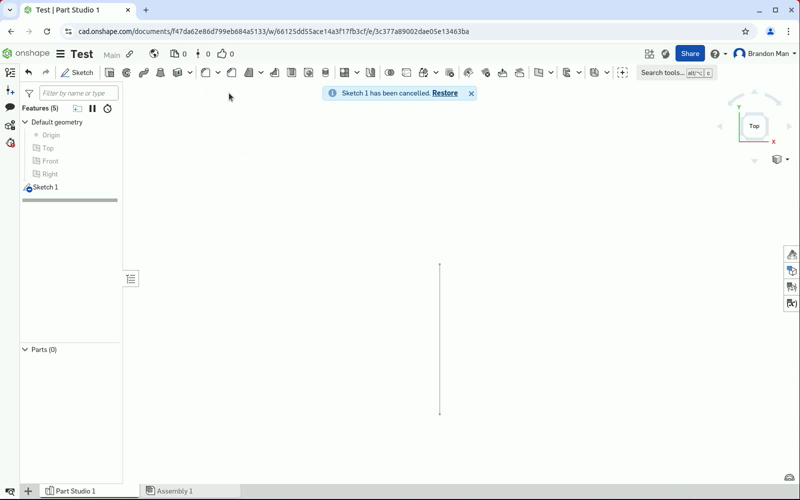
key(shift+h)
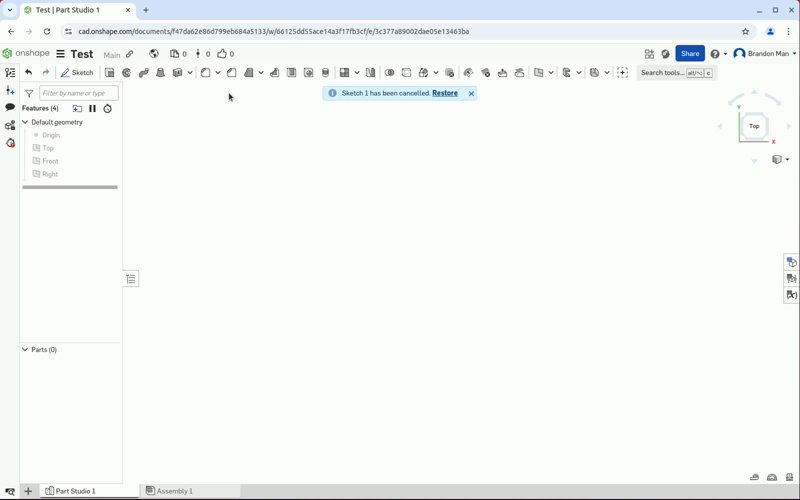
mouse_move(73, 352)
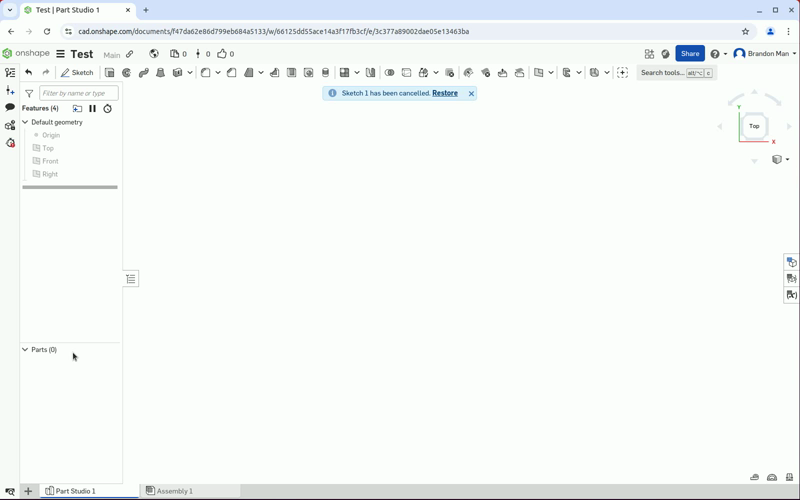
key(y)
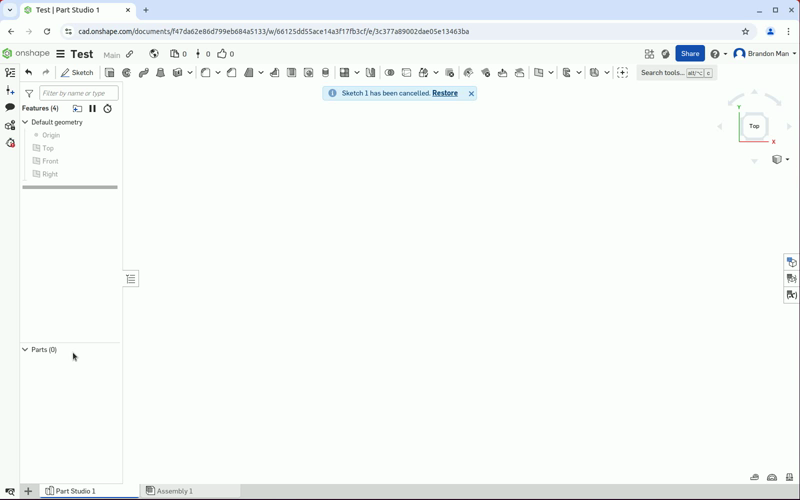
key(shift+p)
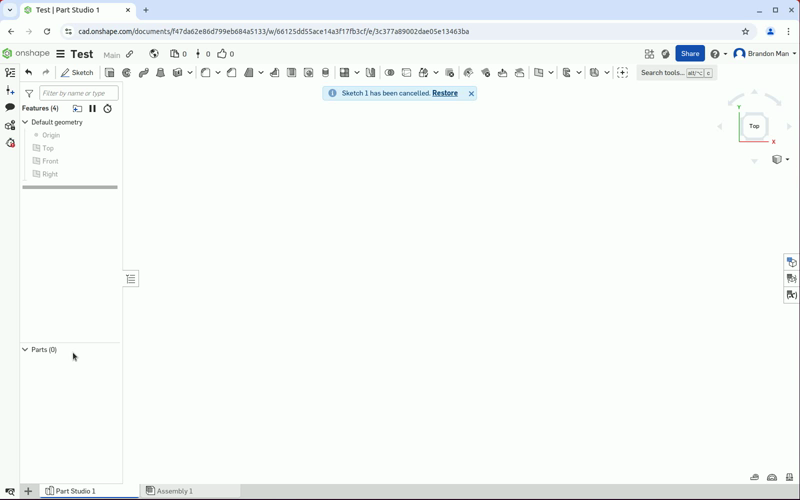
key(space)
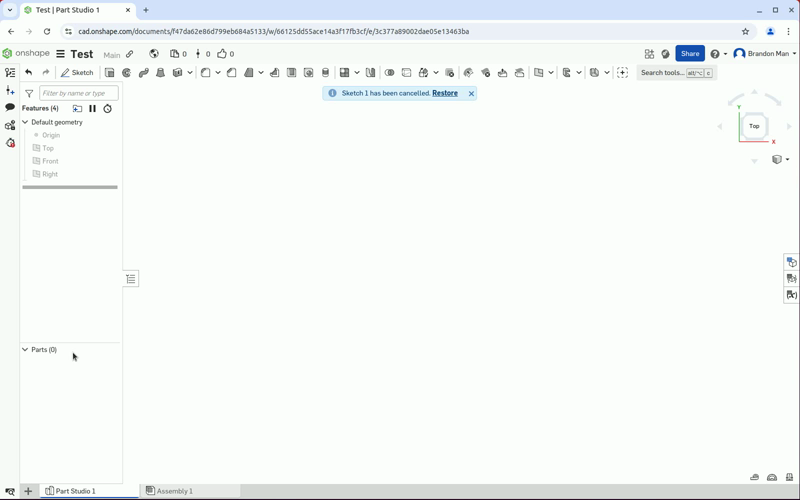
key_down(shift)
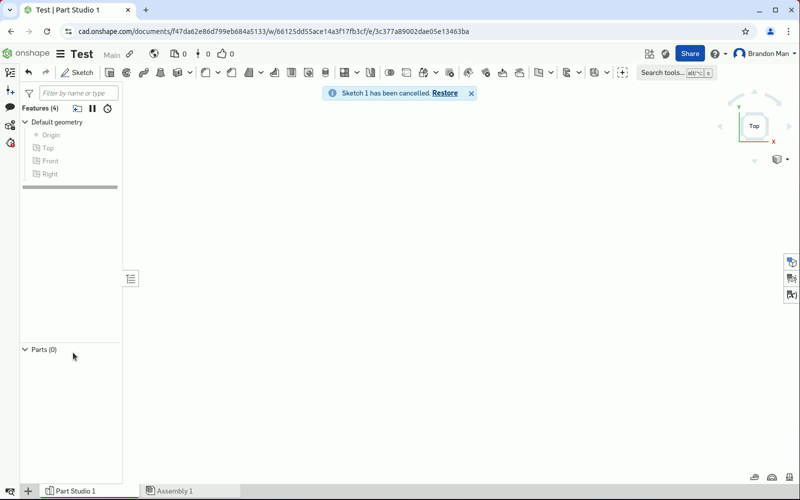
key(up)
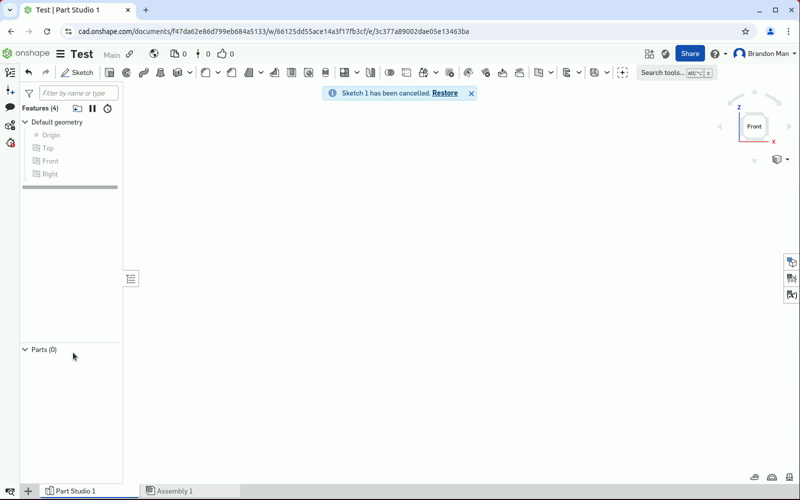
key_up(shift)
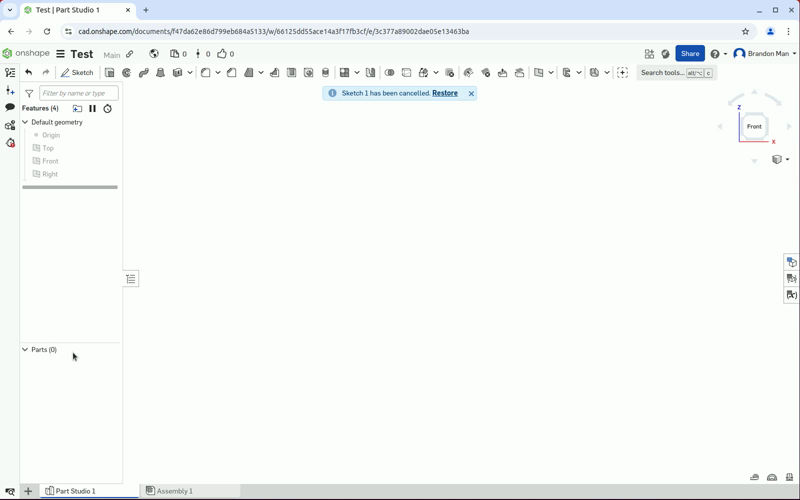
mouse_move(73, 352)
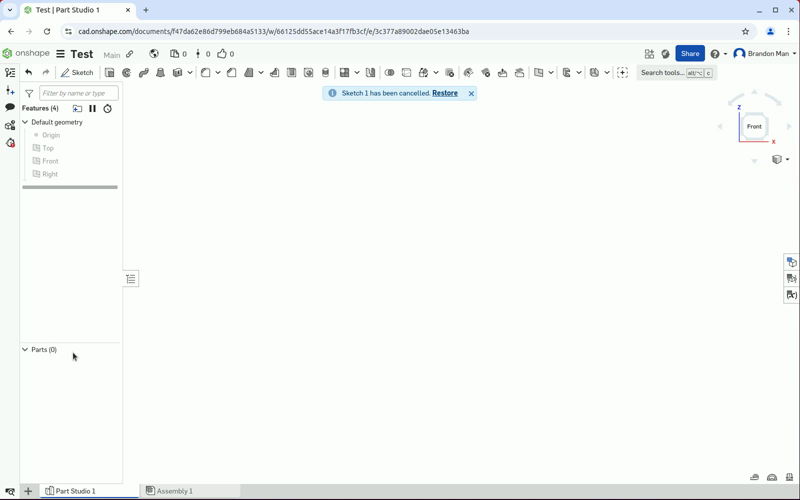
key(shift+y)
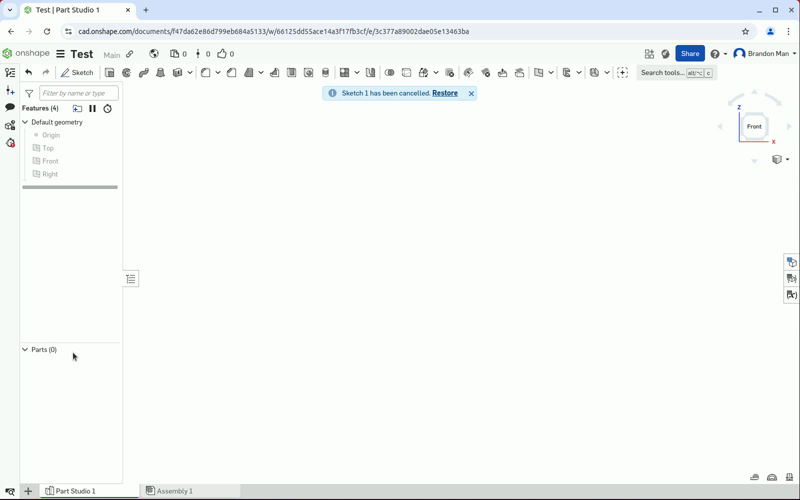
key(shift+s)
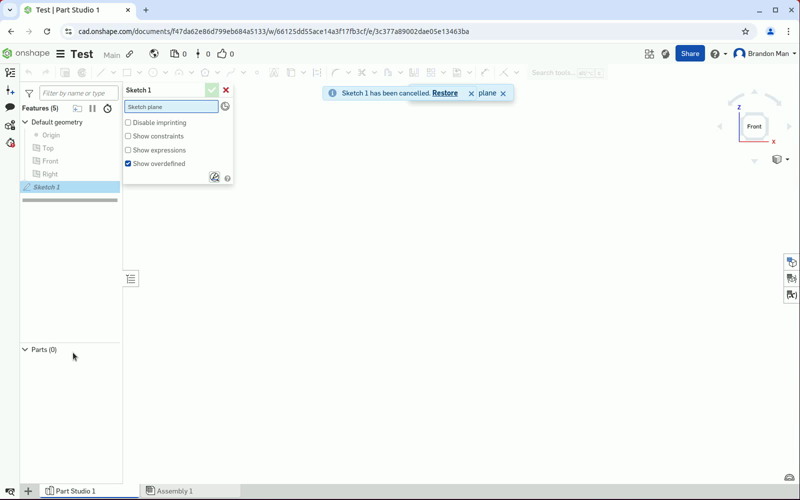
mouse_move(73, 163)
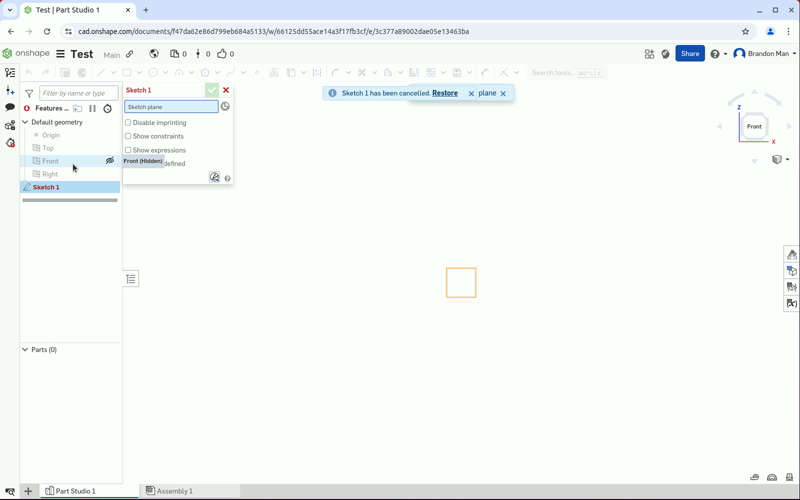
click(73, 163)
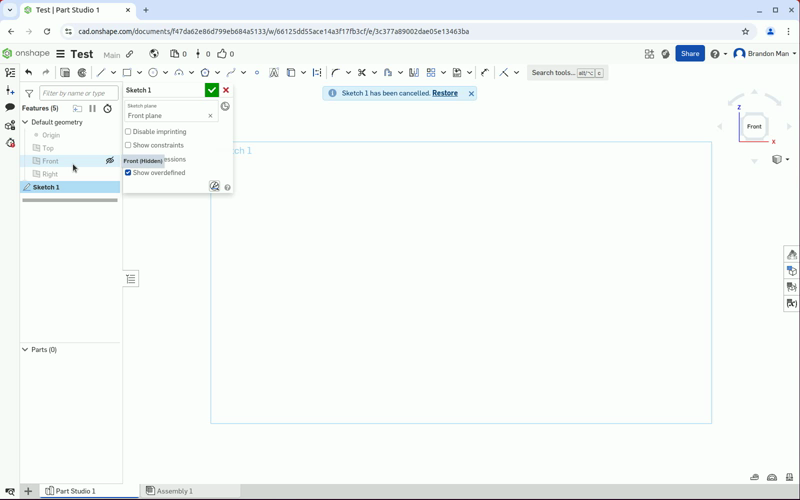
mouse_move(73, 352)
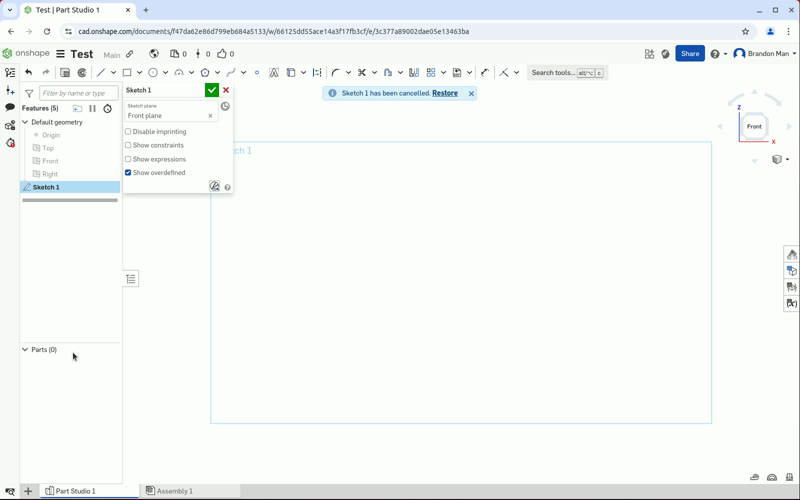
key(y)
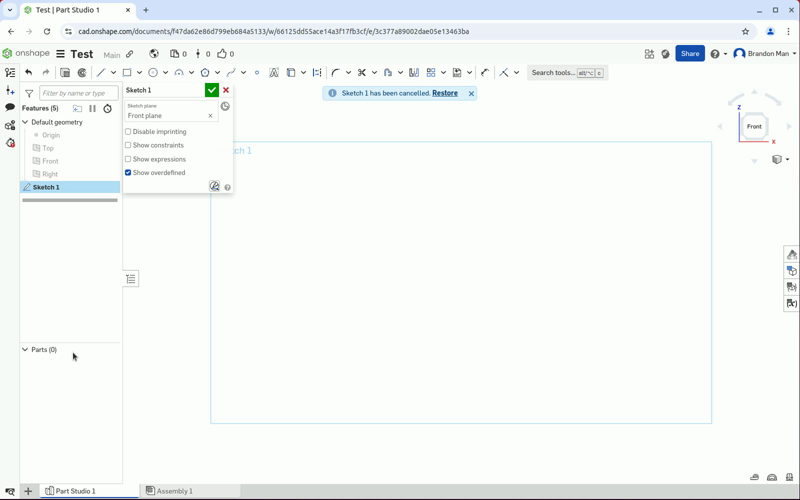
key(c)
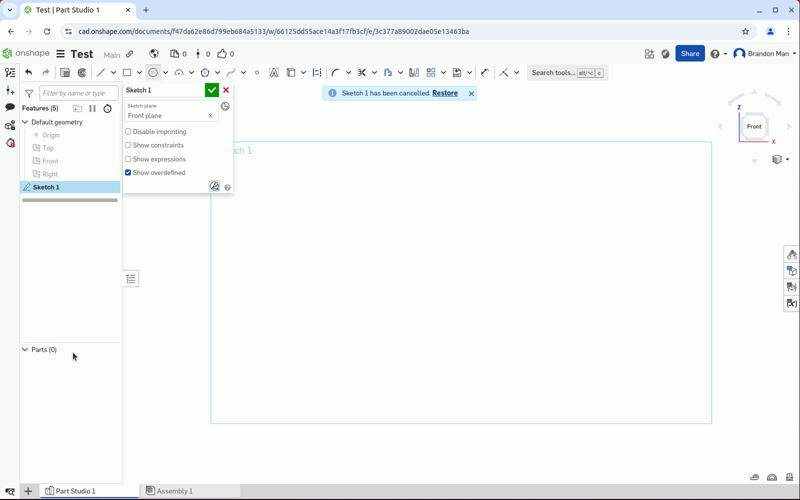
key_down(shift)
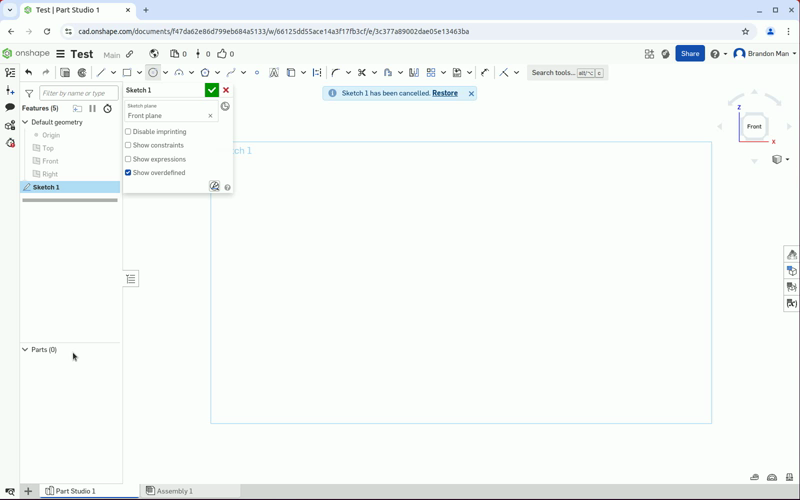
mouse_move(501, 282)
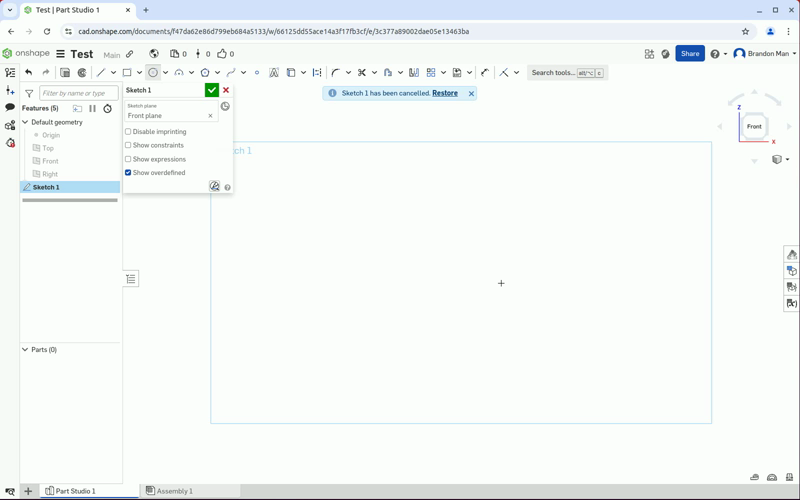
click(501, 282)
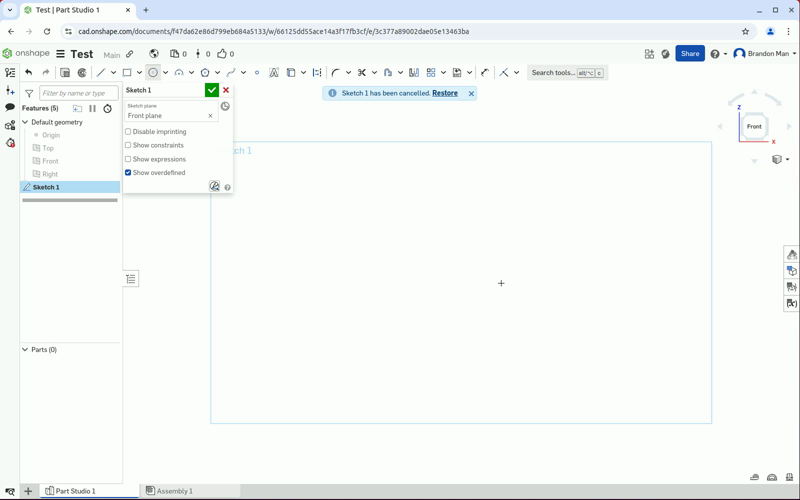
key_up(shift)
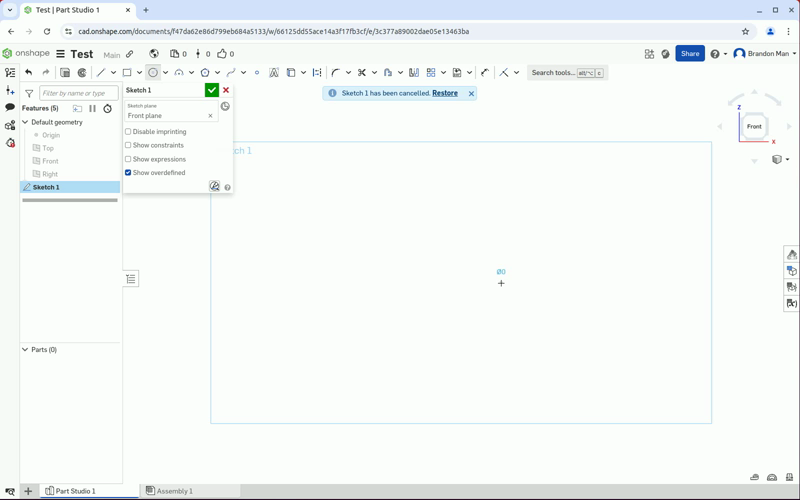
mouse_move(508, 282)
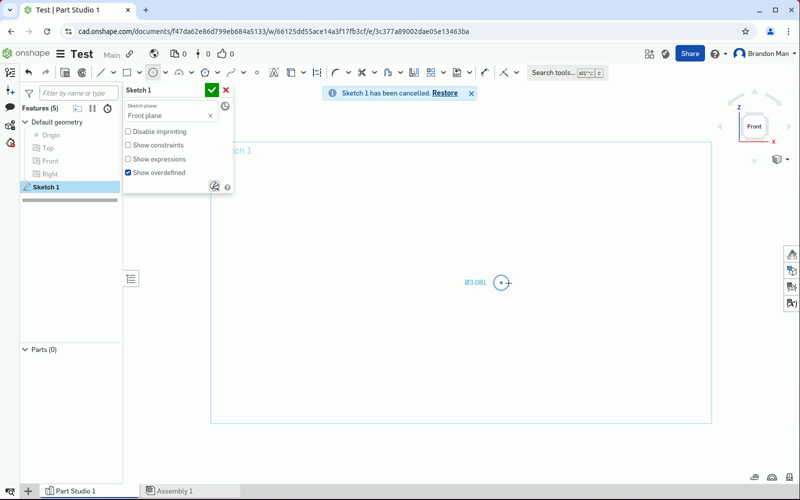
click(508, 282)
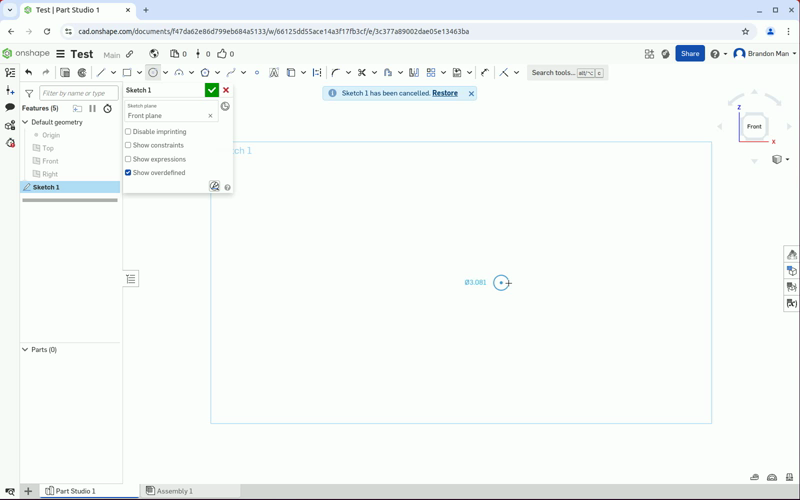
key(esc)
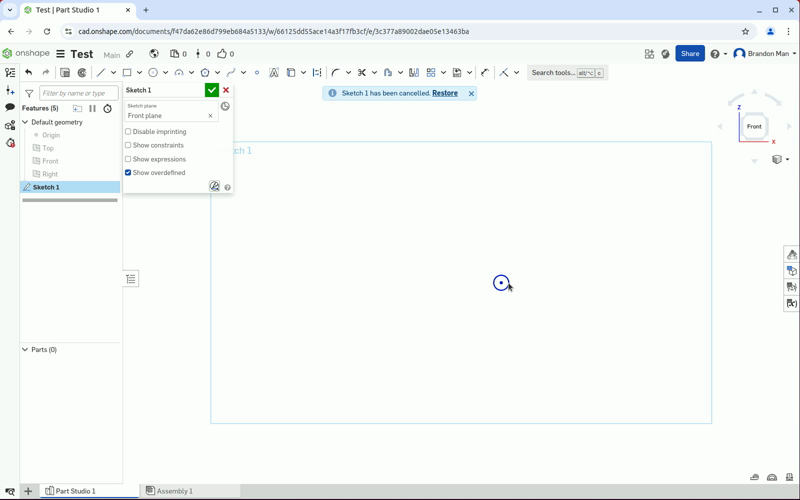
key(c)
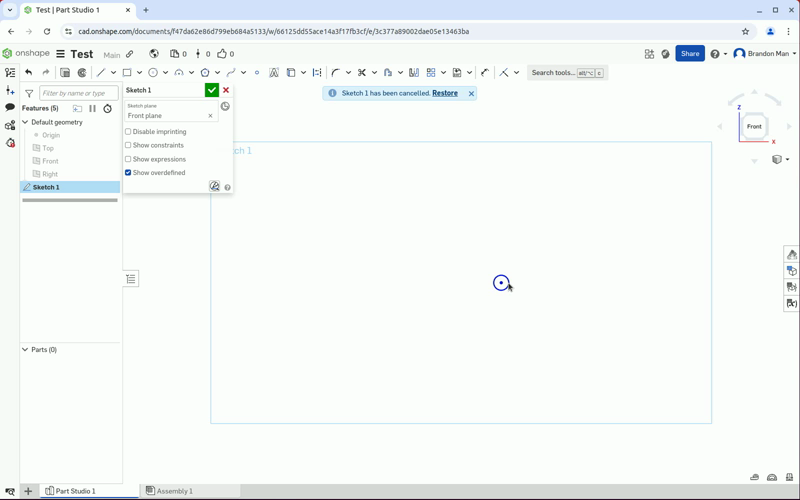
key_down(shift)
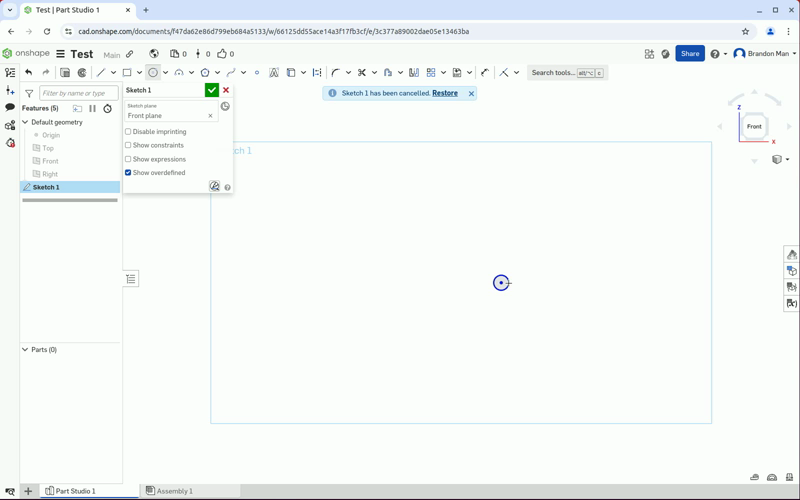
mouse_move(501, 282)
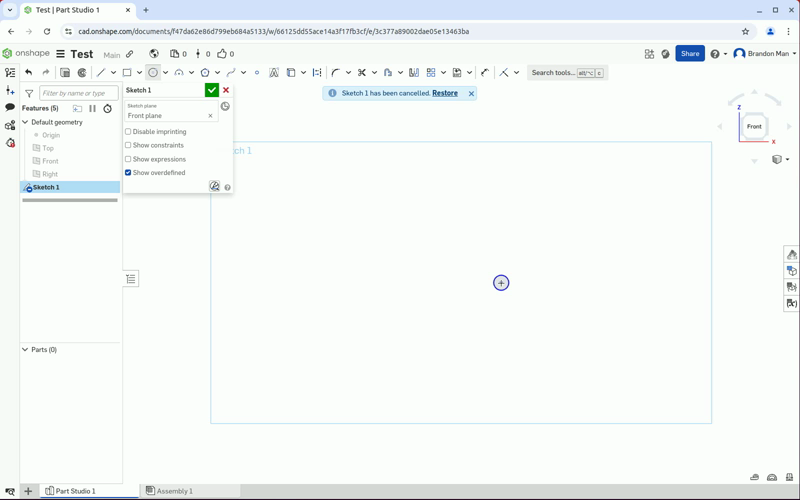
click(501, 282)
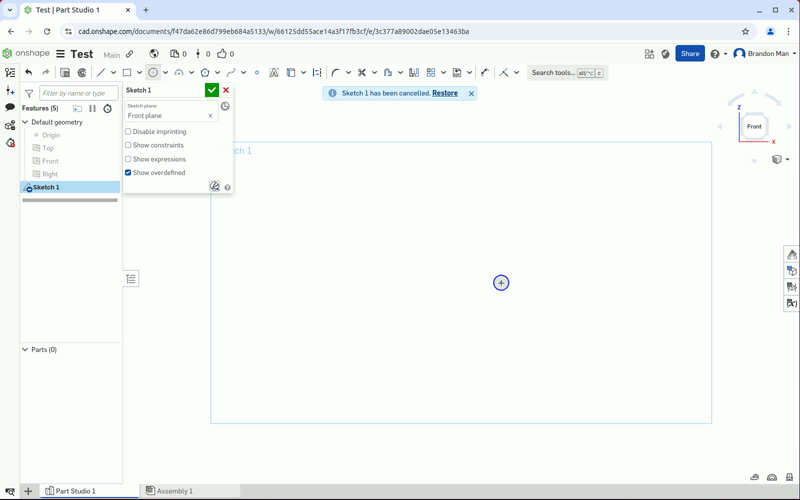
key_up(shift)
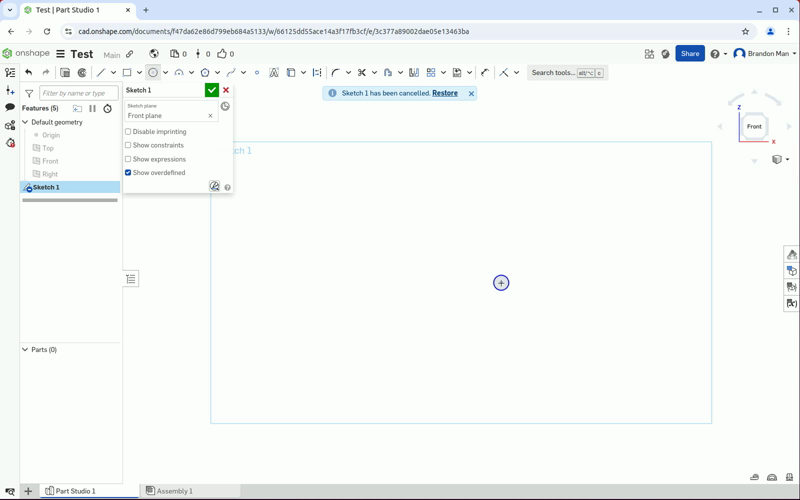
mouse_move(504, 282)
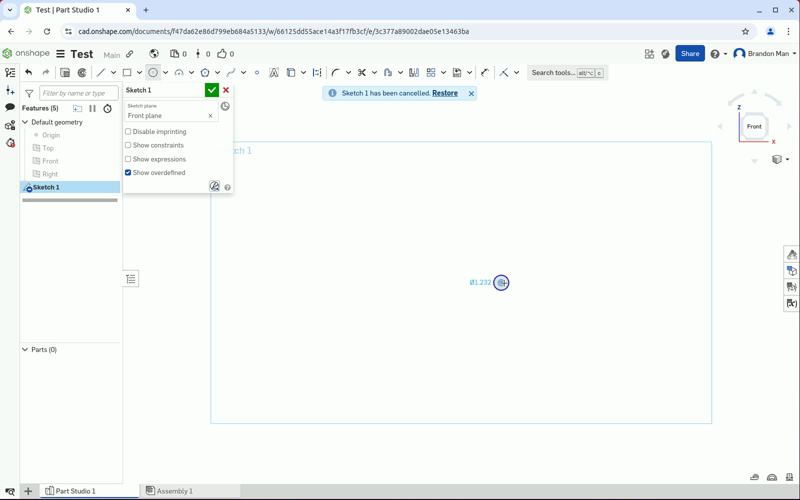
scroll(6)
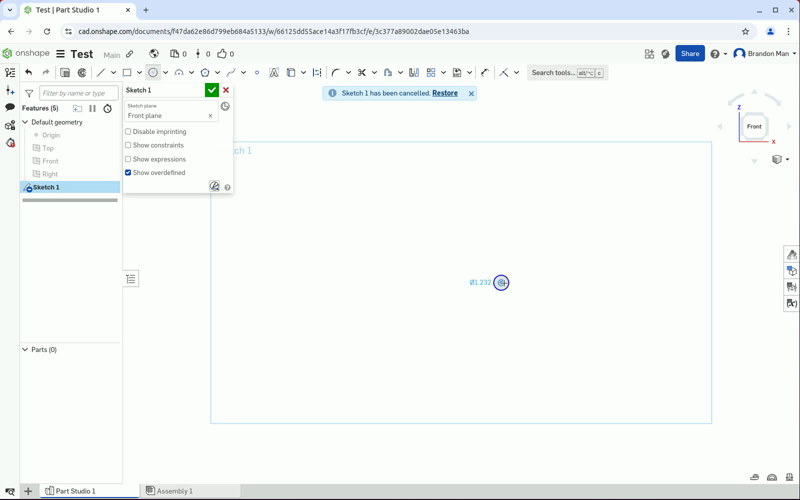
scroll(6)
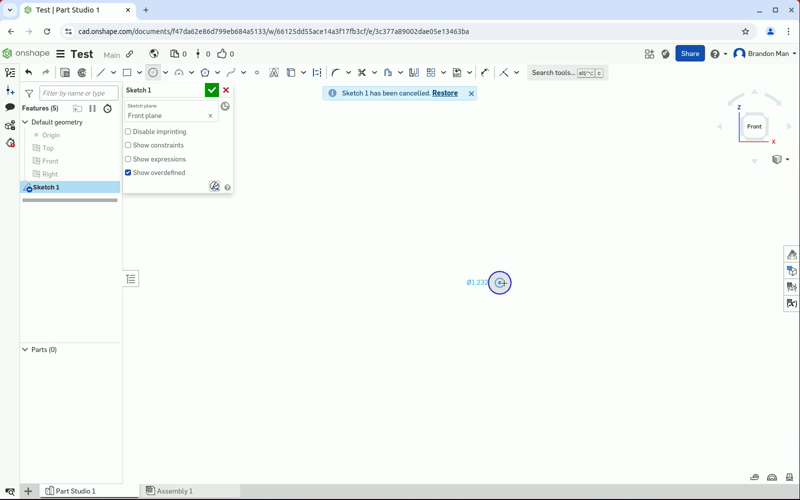
scroll(6)
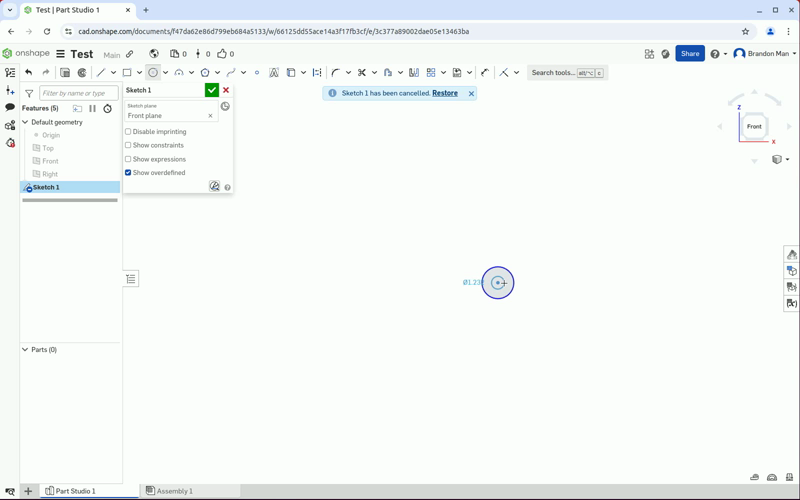
scroll(6)
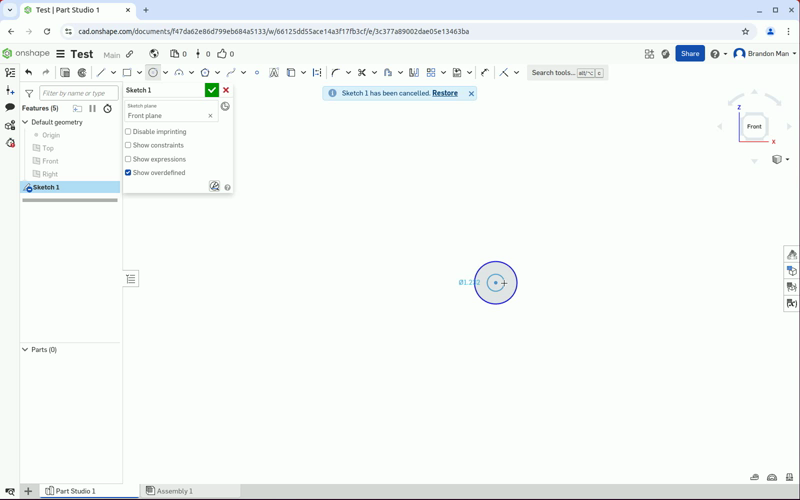
scroll(6)
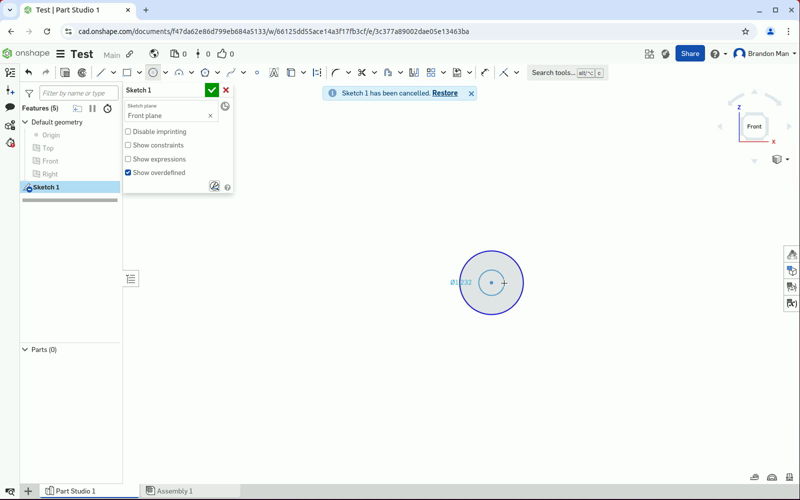
scroll(6)
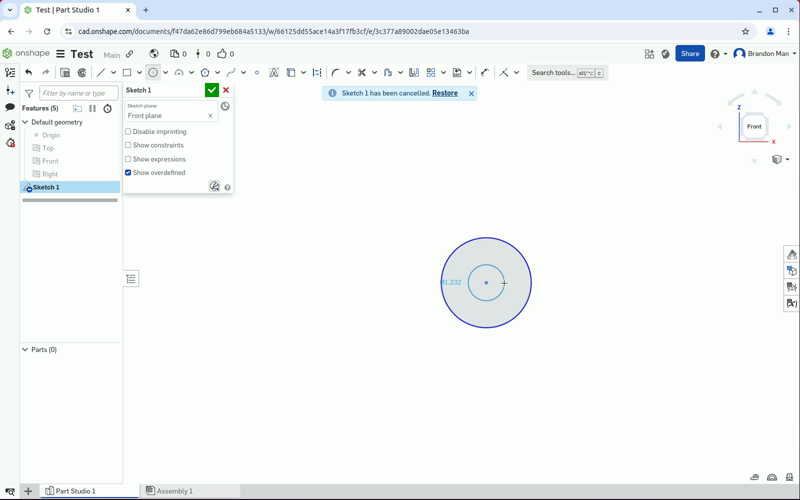
scroll(6)
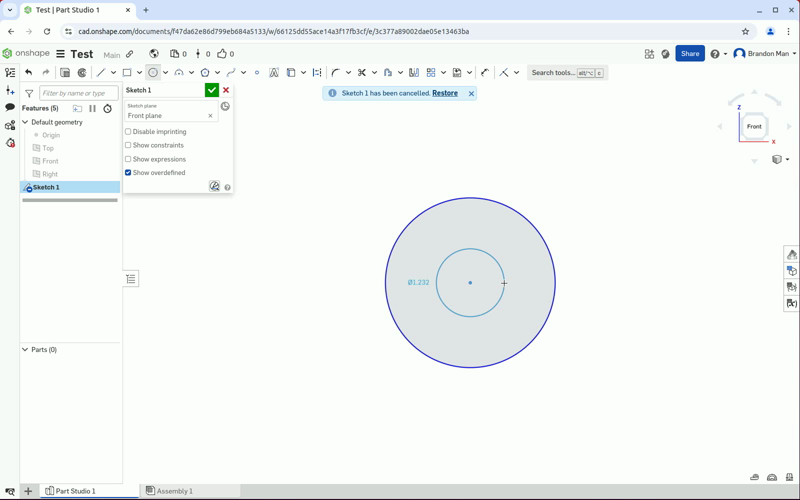
click(504, 282)
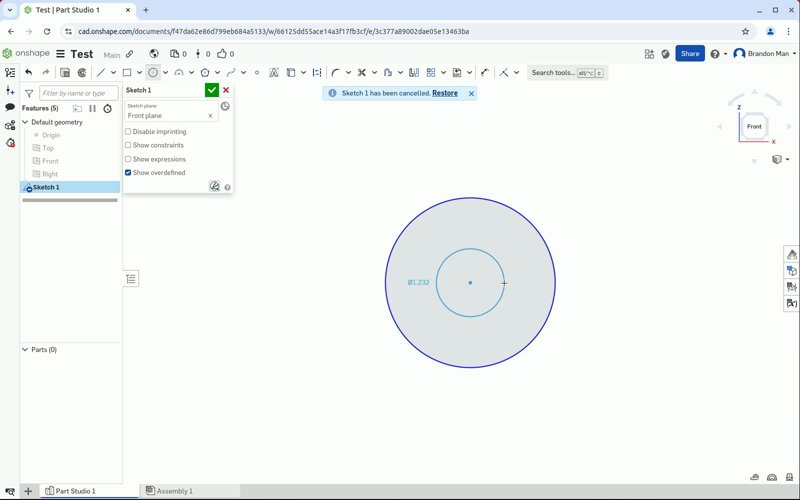
scroll(-6)
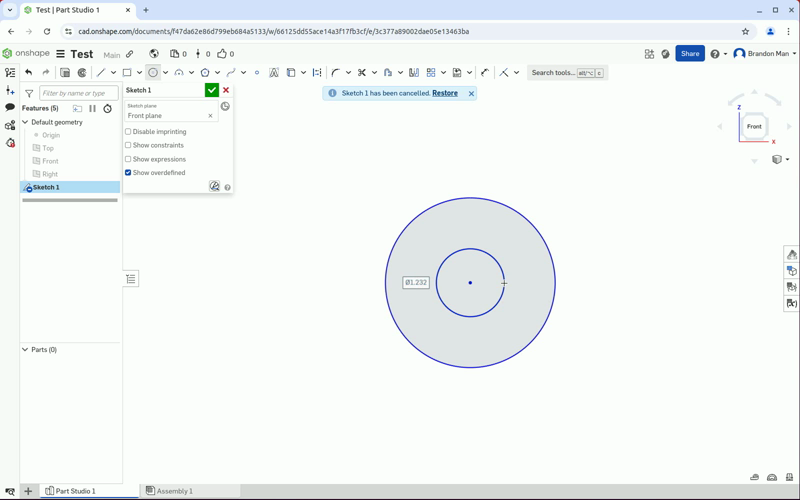
scroll(-6)
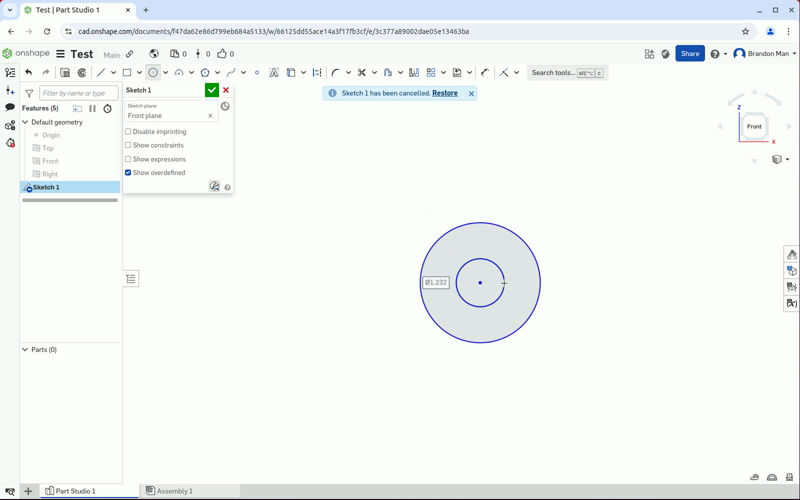
scroll(-6)
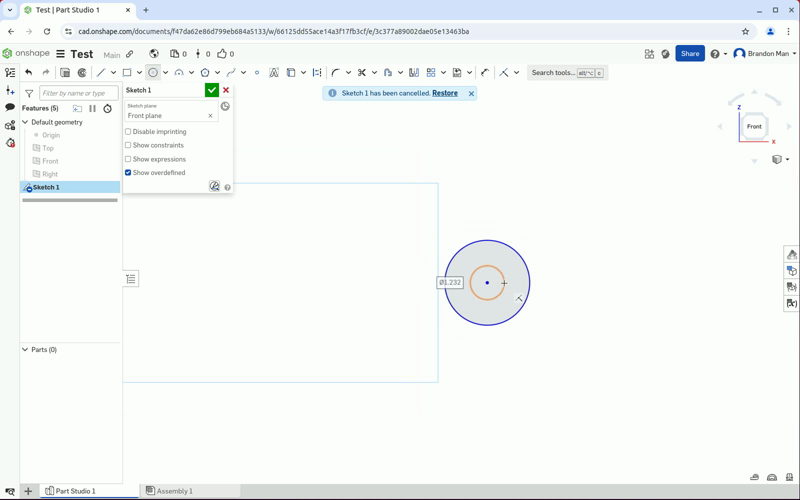
scroll(-6)
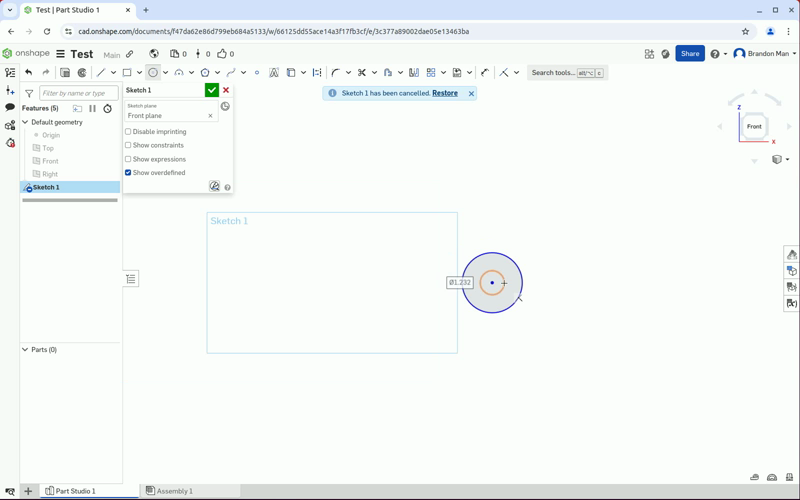
scroll(-6)
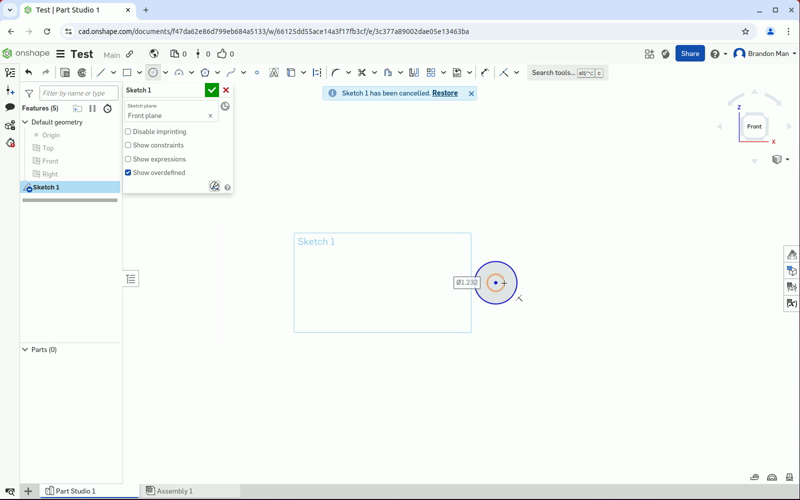
scroll(-6)
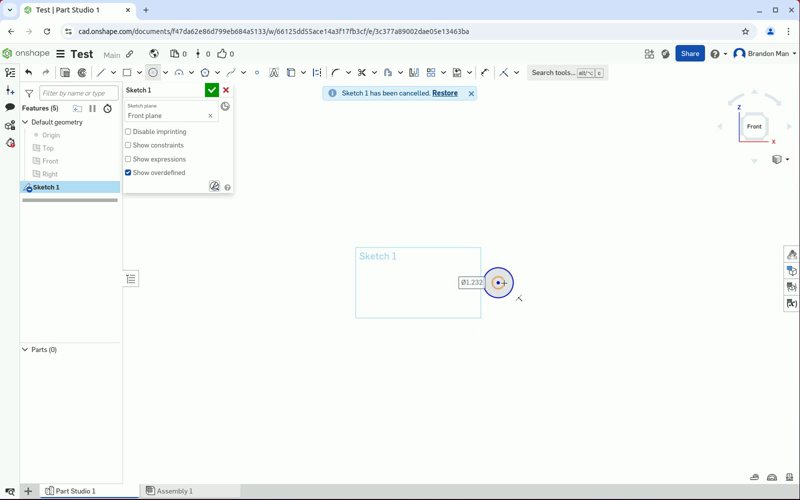
scroll(-6)
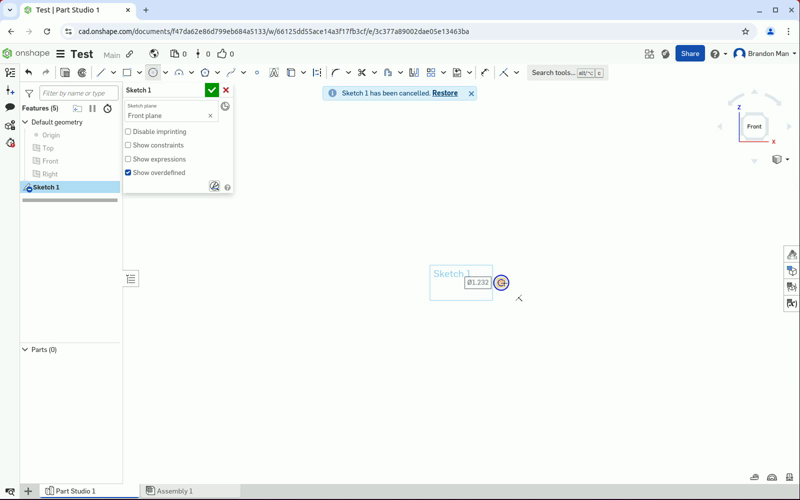
key(esc)
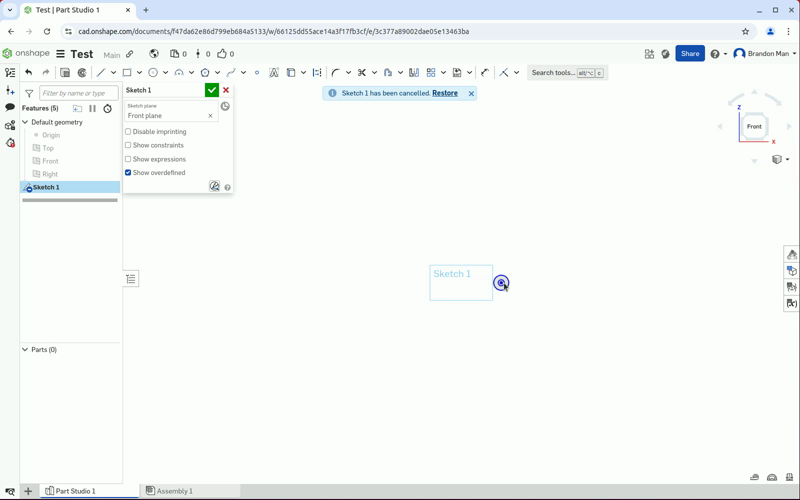
mouse_move(497, 287)
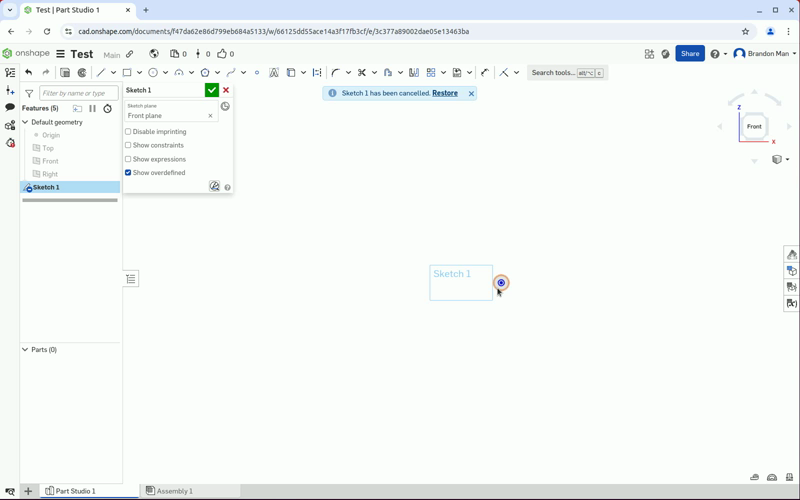
scroll(6)
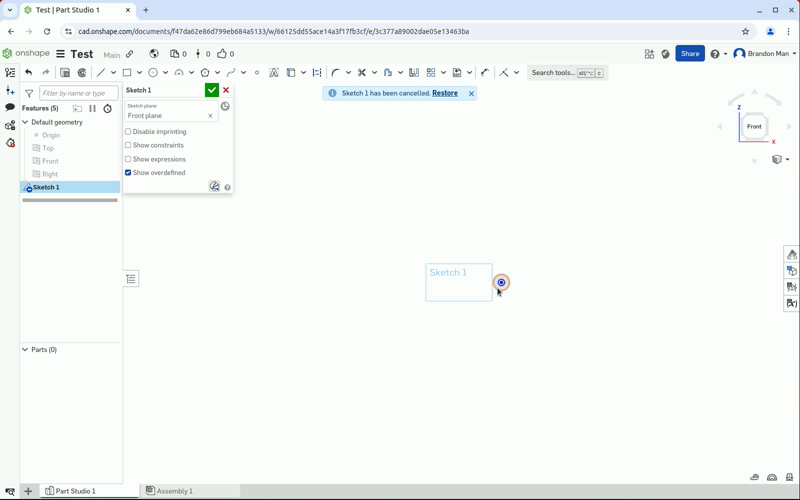
scroll(6)
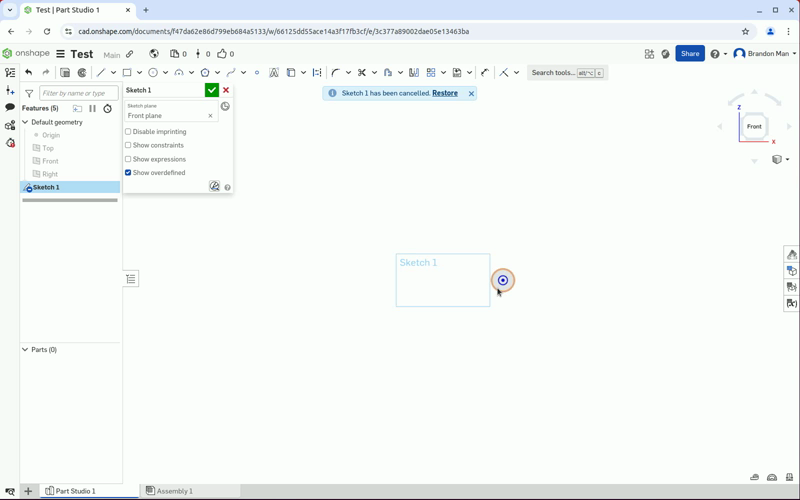
scroll(6)
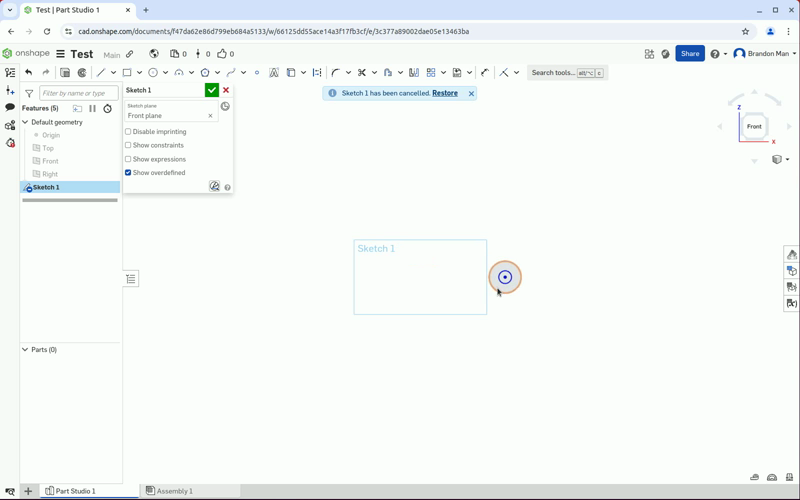
scroll(6)
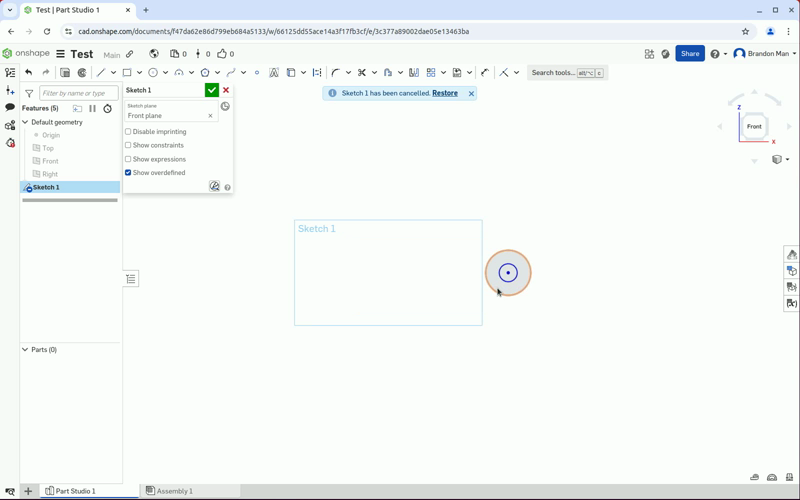
scroll(6)
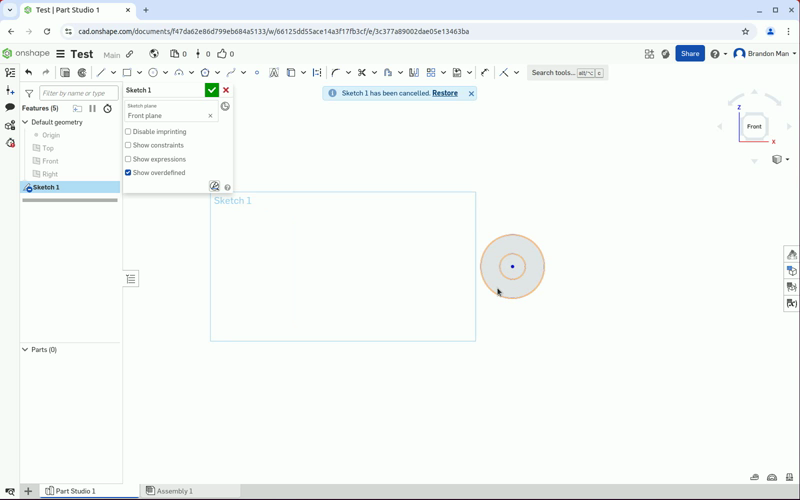
scroll(6)
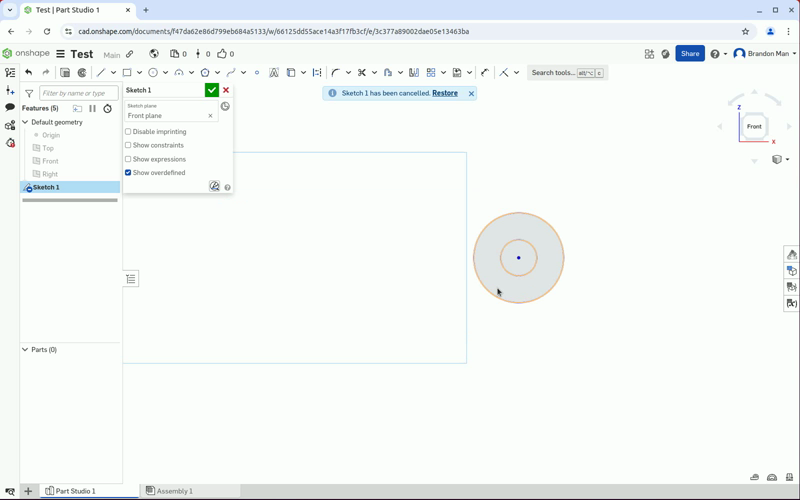
scroll(6)
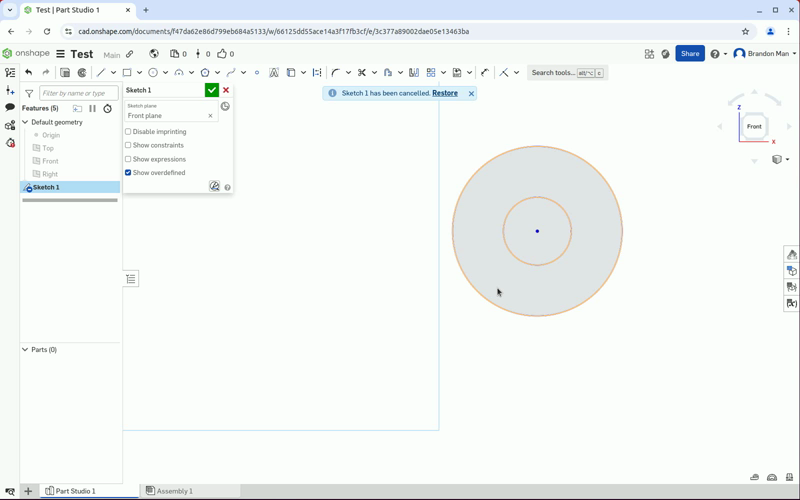
click(497, 287)
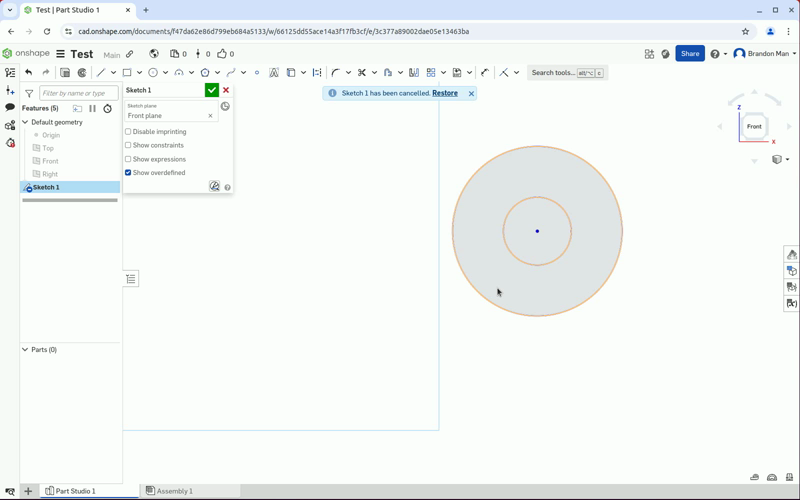
scroll(-6)
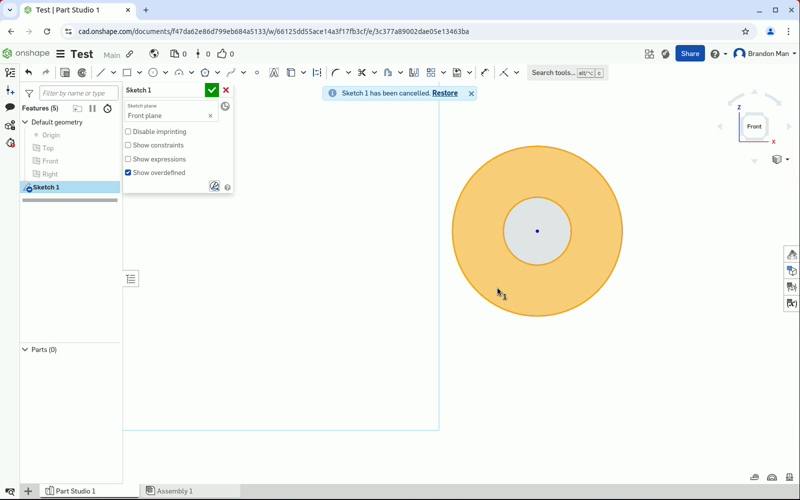
scroll(-6)
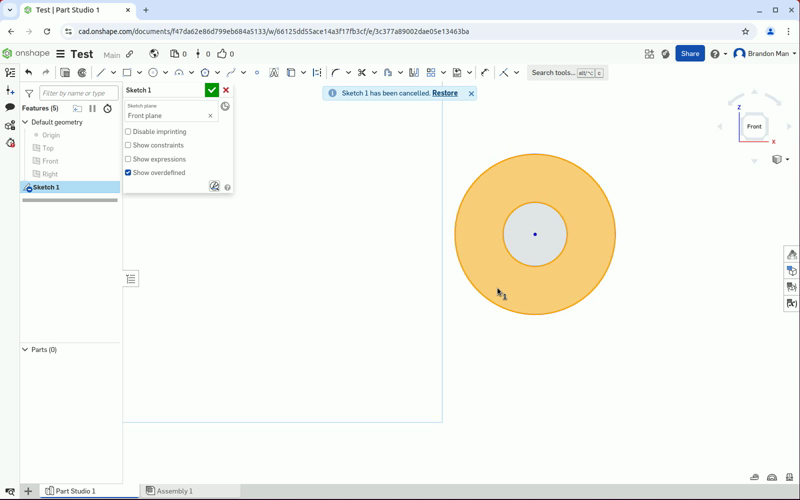
scroll(-6)
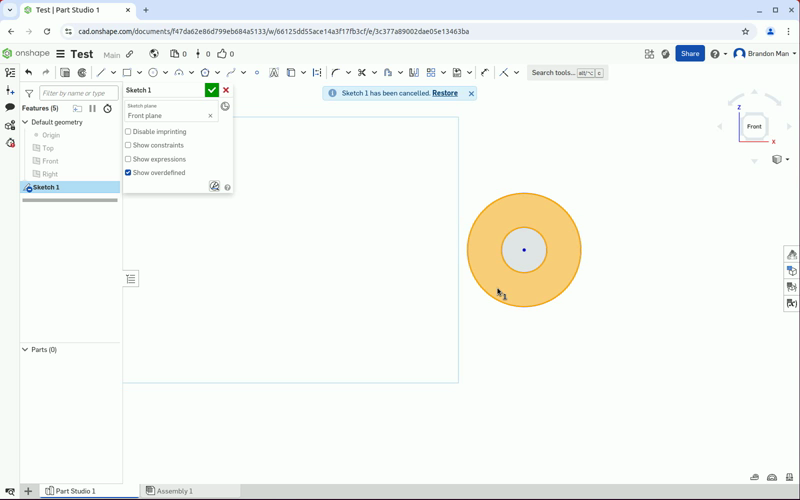
scroll(-6)
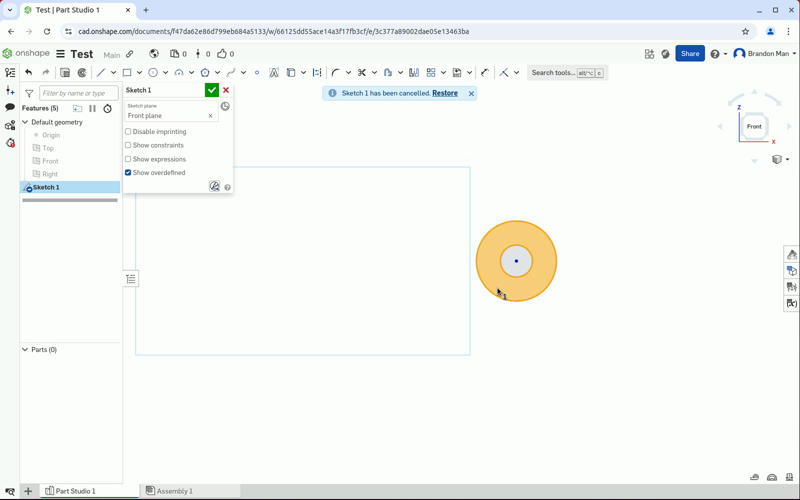
scroll(-6)
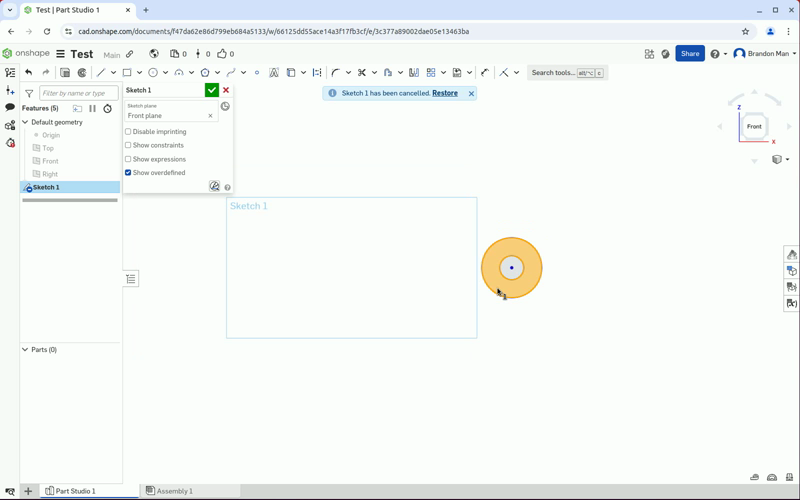
scroll(-6)
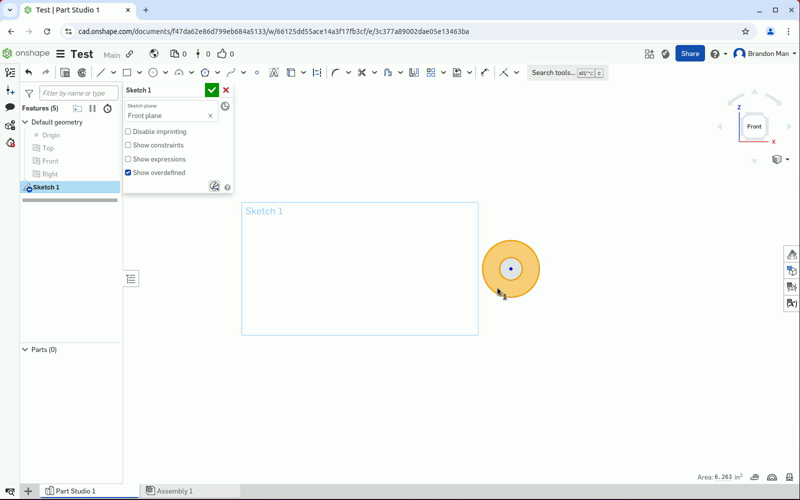
scroll(-6)
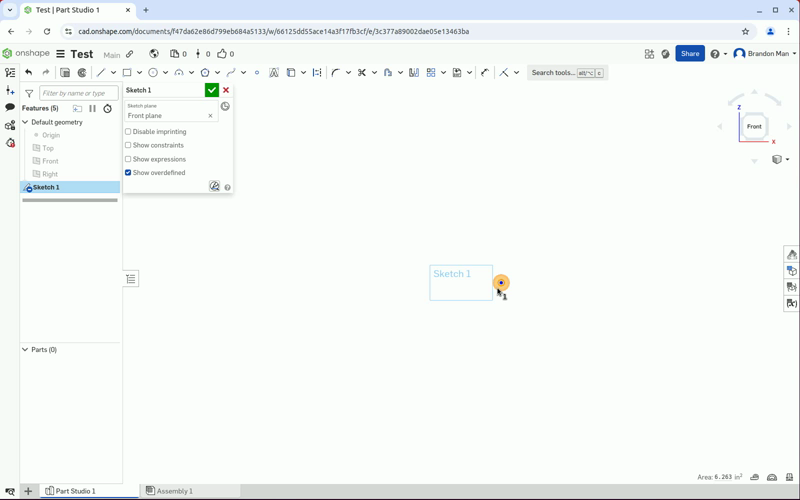
mouse_move(73, 352)
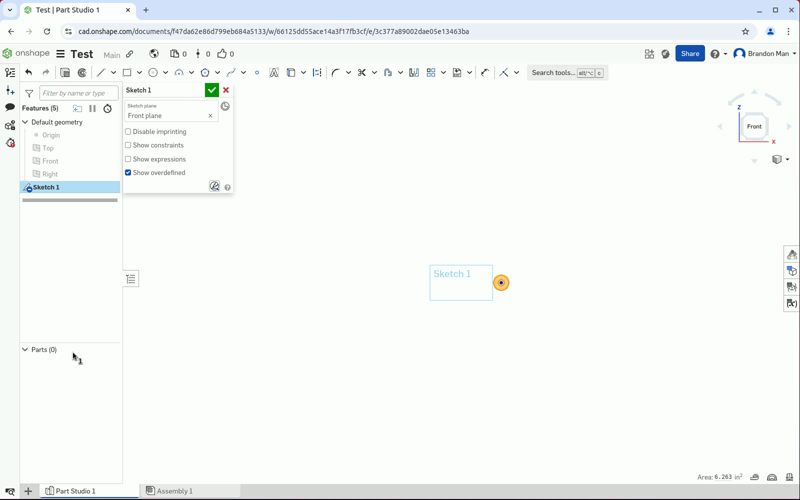
key(shift+y)
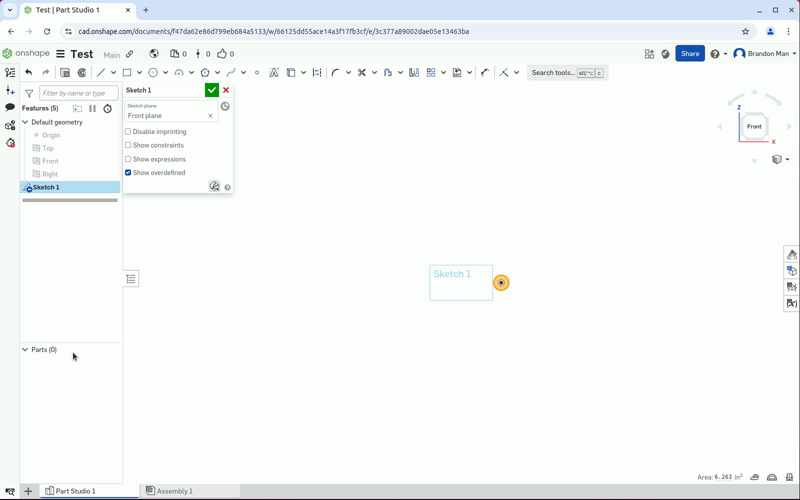
key(shift+e)
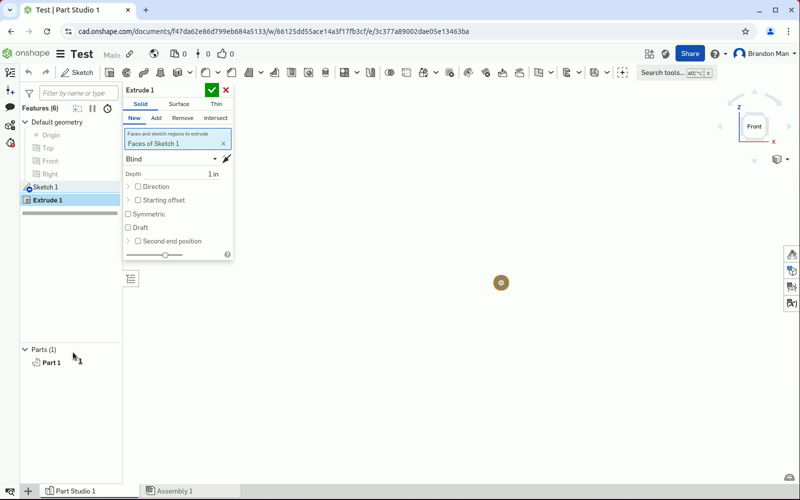
mouse_move(143, 106)
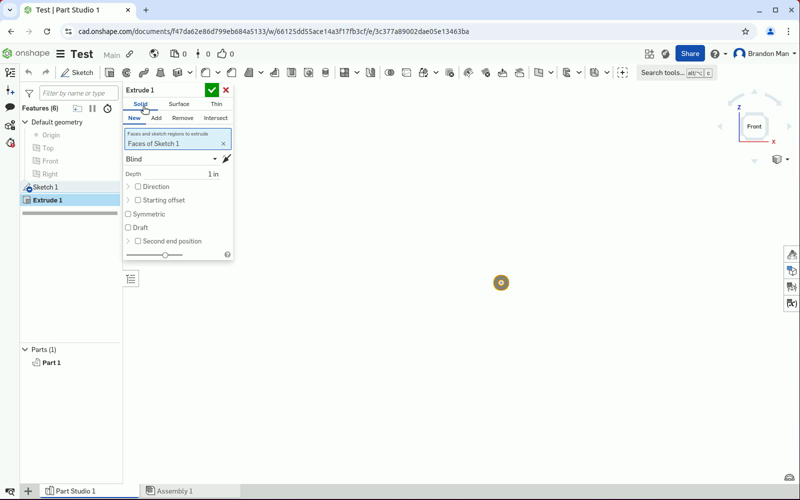
click(143, 106)
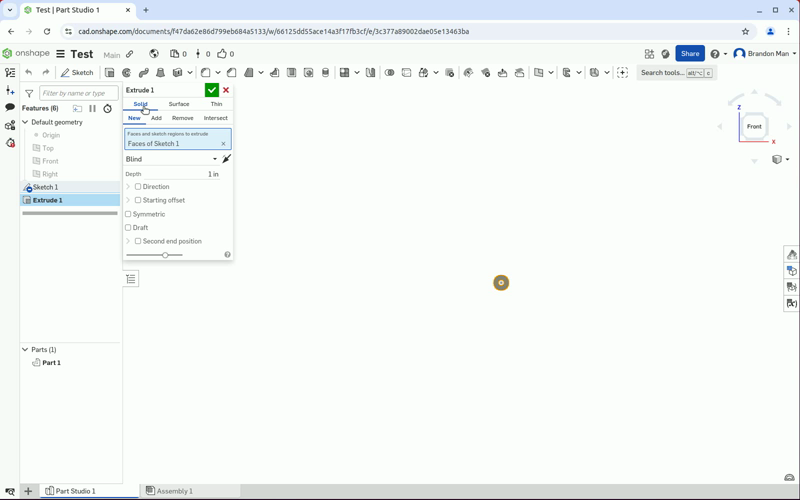
mouse_move(137, 120)
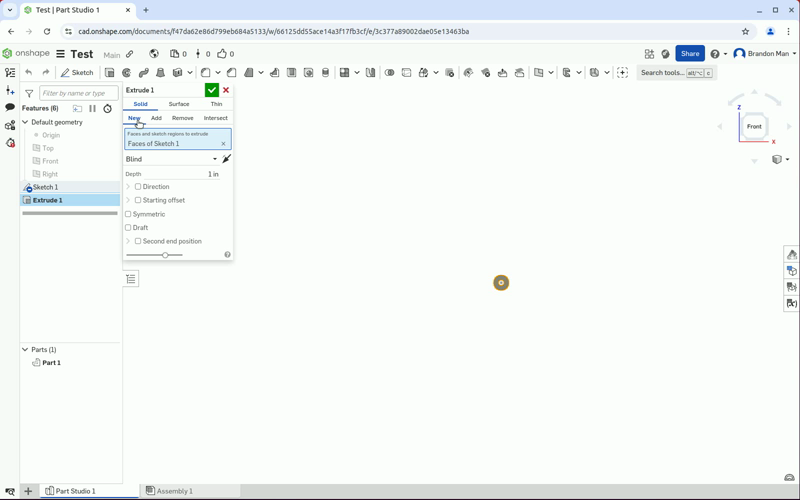
click(137, 120)
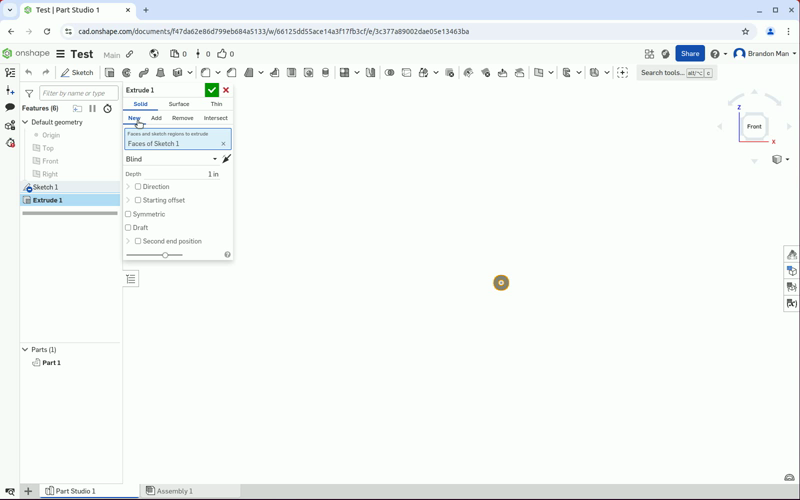
key(tab, 4)
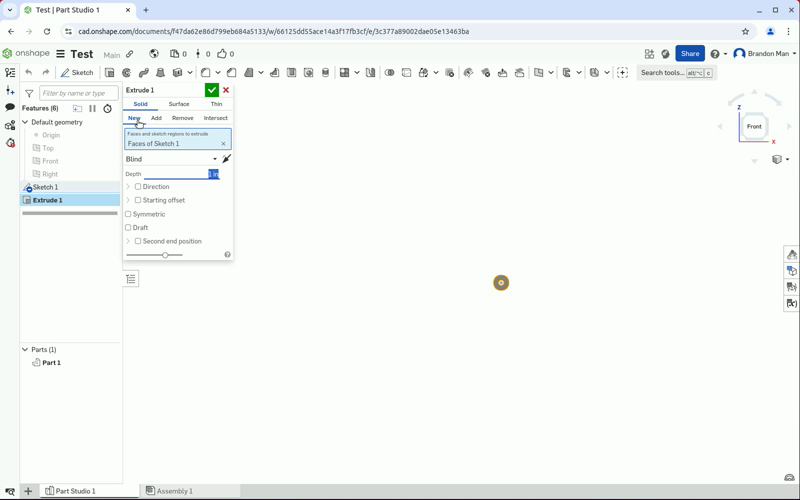
text(0.481)
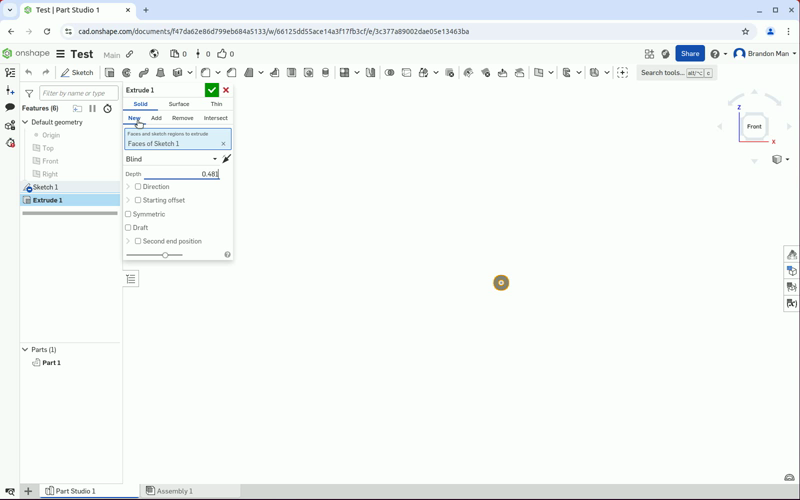
key(enter)
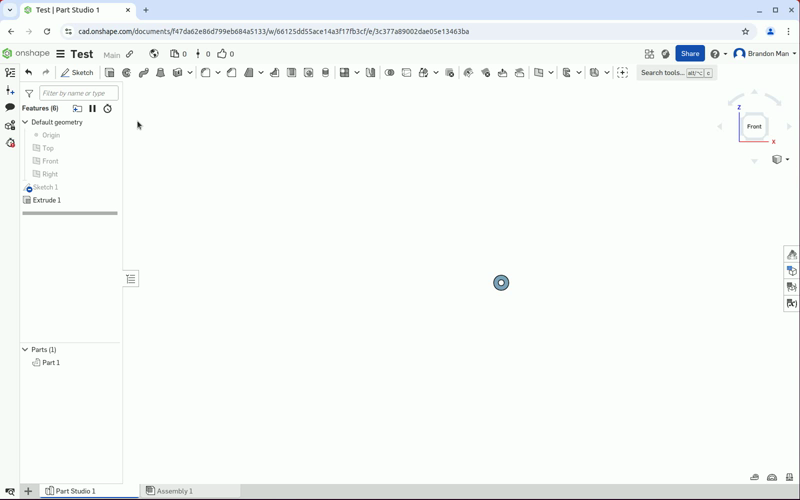
key(shift+h)
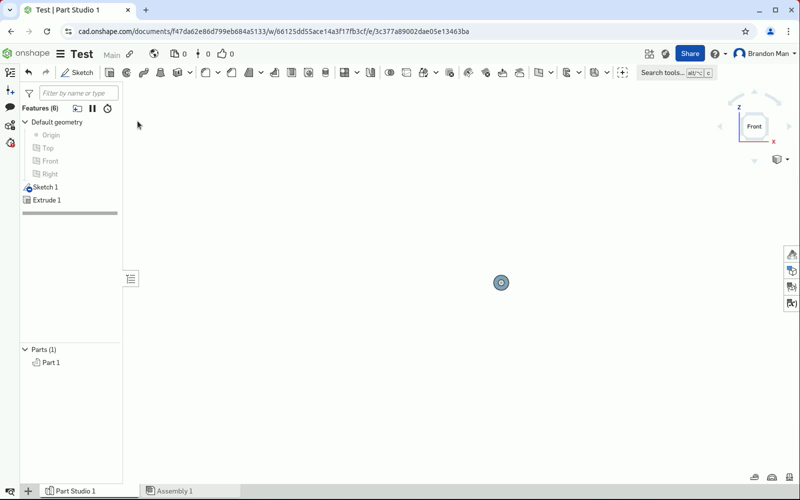
key(shift+h)
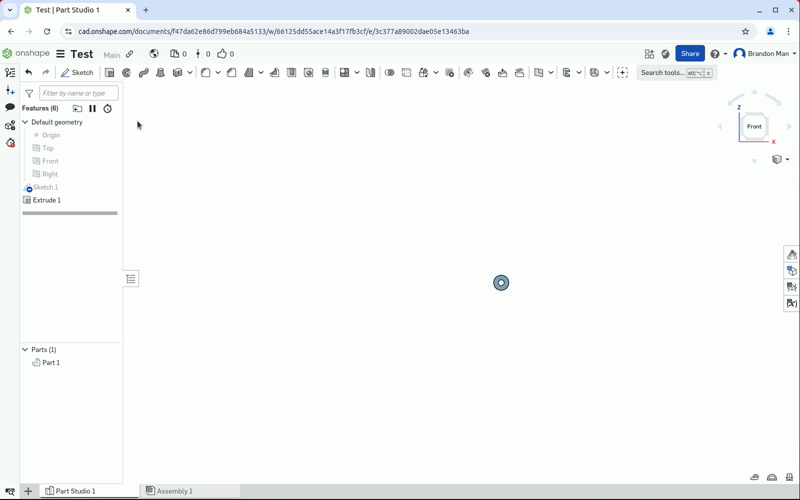
mouse_move(73, 189)
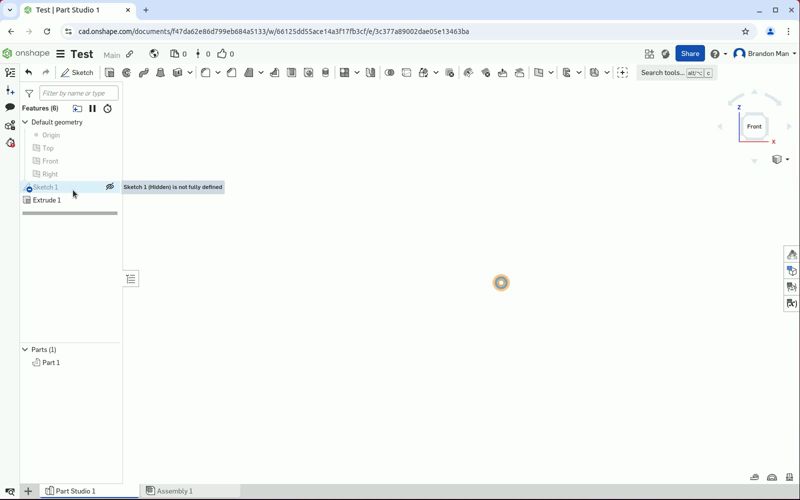
click(73, 189)
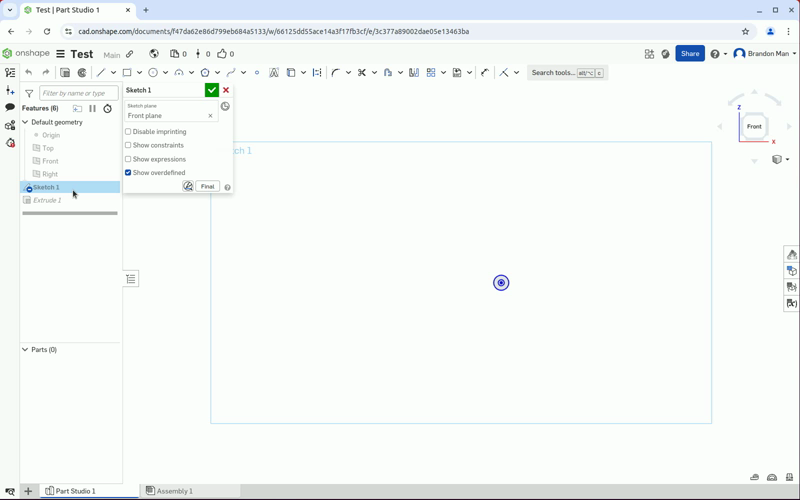
mouse_move(229, 92)
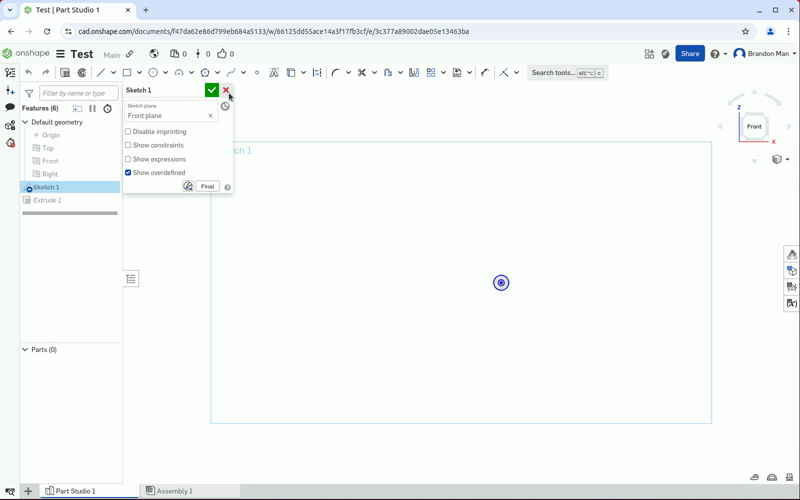
click(229, 92)
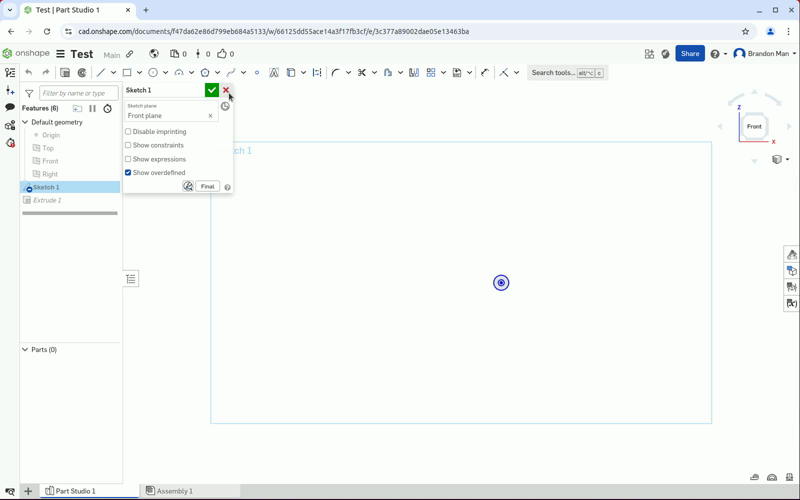
key(shift+s)
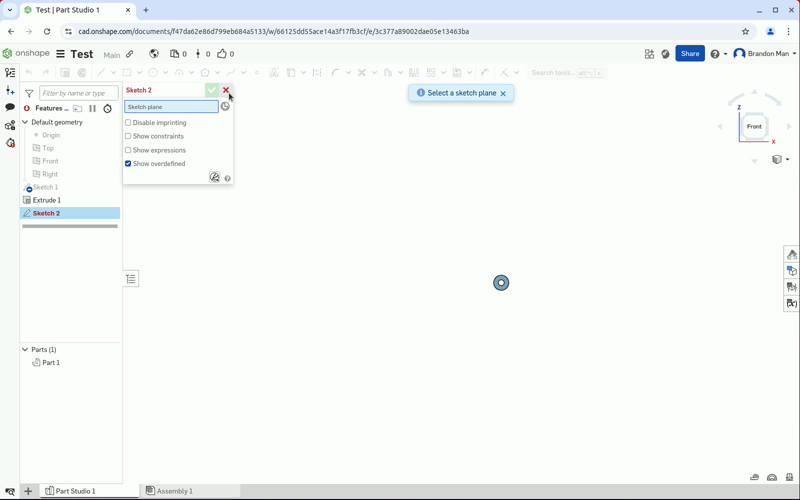
mouse_move(73, 163)
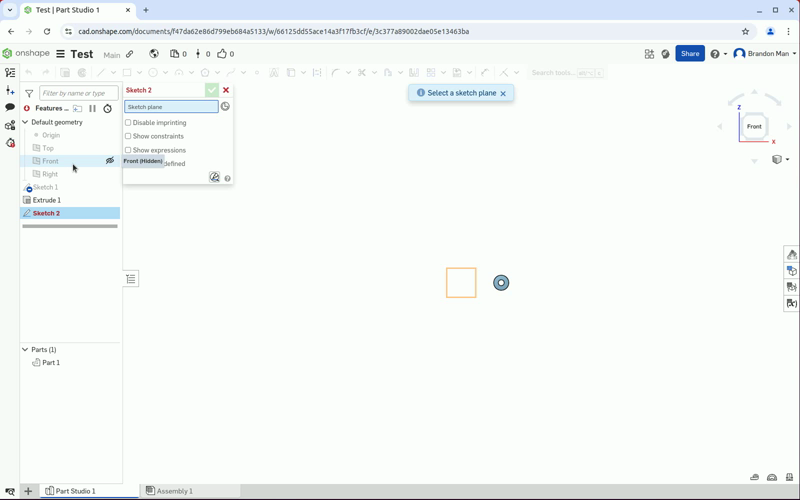
click(73, 163)
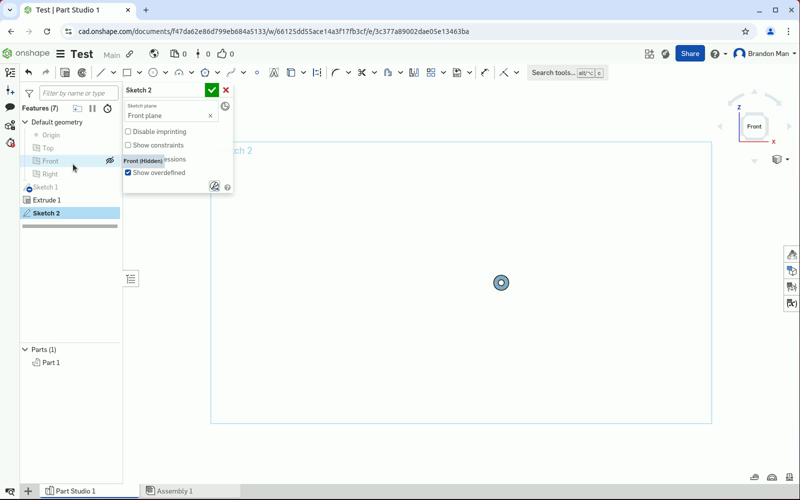
mouse_move(73, 352)
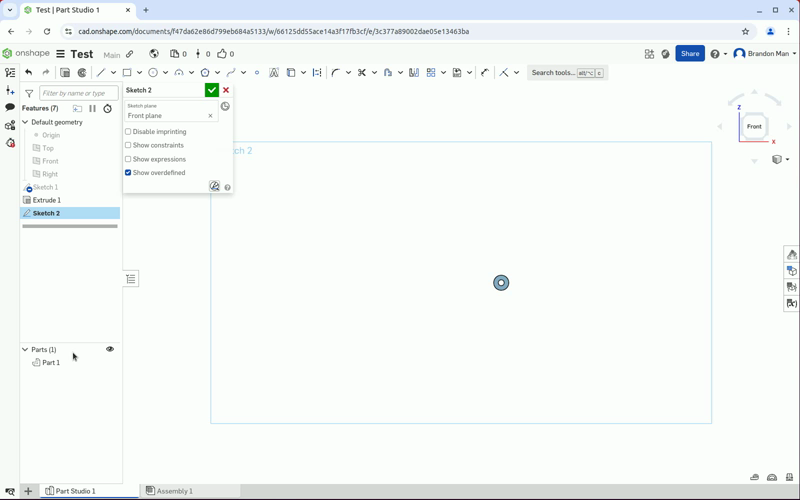
key(y)
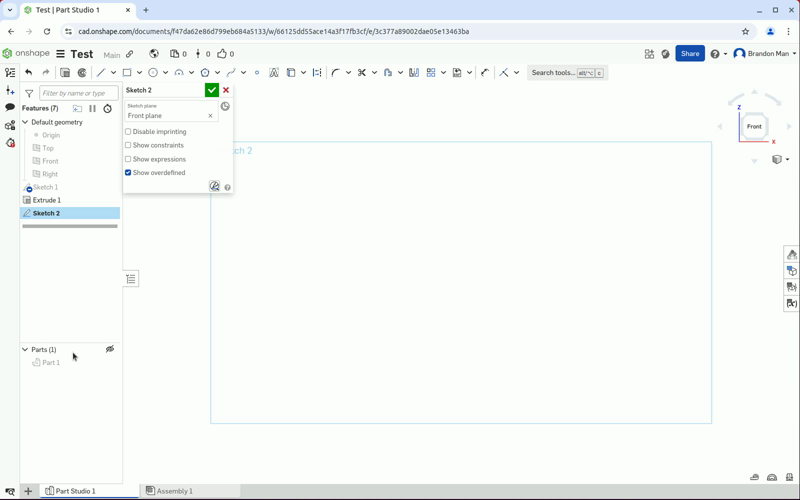
key(c)
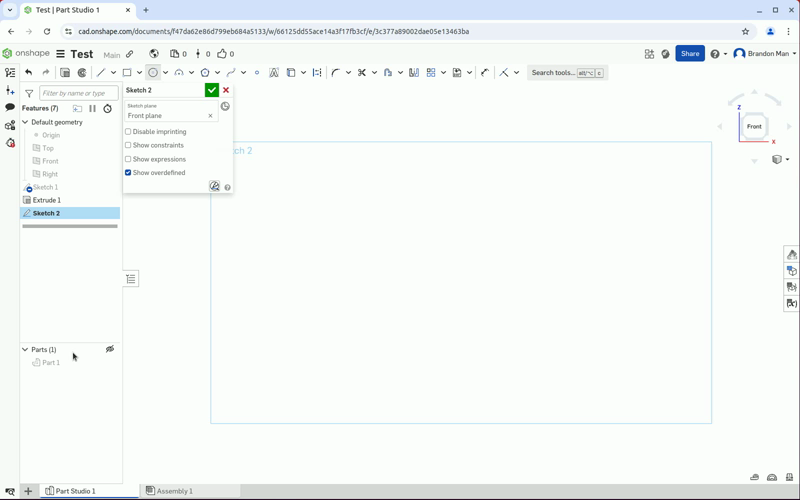
key_down(shift)
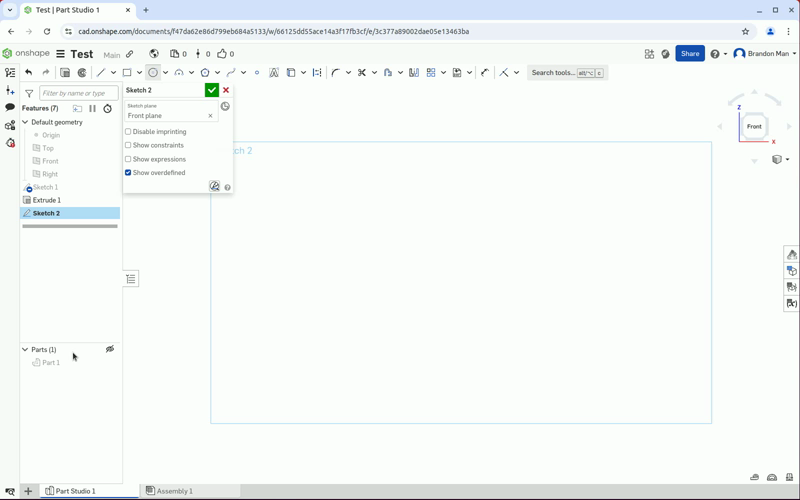
mouse_move(461, 282)
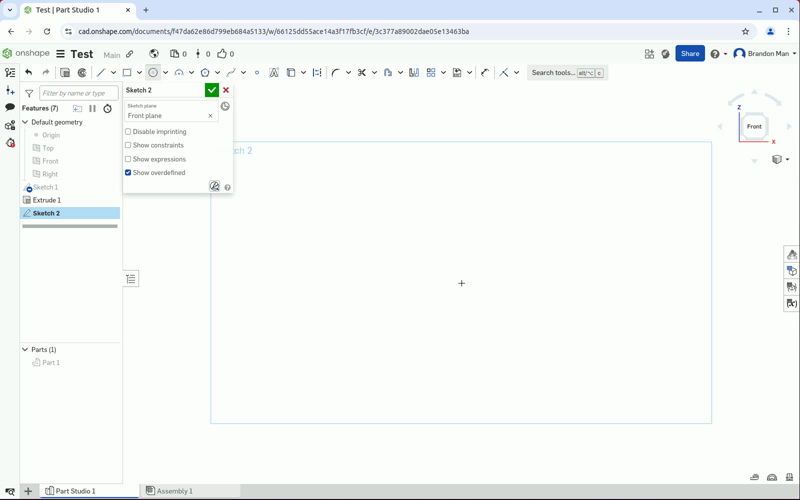
click(461, 282)
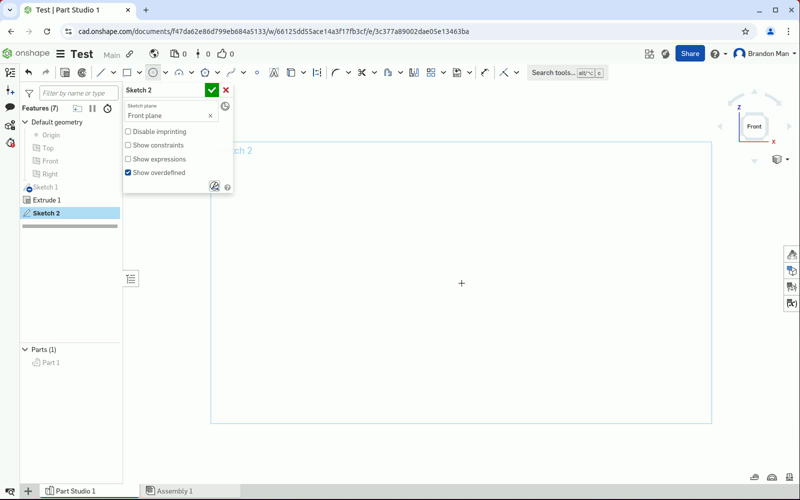
key_up(shift)
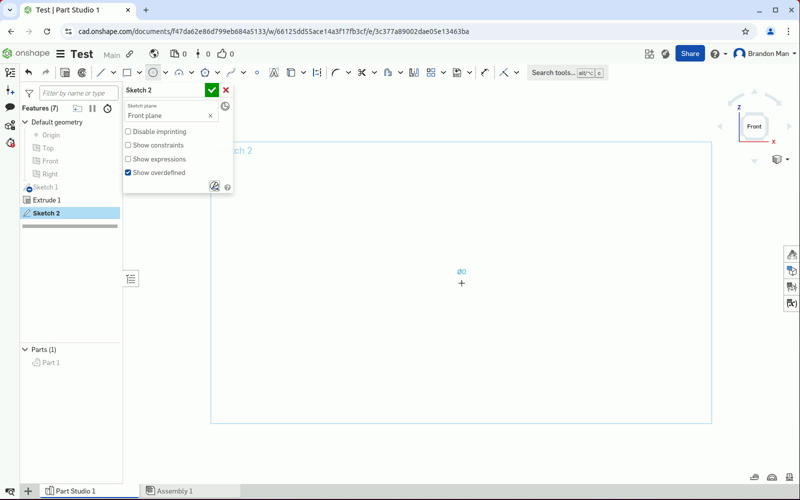
mouse_move(471, 282)
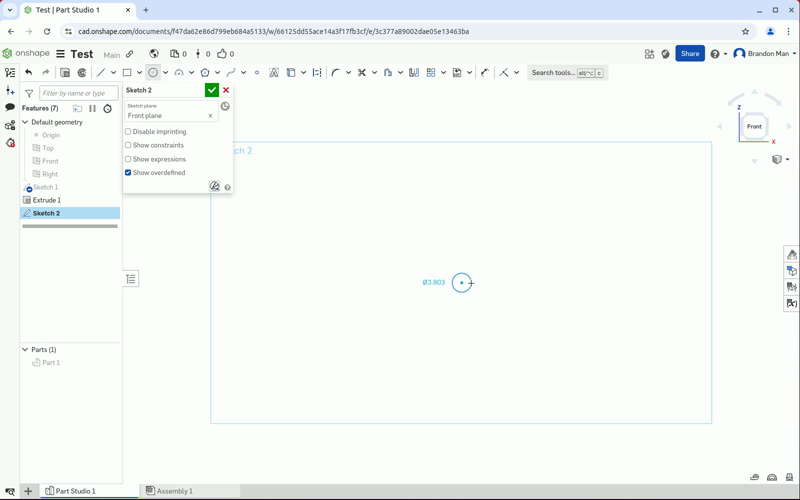
click(471, 282)
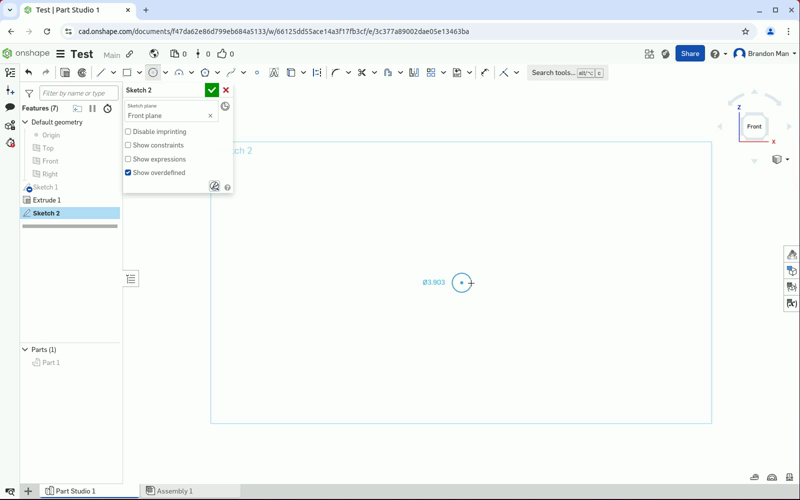
key(esc)
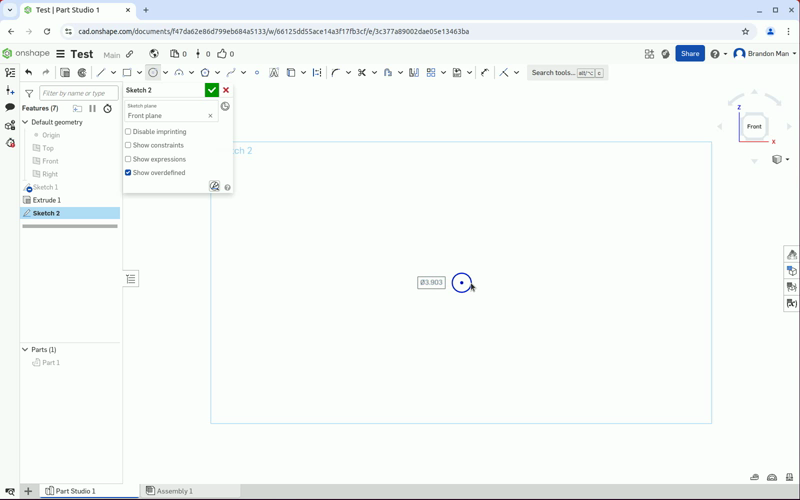
key(c)
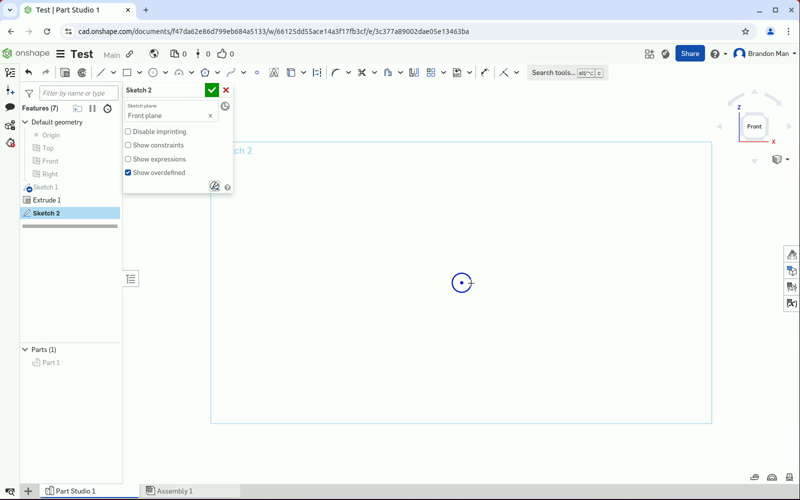
key_down(shift)
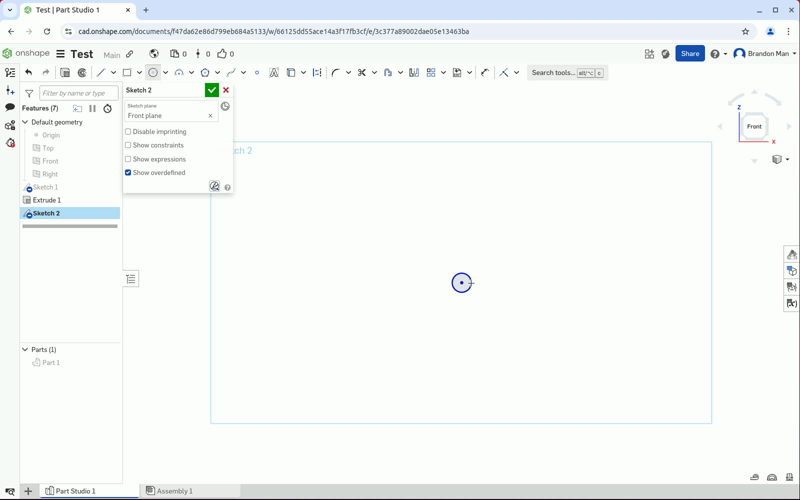
mouse_move(461, 282)
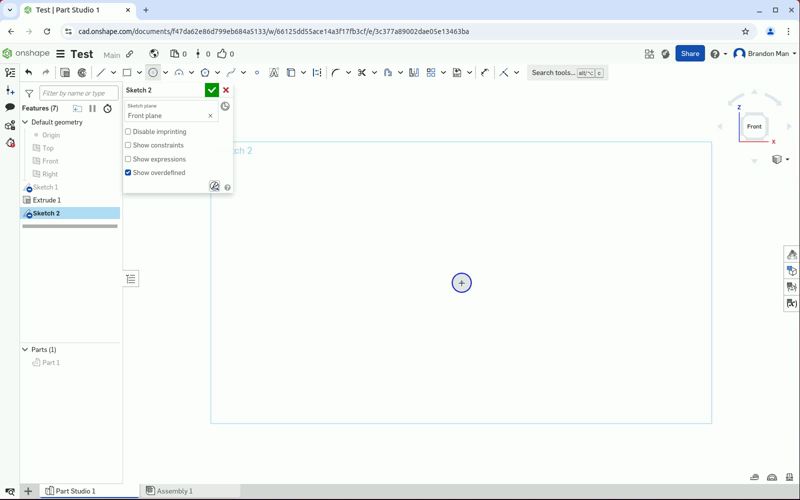
click(461, 282)
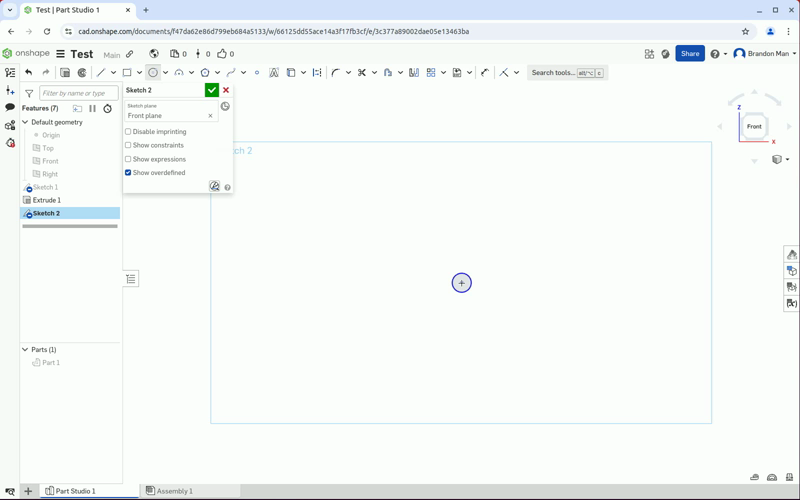
key_up(shift)
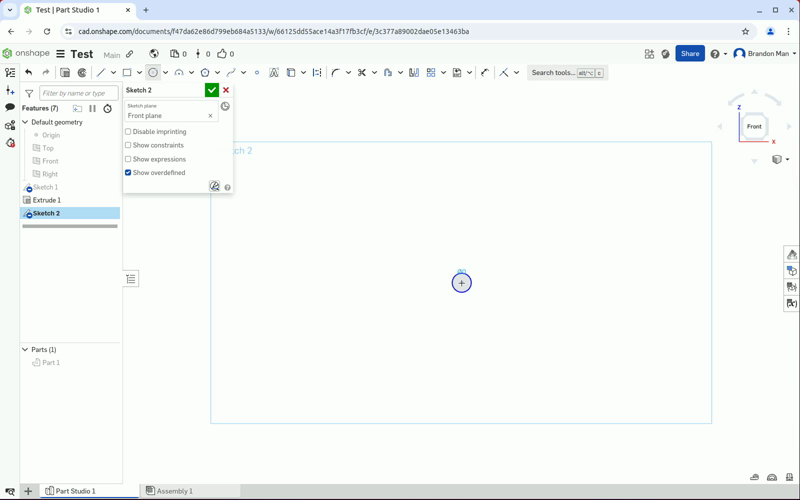
mouse_move(464, 282)
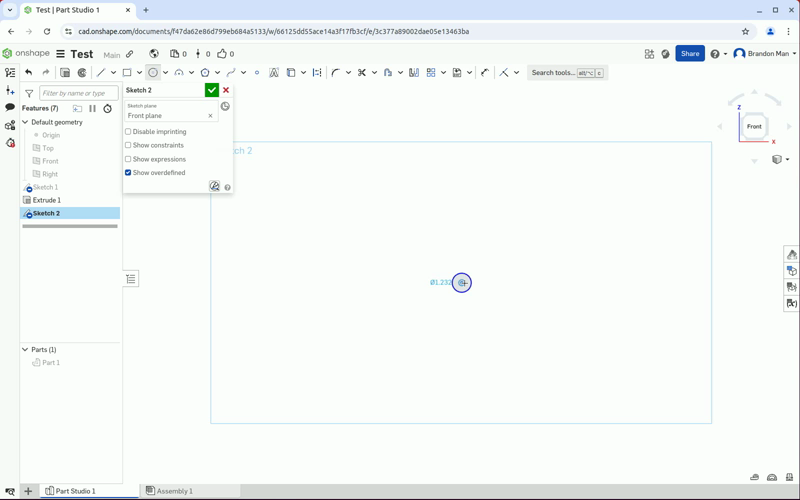
scroll(6)
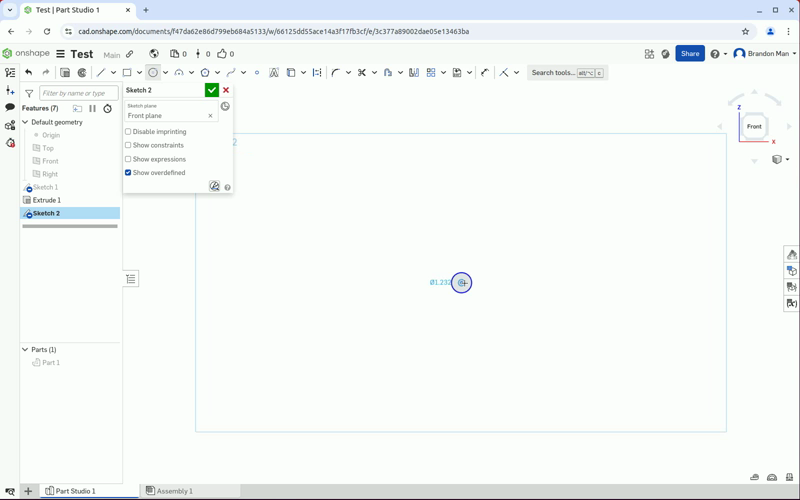
scroll(6)
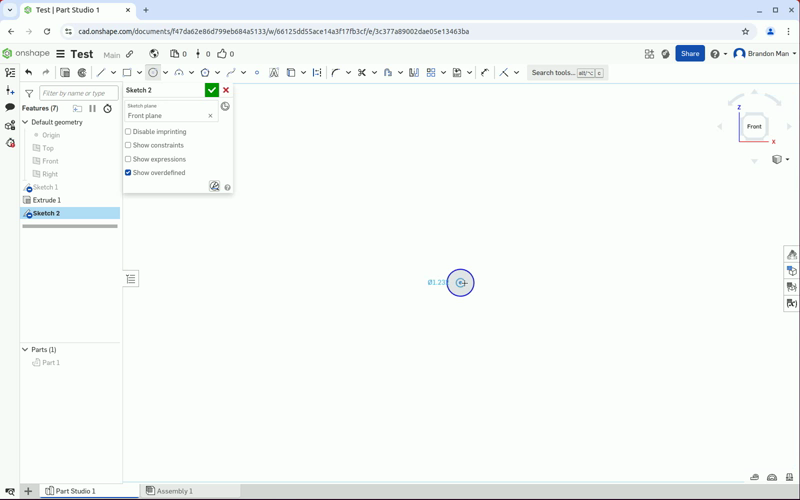
scroll(6)
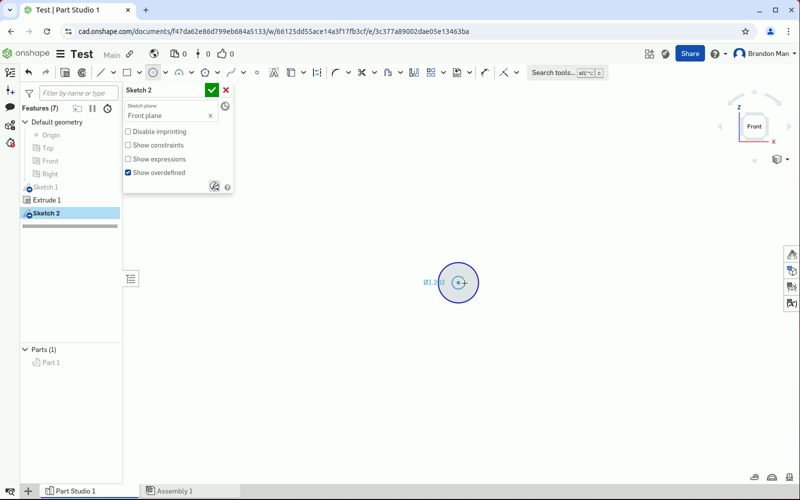
scroll(6)
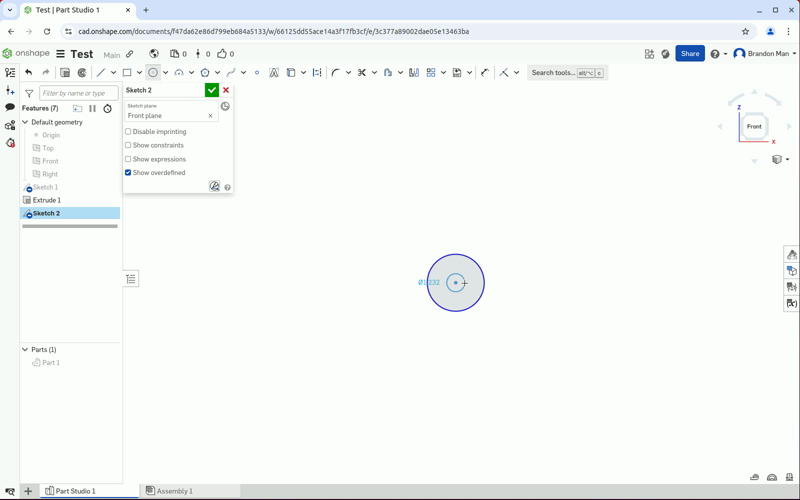
scroll(6)
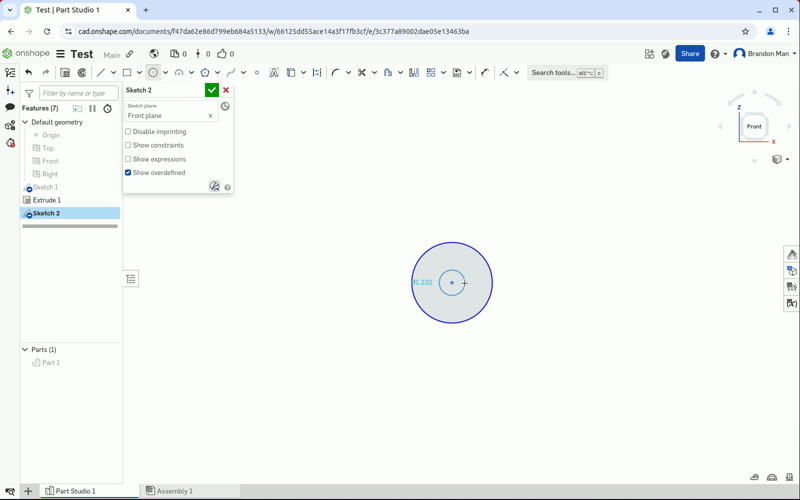
scroll(6)
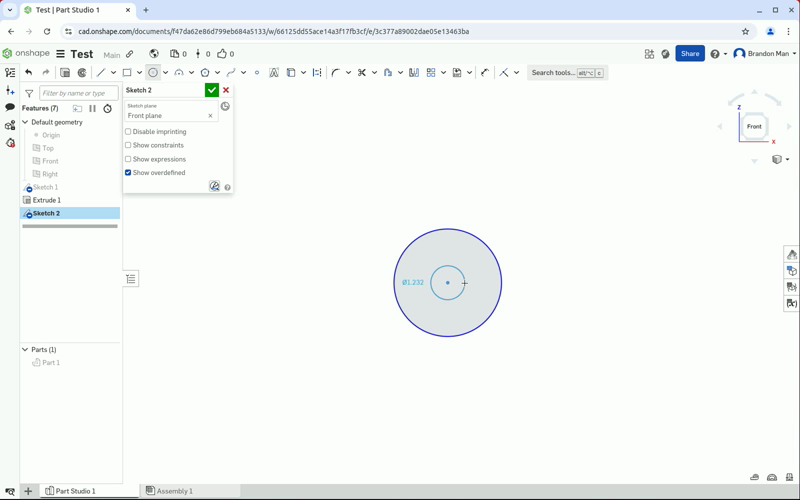
scroll(6)
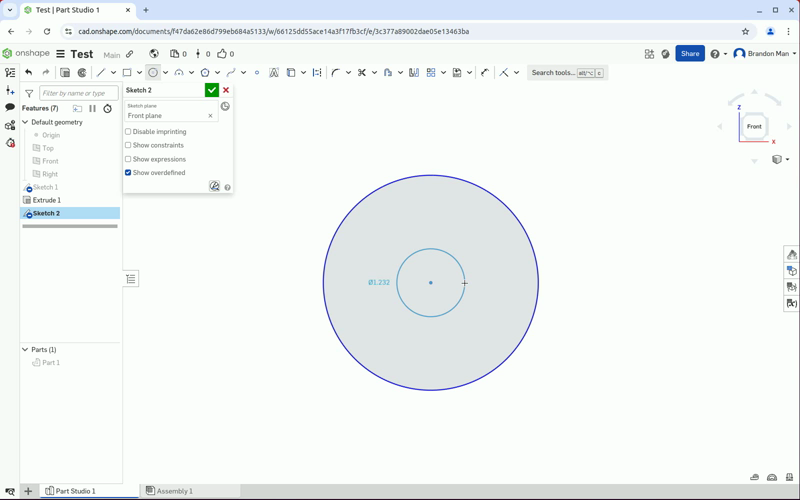
click(464, 282)
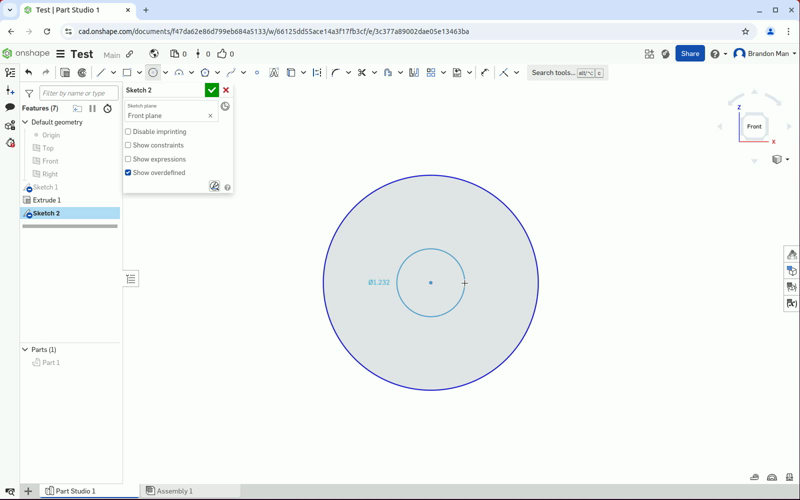
scroll(-6)
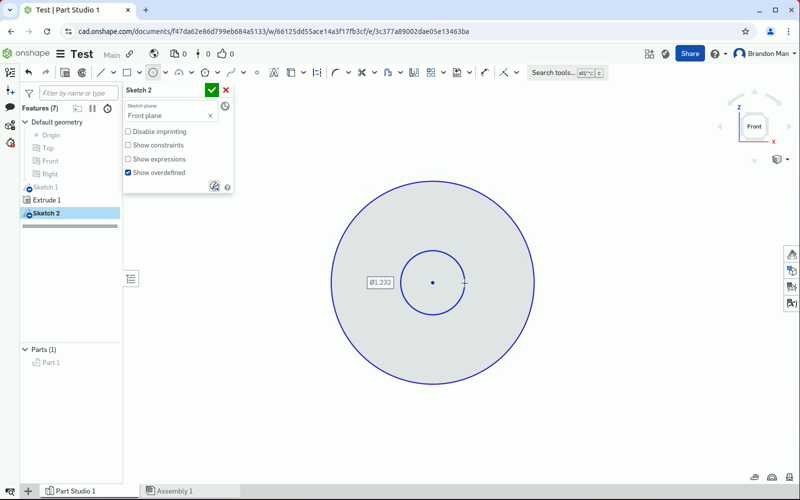
scroll(-6)
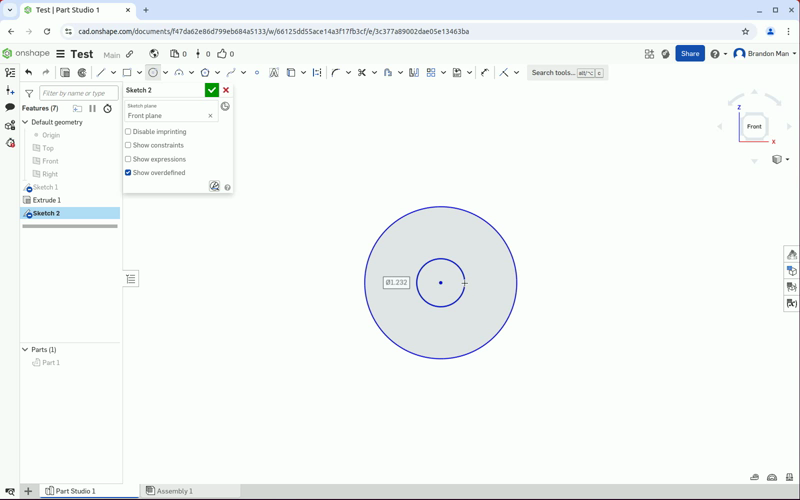
scroll(-6)
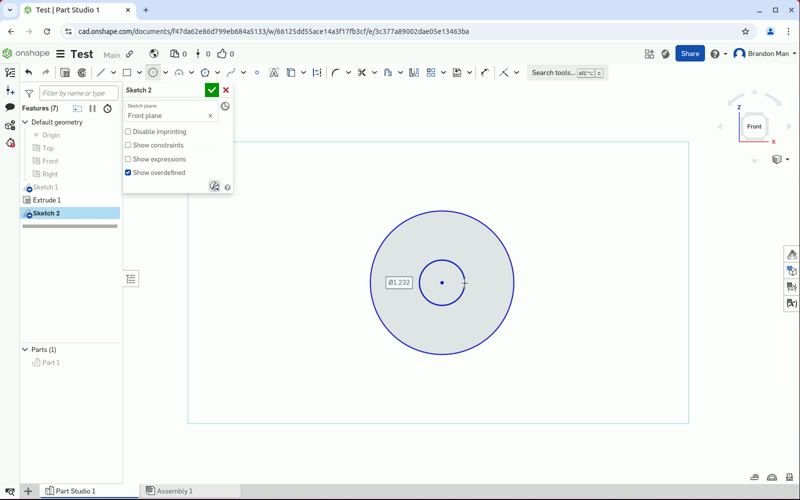
scroll(-6)
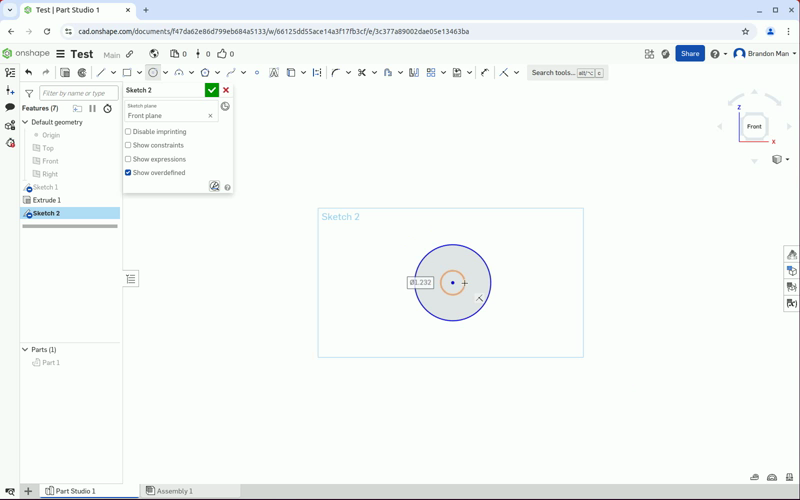
scroll(-6)
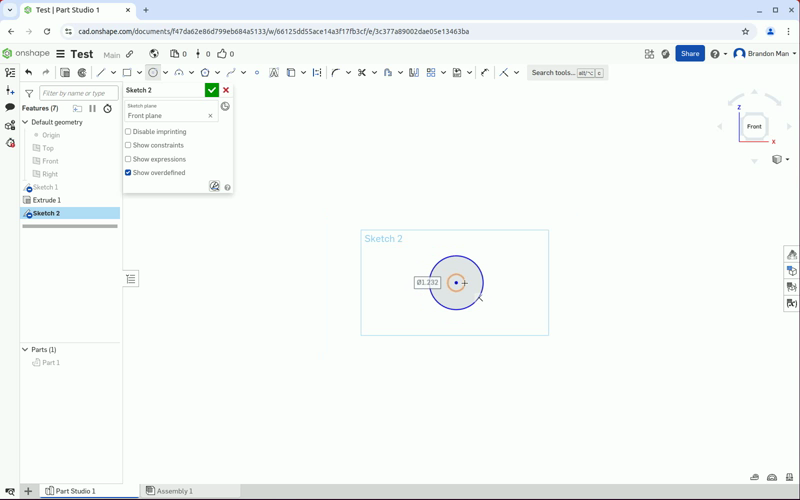
scroll(-6)
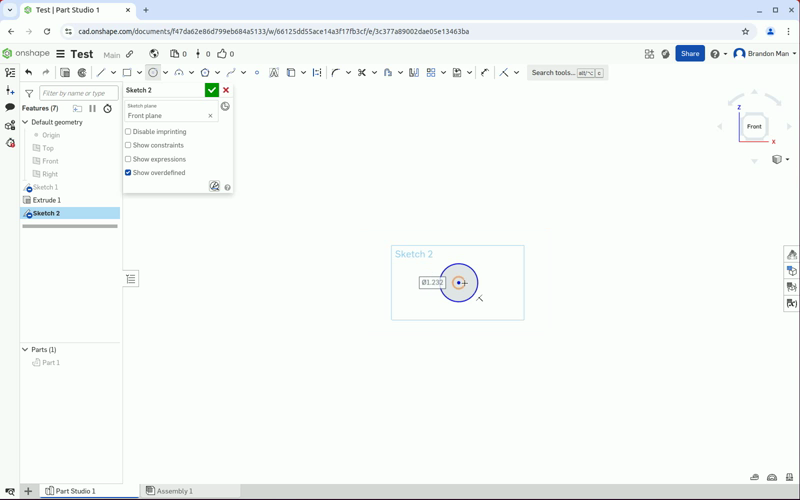
scroll(-6)
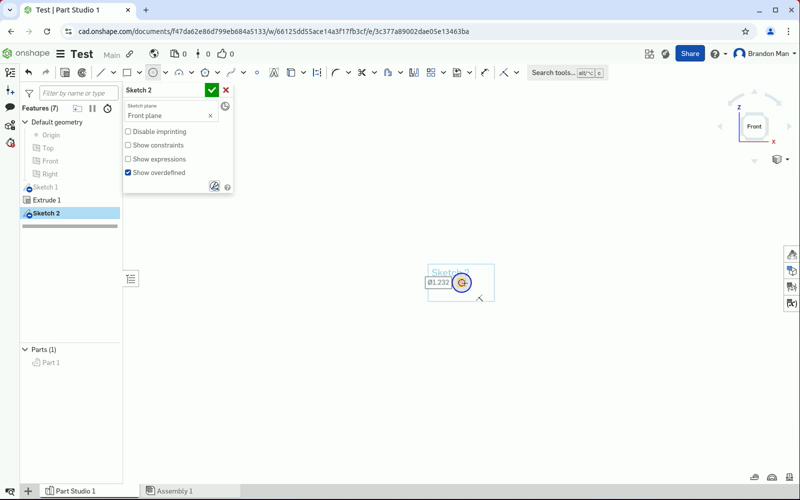
key(esc)
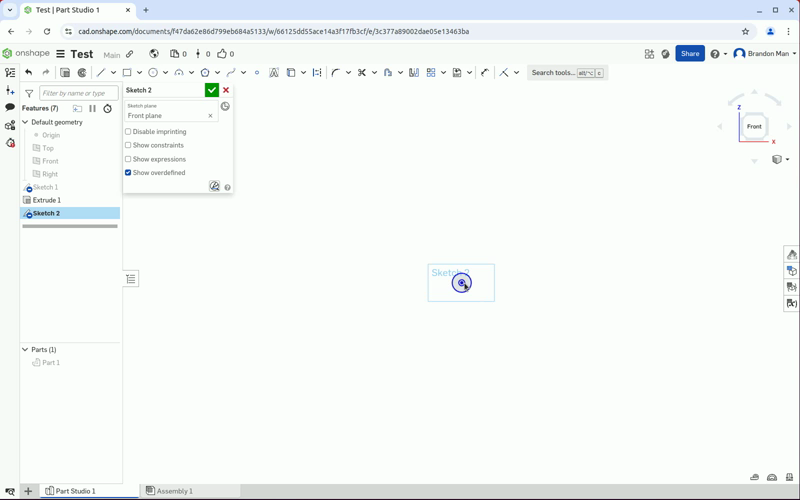
mouse_move(467, 280)
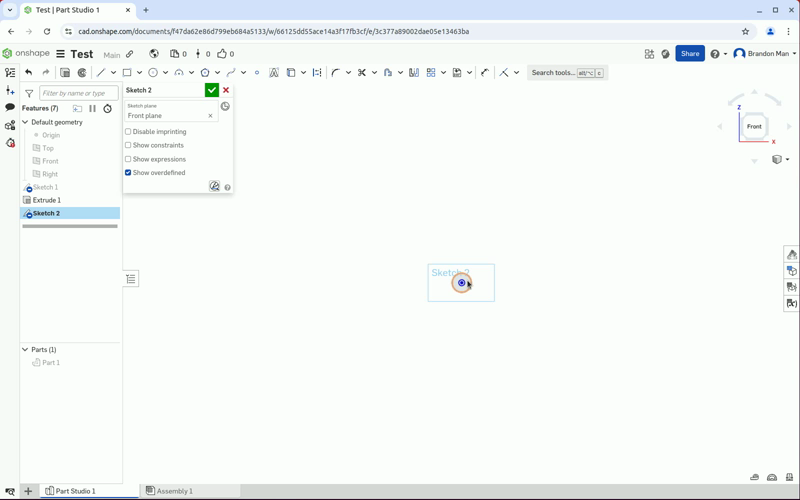
scroll(6)
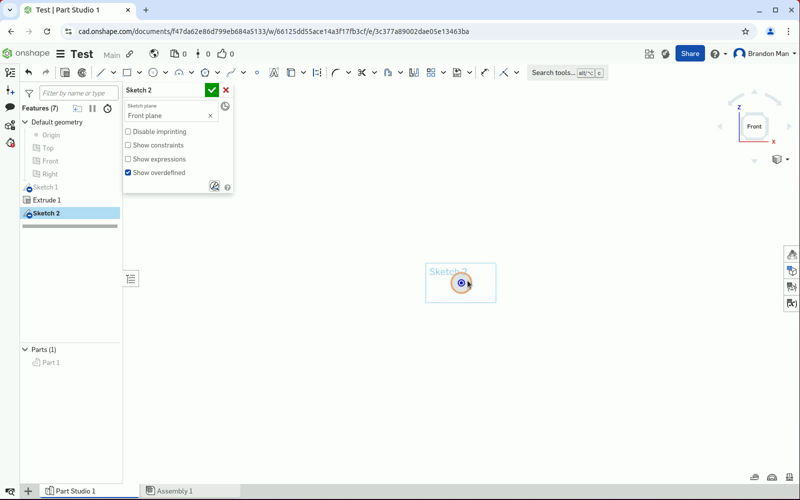
scroll(6)
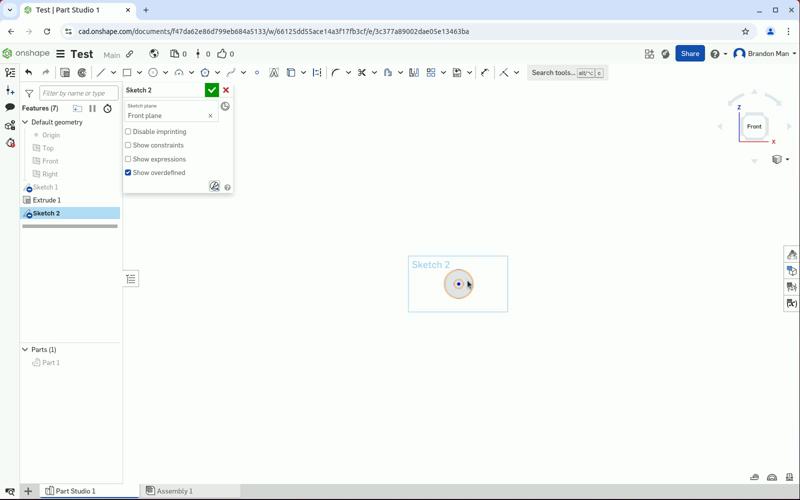
scroll(6)
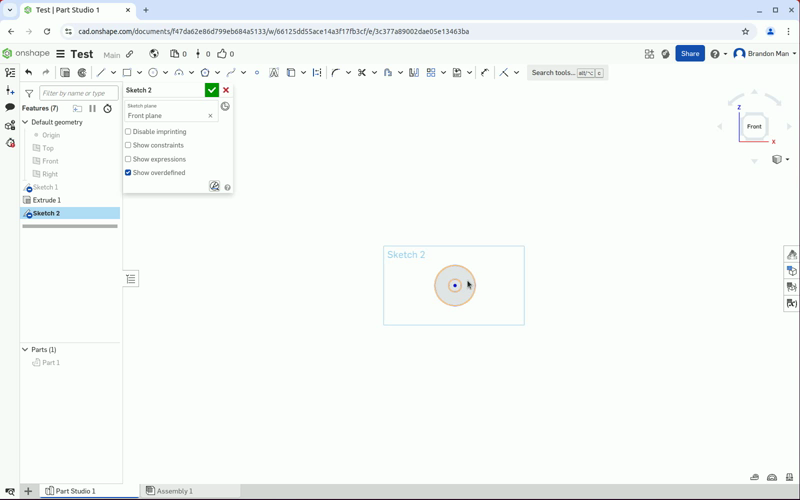
scroll(6)
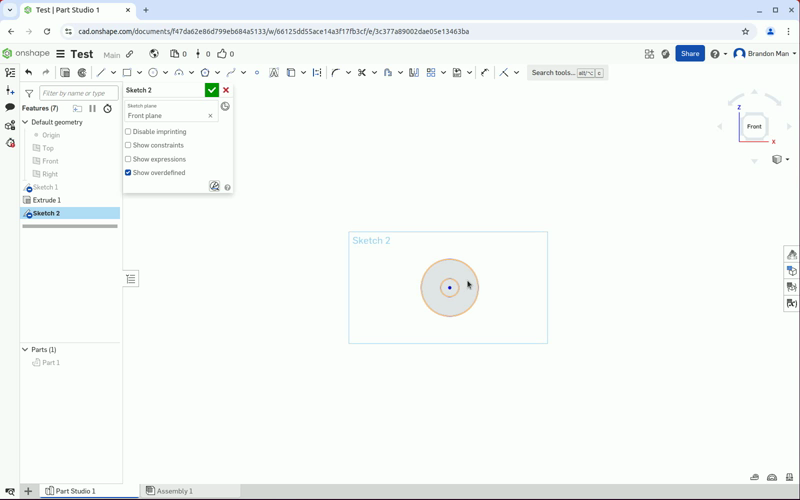
scroll(6)
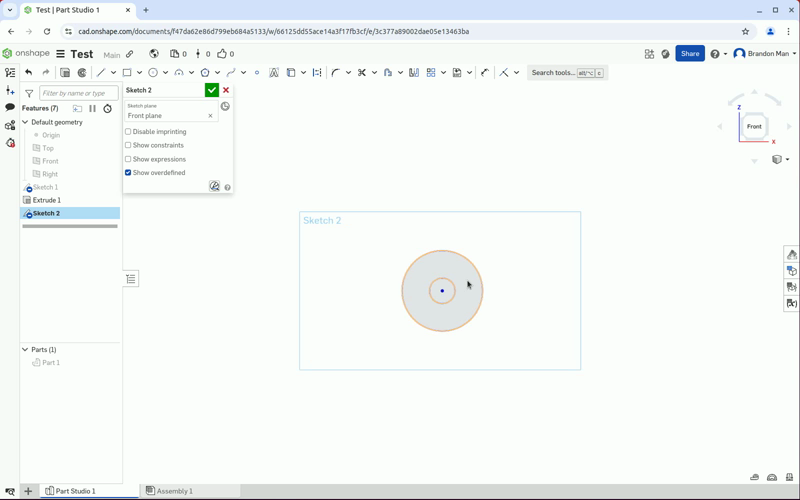
scroll(6)
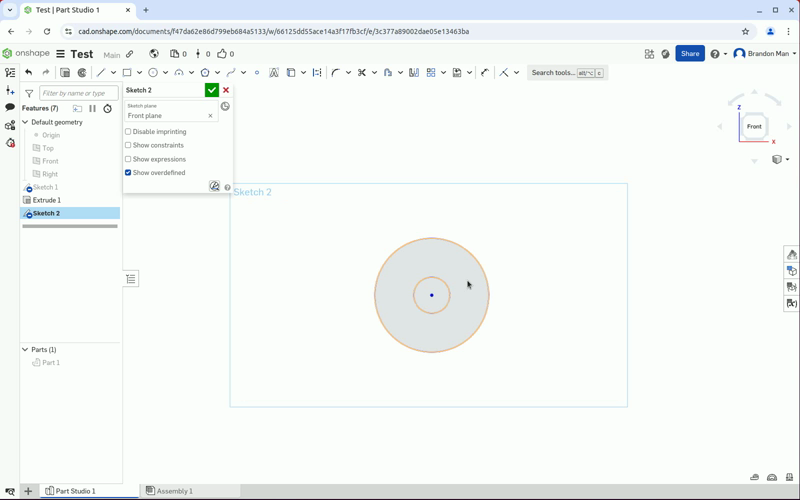
scroll(6)
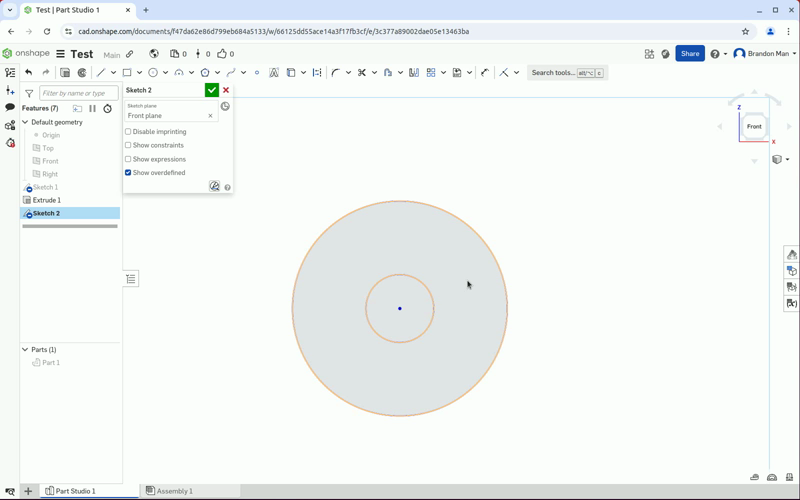
click(467, 280)
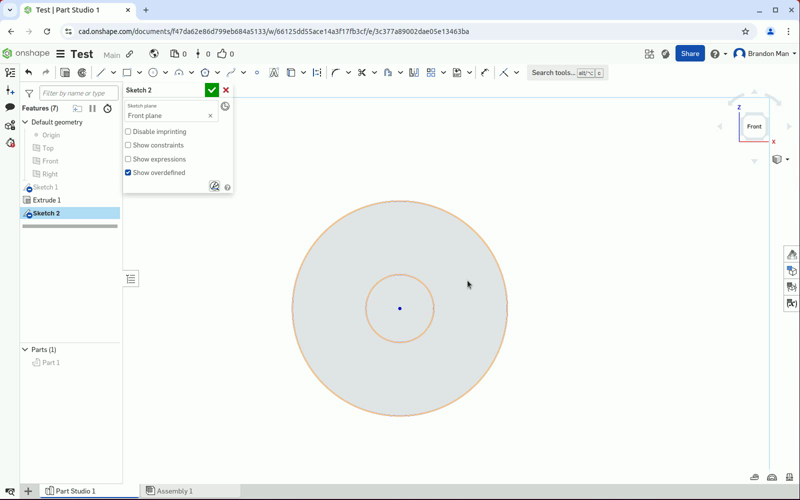
scroll(-6)
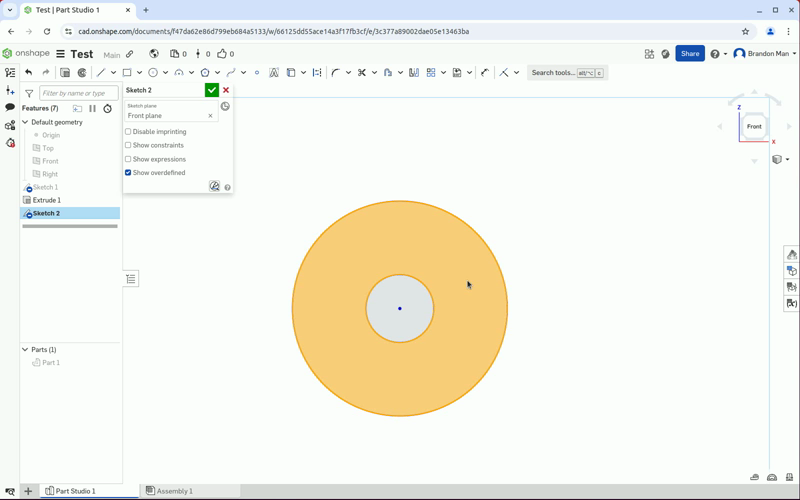
scroll(-6)
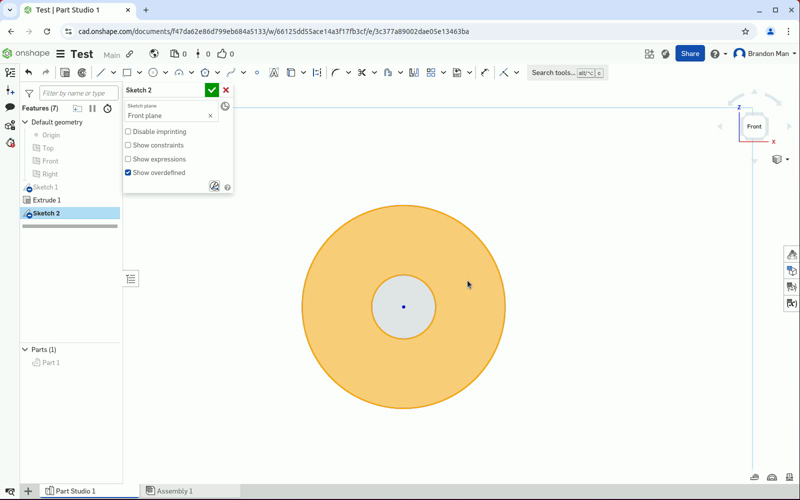
scroll(-6)
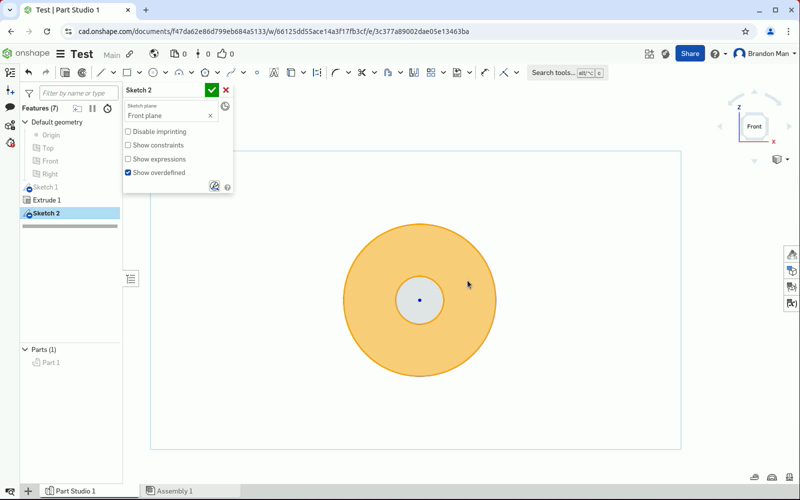
scroll(-6)
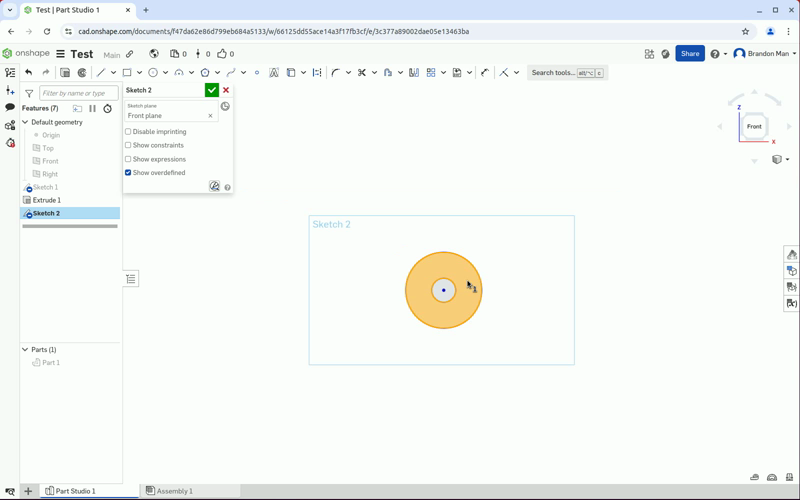
scroll(-6)
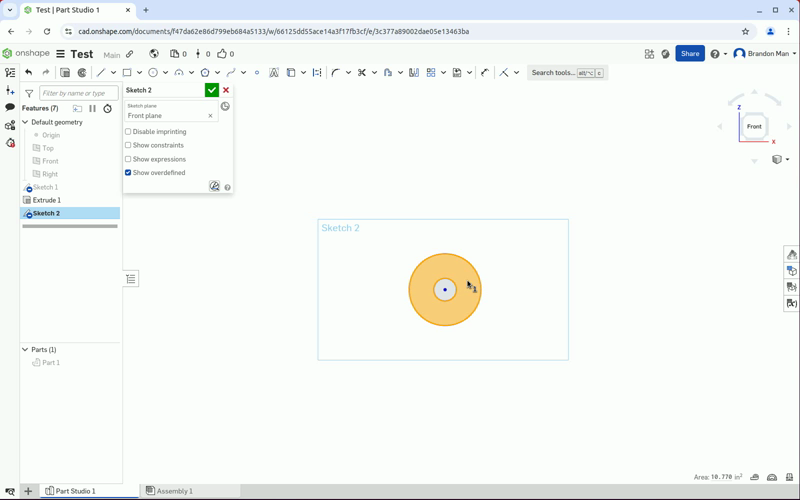
scroll(-6)
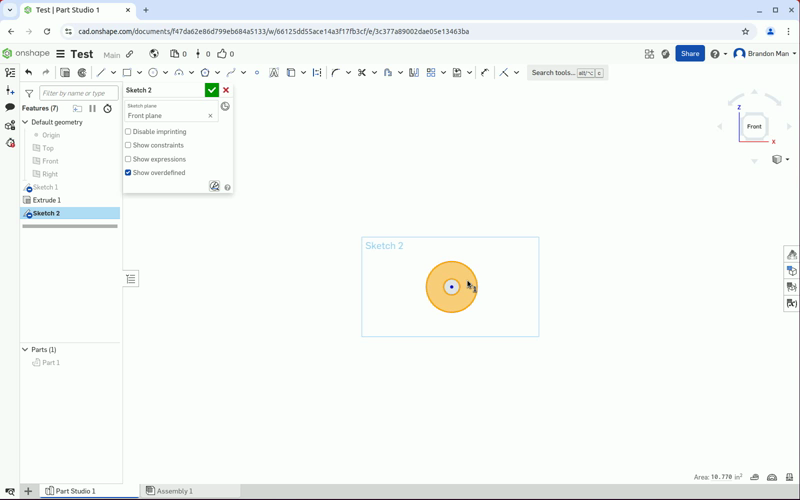
scroll(-6)
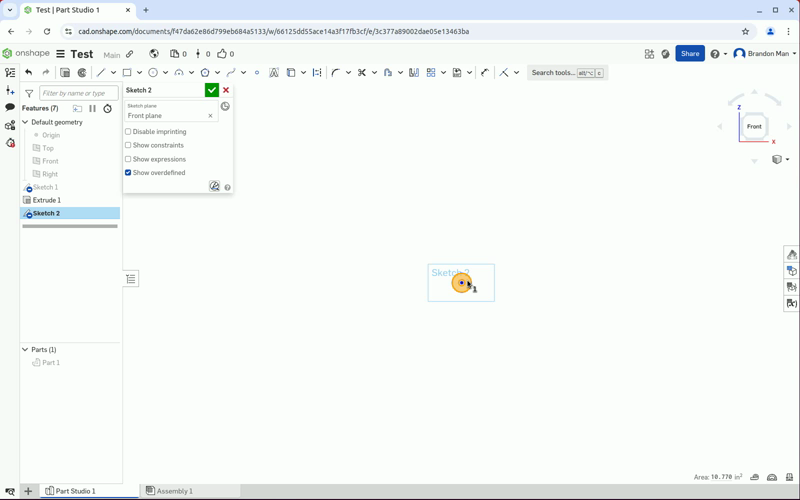
mouse_move(73, 352)
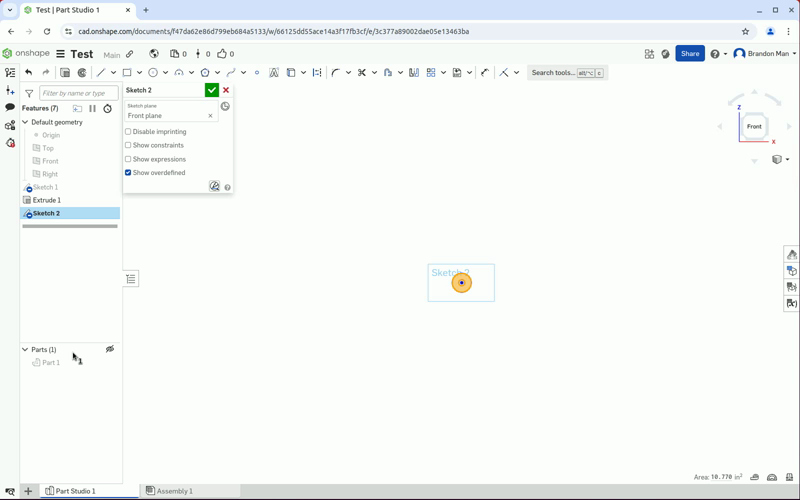
key(shift+y)
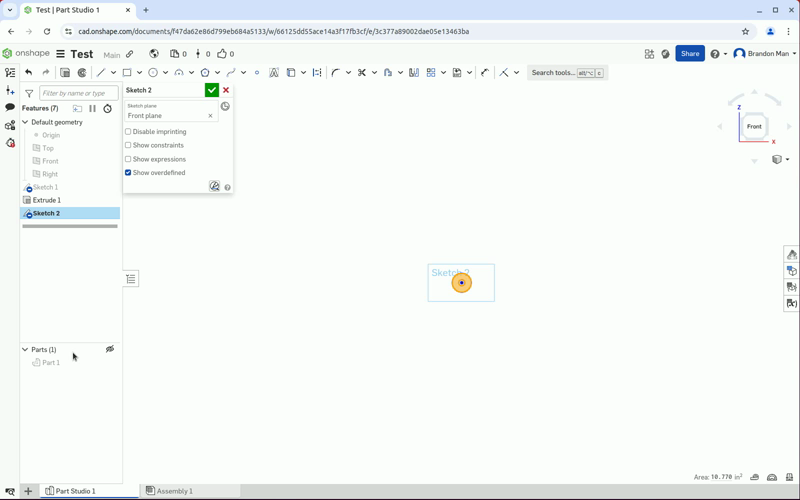
key(shift+e)
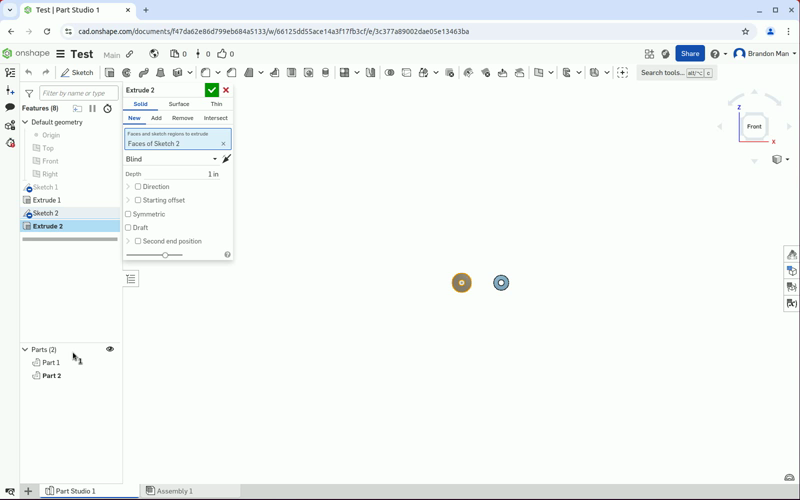
mouse_move(143, 106)
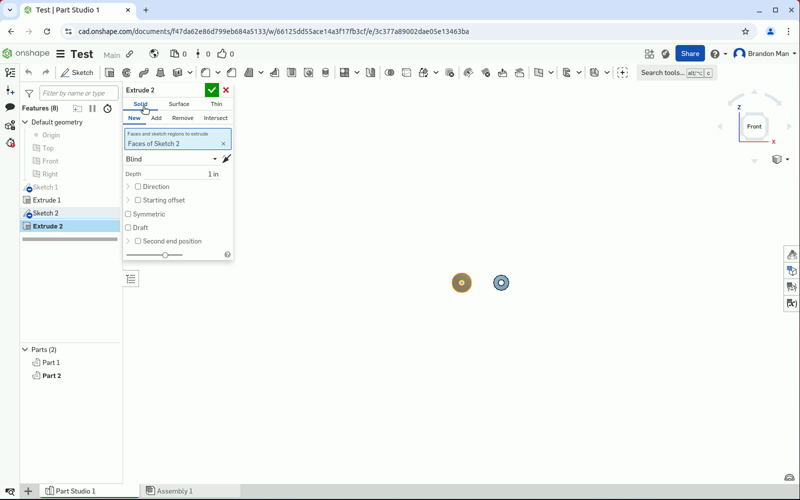
click(143, 106)
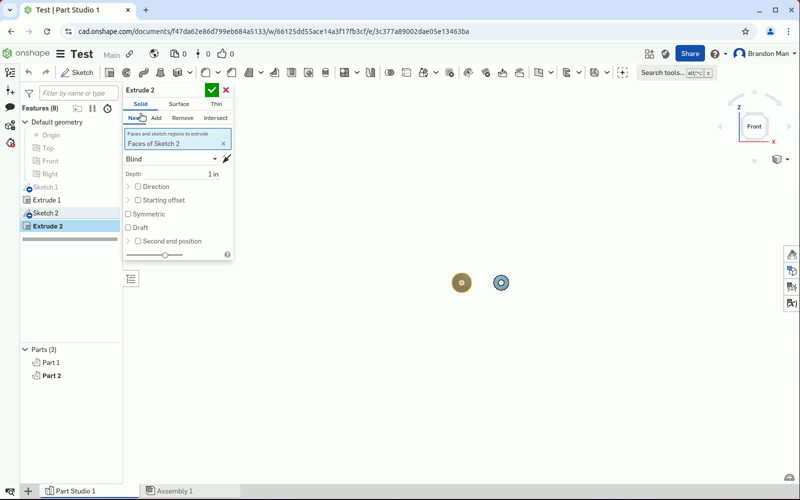
mouse_move(137, 120)
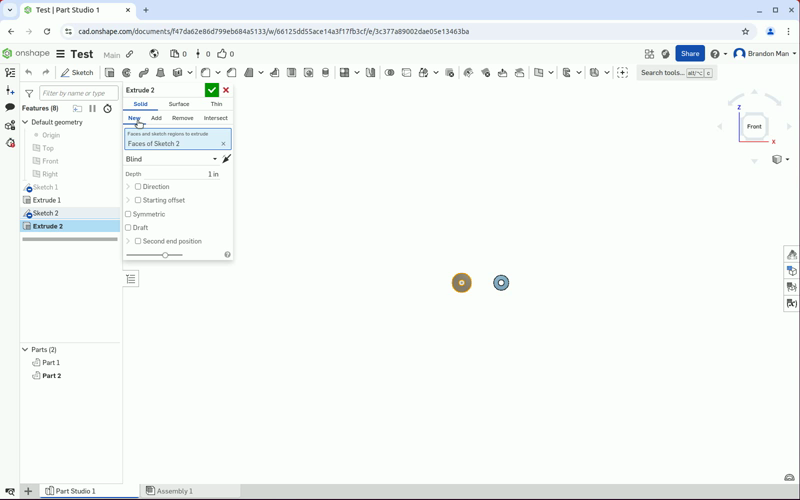
click(137, 120)
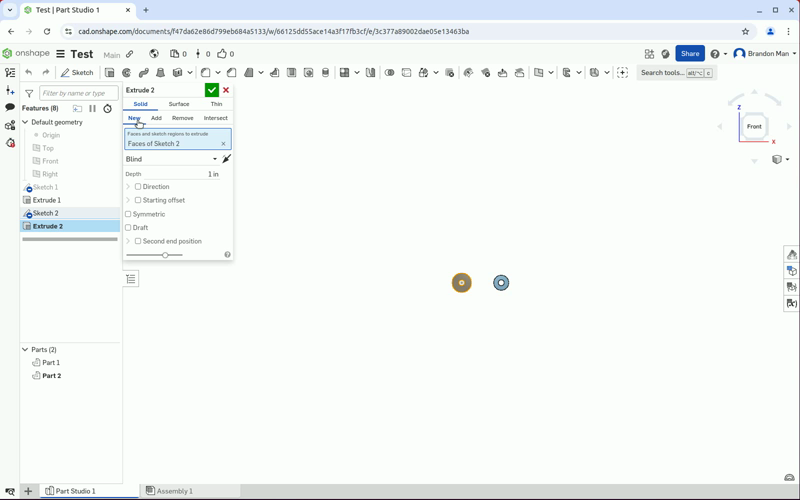
key(tab, 4)
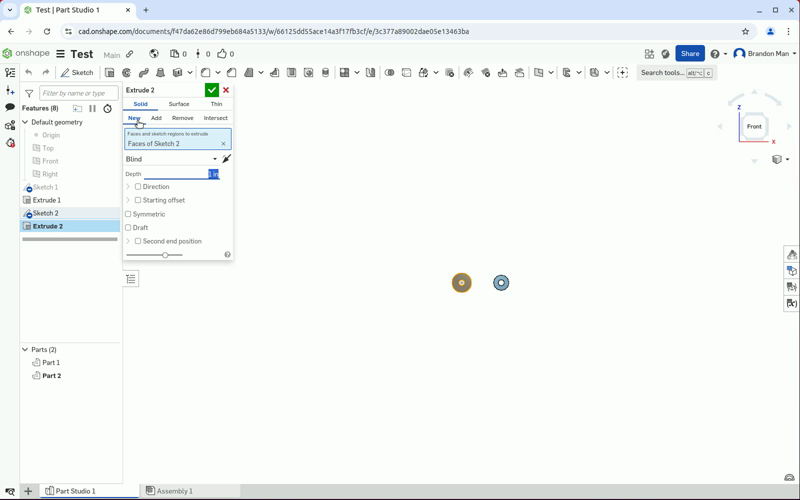
text(0.481)
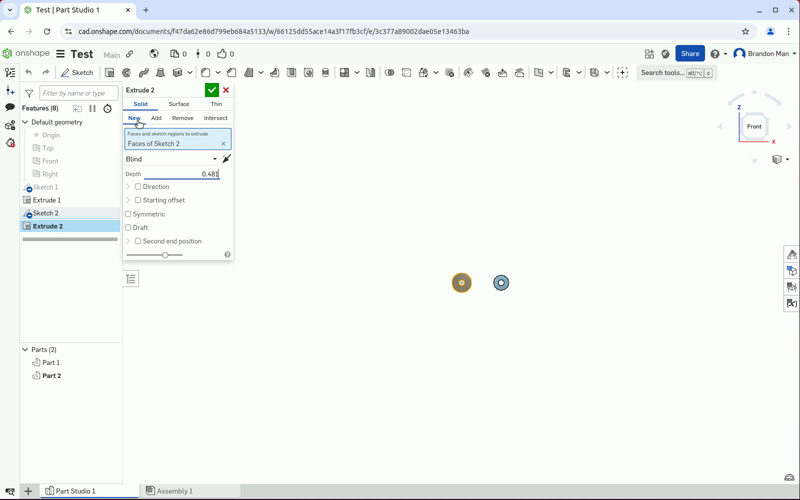
key(enter)
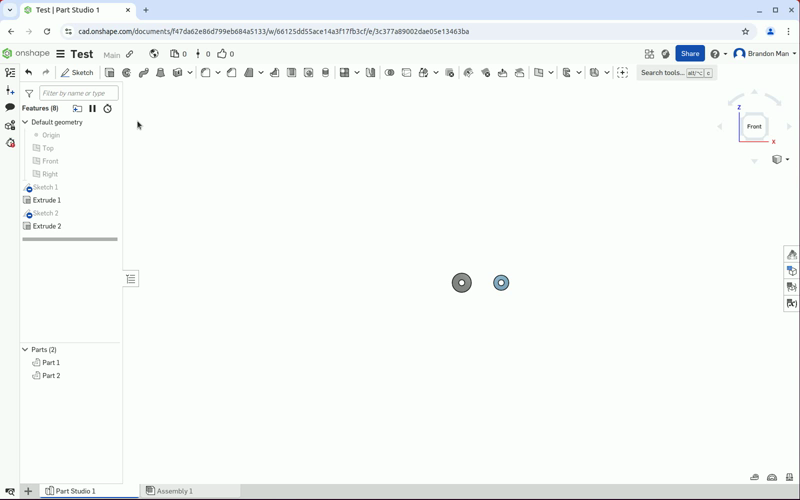
key(shift+h)
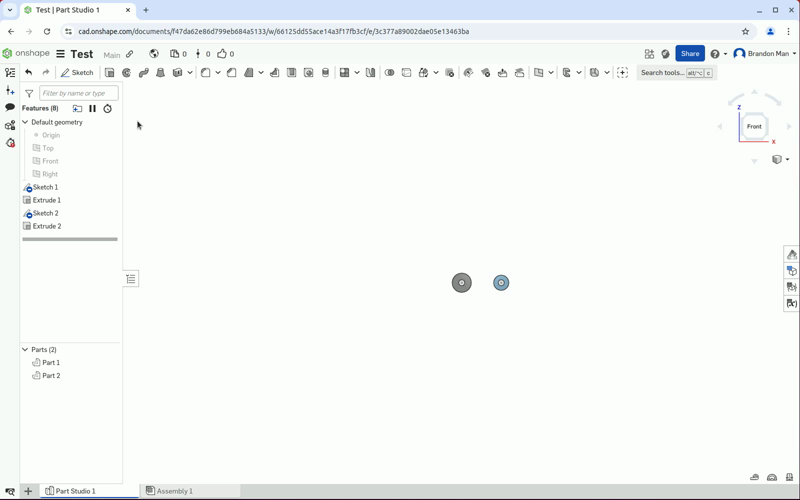
key(shift+h)
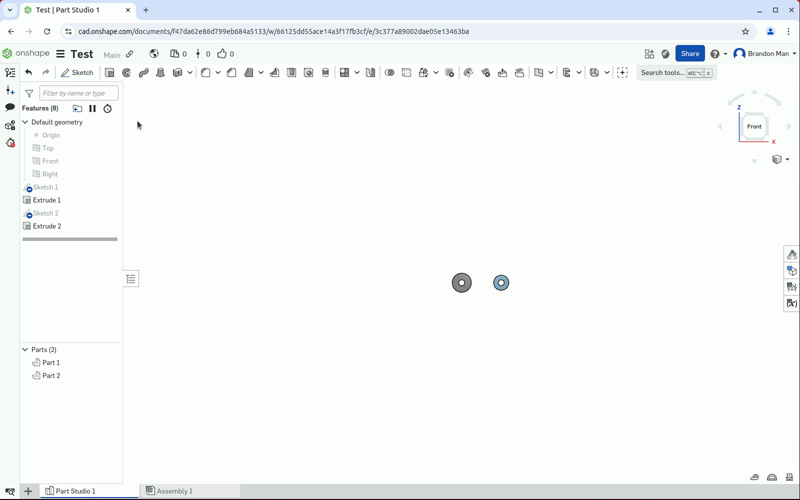
mouse_move(73, 189)
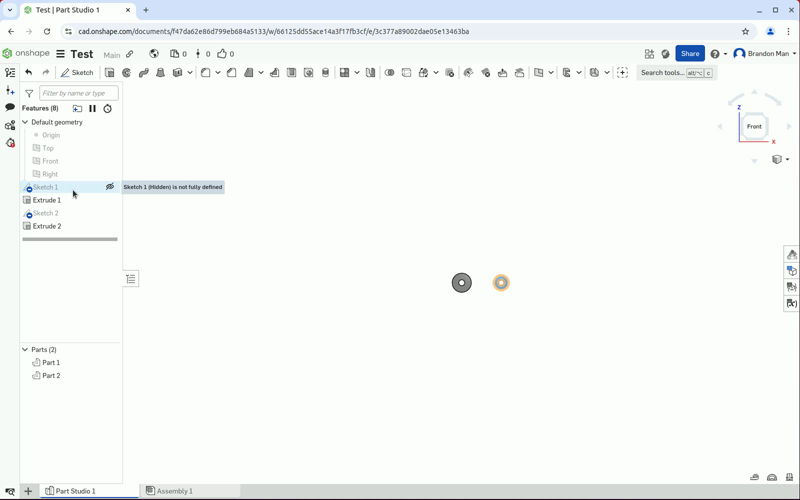
click(73, 189)
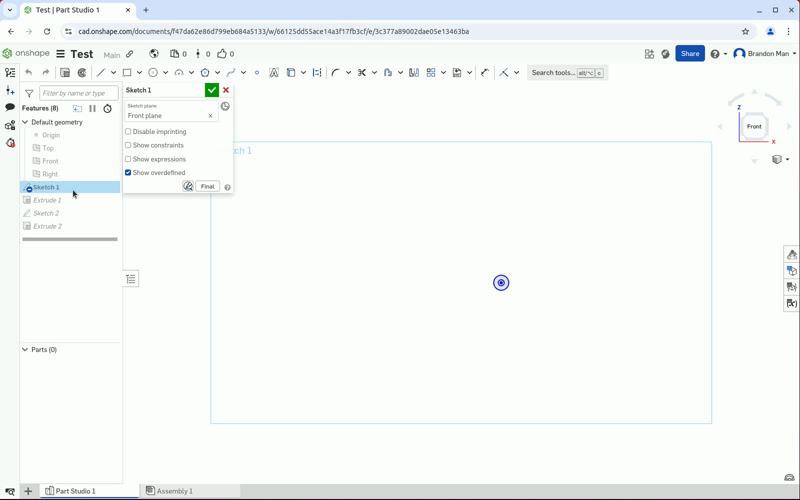
mouse_move(229, 92)
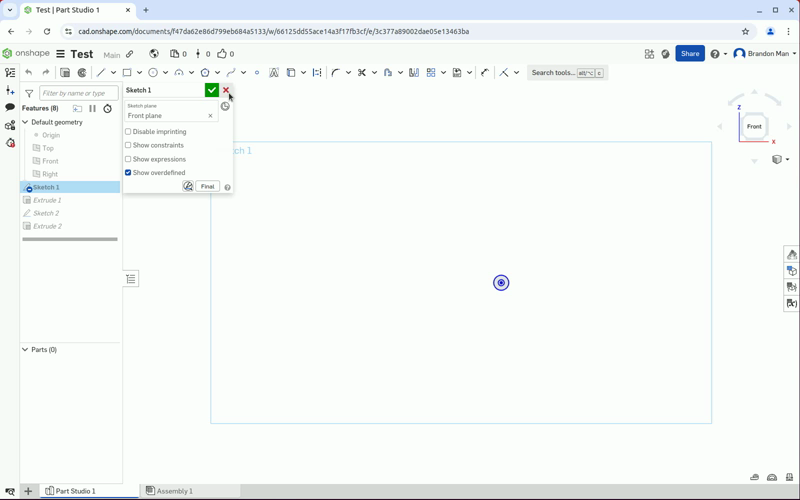
click(229, 92)
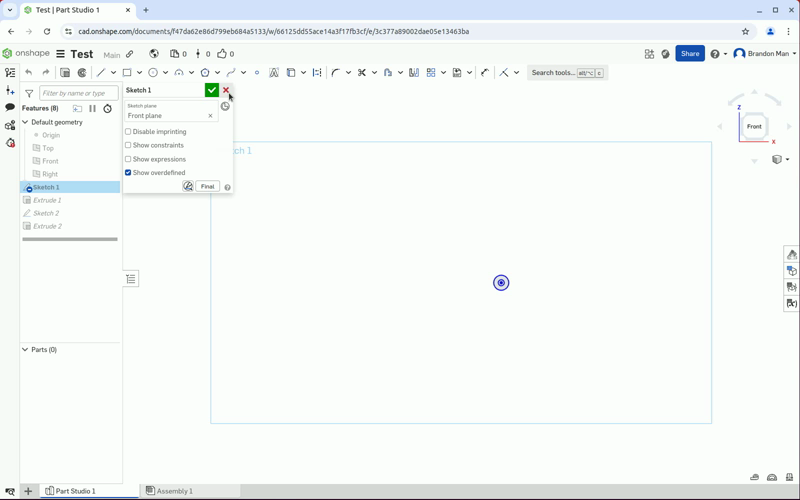
key(shift+s)
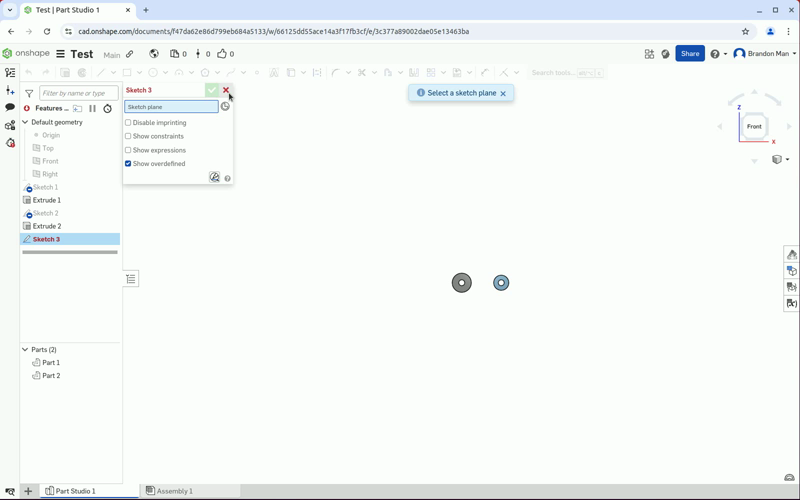
mouse_move(73, 163)
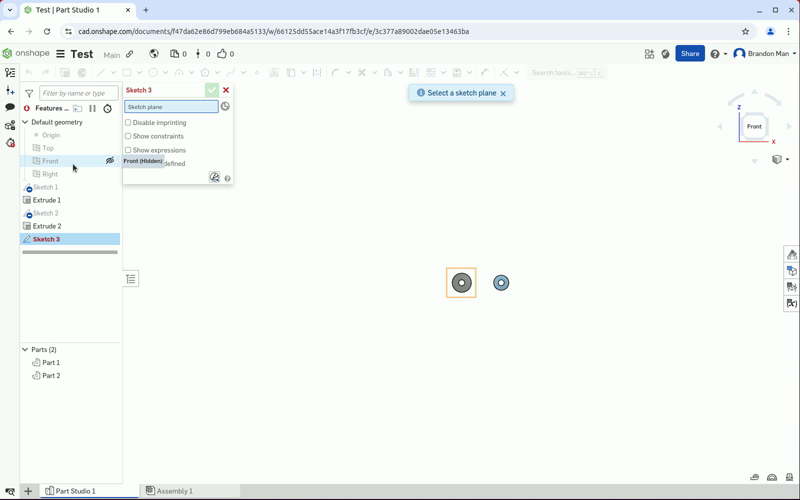
click(73, 163)
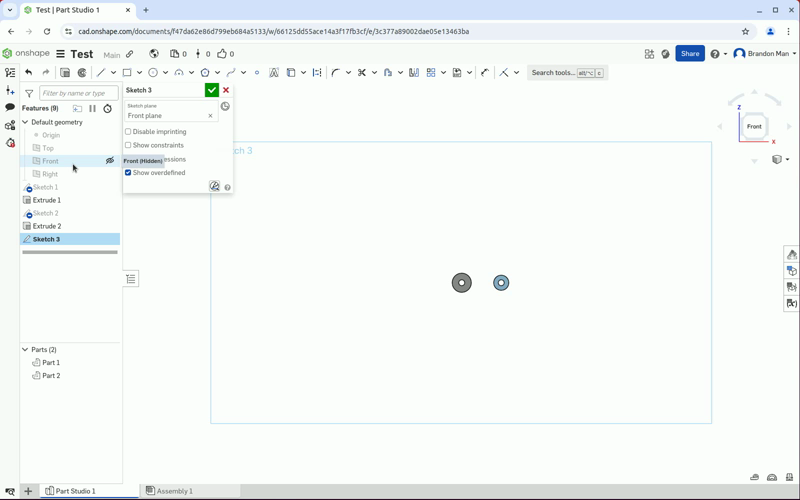
mouse_move(73, 352)
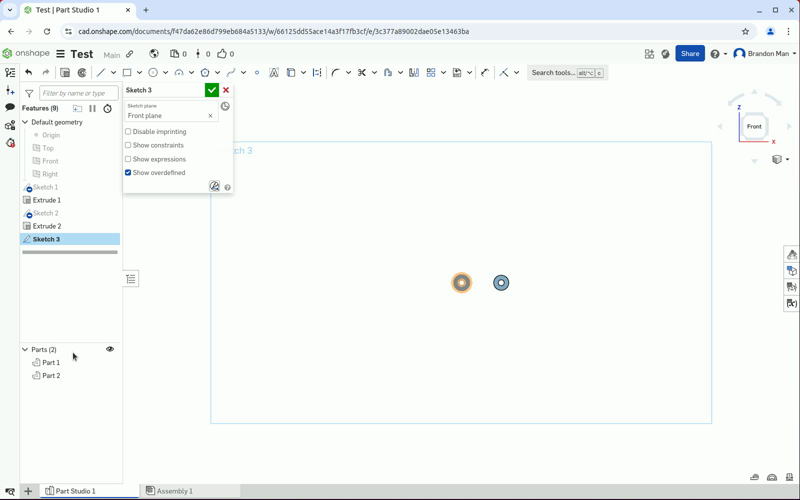
key(y)
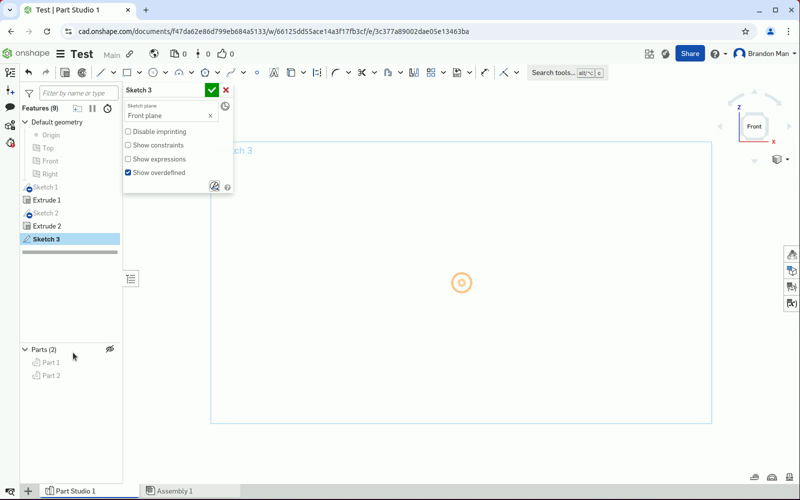
key(c)
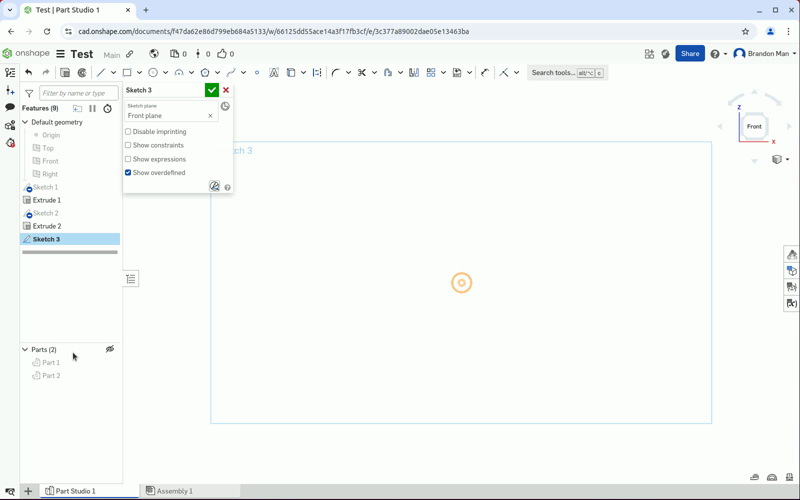
key_down(shift)
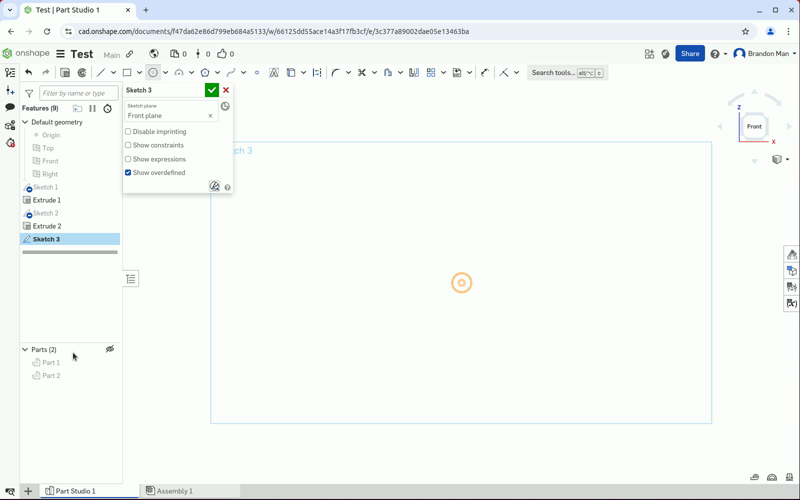
mouse_move(461, 178)
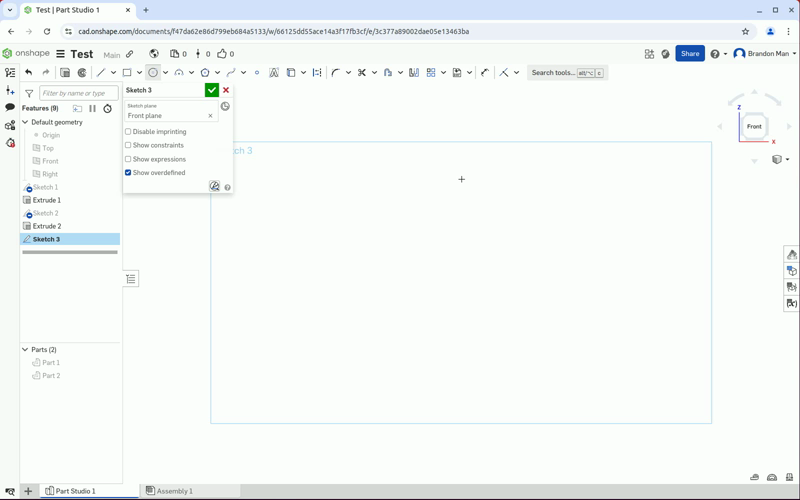
click(461, 178)
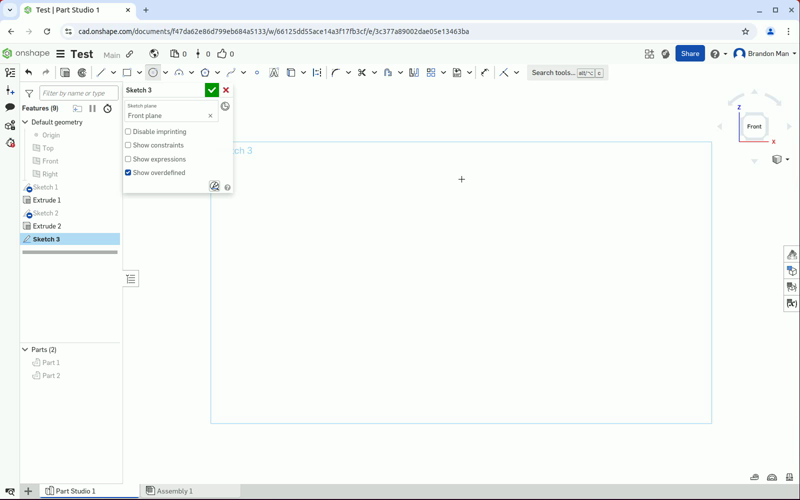
key_up(shift)
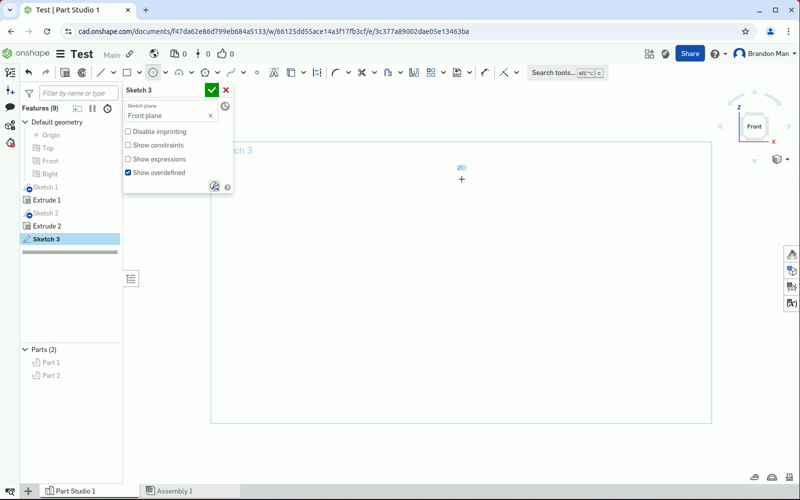
mouse_move(471, 178)
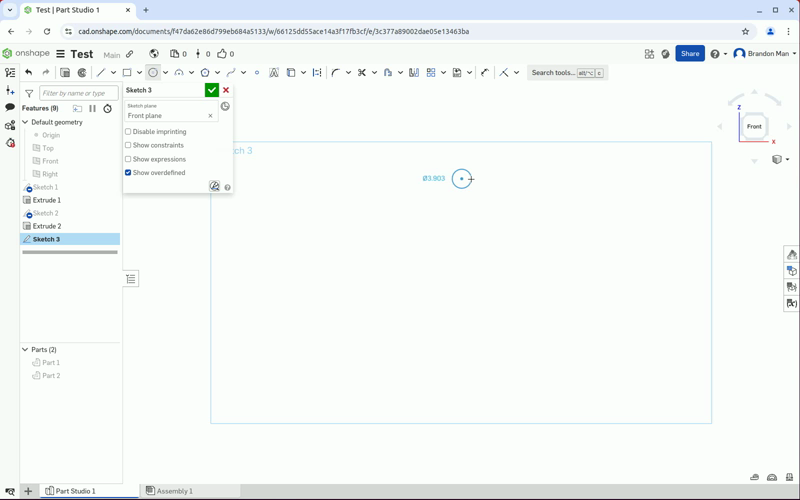
click(471, 178)
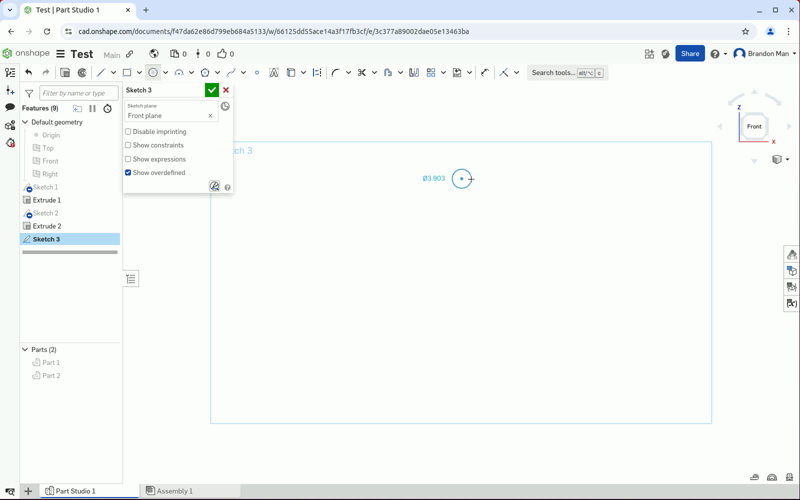
key(esc)
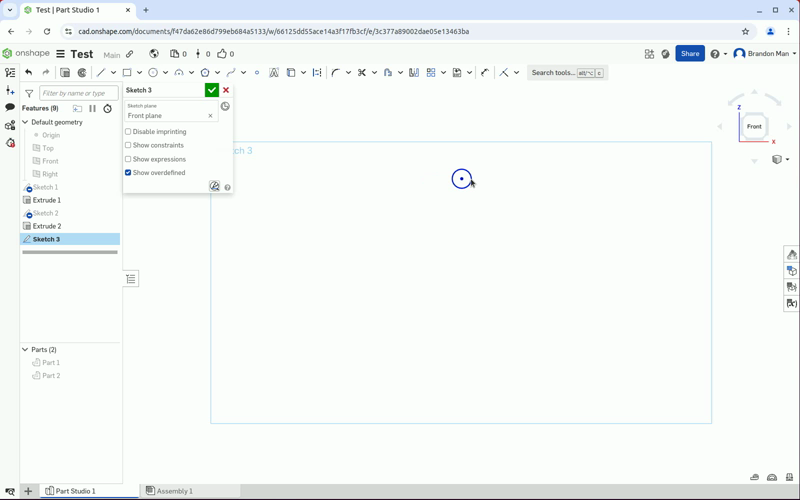
key(c)
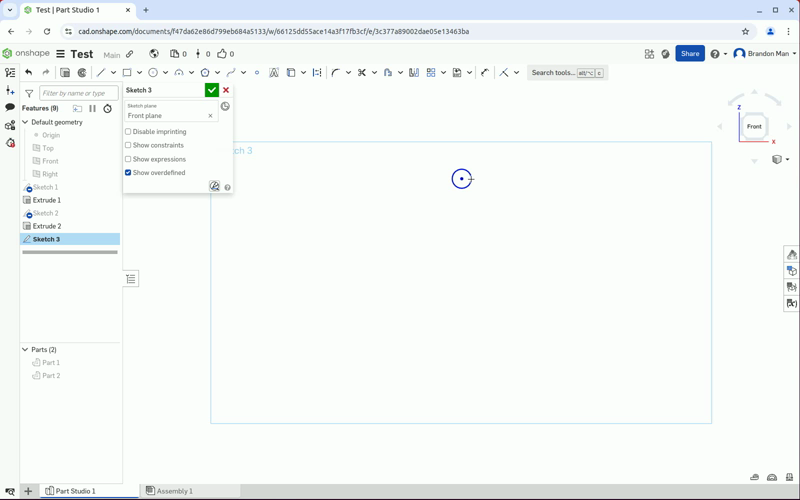
key_down(shift)
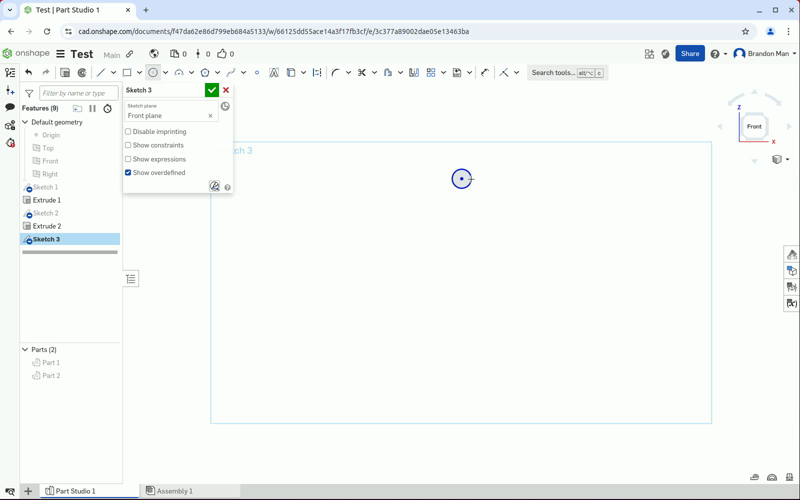
mouse_move(461, 178)
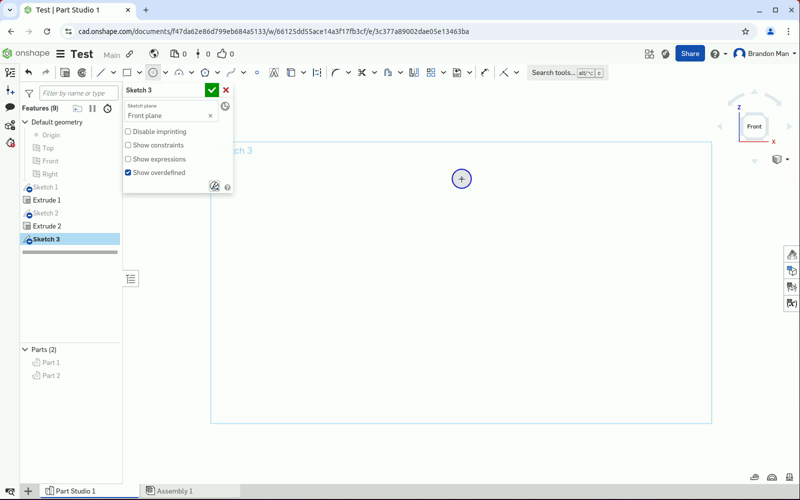
click(461, 178)
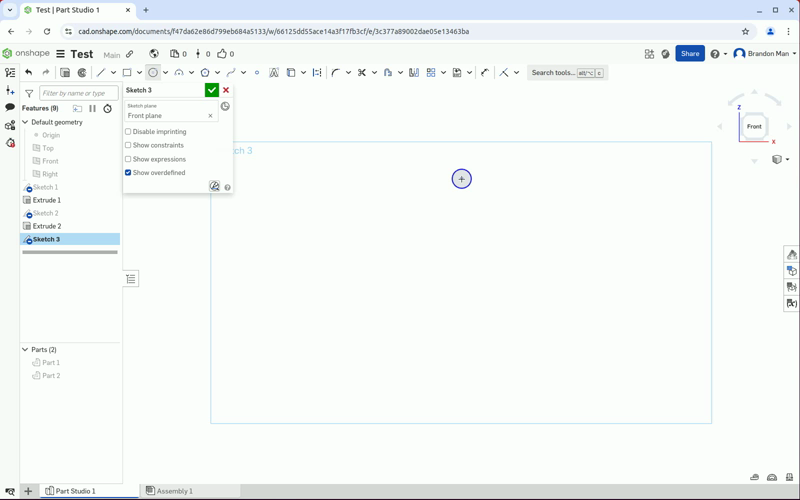
key_up(shift)
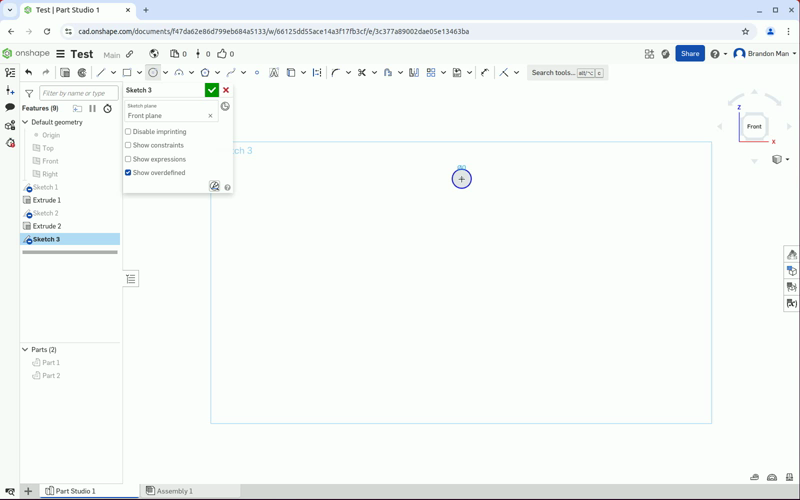
mouse_move(464, 178)
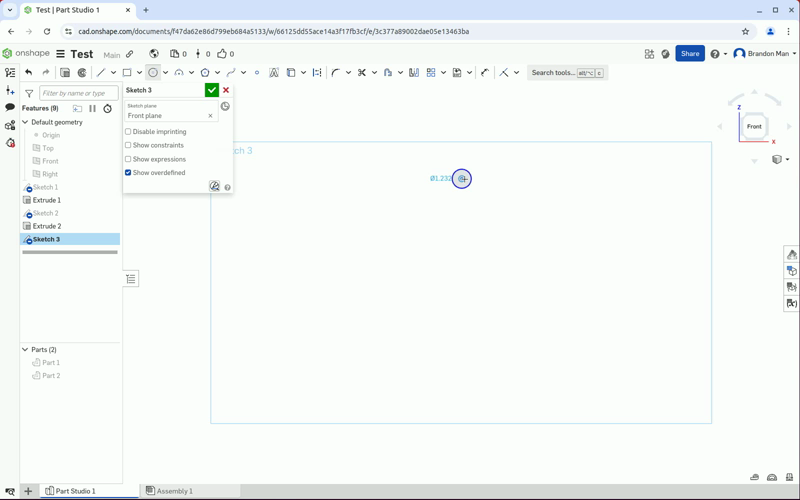
scroll(6)
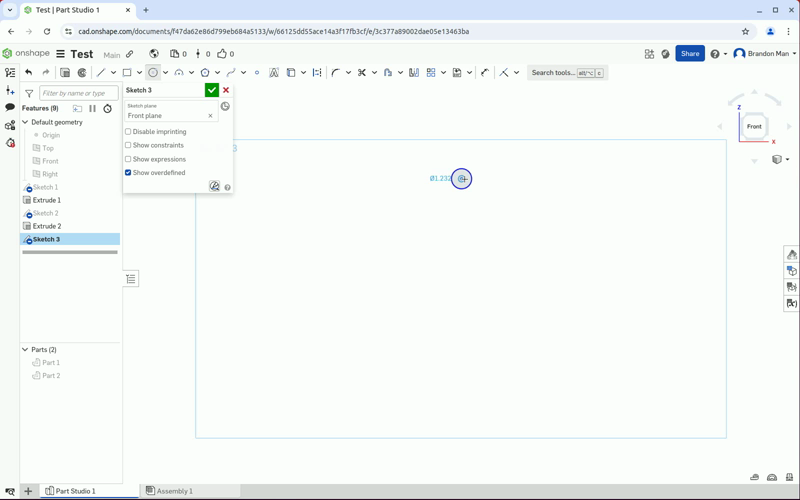
scroll(6)
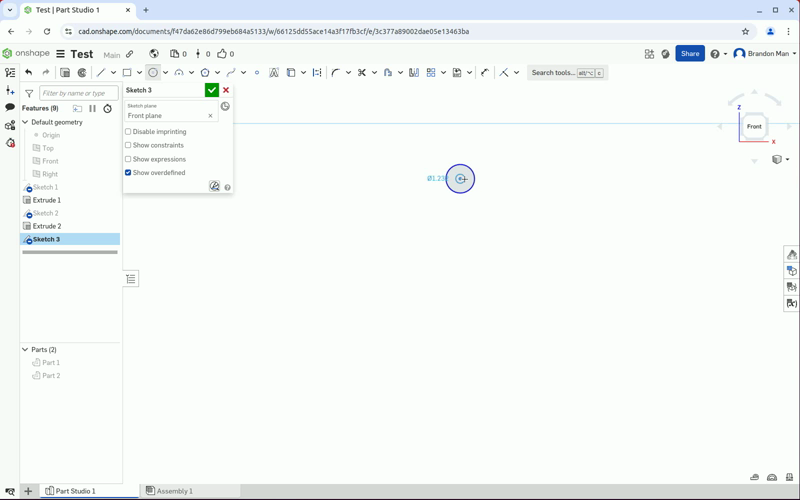
scroll(6)
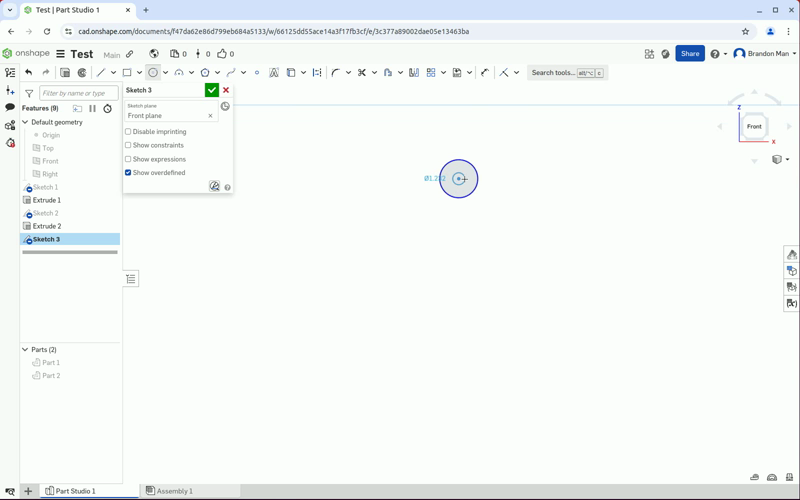
scroll(6)
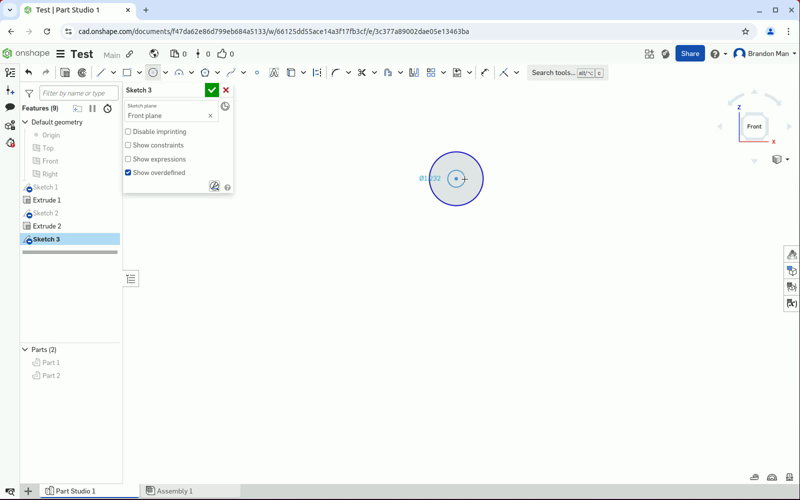
scroll(6)
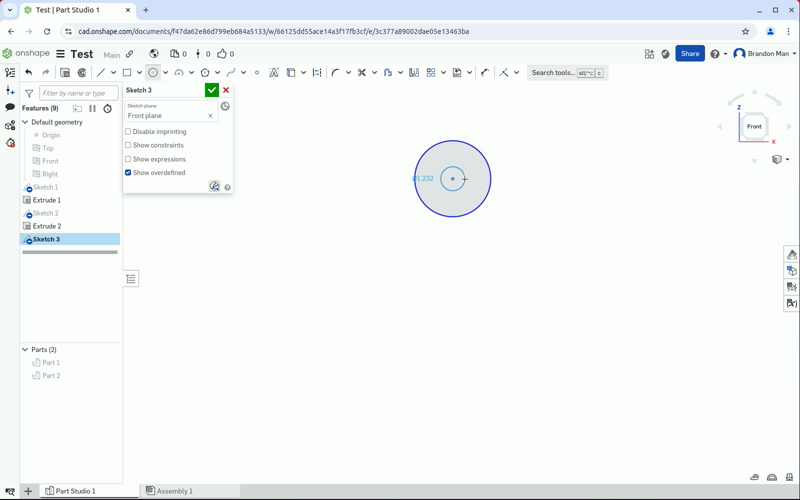
scroll(6)
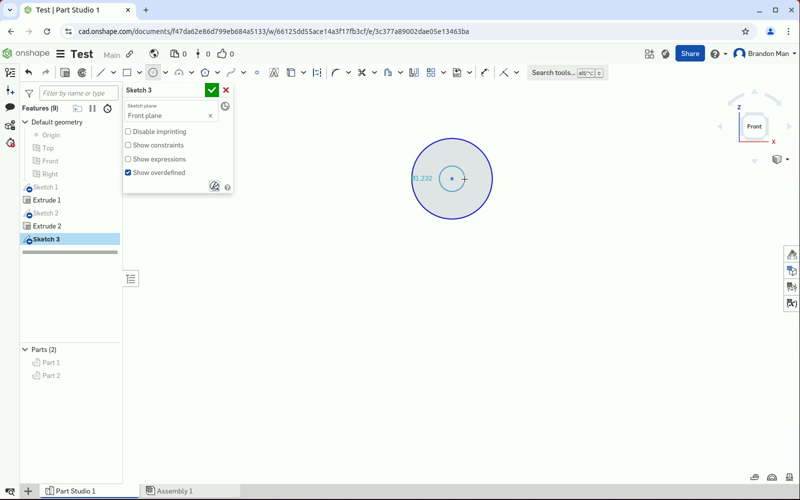
scroll(6)
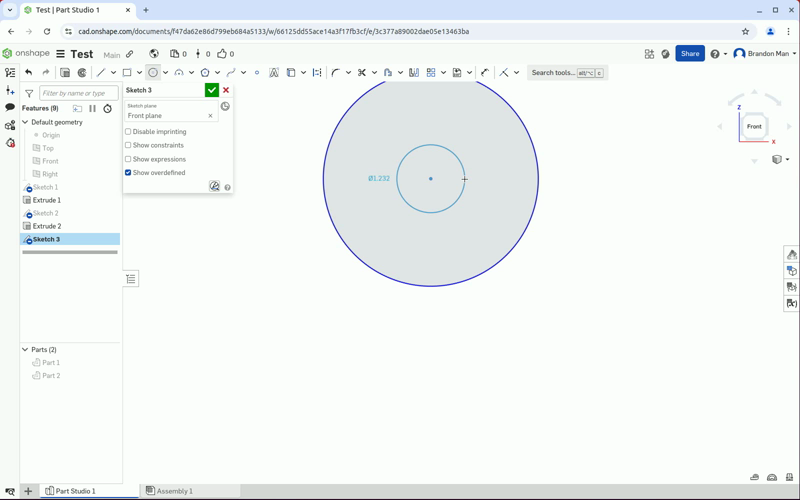
click(464, 178)
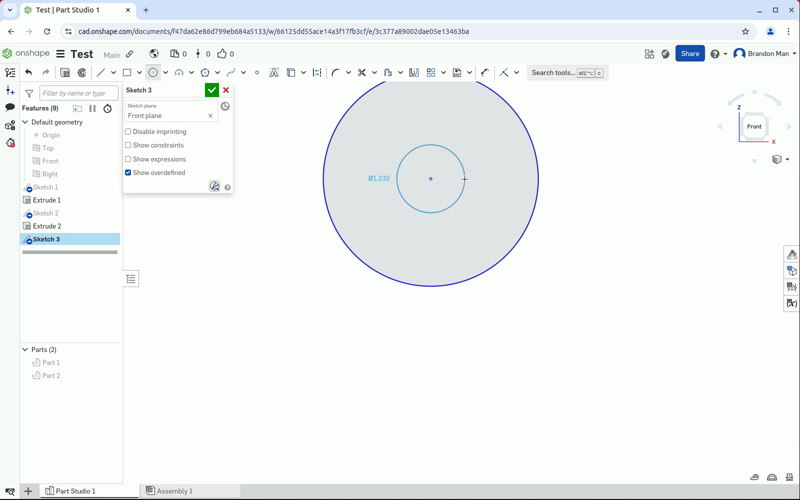
scroll(-6)
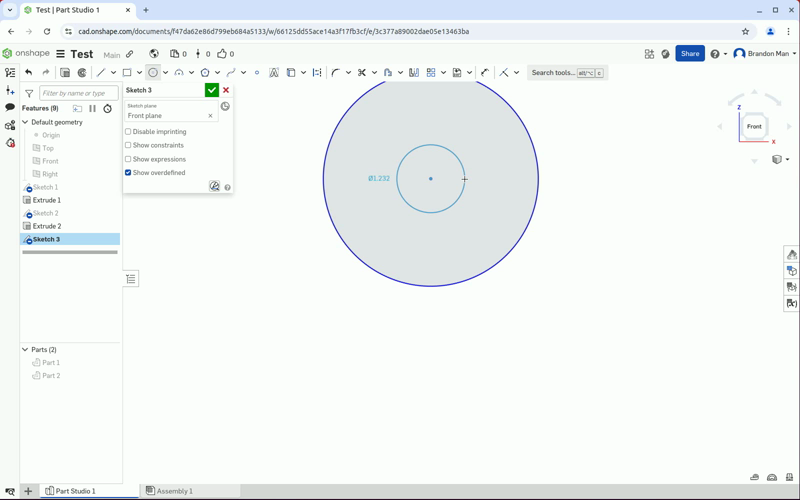
scroll(-6)
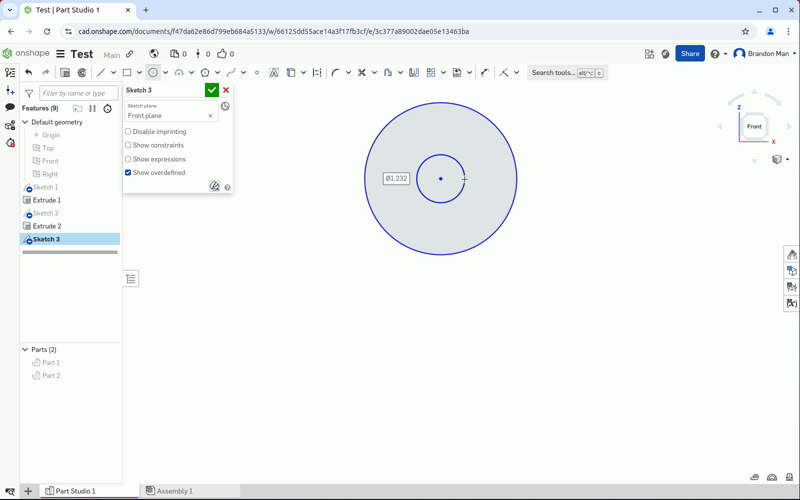
scroll(-6)
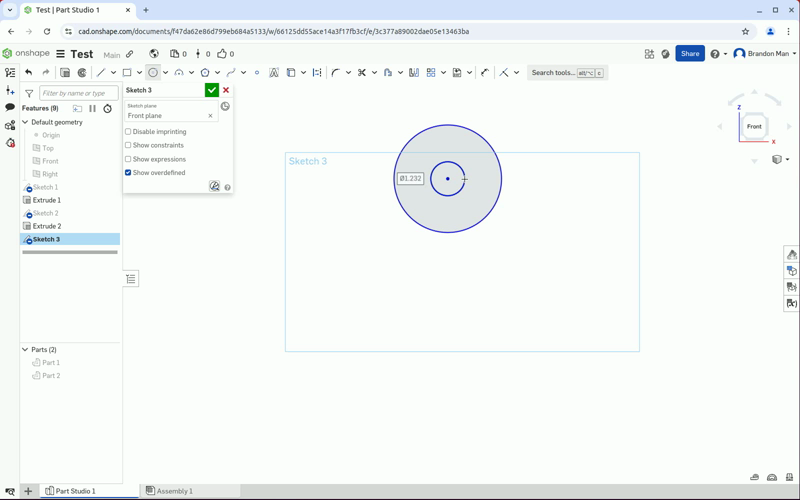
scroll(-6)
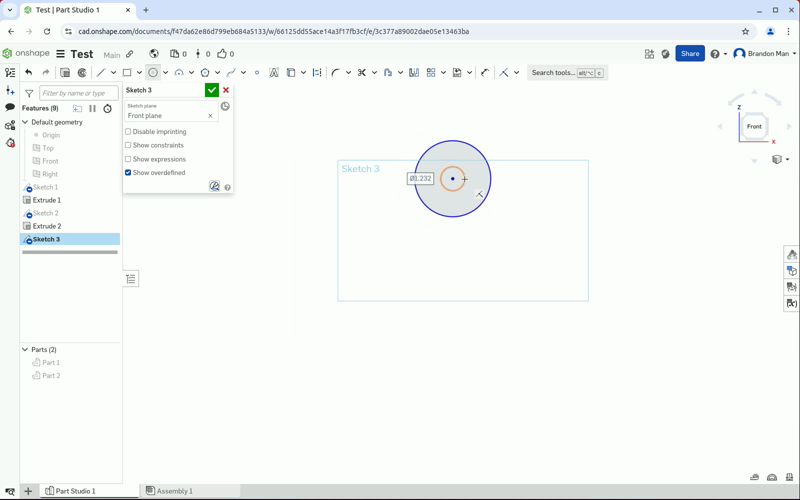
scroll(-6)
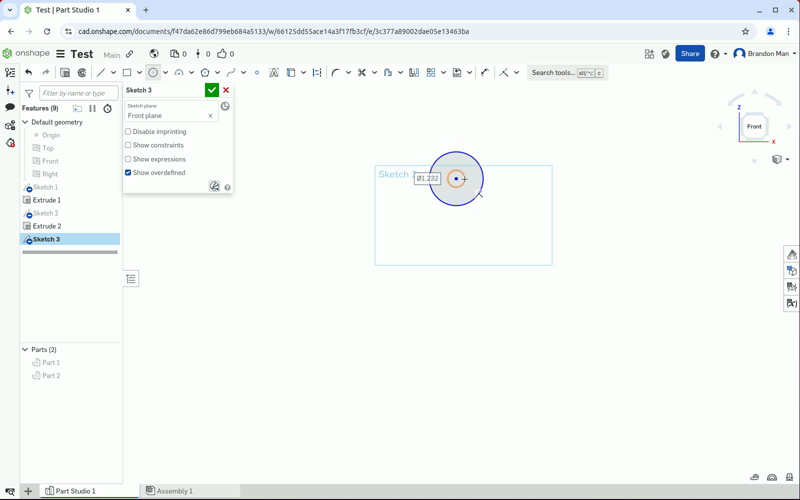
scroll(-6)
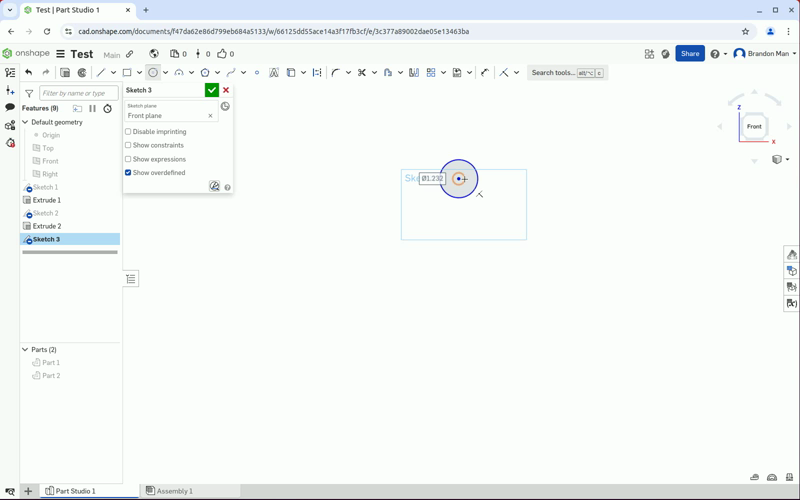
scroll(-6)
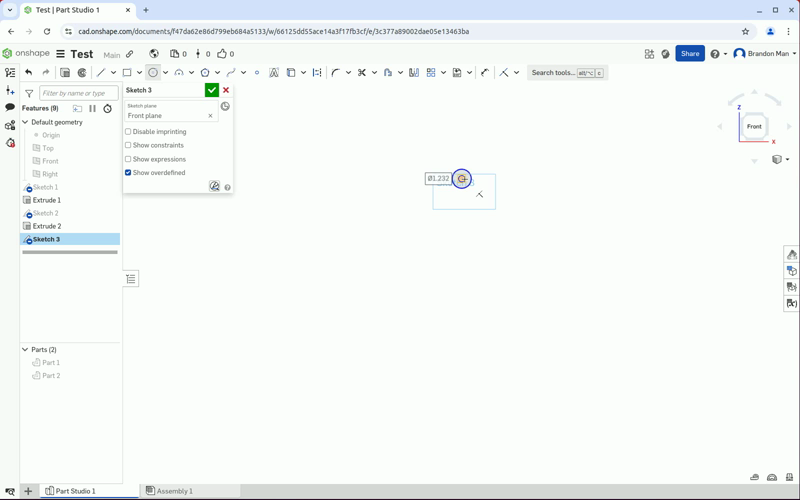
key(esc)
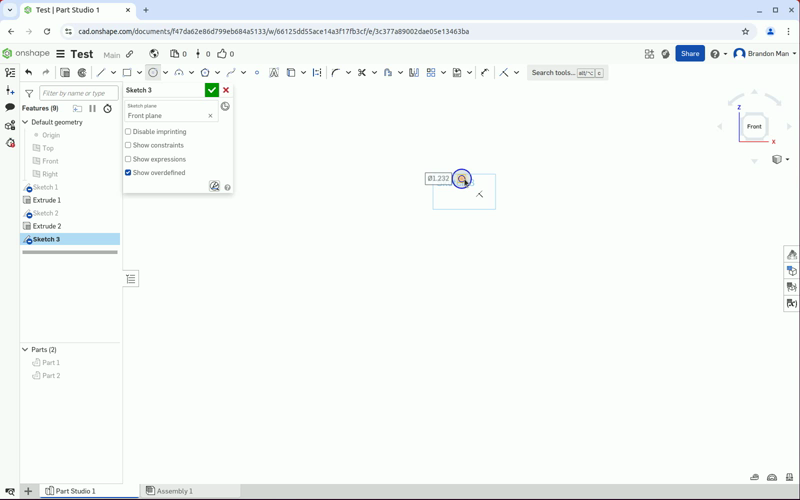
mouse_move(463, 174)
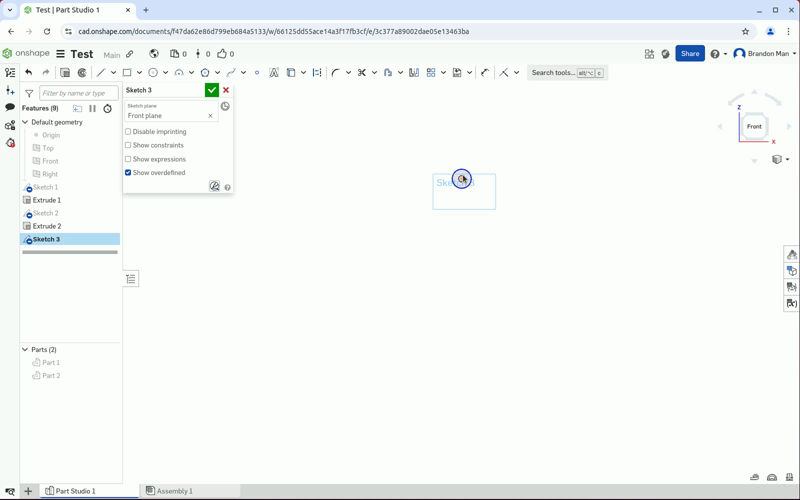
scroll(6)
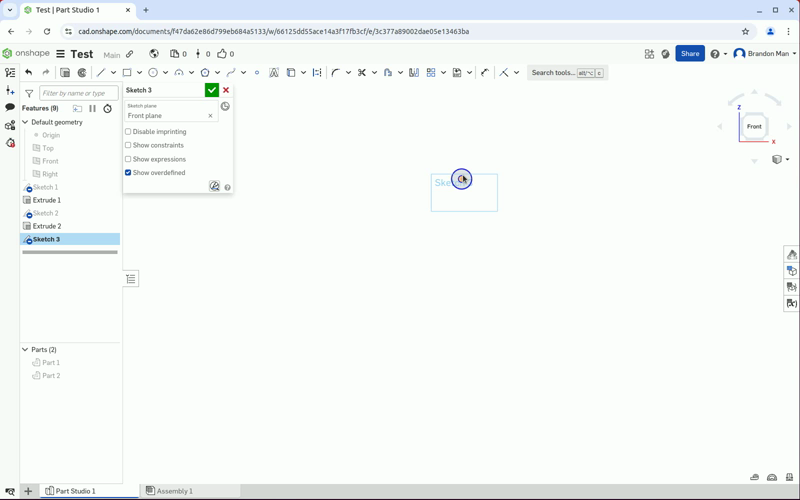
scroll(6)
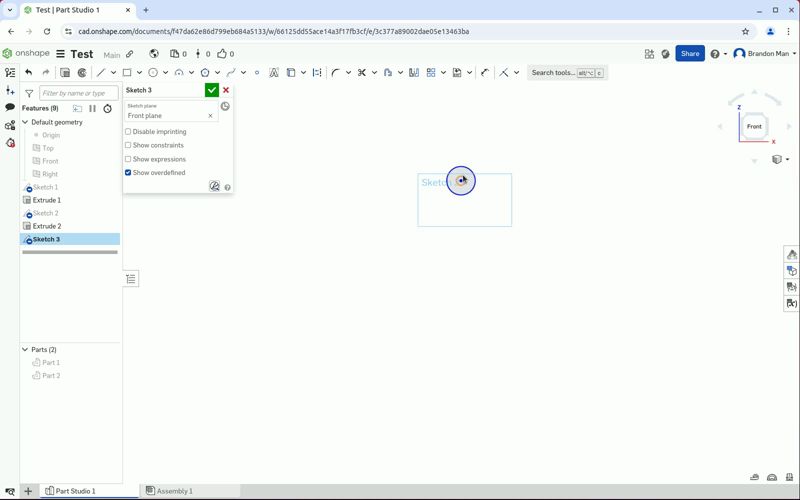
scroll(6)
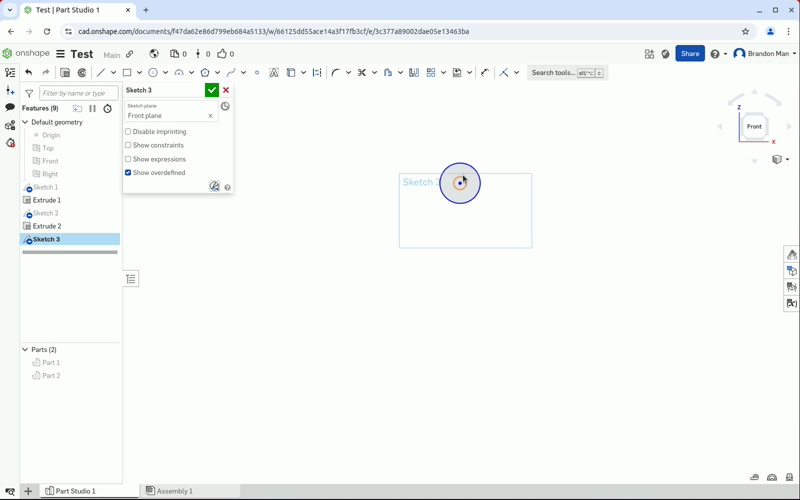
scroll(6)
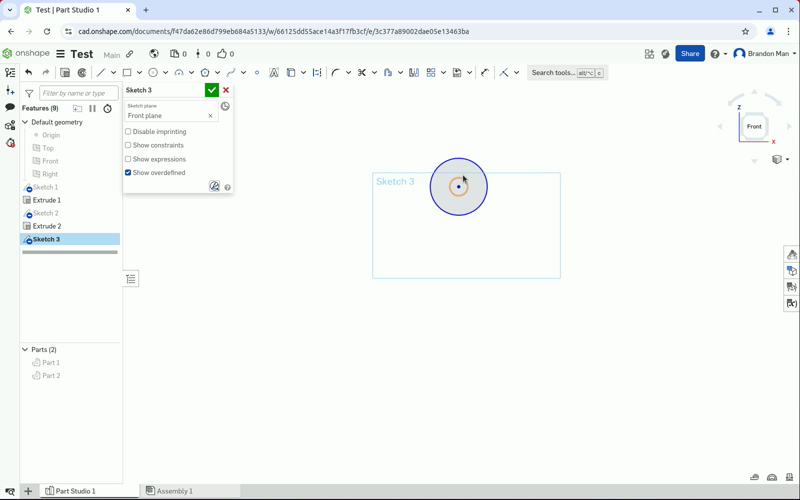
scroll(6)
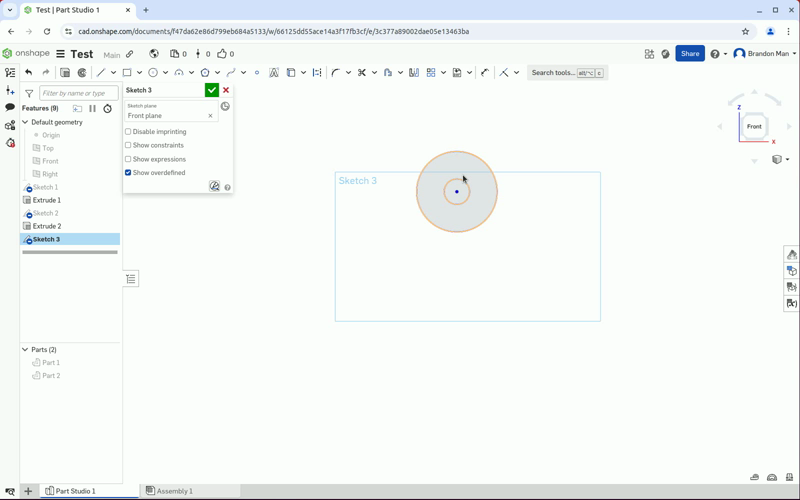
scroll(6)
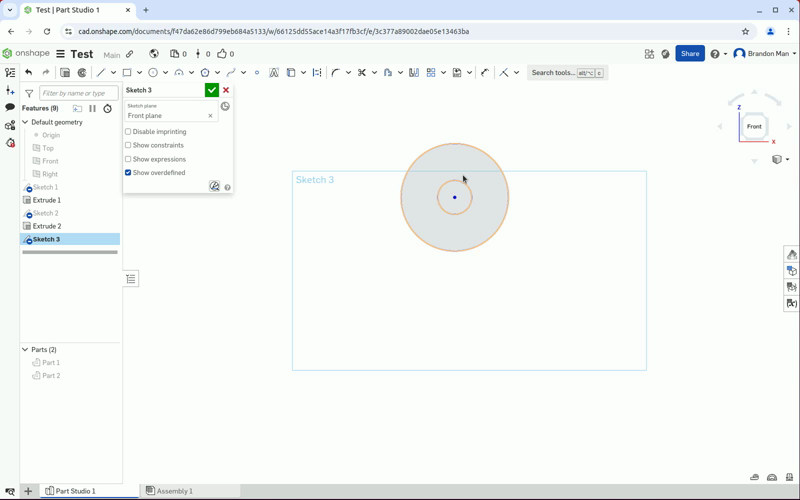
scroll(6)
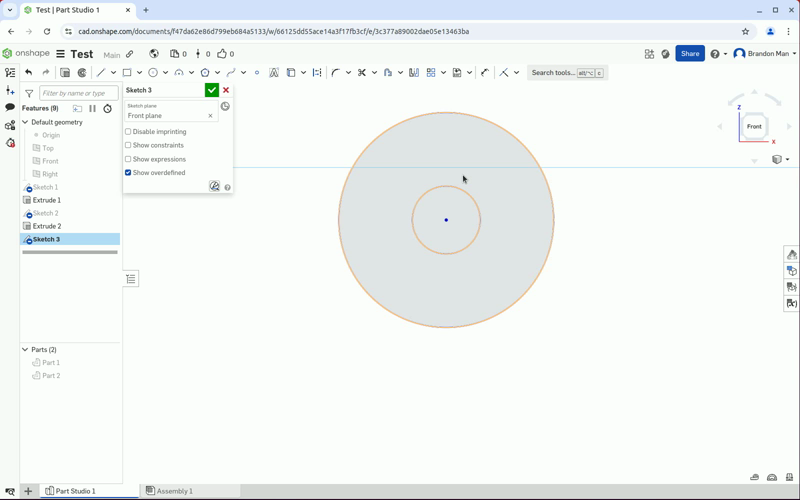
click(463, 174)
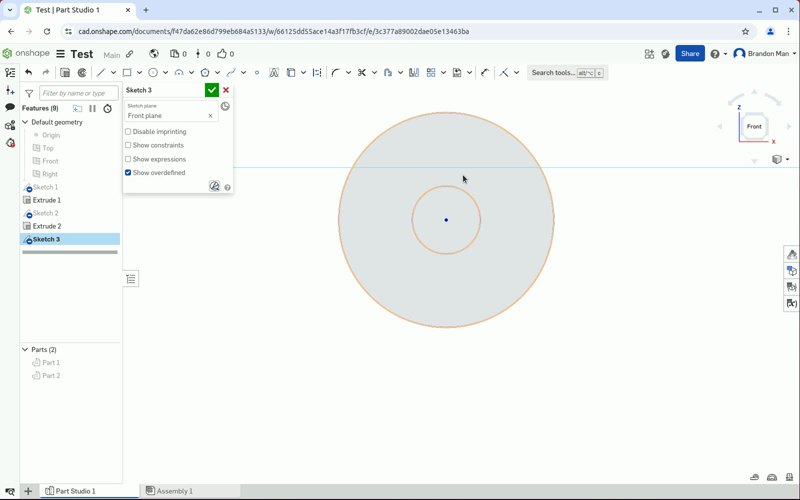
scroll(-6)
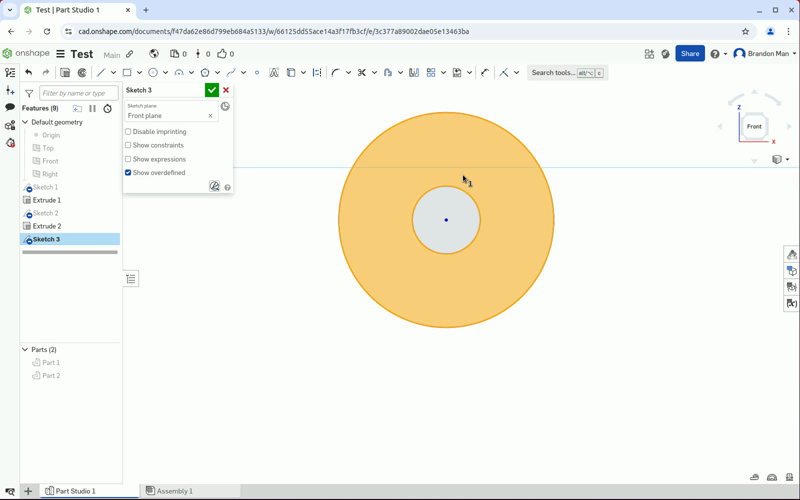
scroll(-6)
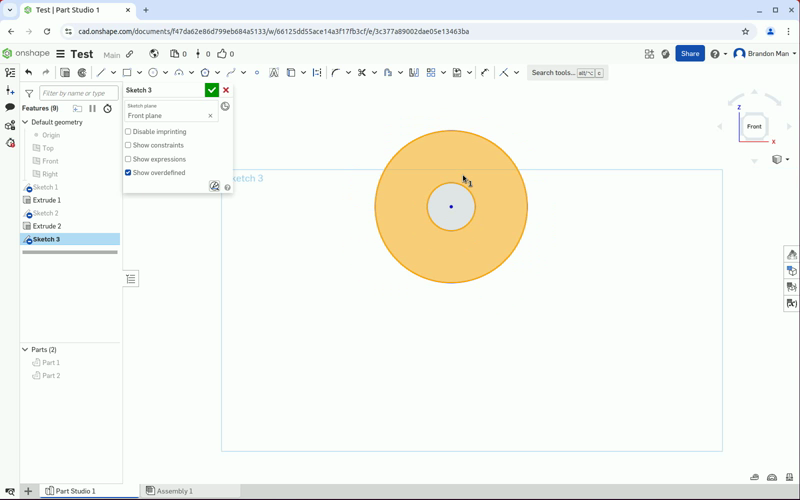
scroll(-6)
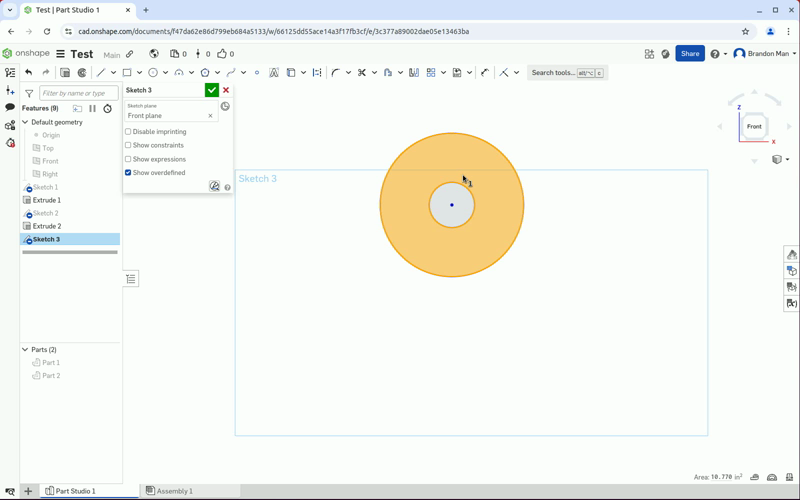
scroll(-6)
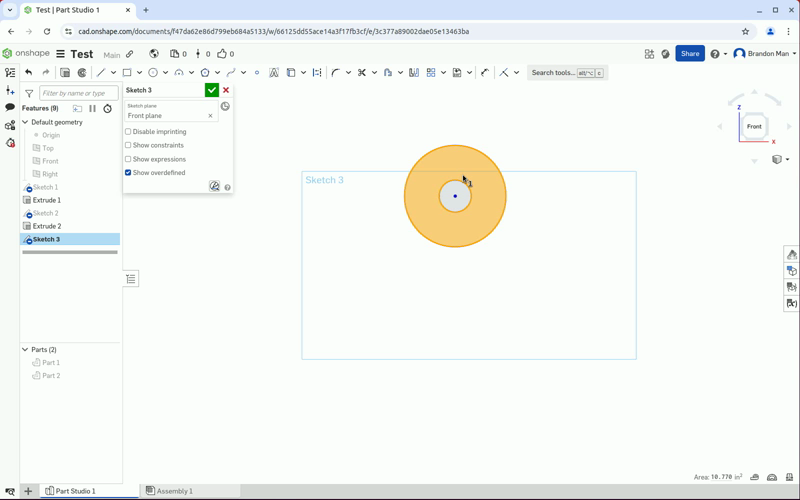
scroll(-6)
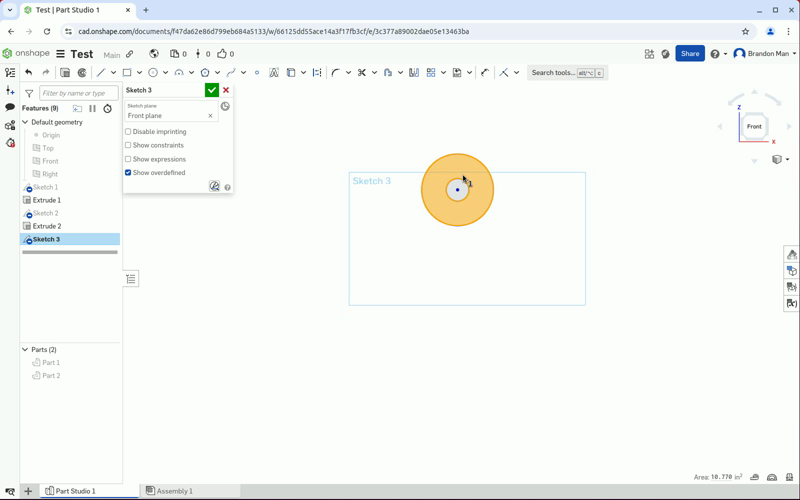
scroll(-6)
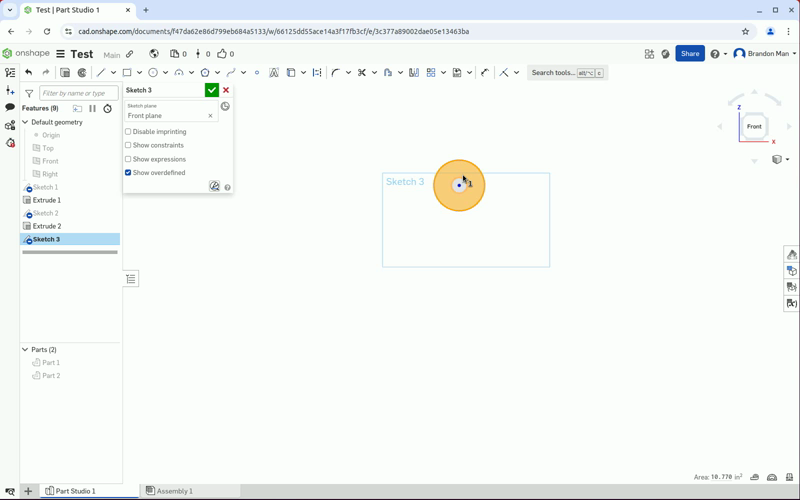
scroll(-6)
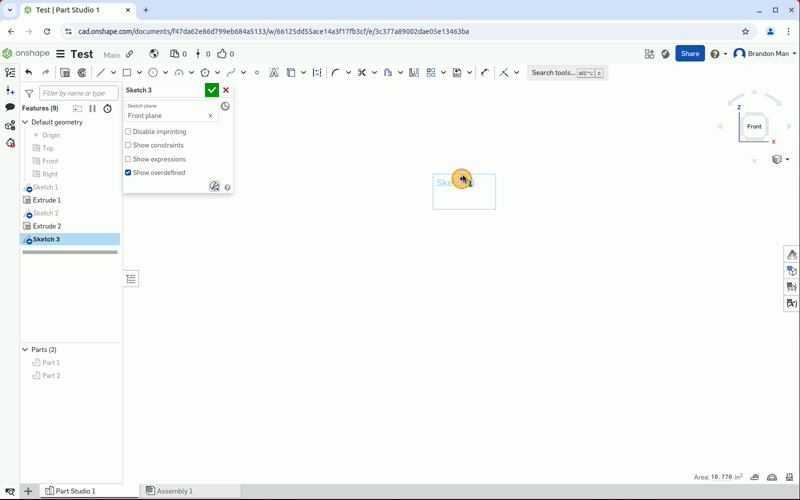
mouse_move(73, 352)
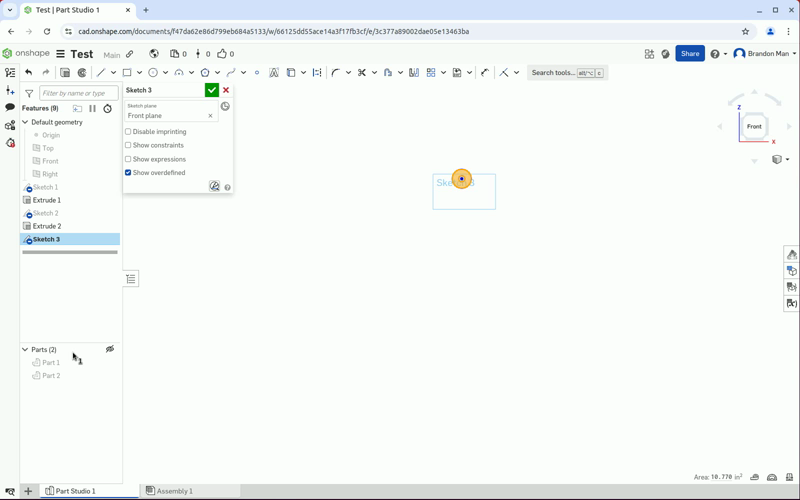
key(shift+y)
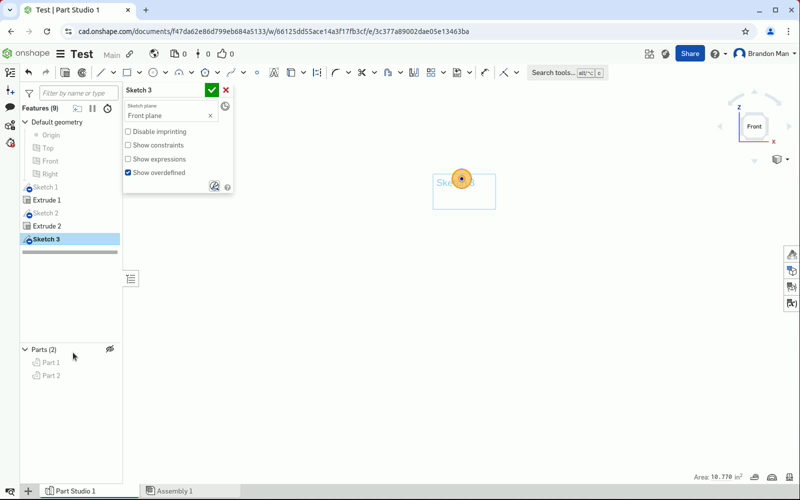
key(shift+e)
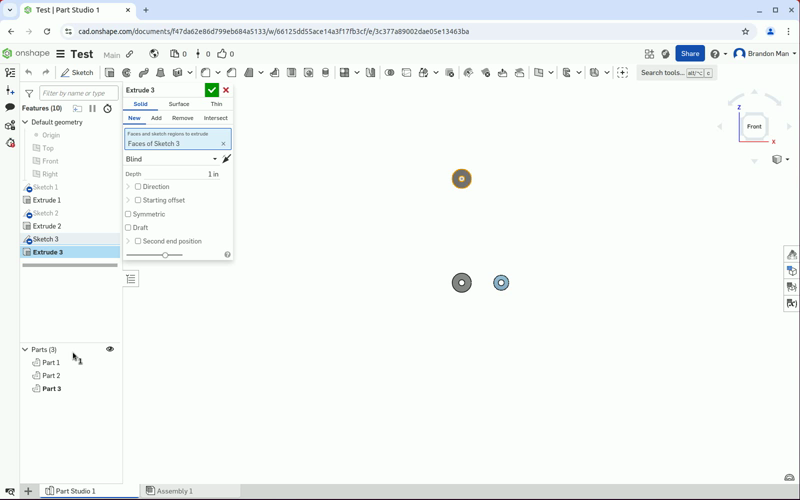
mouse_move(143, 106)
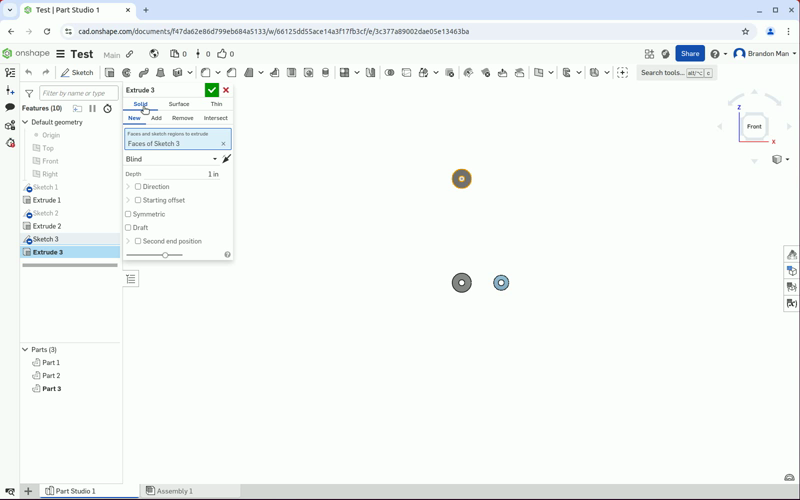
click(143, 106)
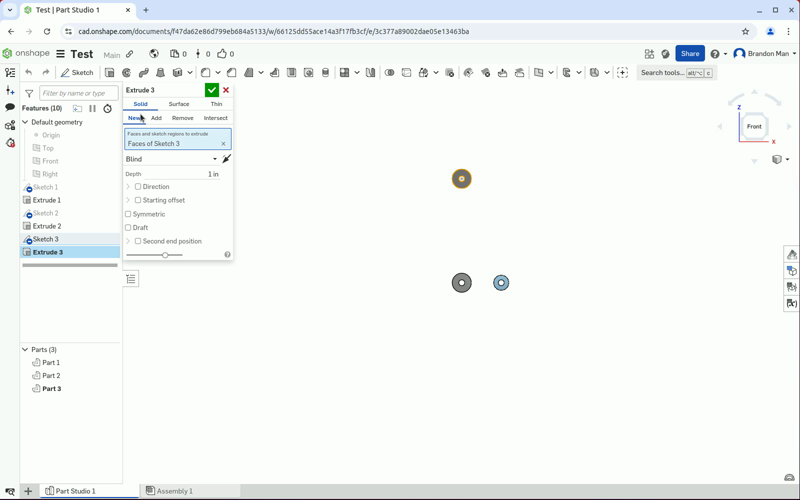
mouse_move(137, 120)
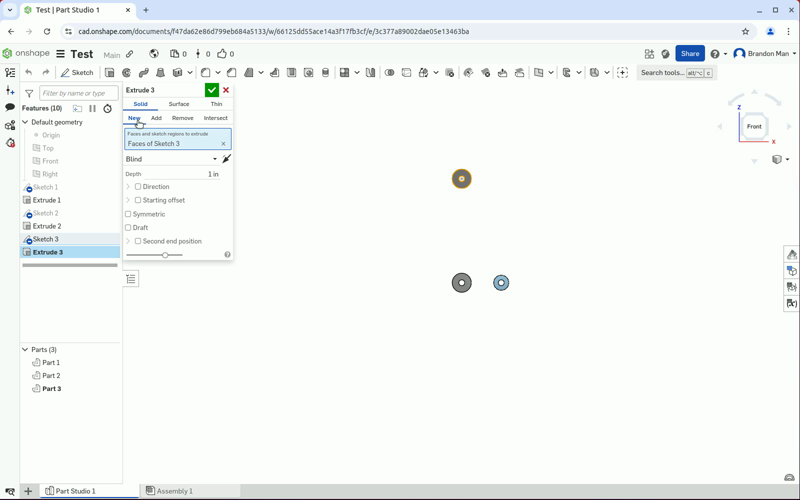
click(137, 120)
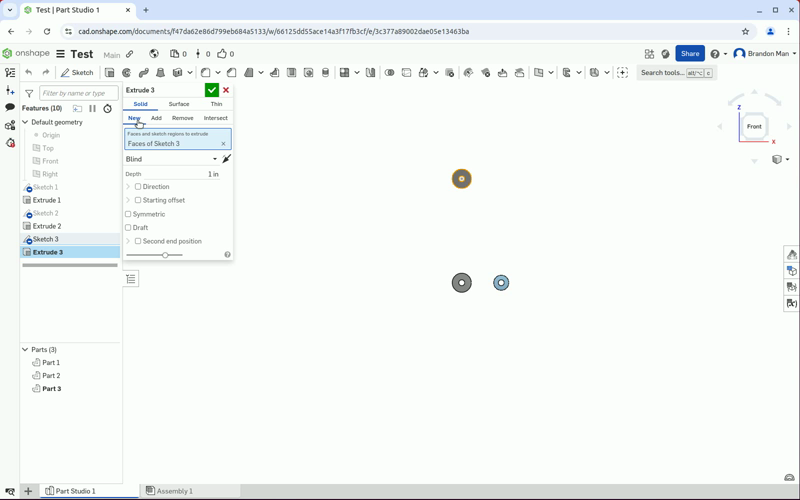
key(tab, 4)
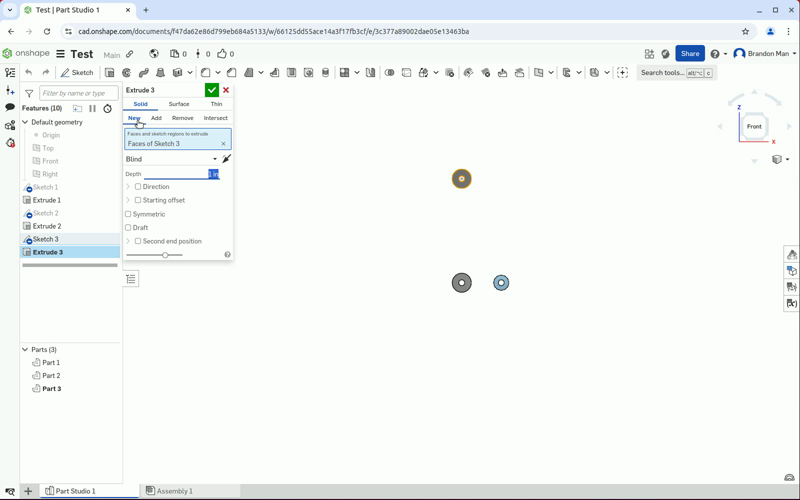
text(0.481)
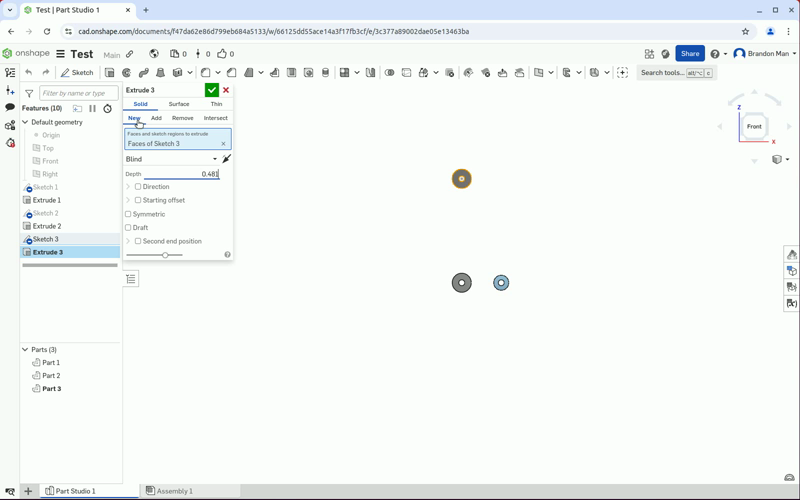
key(enter)
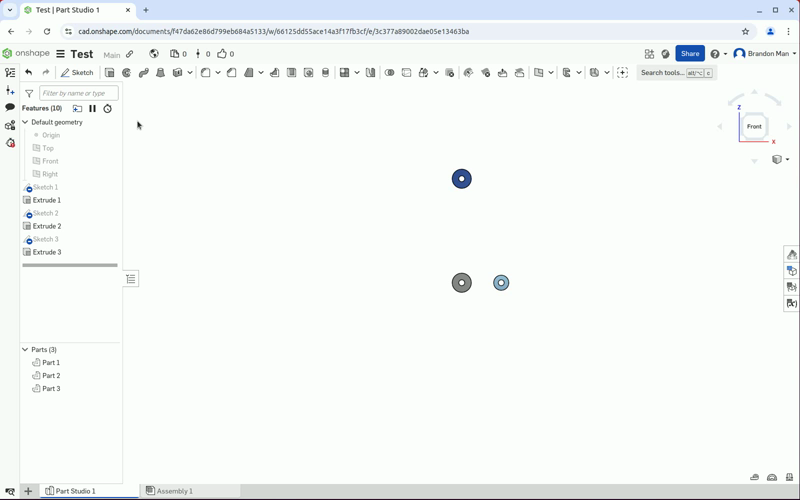
key(shift+h)
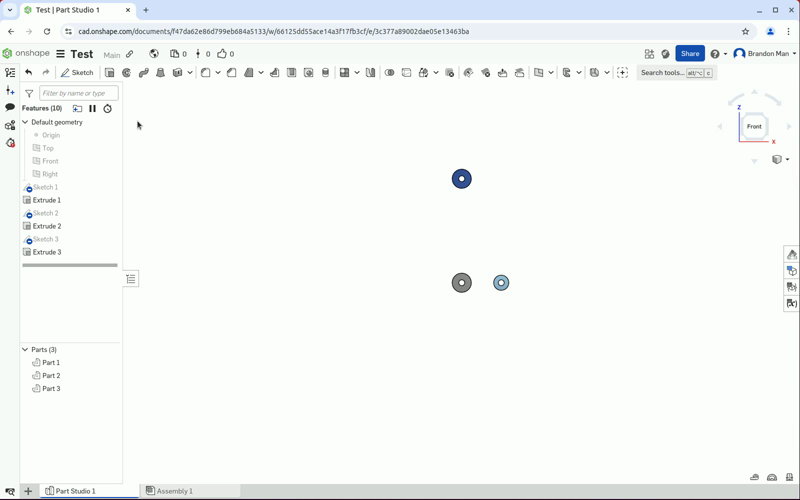
key(shift+h)
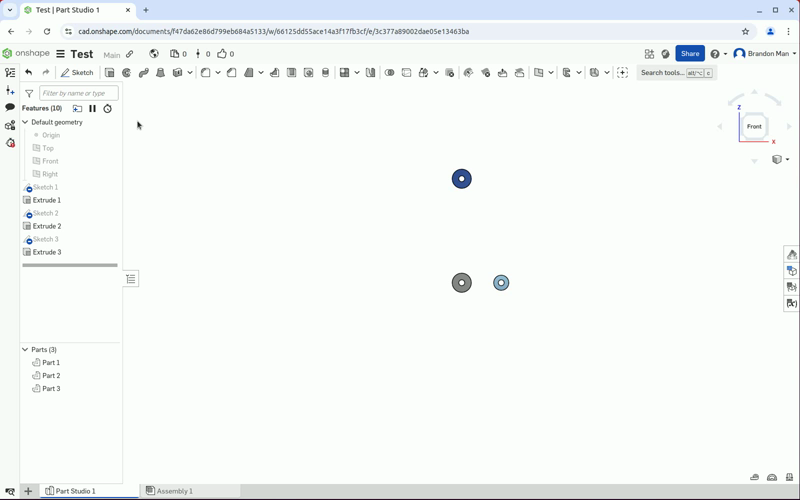
mouse_move(73, 189)
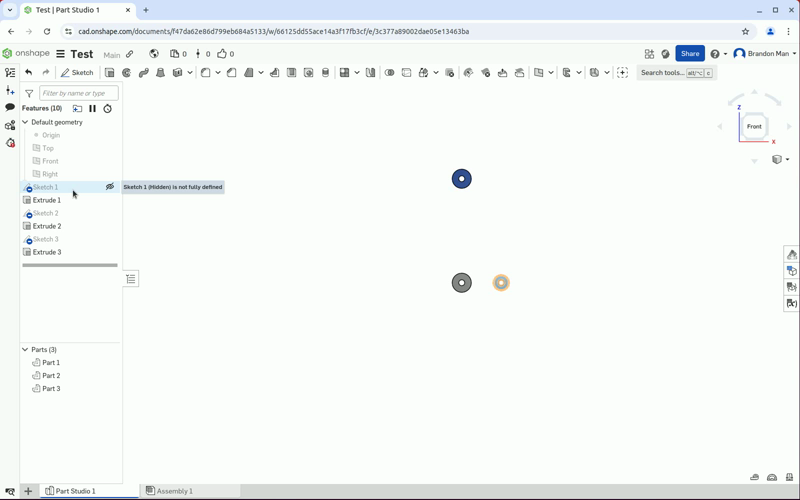
click(73, 189)
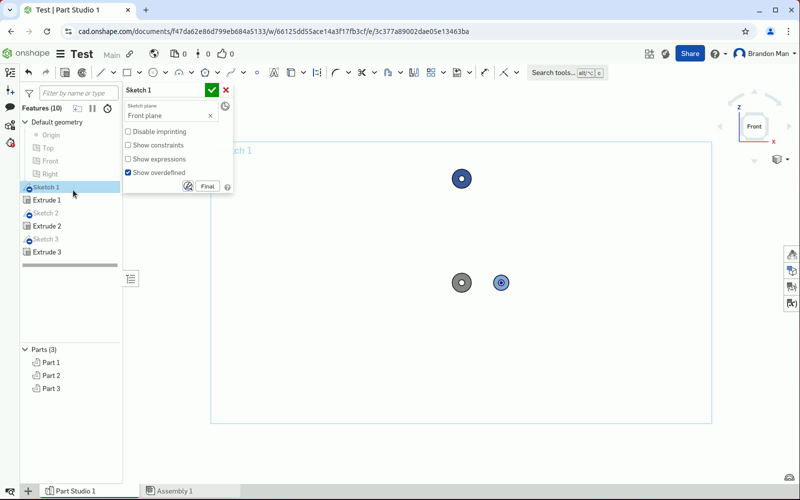
mouse_move(229, 92)
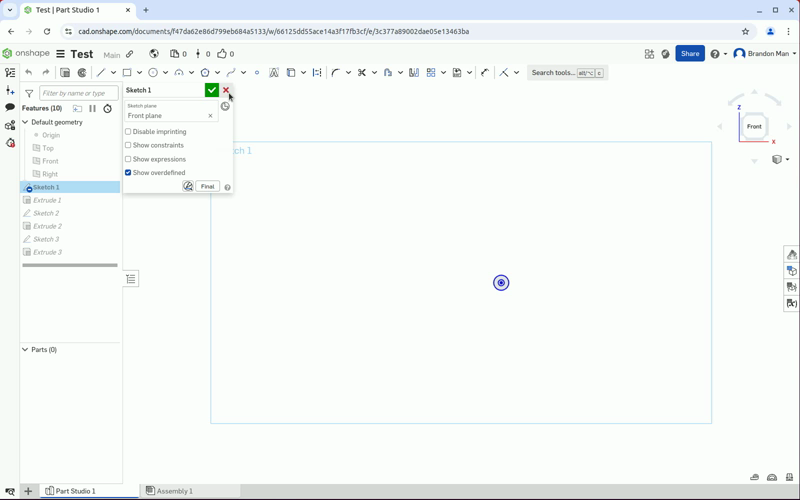
click(229, 92)
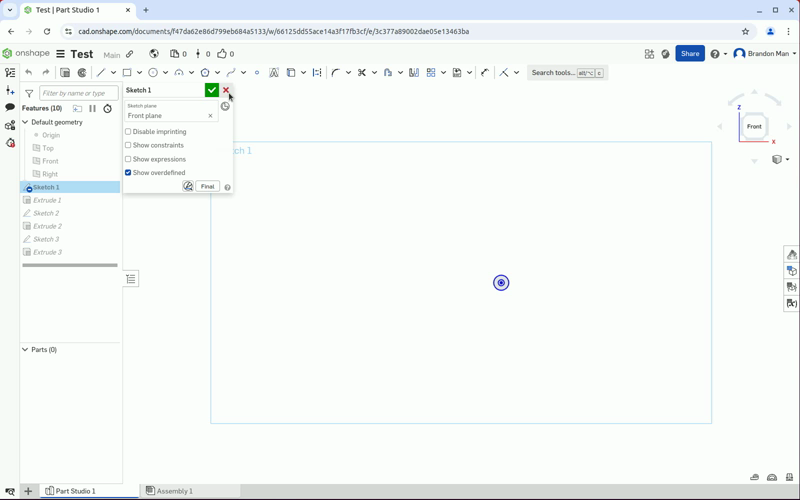
key(shift+s)
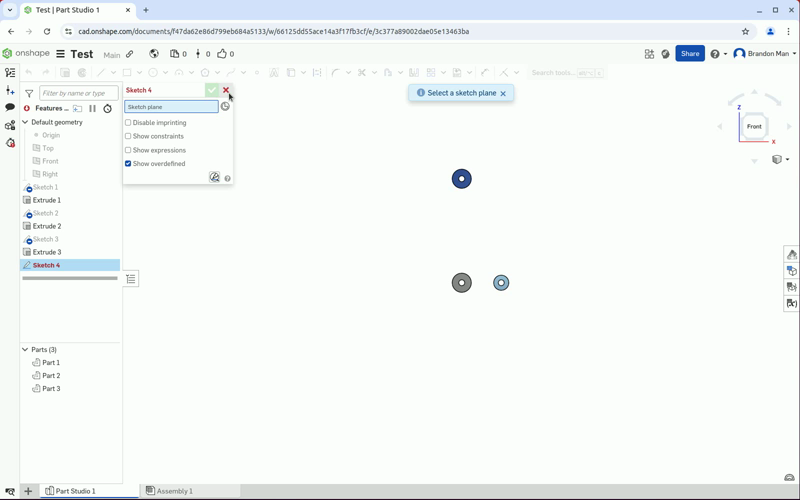
mouse_move(73, 163)
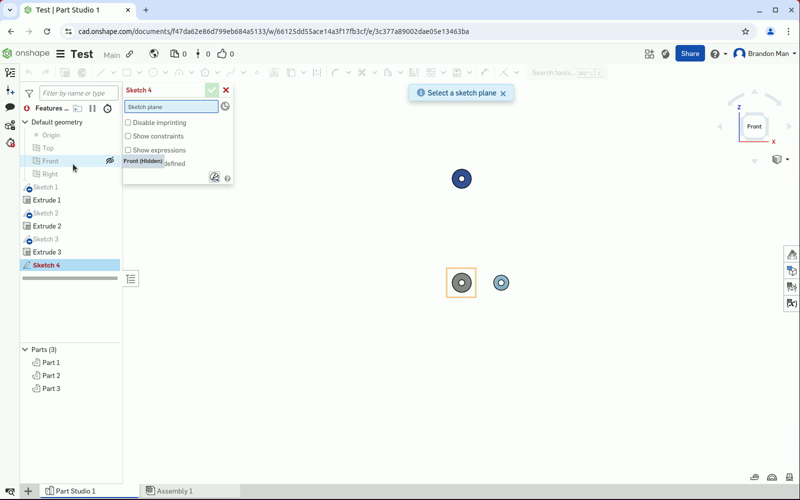
click(73, 163)
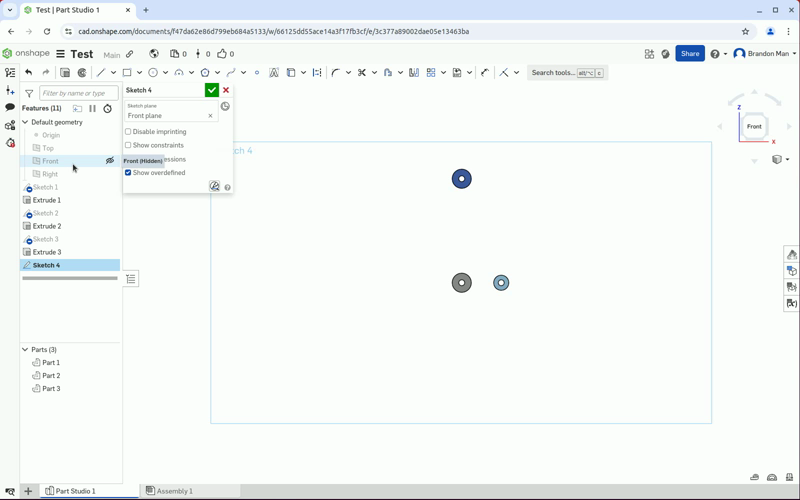
mouse_move(73, 352)
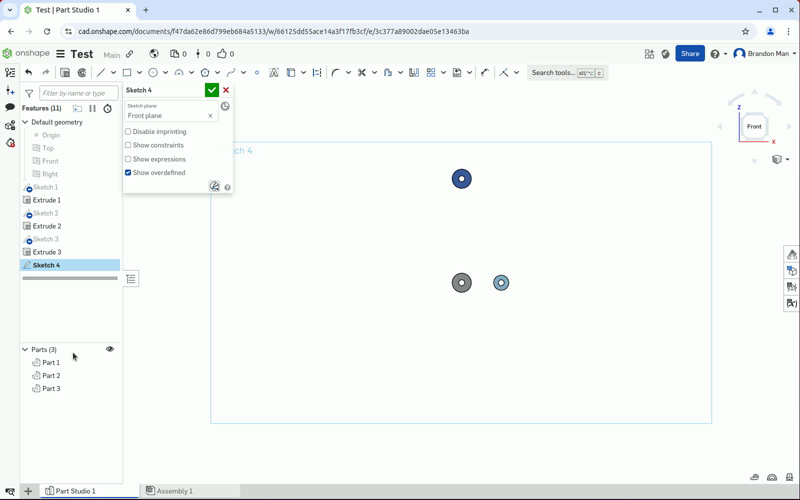
key(y)
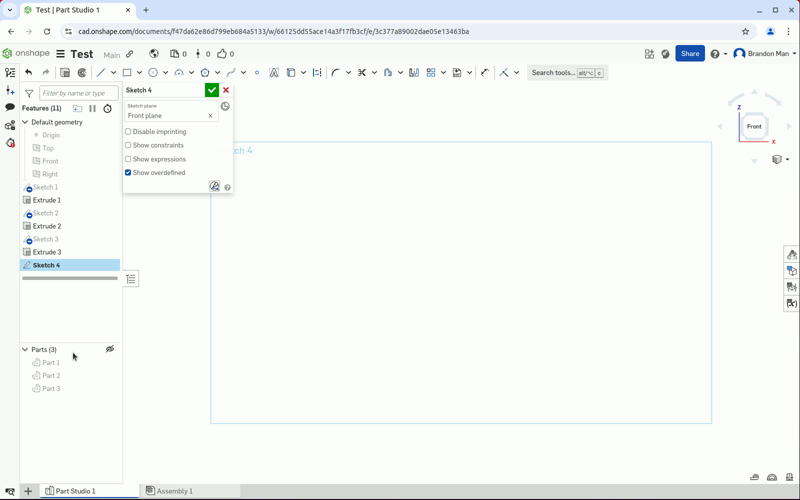
key(l)
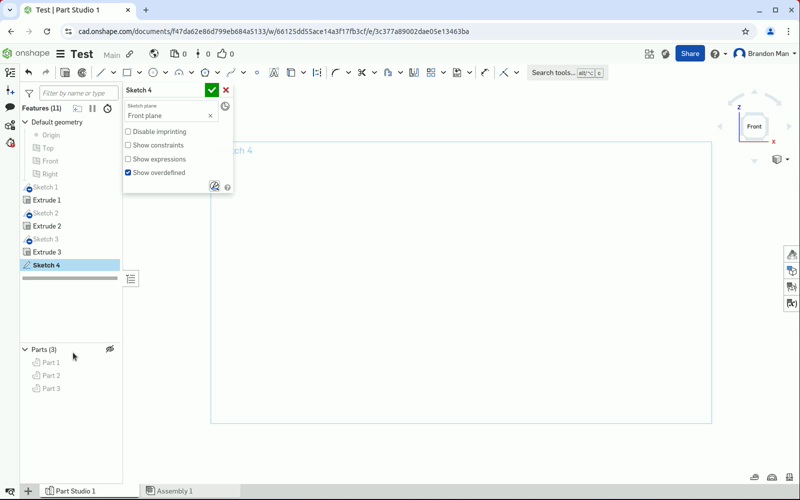
key_down(shift)
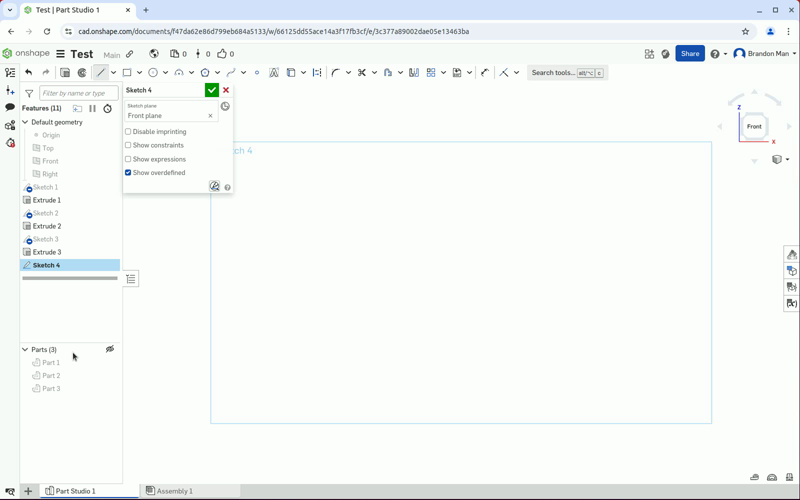
mouse_move(446, 226)
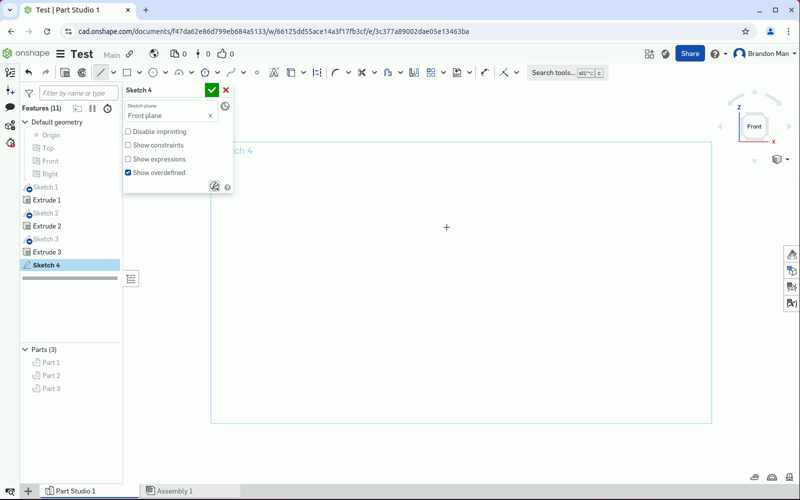
click(446, 226)
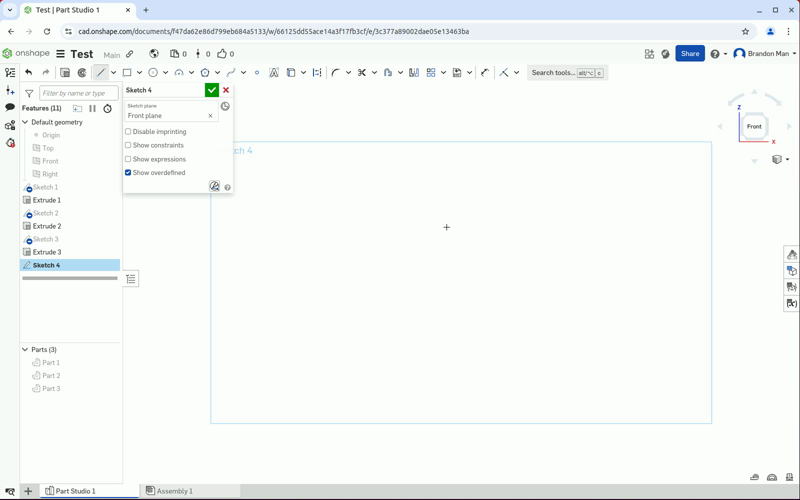
key_up(shift)
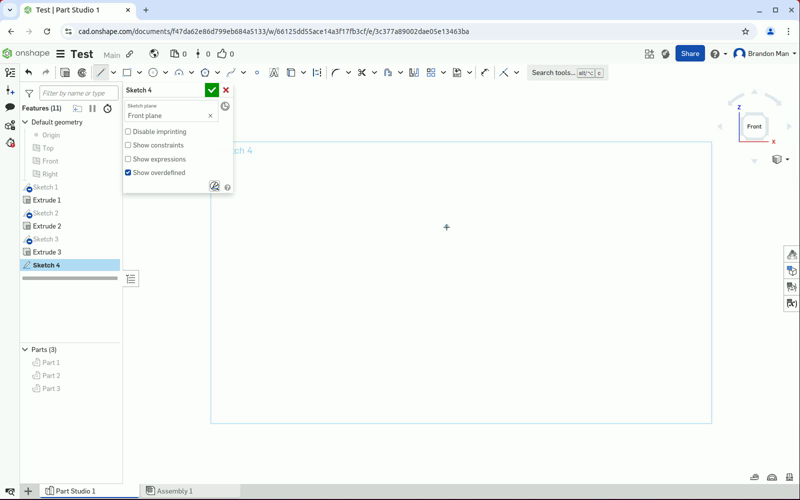
key_down(shift)
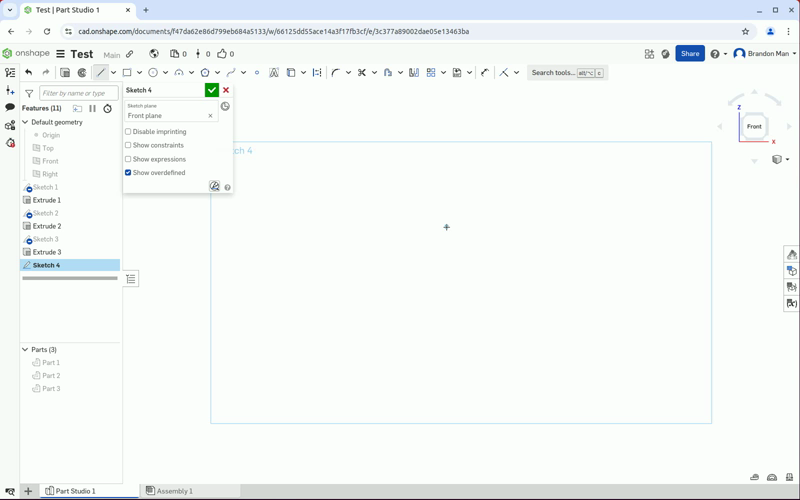
mouse_move(476, 226)
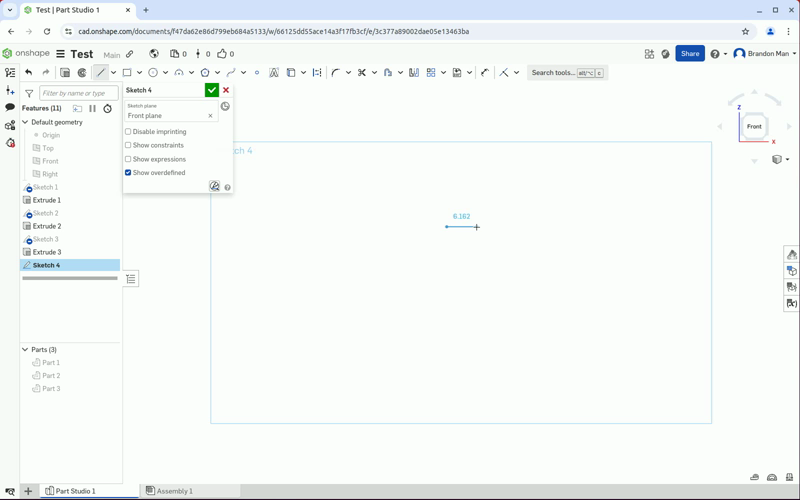
mouse_move(452, 284)
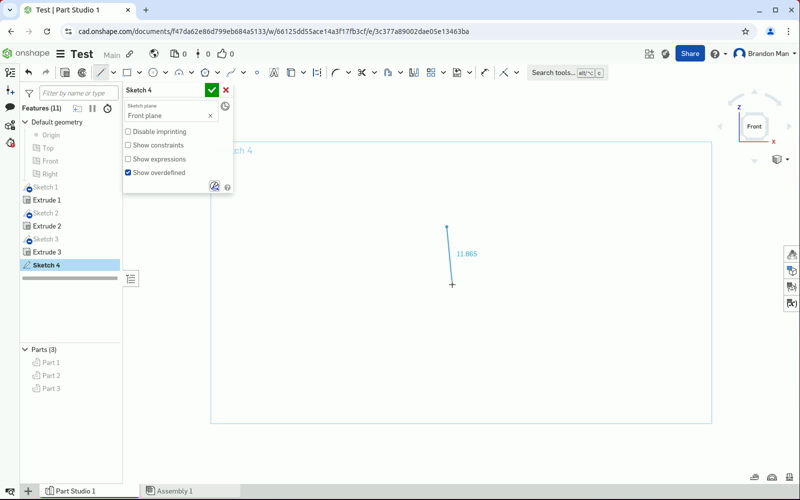
click(452, 284)
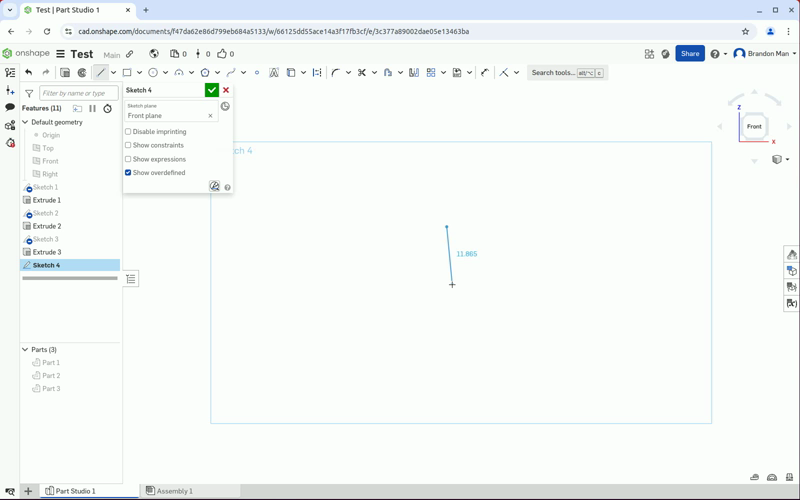
key_up(shift)
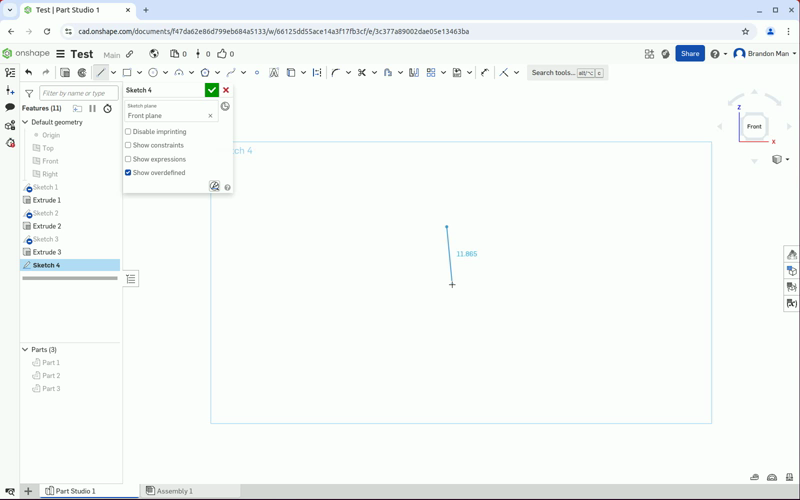
key(esc)
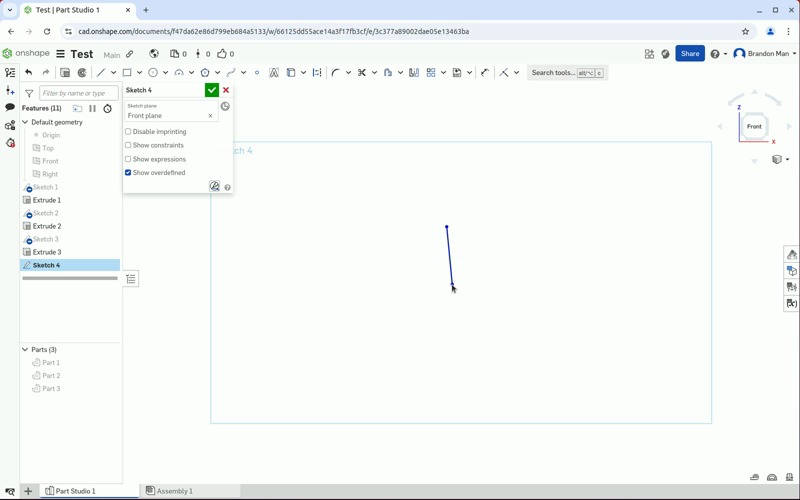
key(a)
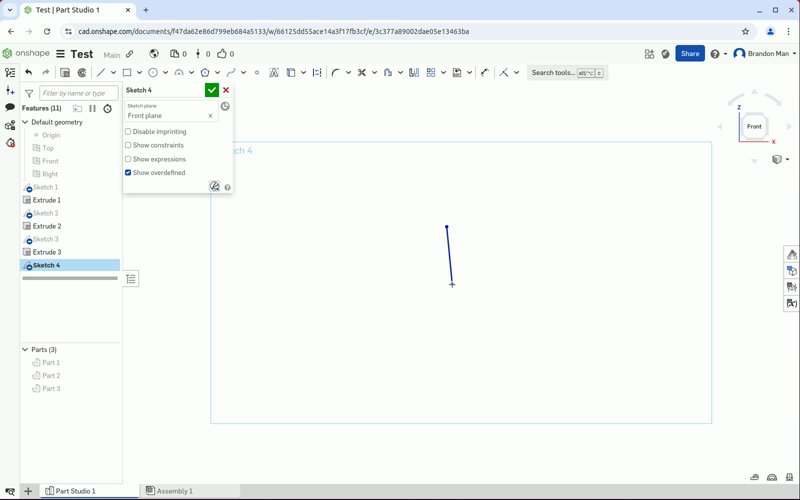
mouse_move(452, 284)
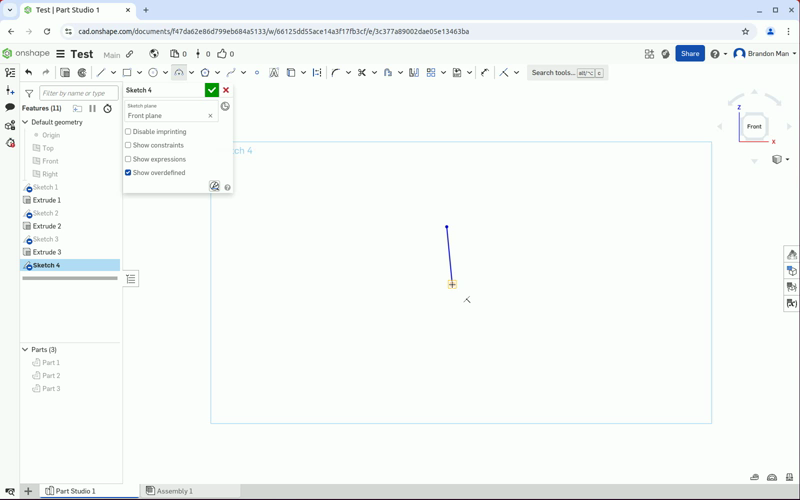
click(452, 284)
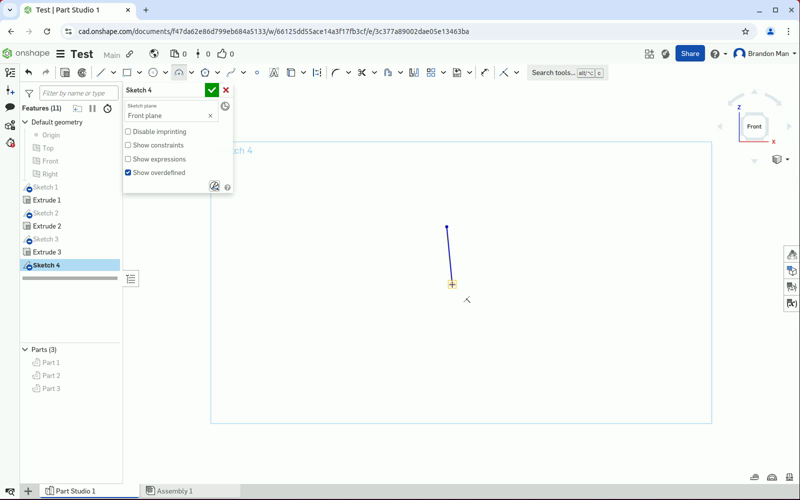
key_down(shift)
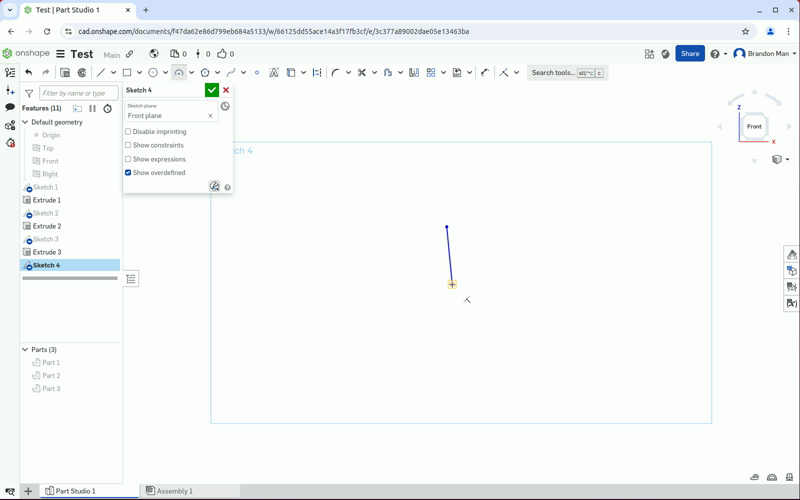
mouse_move(461, 291)
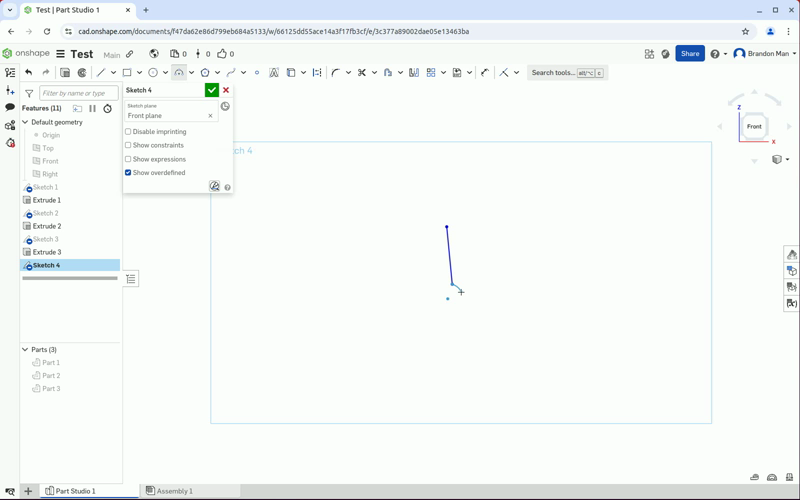
click(461, 291)
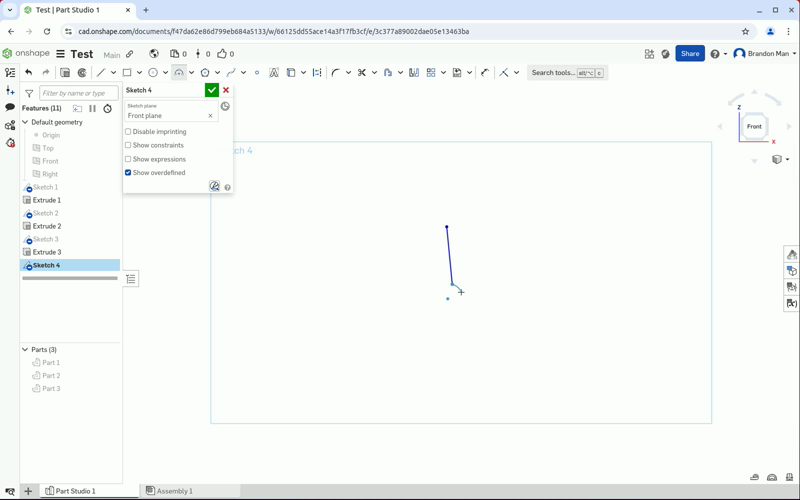
mouse_move(466, 276)
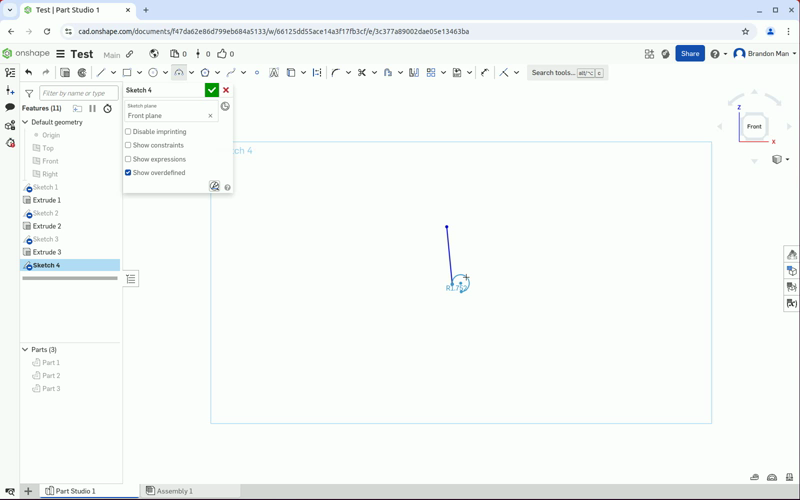
click(466, 276)
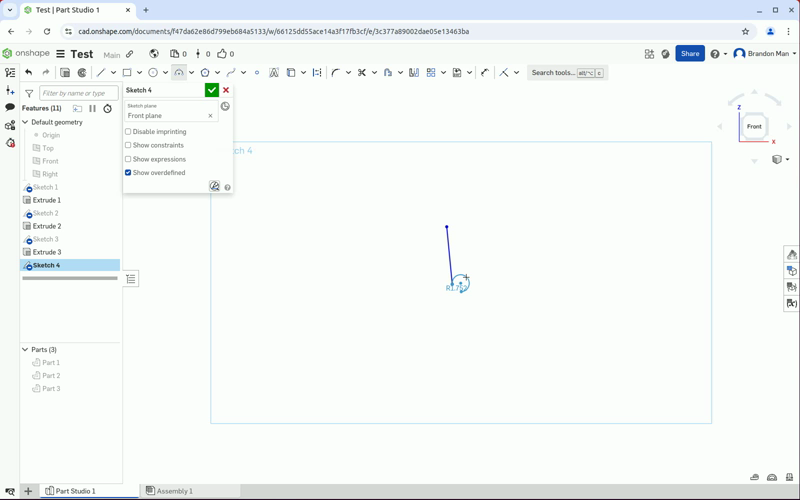
key_up(shift)
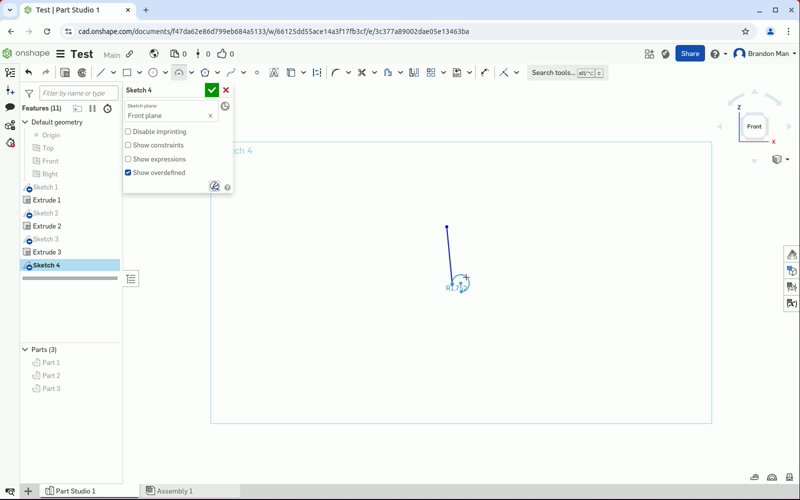
key(esc)
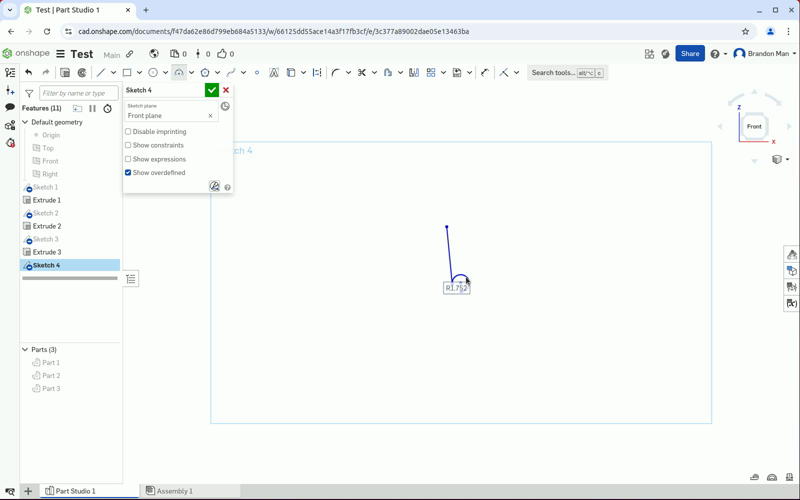
key(l)
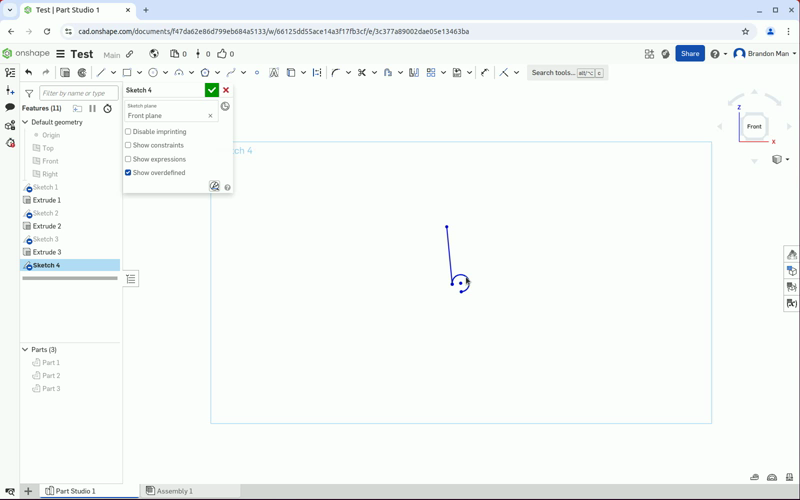
mouse_move(461, 291)
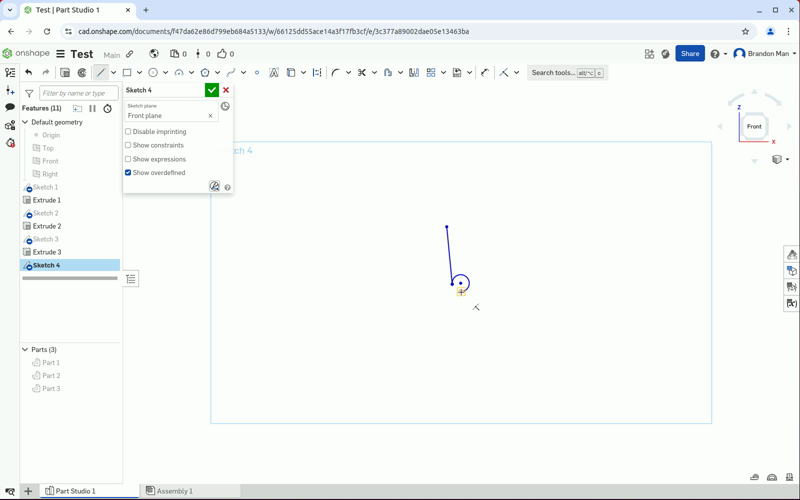
click(461, 291)
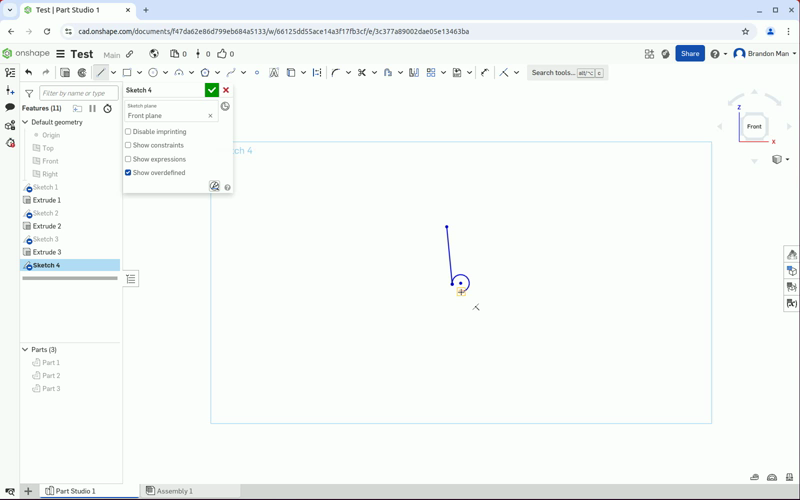
key_down(shift)
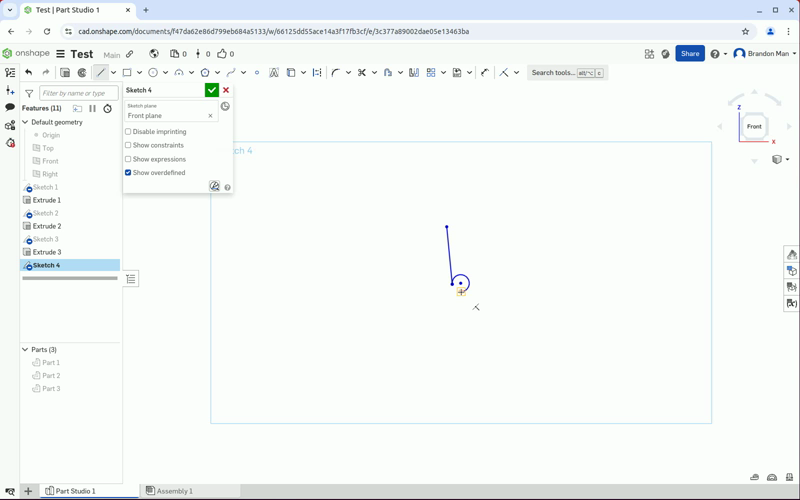
mouse_move(491, 291)
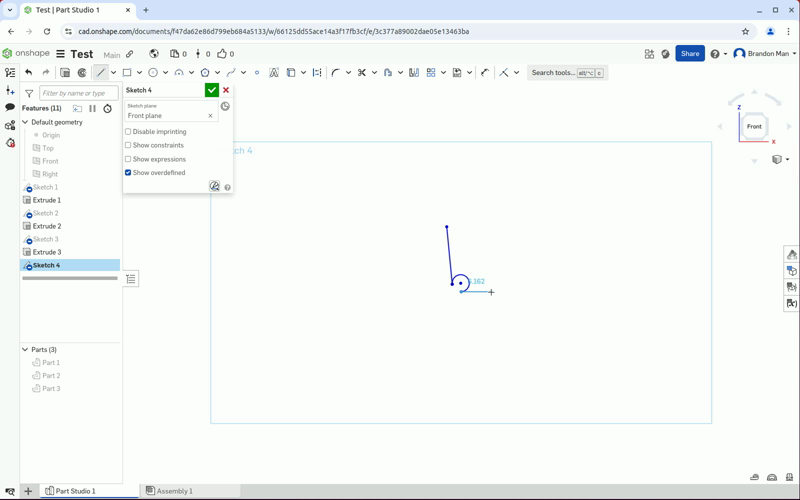
mouse_move(502, 290)
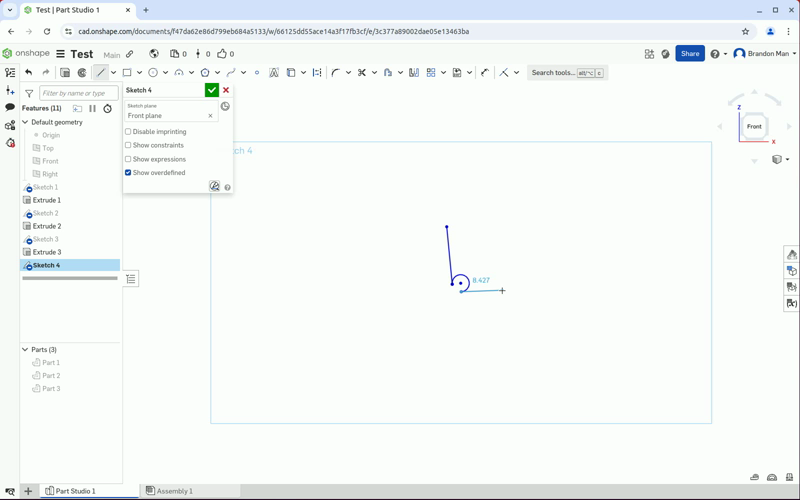
click(502, 290)
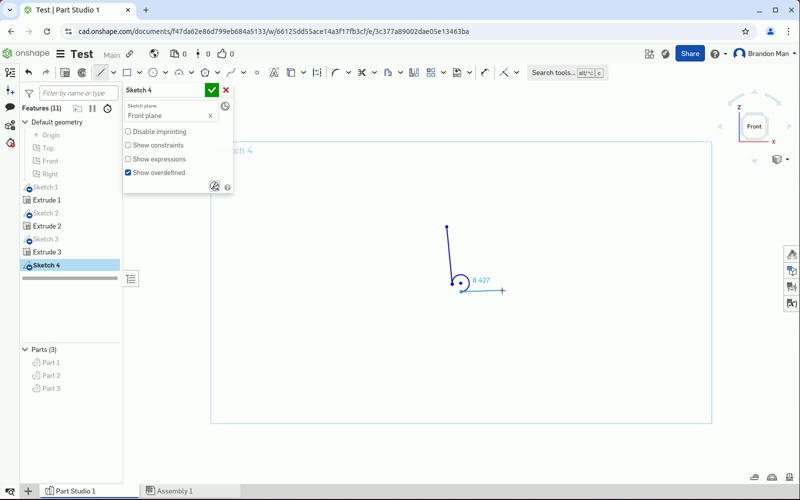
key_up(shift)
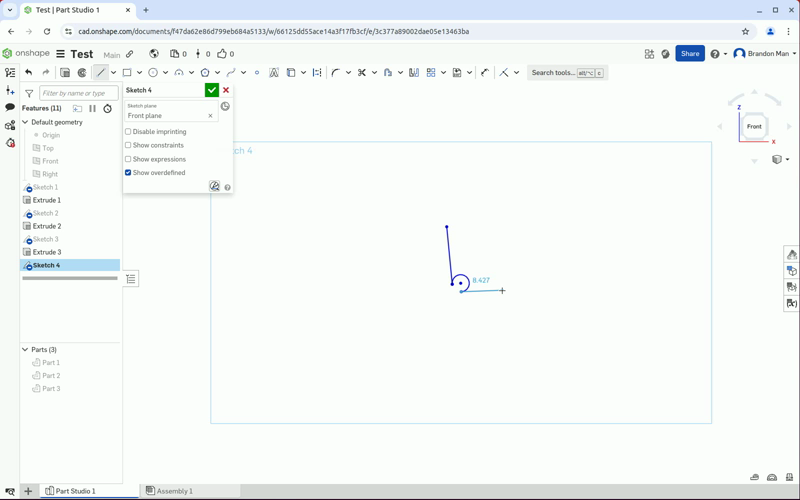
key(esc)
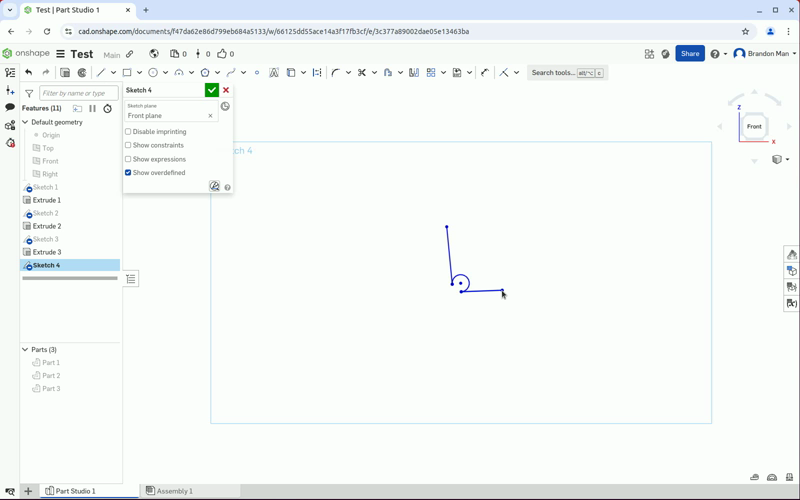
key(a)
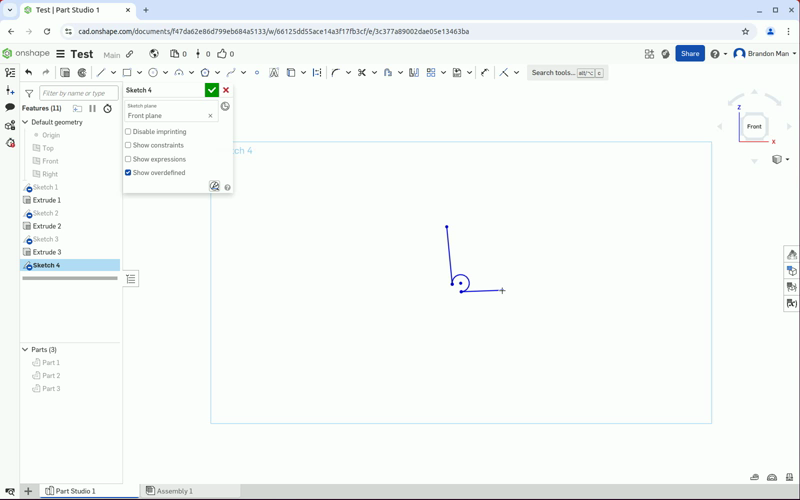
mouse_move(502, 290)
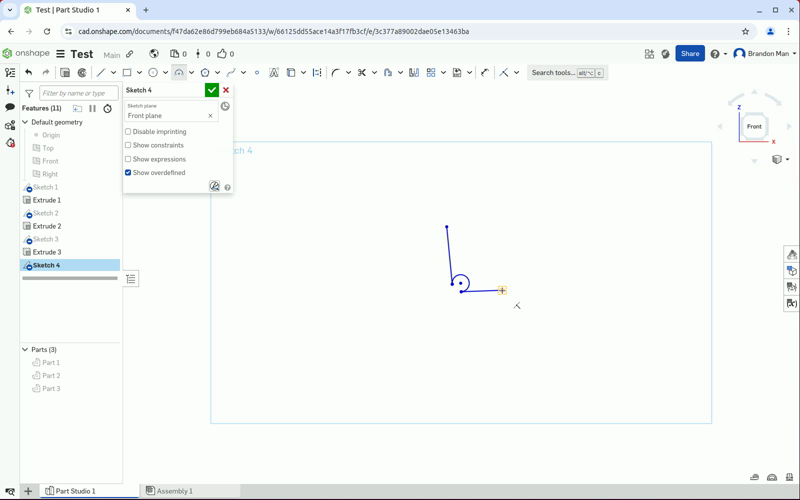
click(502, 290)
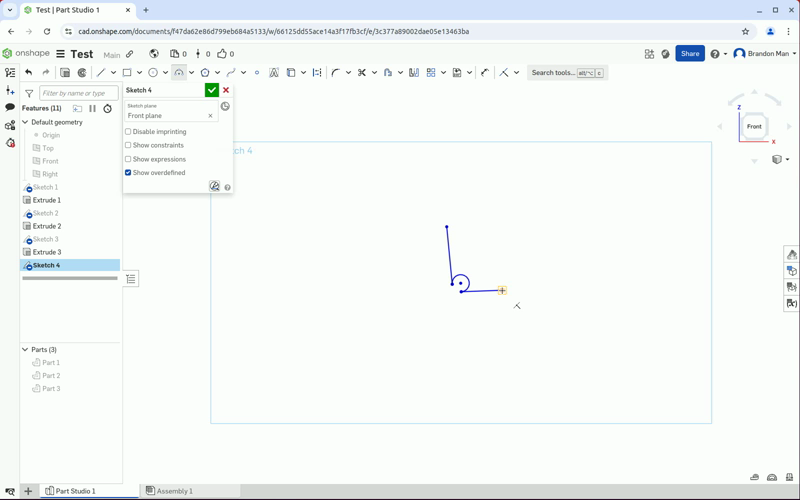
key_down(shift)
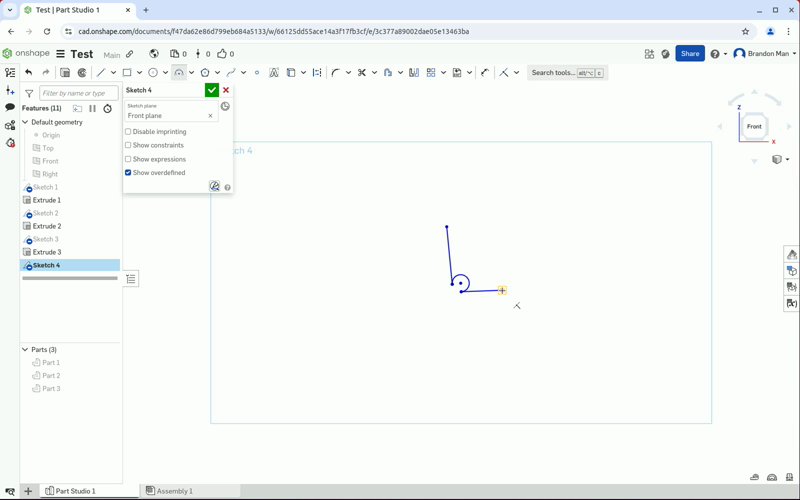
mouse_move(502, 276)
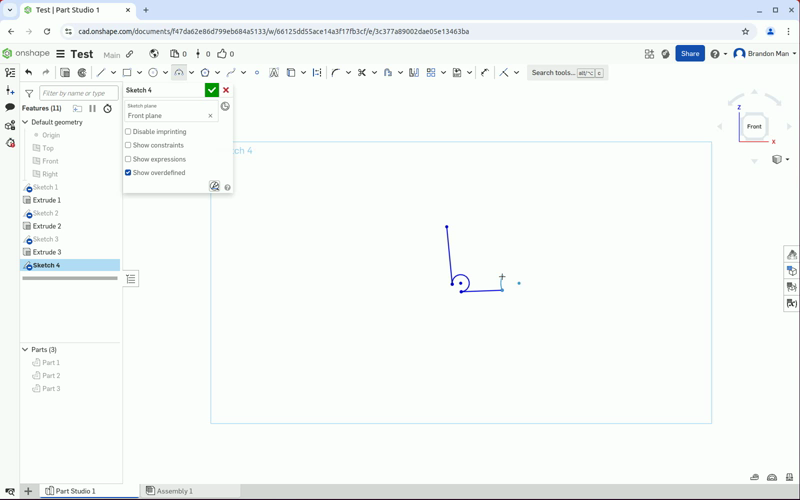
click(502, 276)
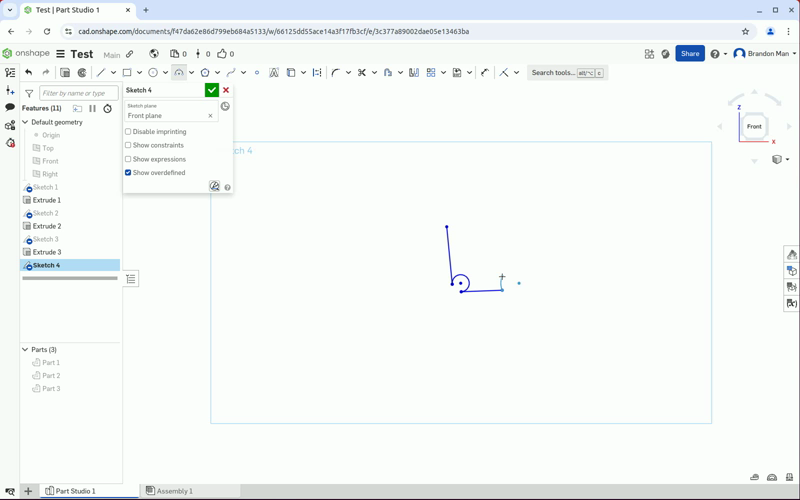
mouse_move(494, 282)
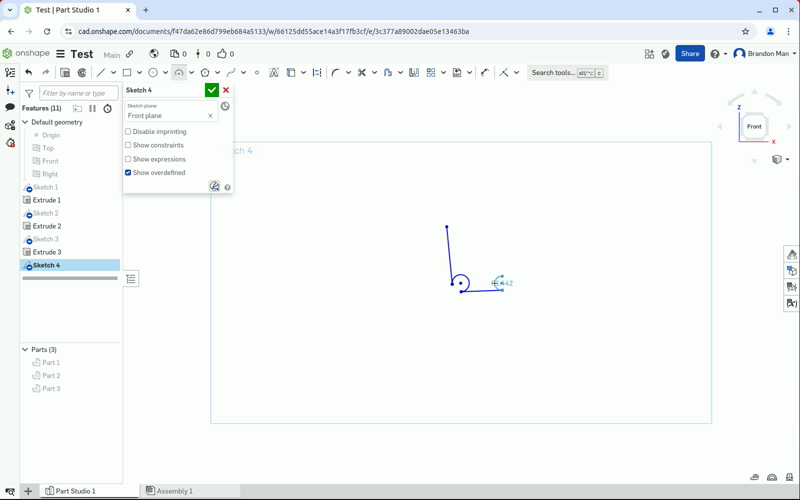
click(494, 282)
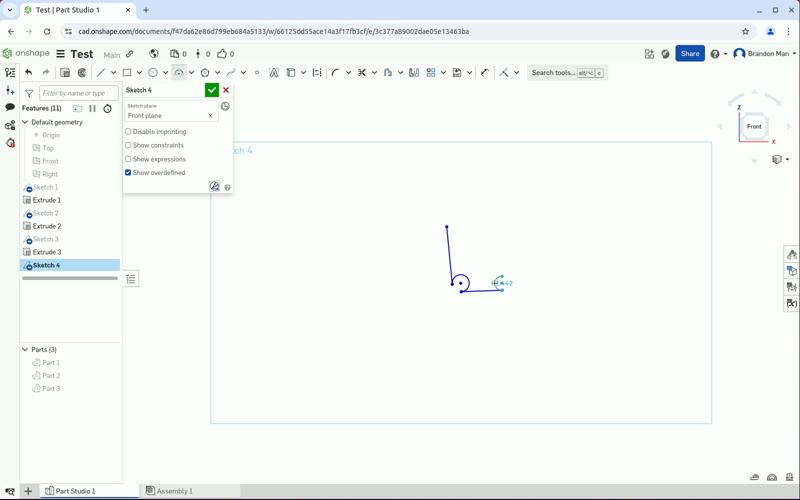
key_up(shift)
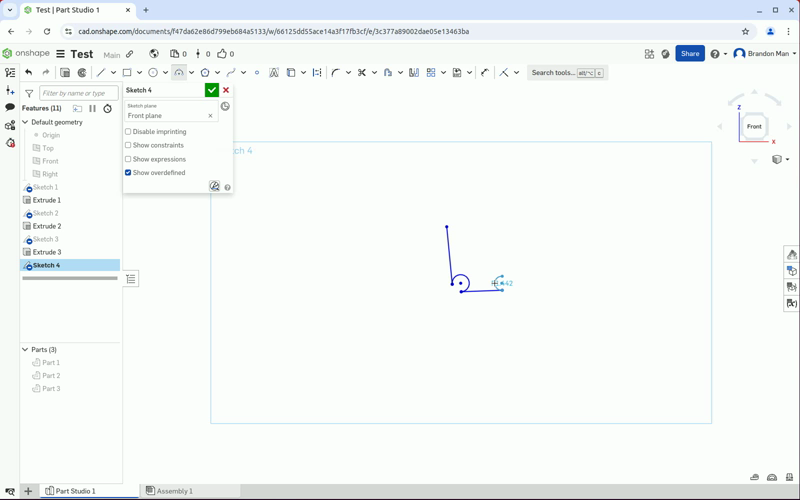
key(esc)
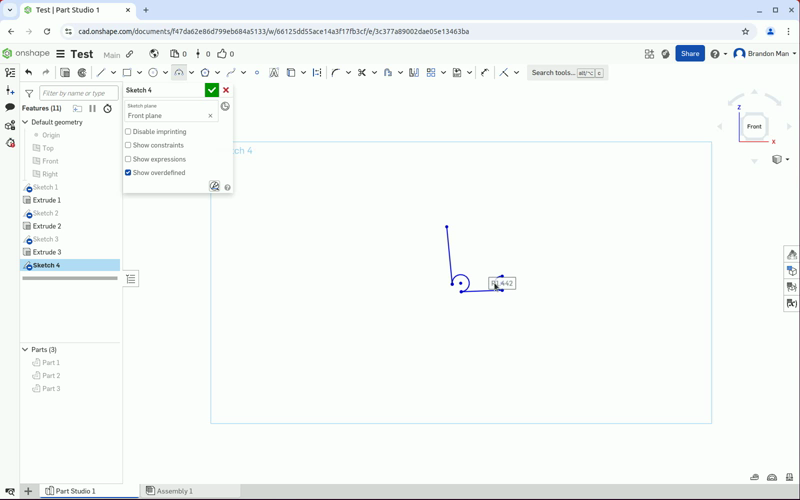
key(l)
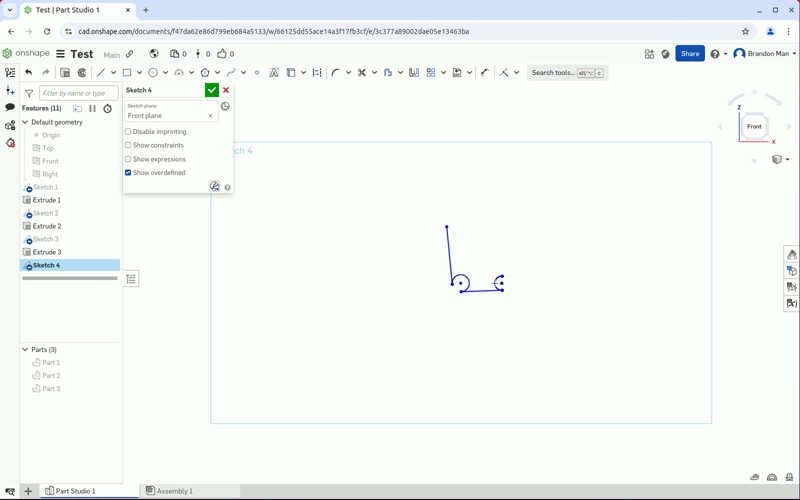
mouse_move(502, 276)
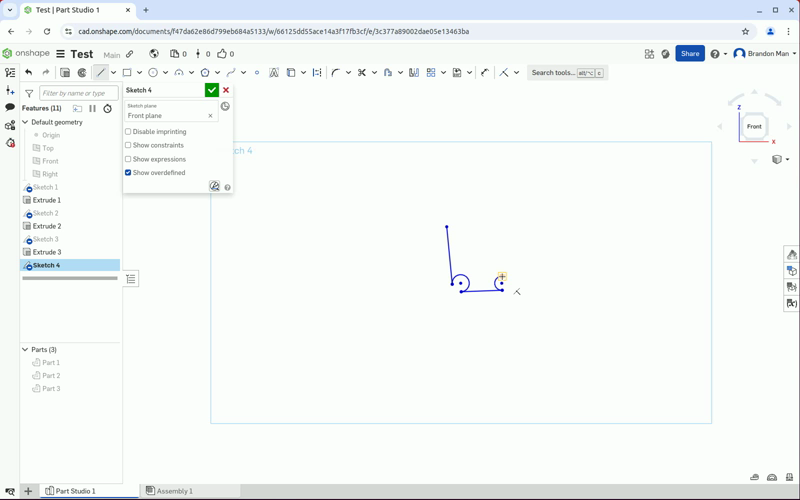
click(502, 276)
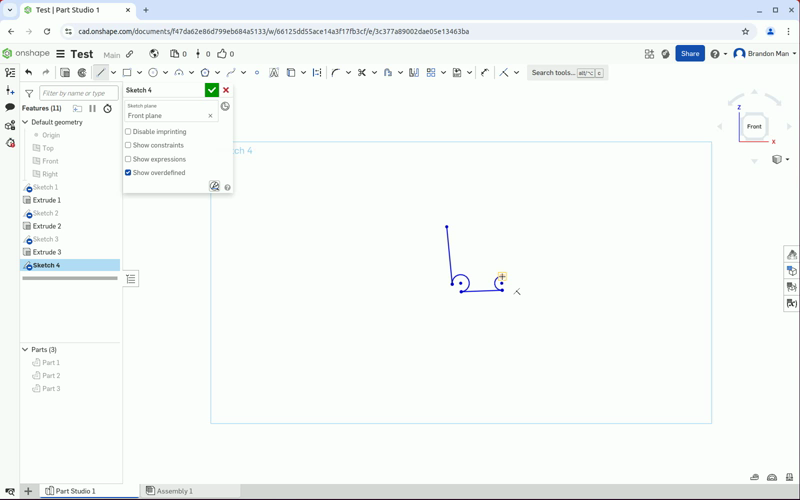
key_down(shift)
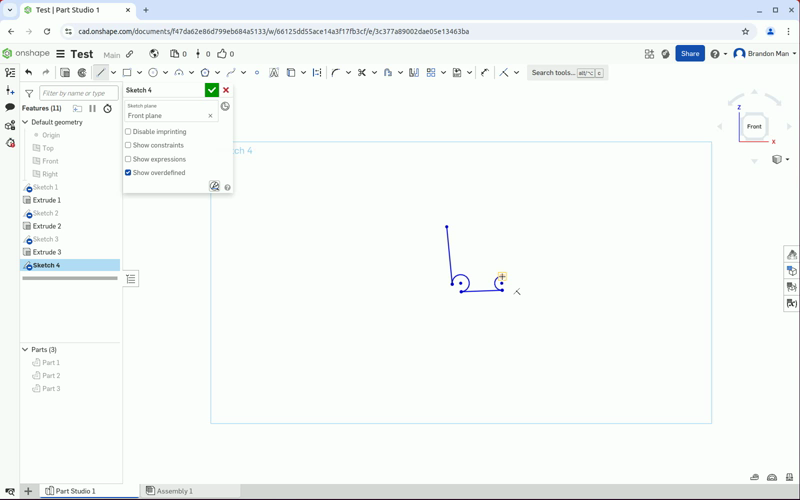
mouse_move(532, 276)
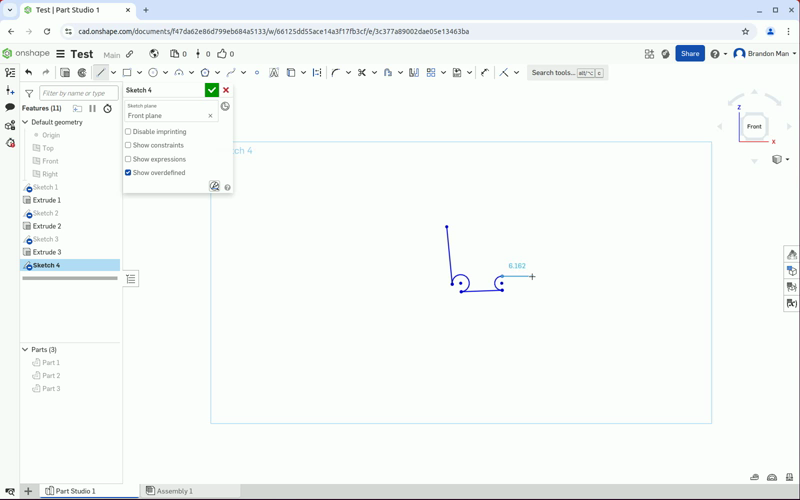
mouse_move(478, 275)
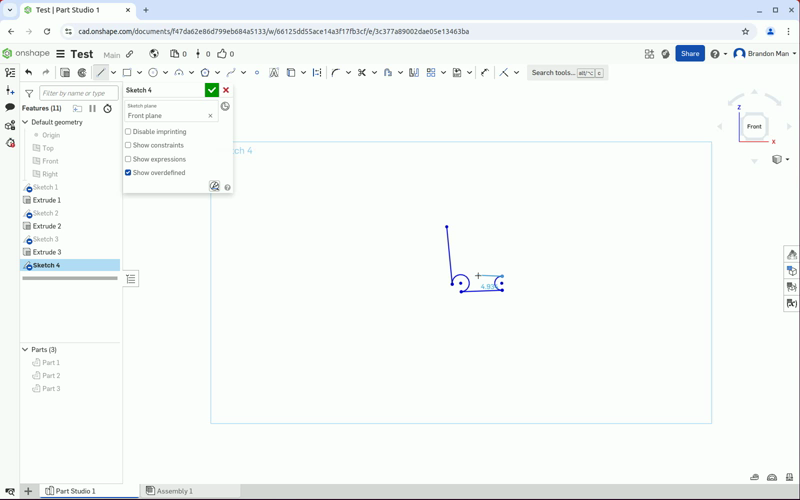
click(478, 275)
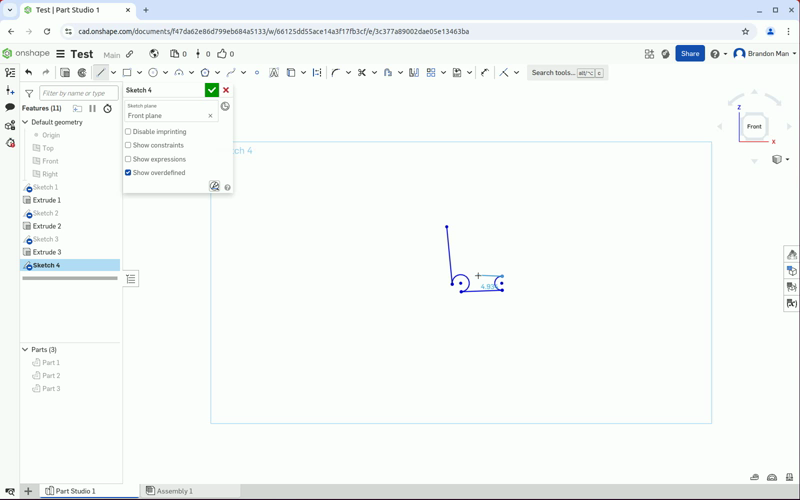
key_up(shift)
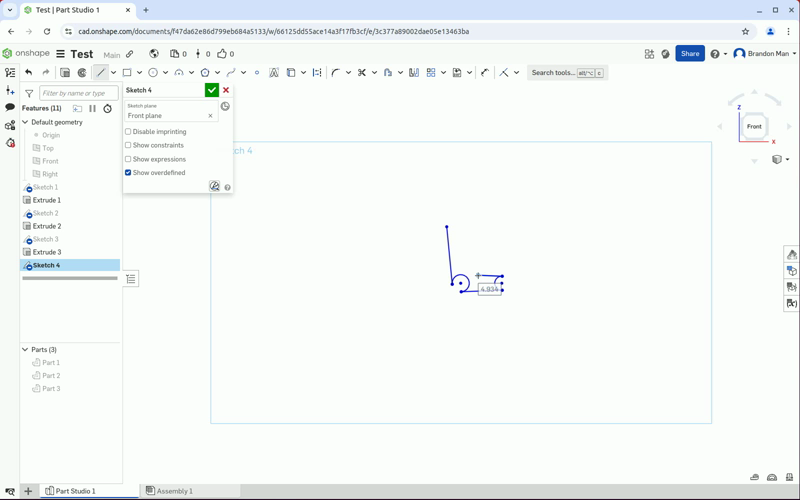
key(esc)
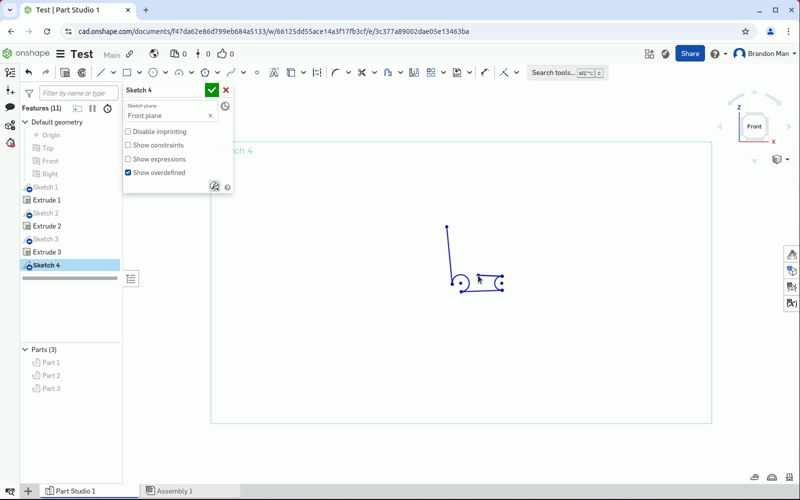
key(a)
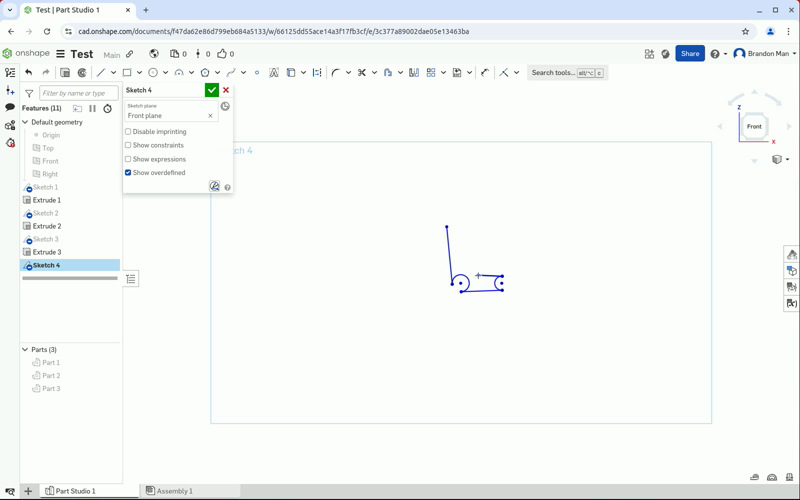
mouse_move(478, 275)
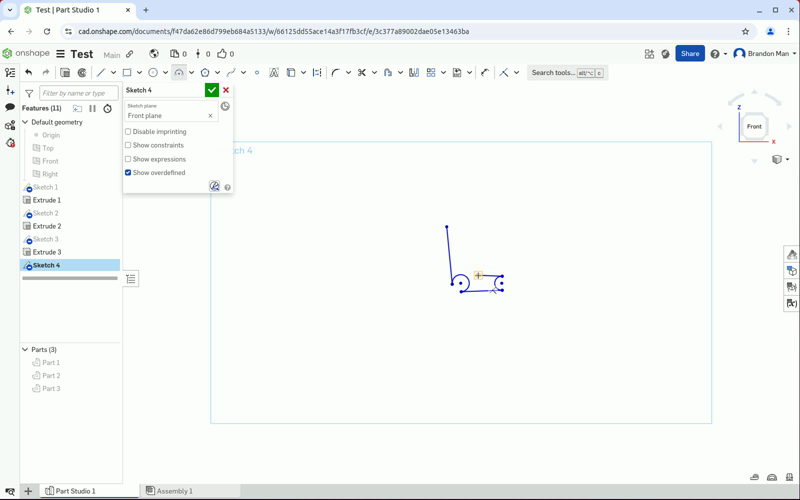
click(478, 275)
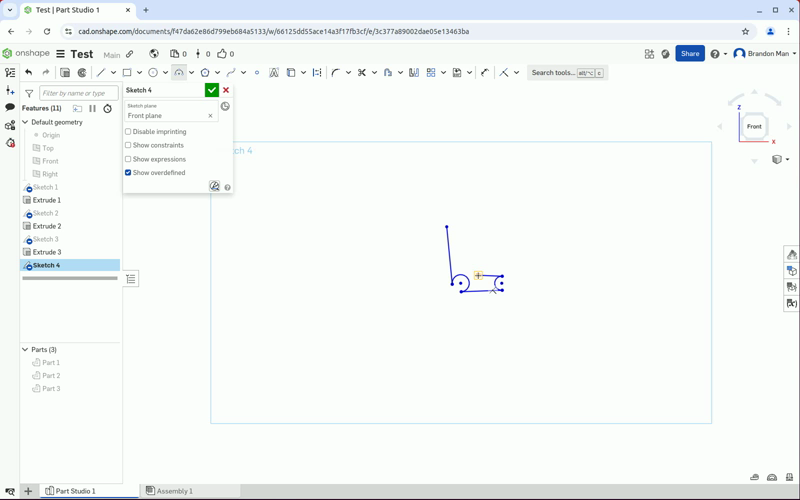
key_down(shift)
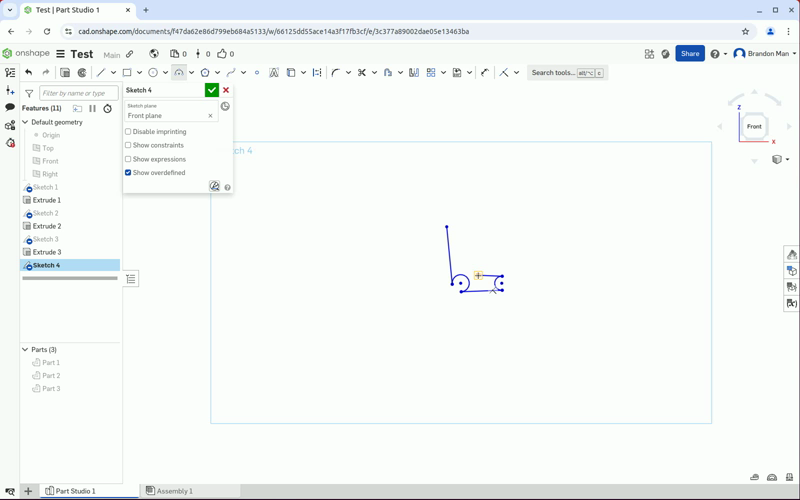
mouse_move(471, 267)
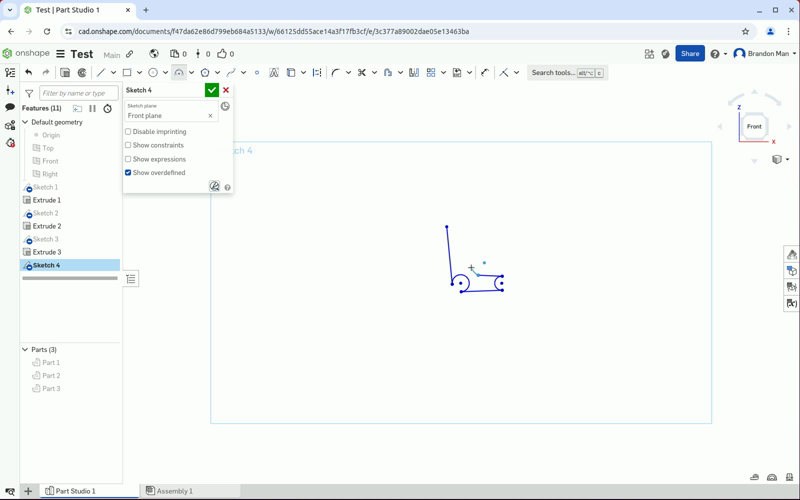
click(471, 267)
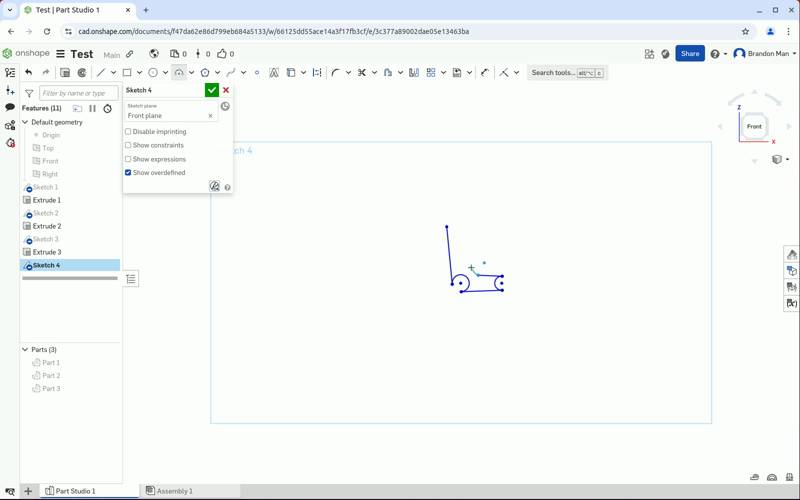
mouse_move(472, 272)
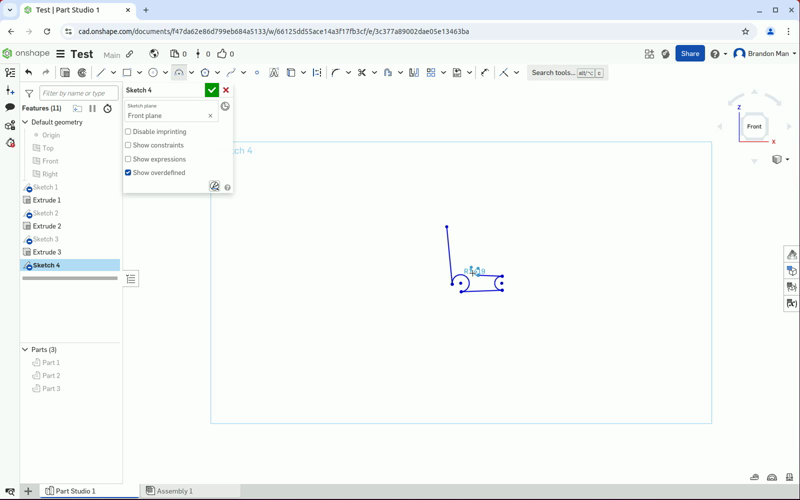
click(472, 272)
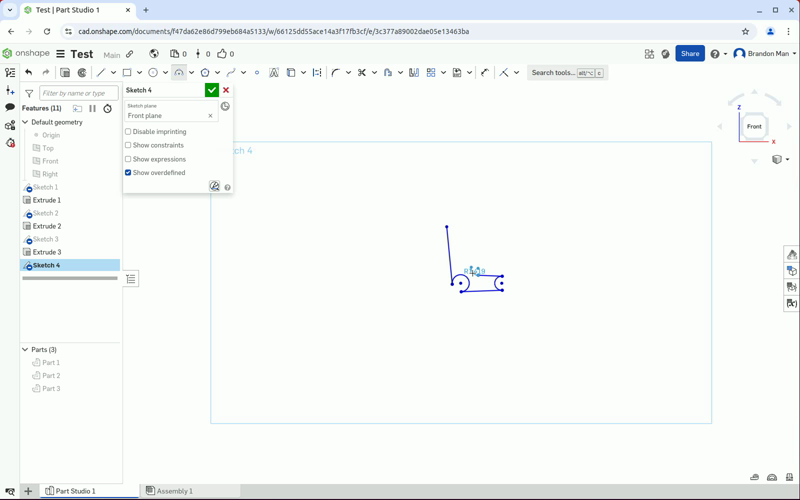
key_up(shift)
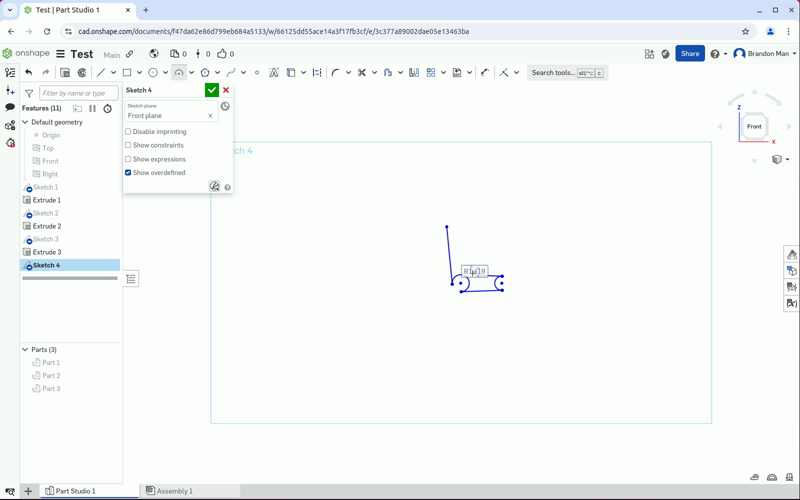
key(esc)
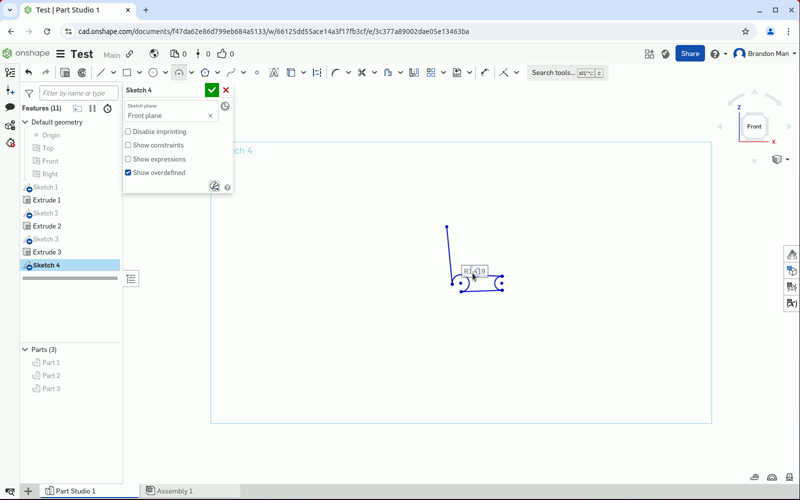
key(l)
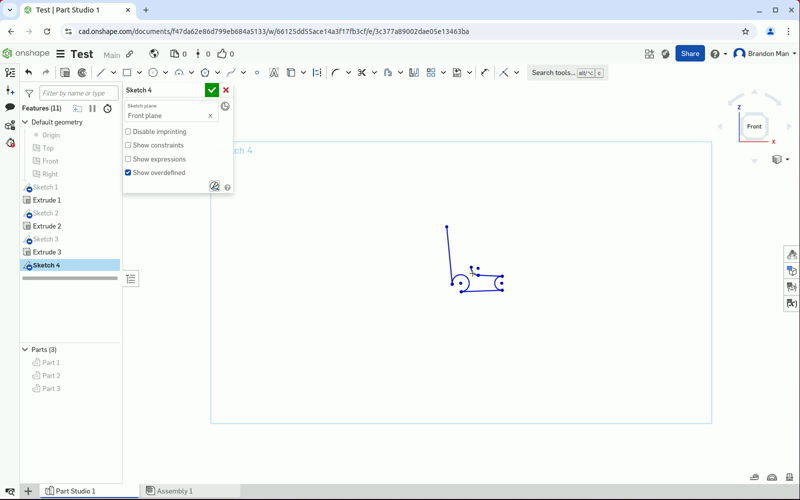
mouse_move(471, 267)
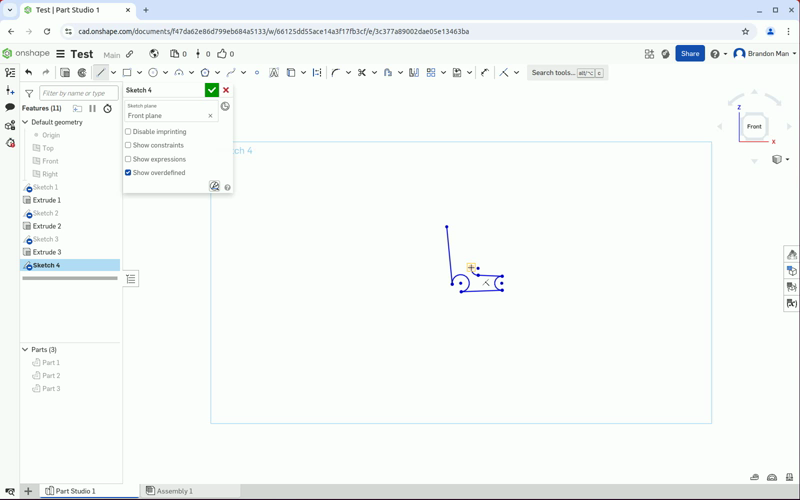
click(471, 267)
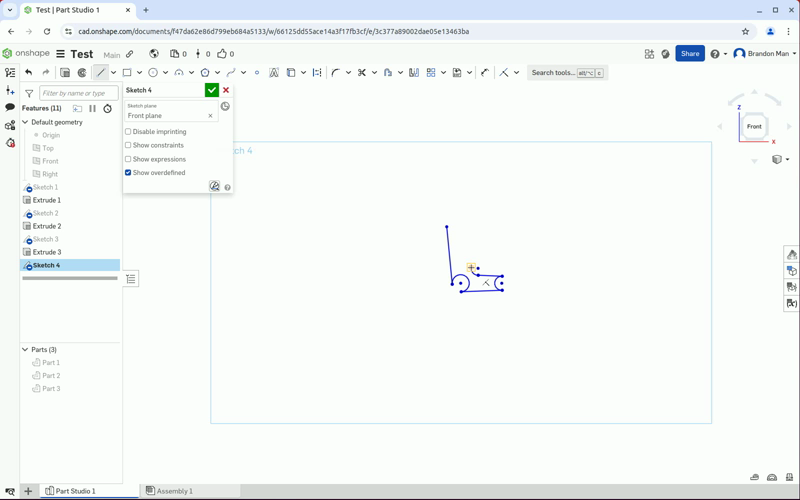
key_down(shift)
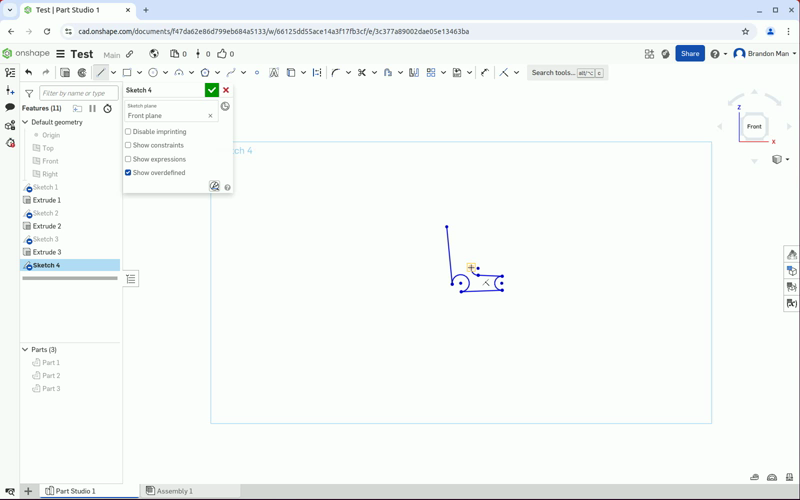
mouse_move(501, 267)
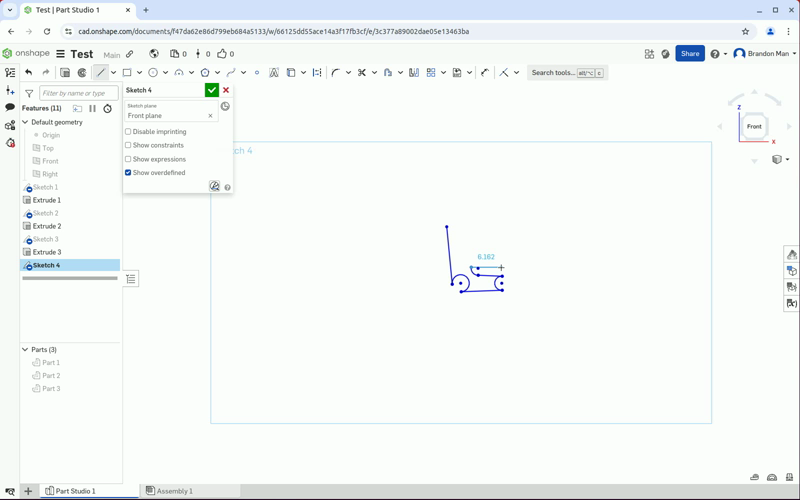
mouse_move(475, 226)
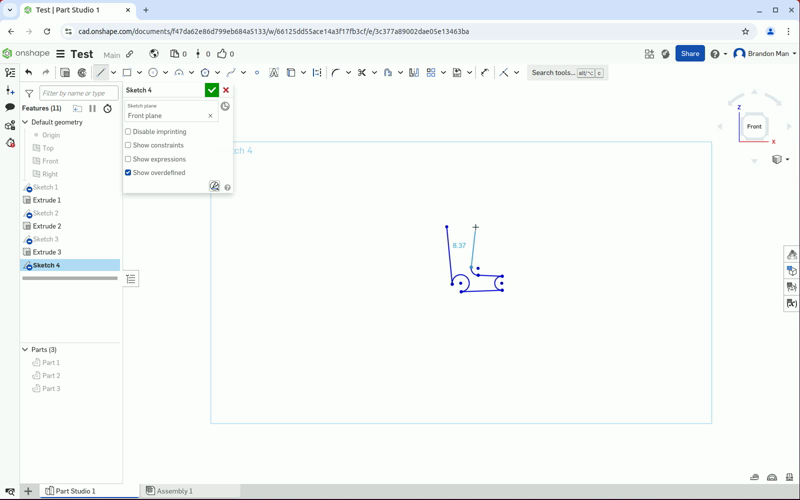
click(475, 226)
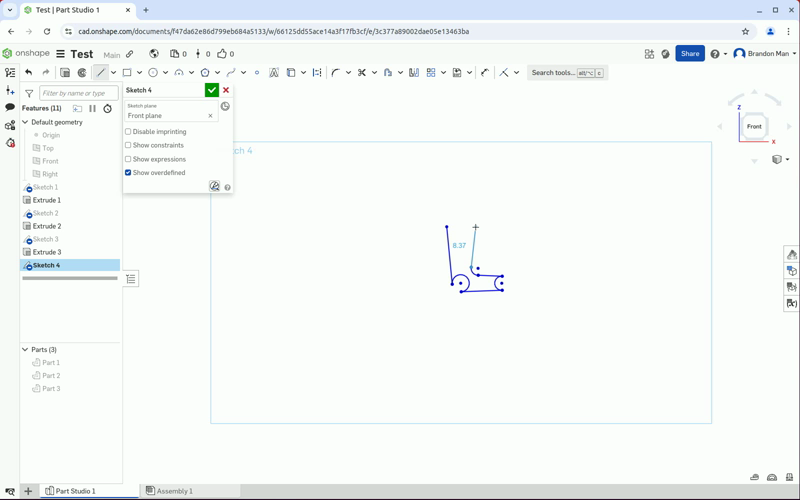
key_up(shift)
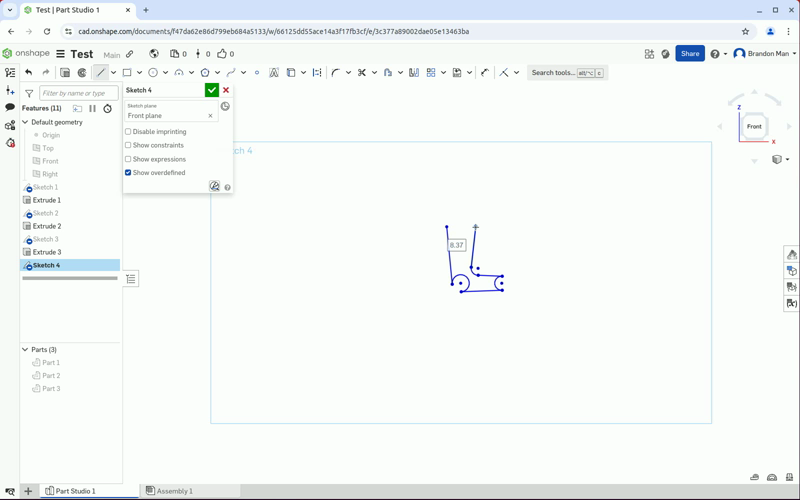
key(esc)
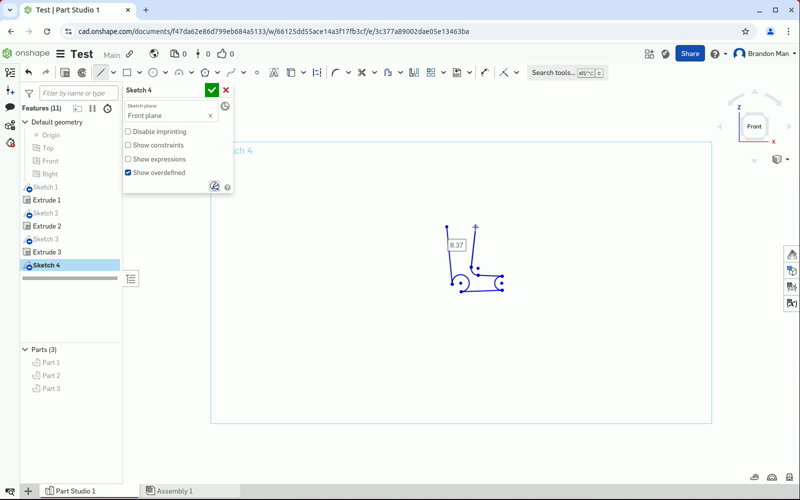
key(a)
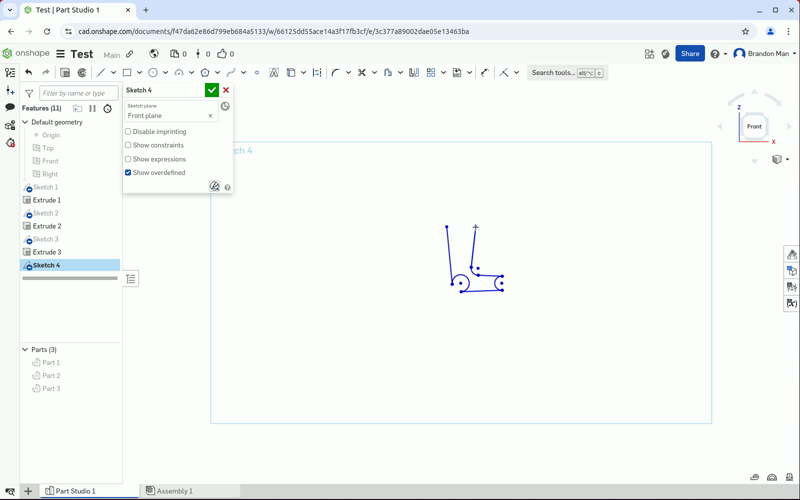
mouse_move(475, 226)
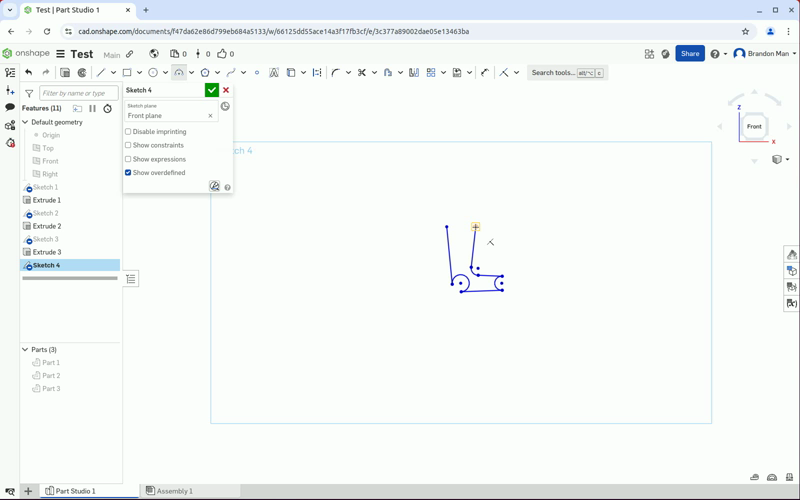
click(475, 226)
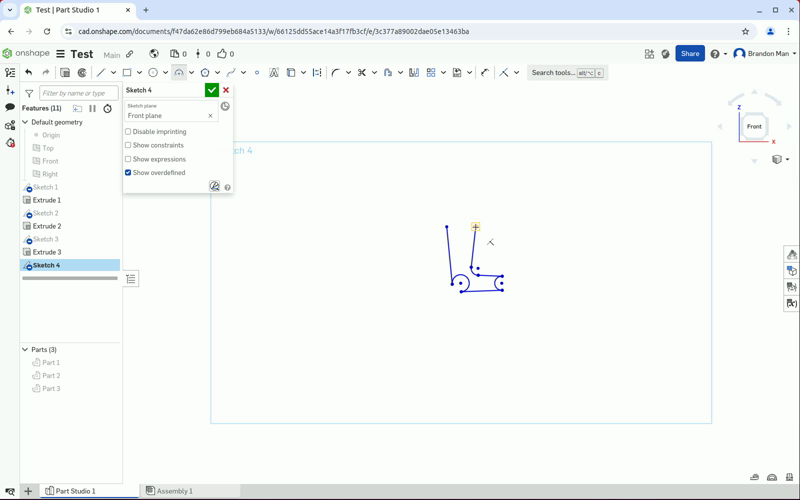
mouse_move(446, 226)
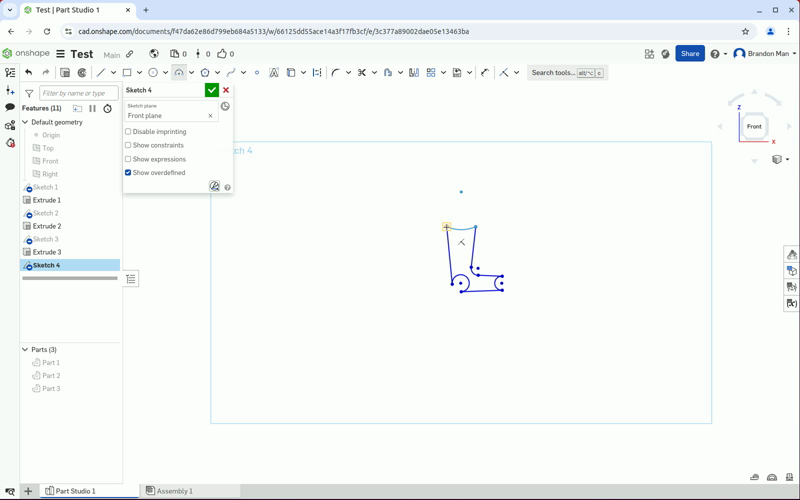
click(446, 226)
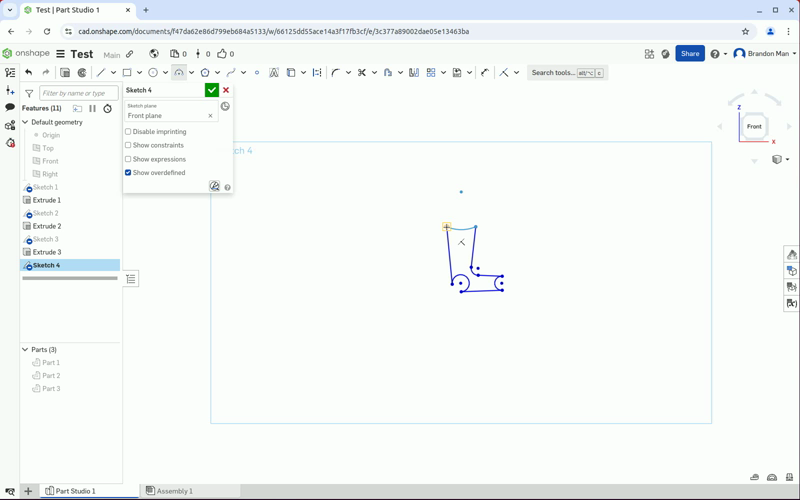
key_down(shift)
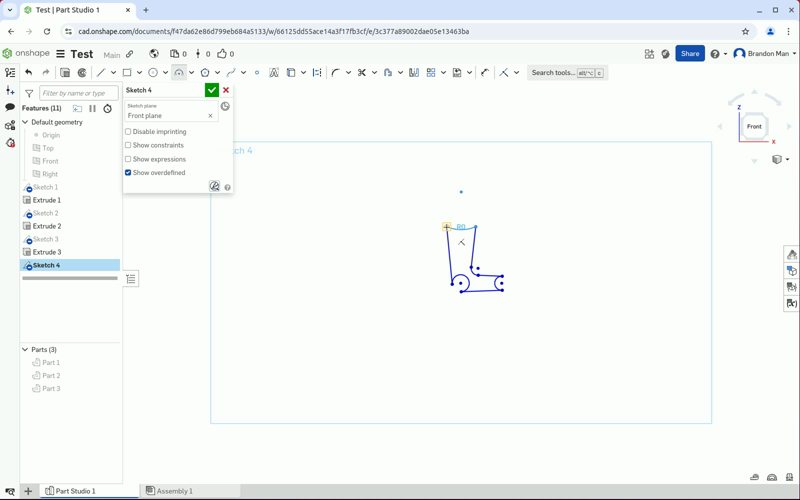
mouse_move(461, 239)
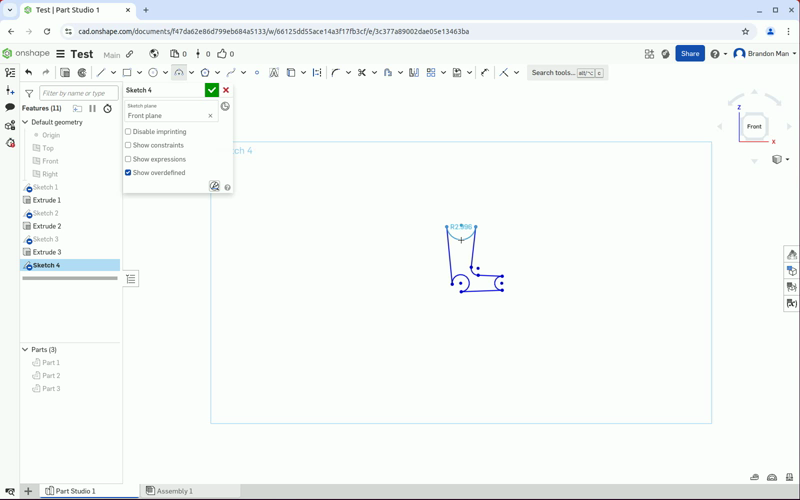
click(461, 239)
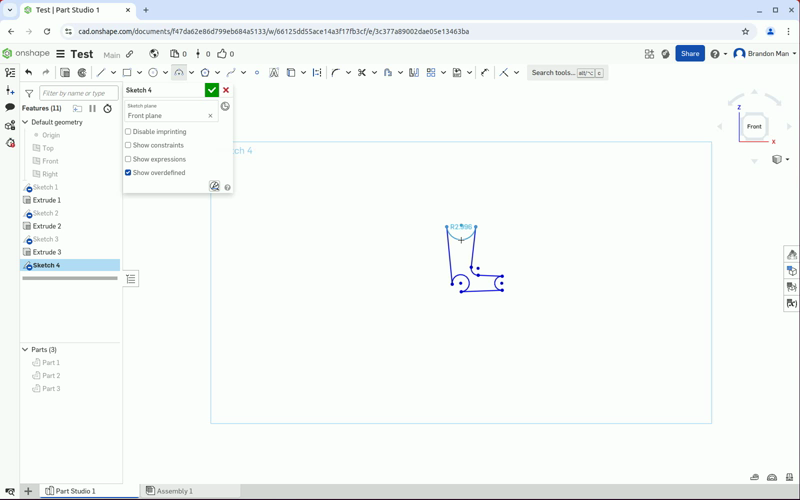
key_up(shift)
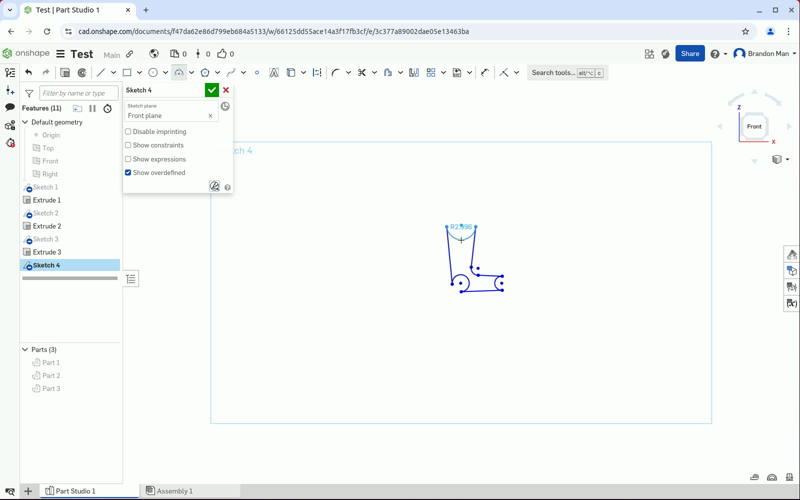
key(esc)
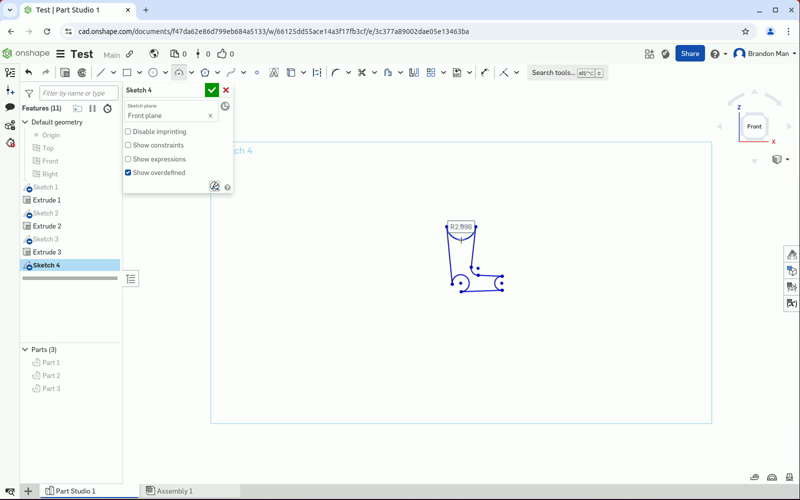
mouse_move(487, 278)
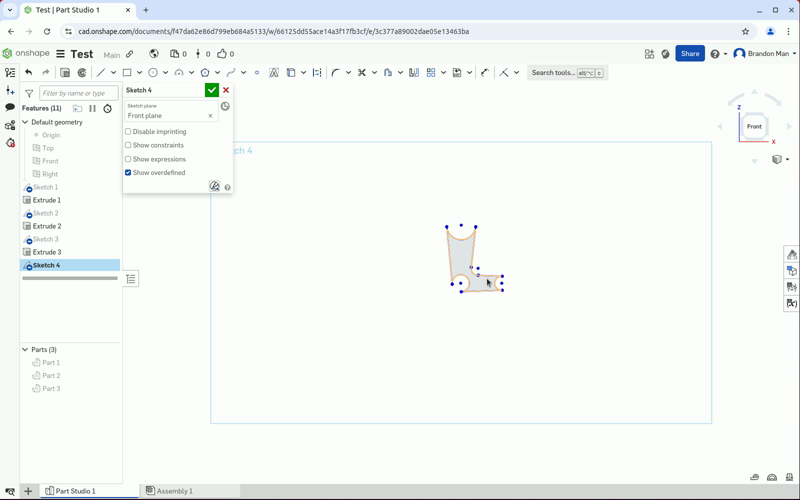
scroll(6)
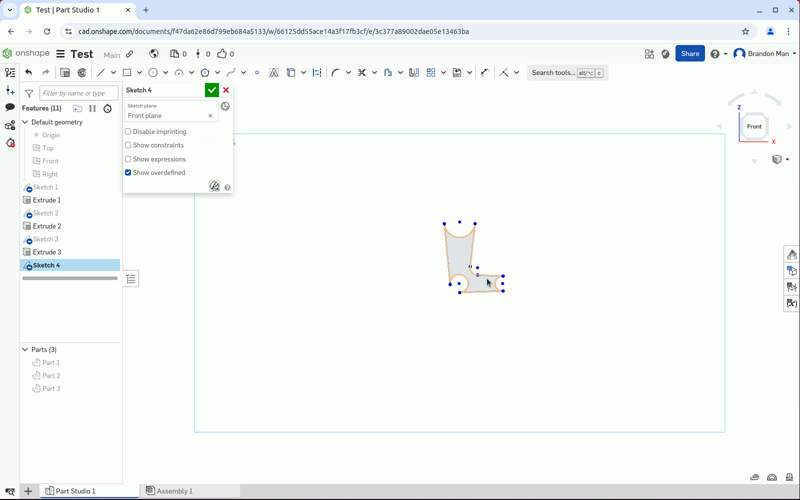
scroll(6)
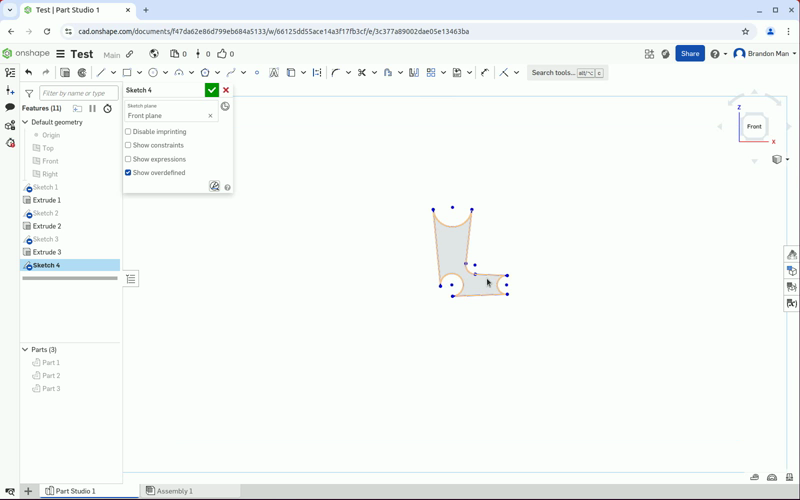
scroll(6)
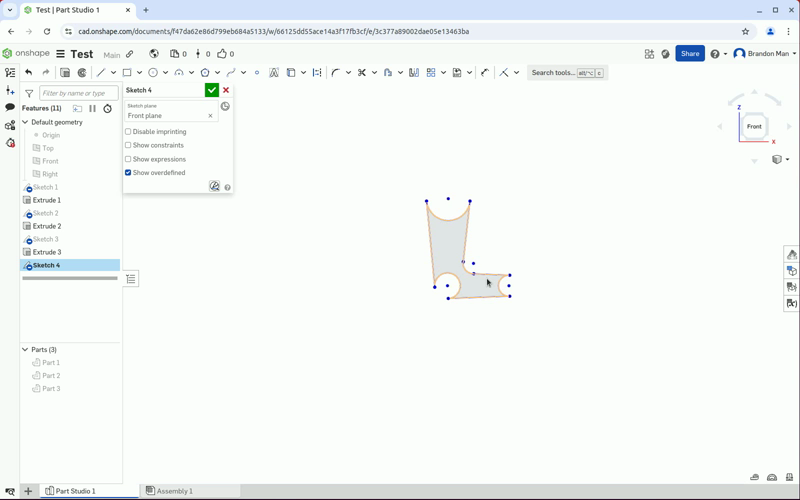
scroll(6)
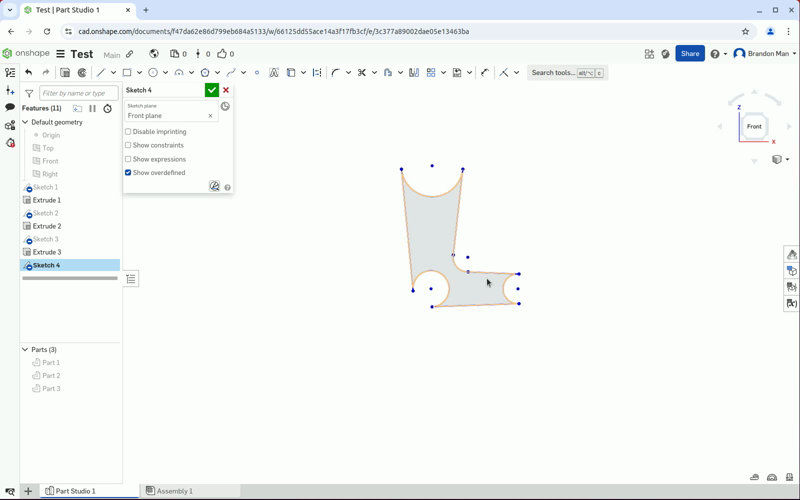
scroll(6)
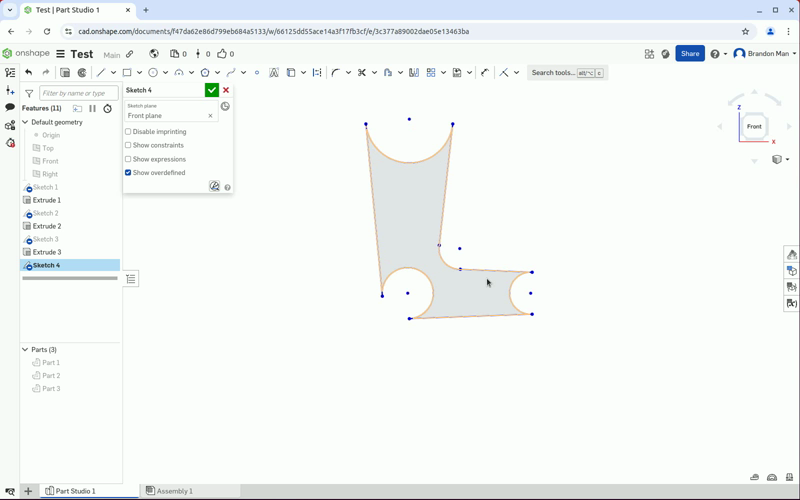
scroll(6)
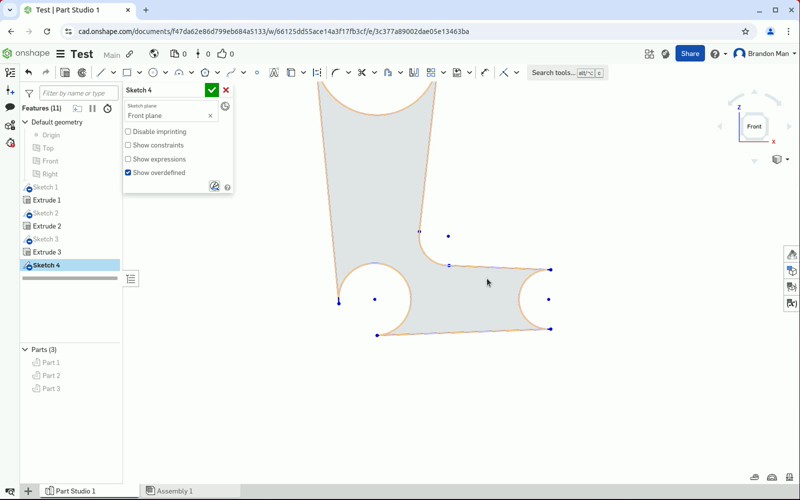
scroll(6)
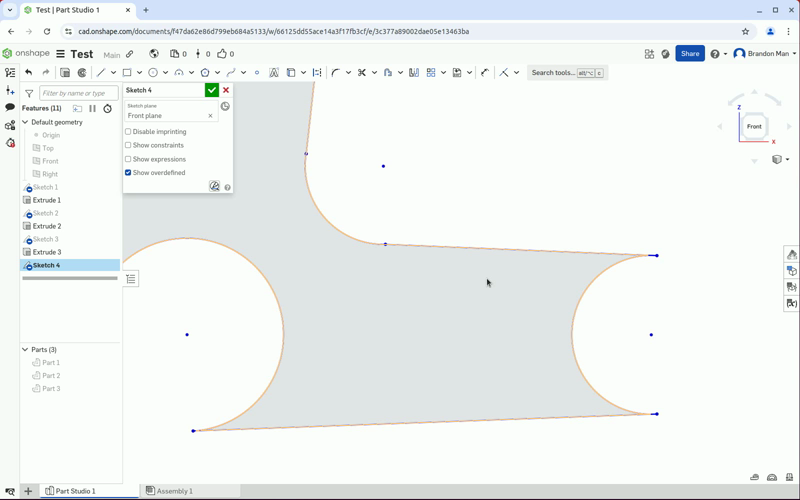
click(487, 278)
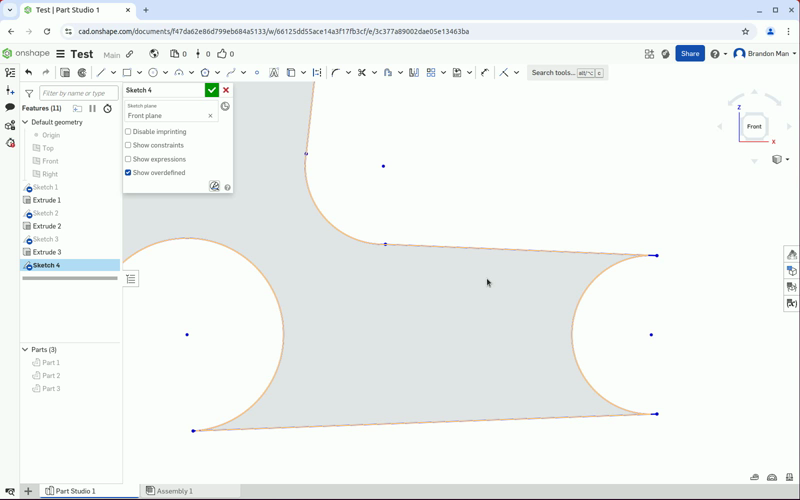
scroll(-6)
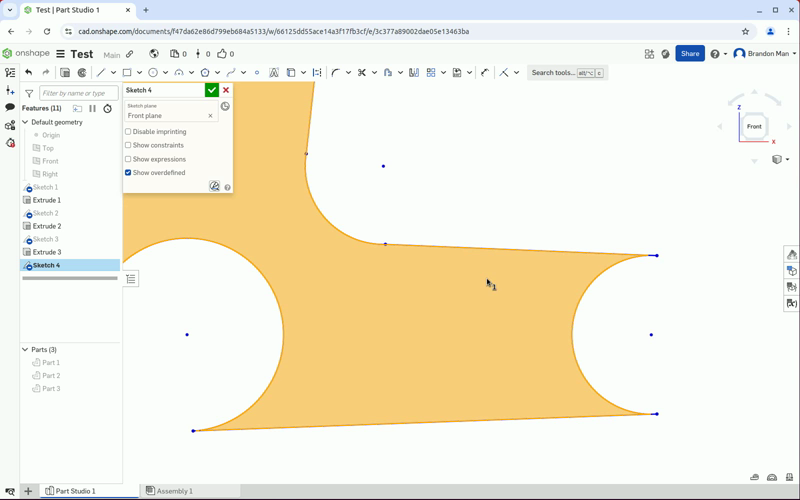
scroll(-6)
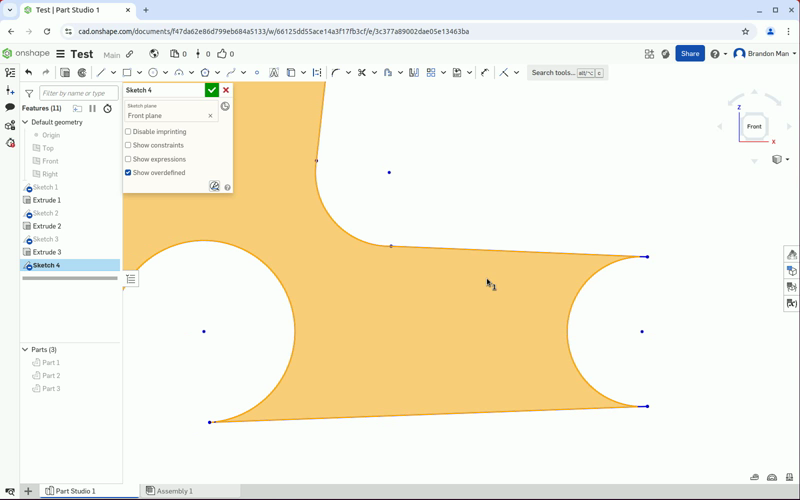
scroll(-6)
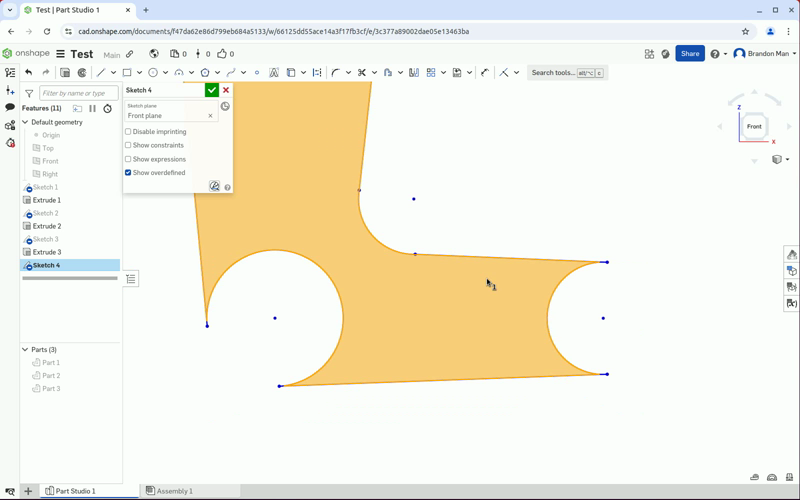
scroll(-6)
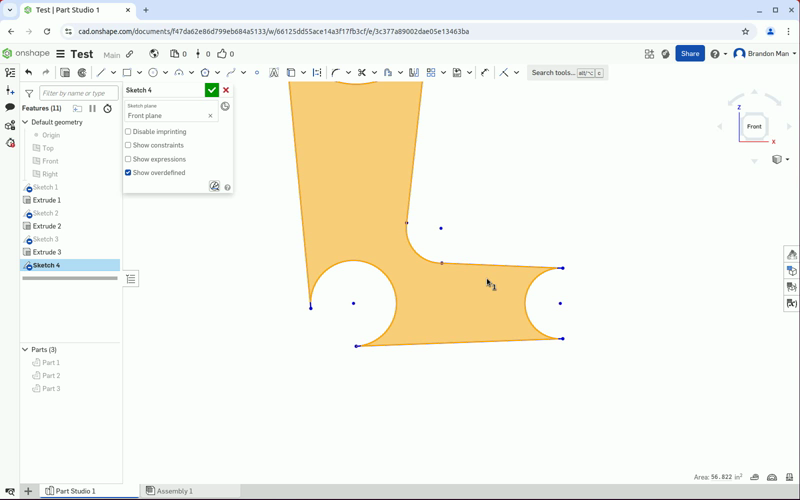
scroll(-6)
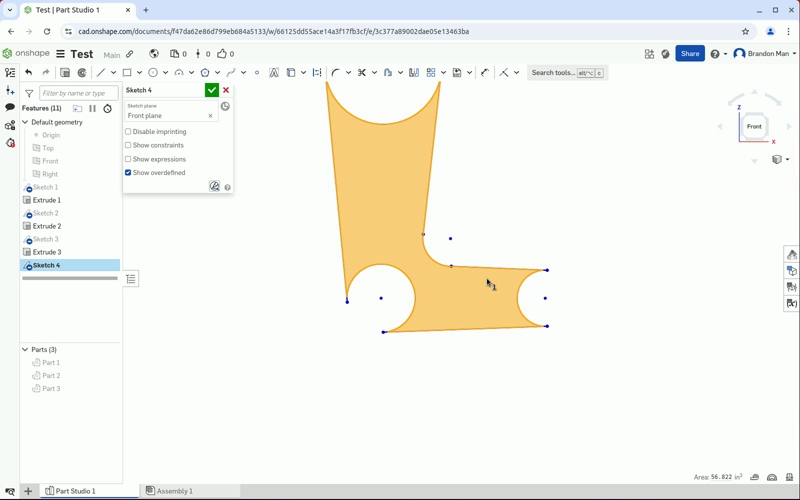
scroll(-6)
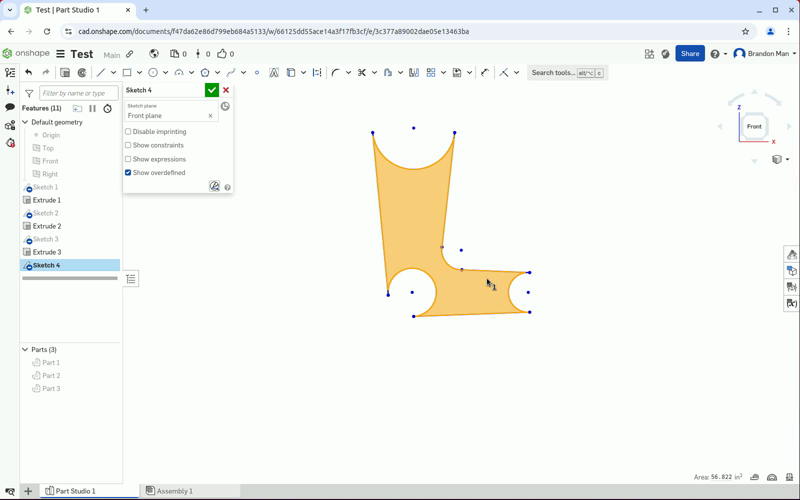
scroll(-6)
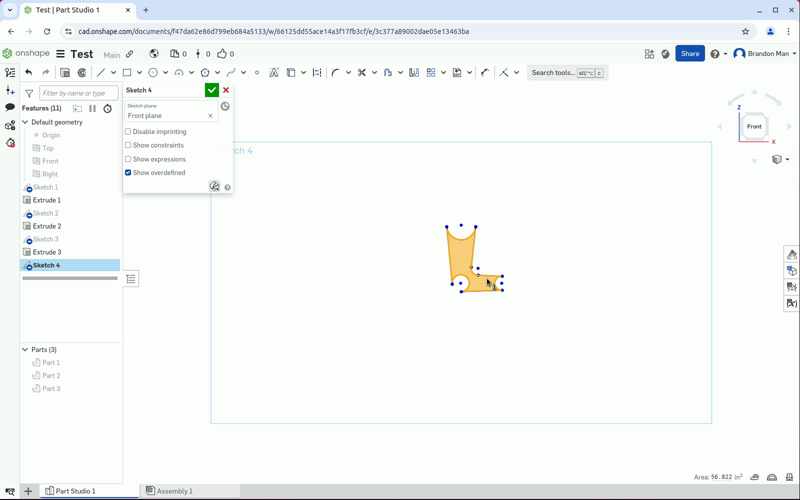
mouse_move(73, 352)
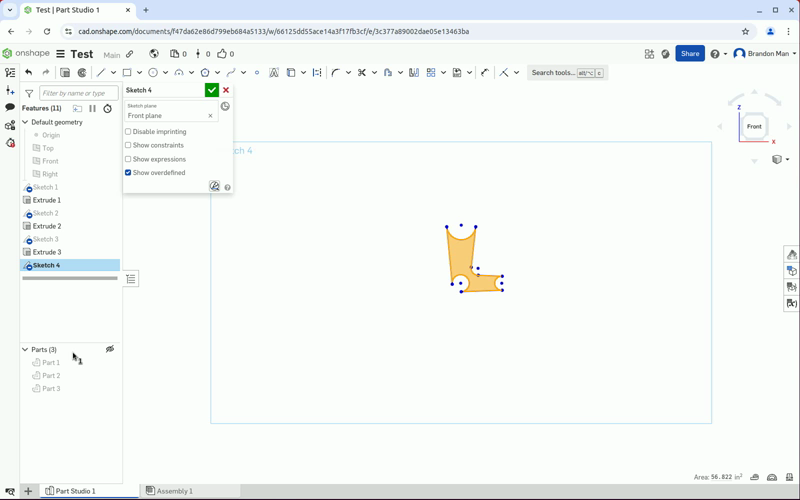
key(shift+y)
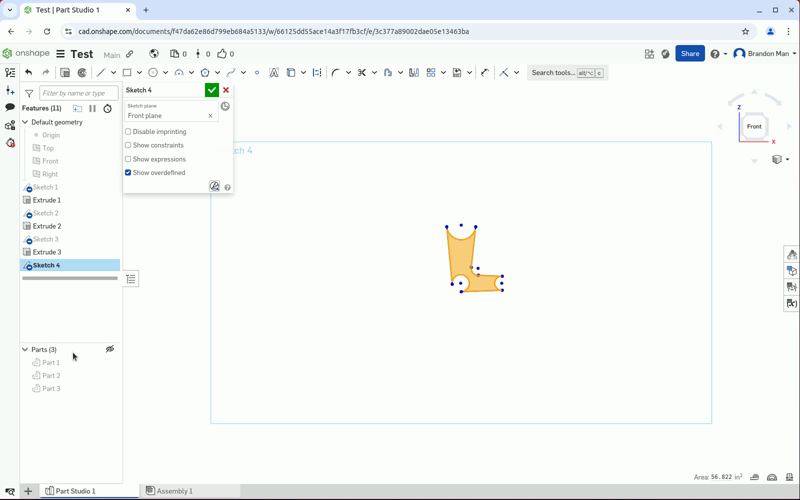
key(shift+e)
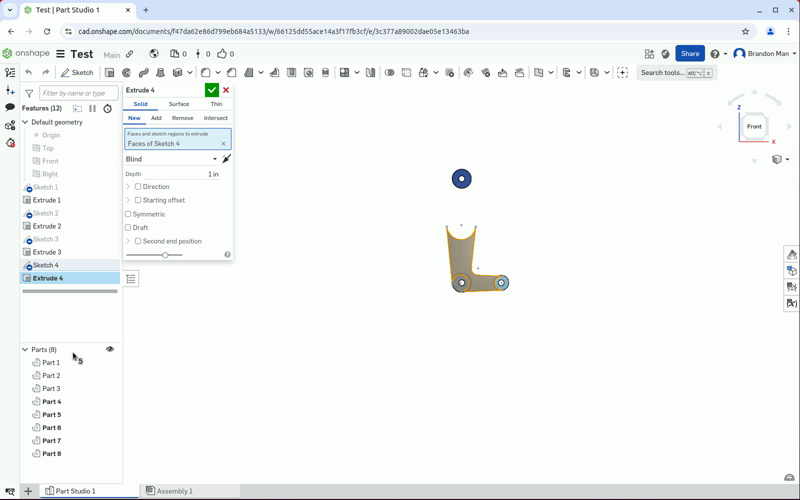
mouse_move(143, 106)
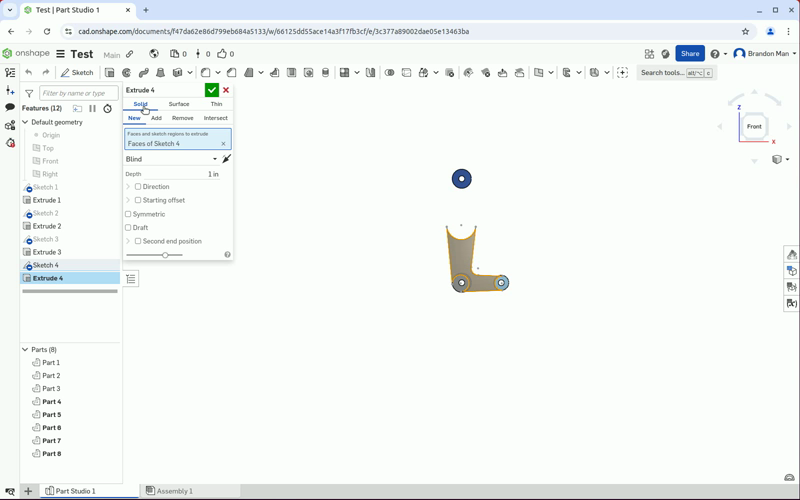
click(143, 106)
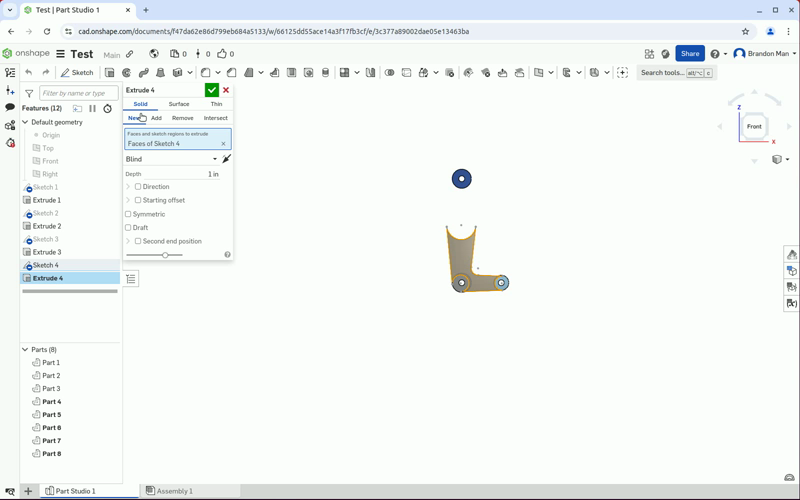
mouse_move(137, 120)
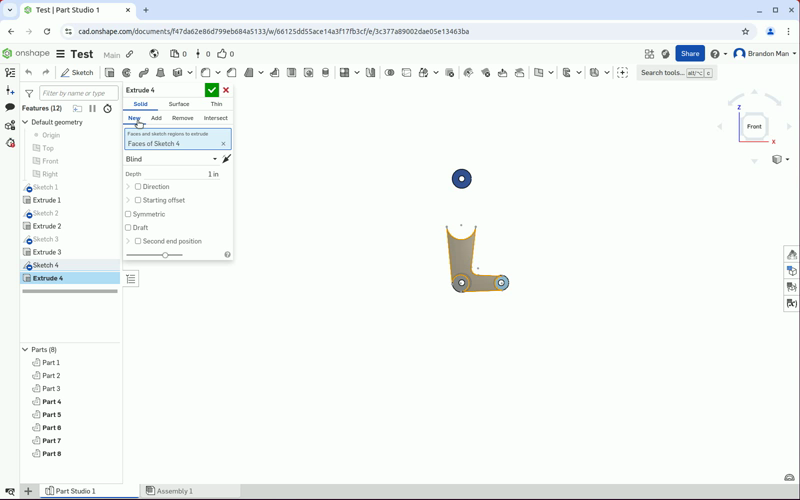
click(137, 120)
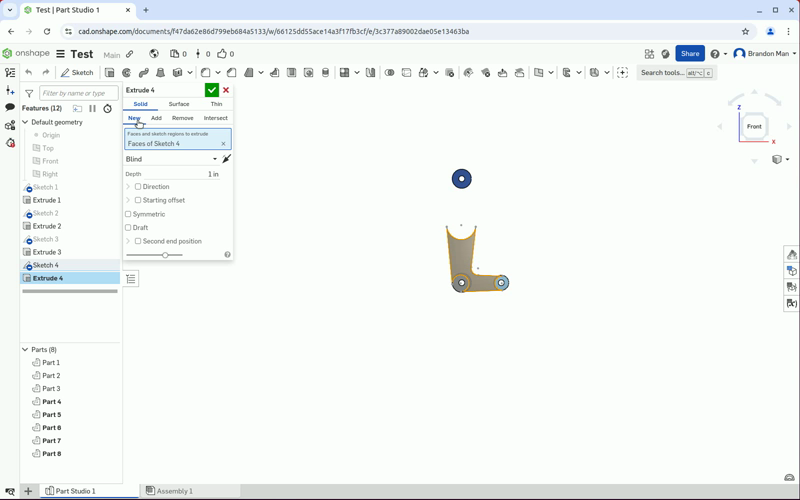
key(tab, 4)
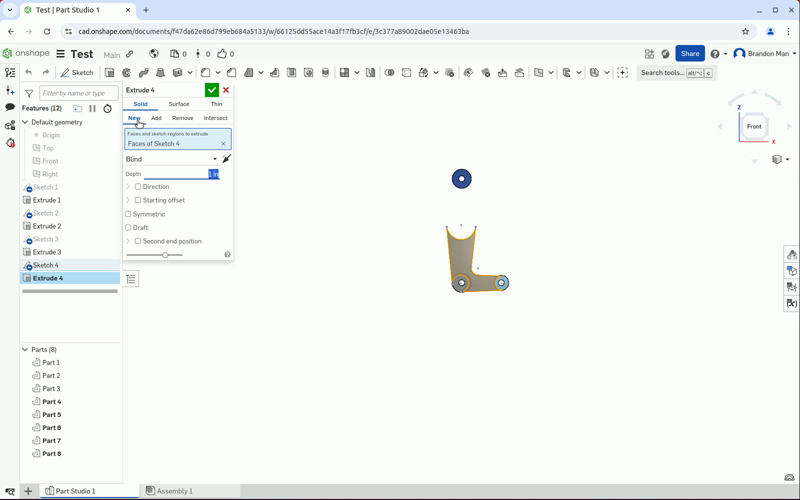
text(0.481)
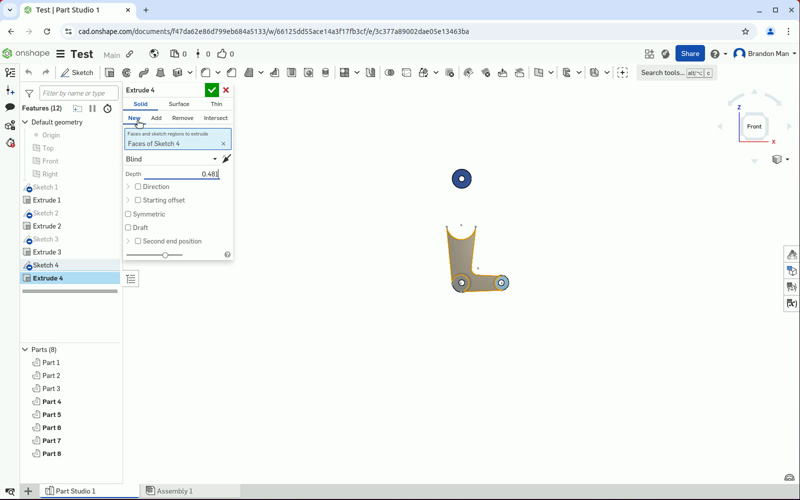
key(enter)
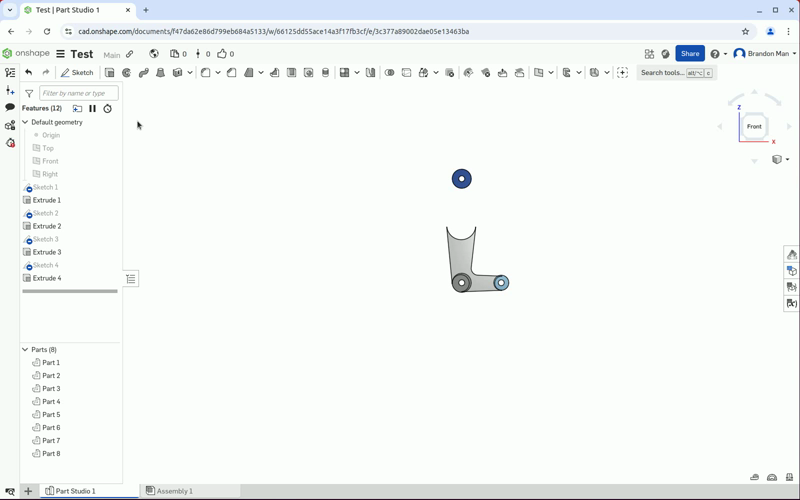
key(shift+h)
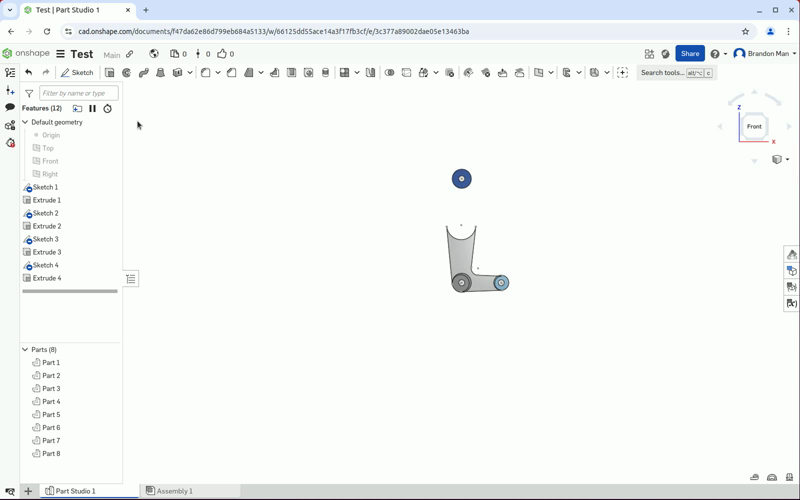
key(shift+h)
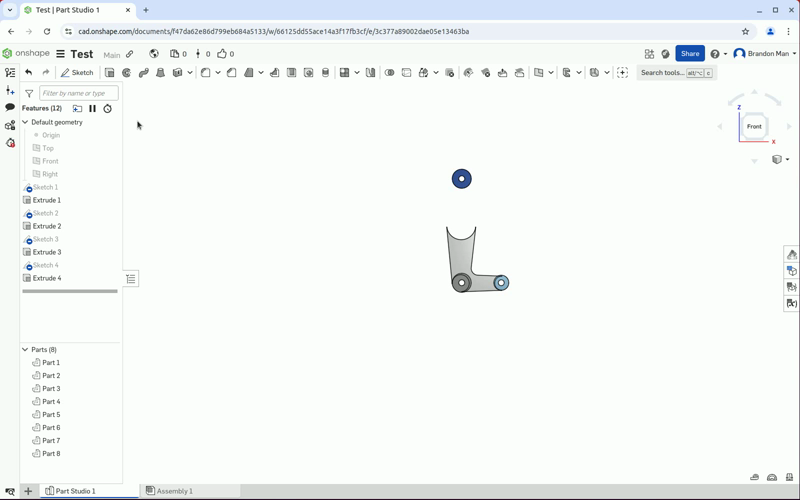
mouse_move(73, 189)
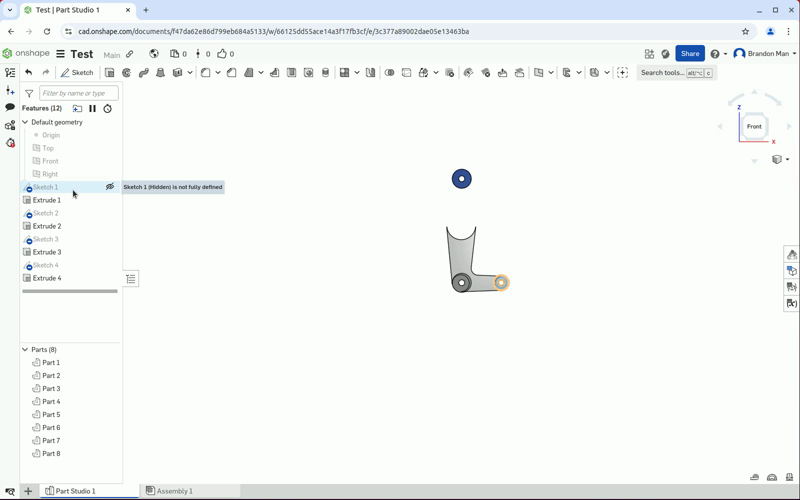
click(73, 189)
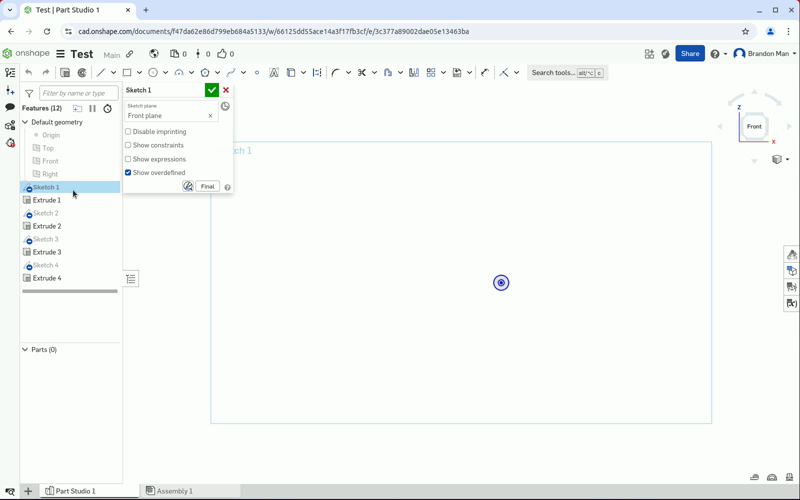
mouse_move(229, 92)
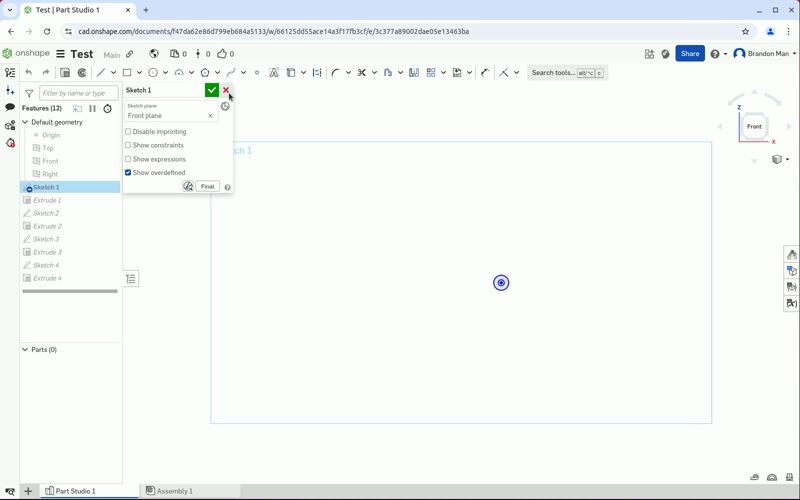
click(229, 92)
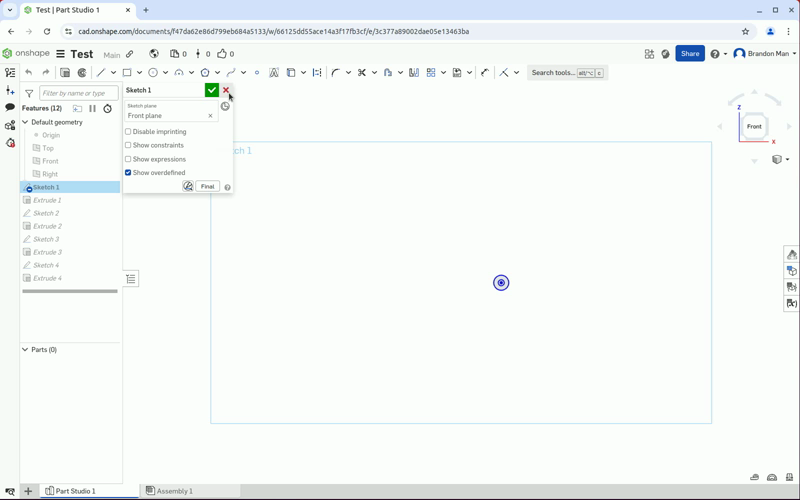
key(shift+s)
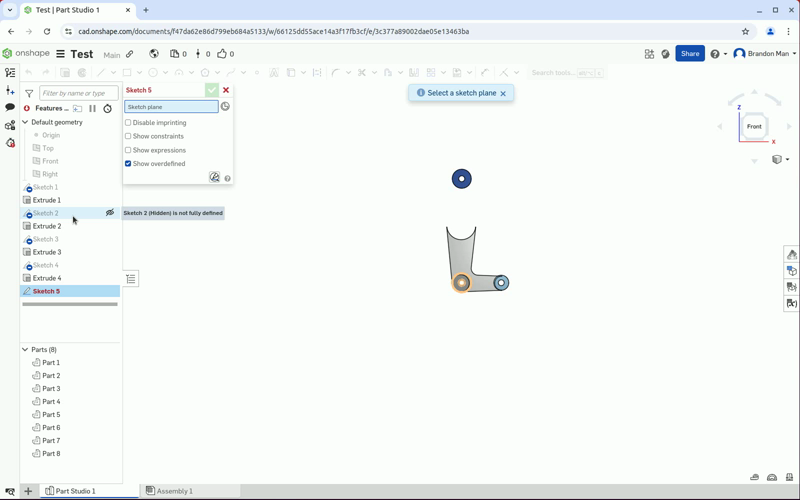
scroll(3)
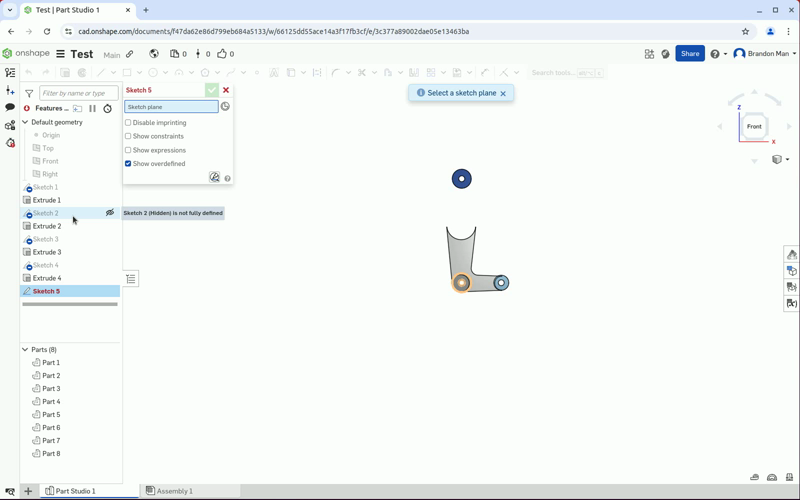
mouse_move(73, 163)
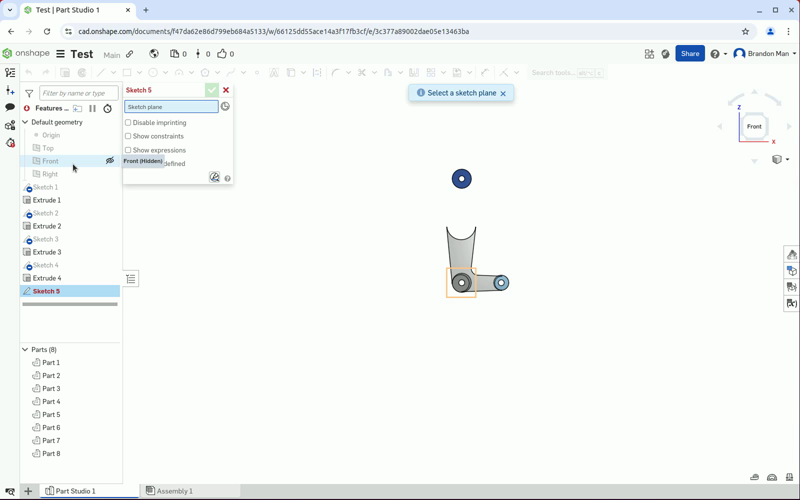
click(73, 163)
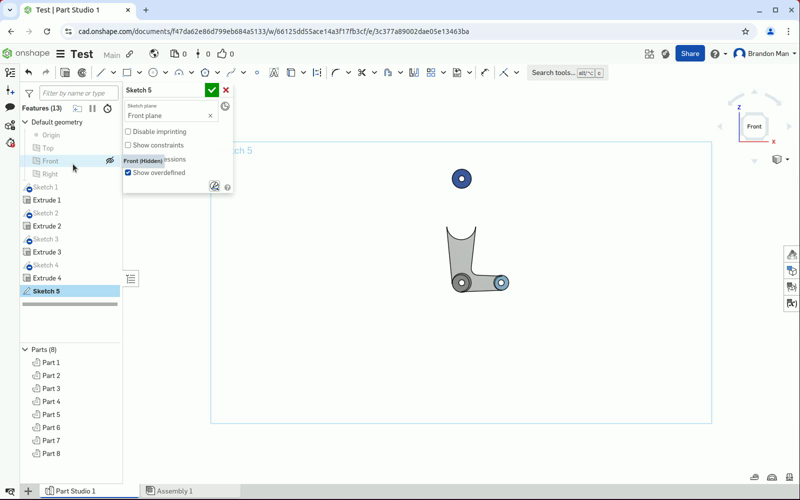
mouse_move(73, 352)
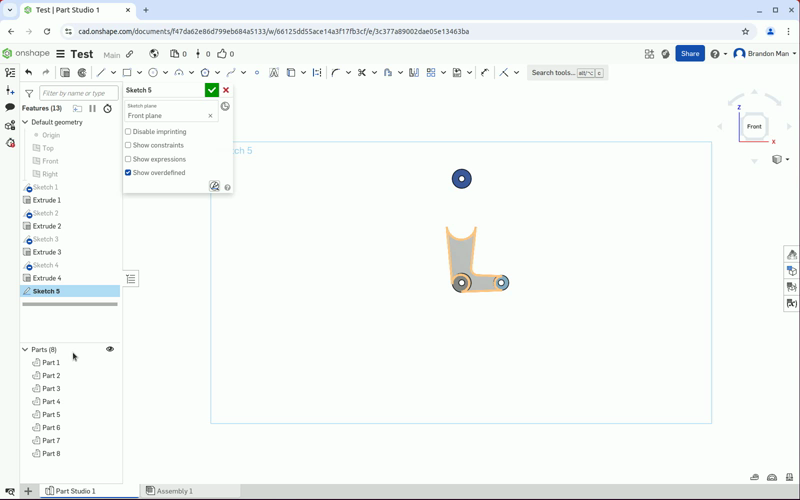
key(y)
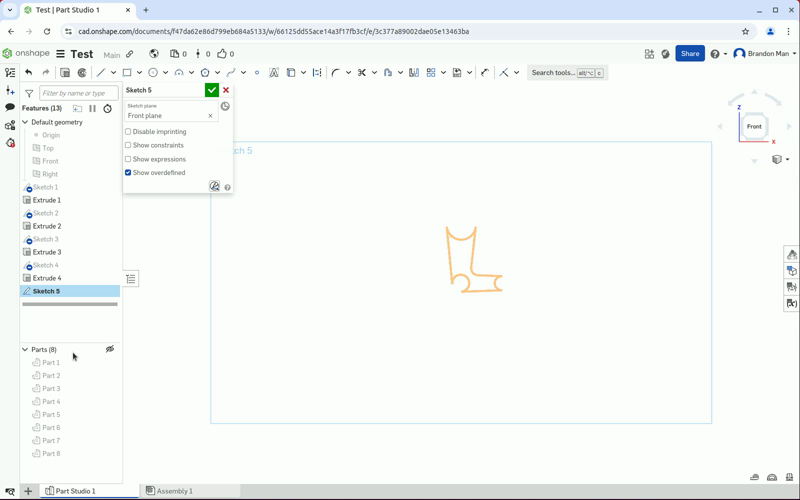
key(c)
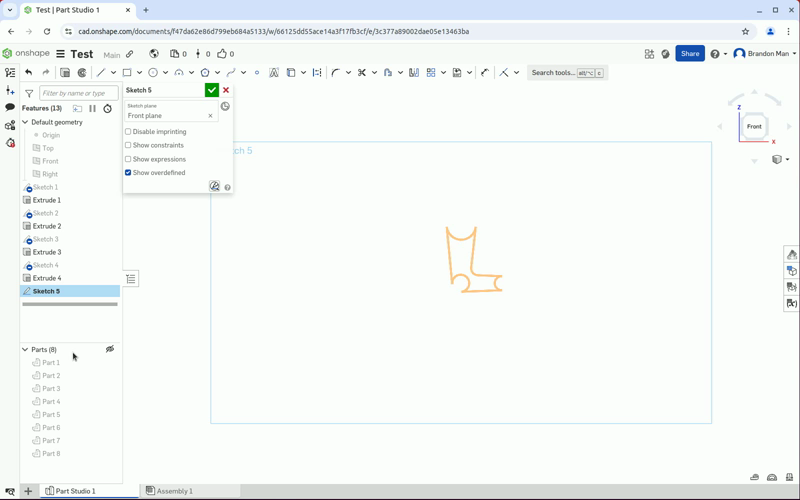
key_down(shift)
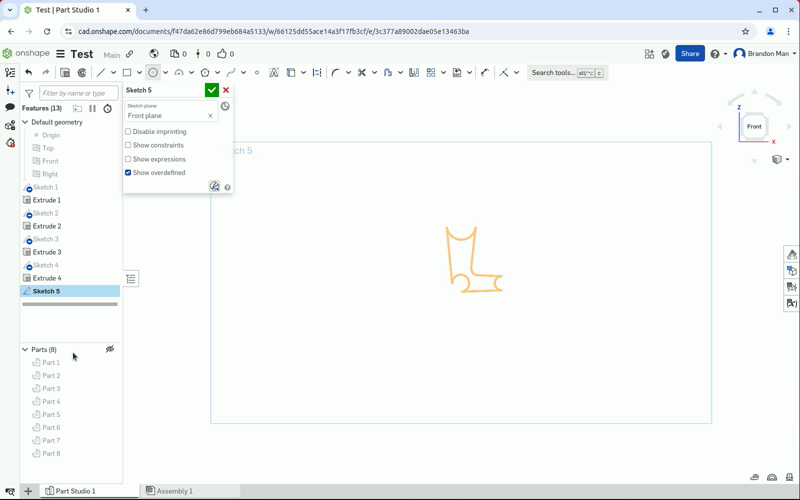
mouse_move(461, 225)
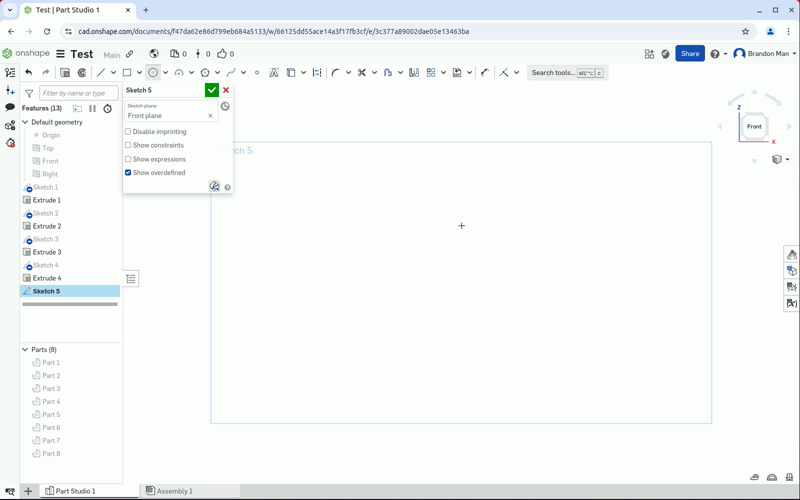
click(461, 225)
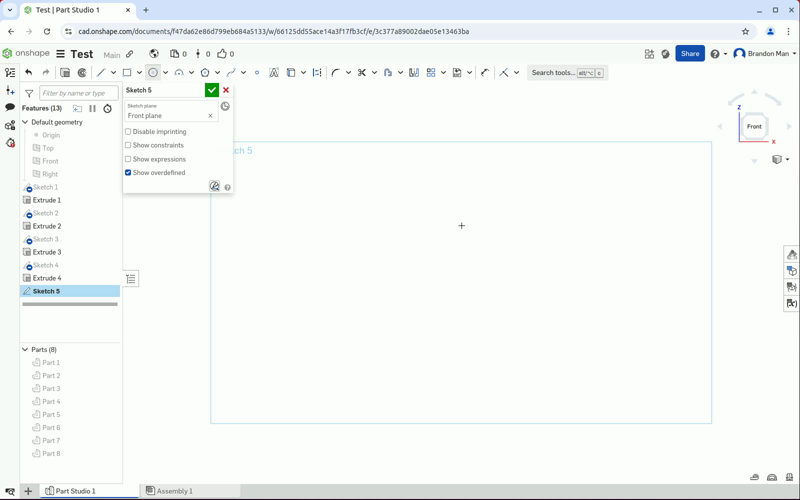
key_up(shift)
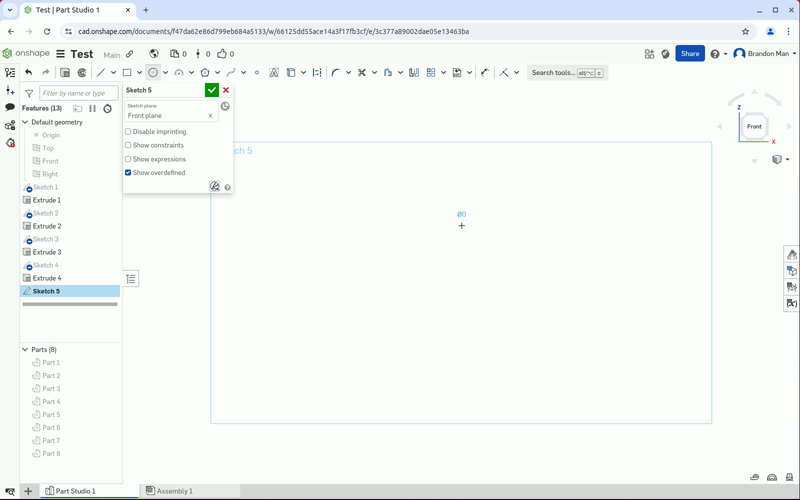
mouse_move(477, 225)
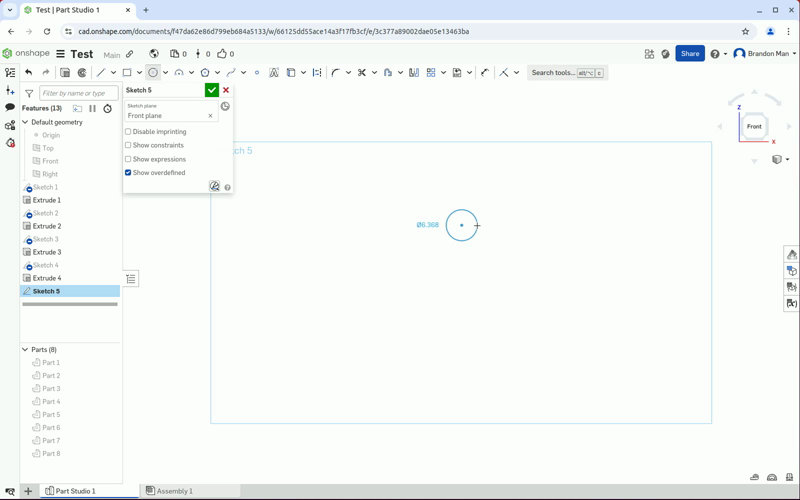
click(477, 225)
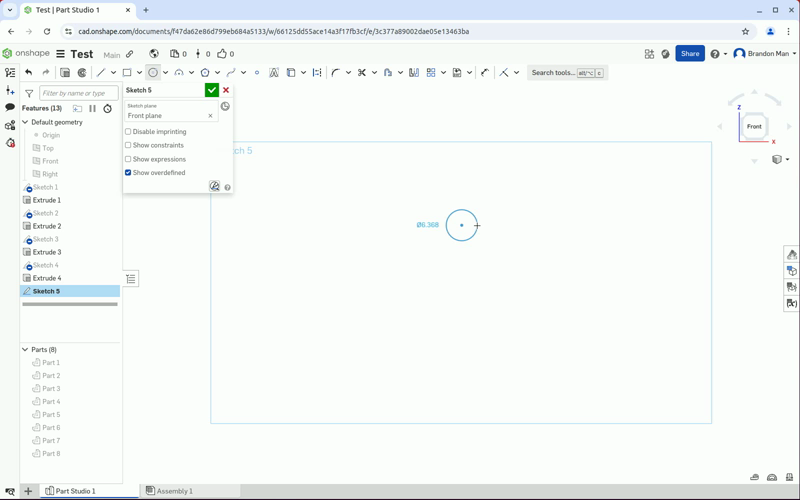
key(esc)
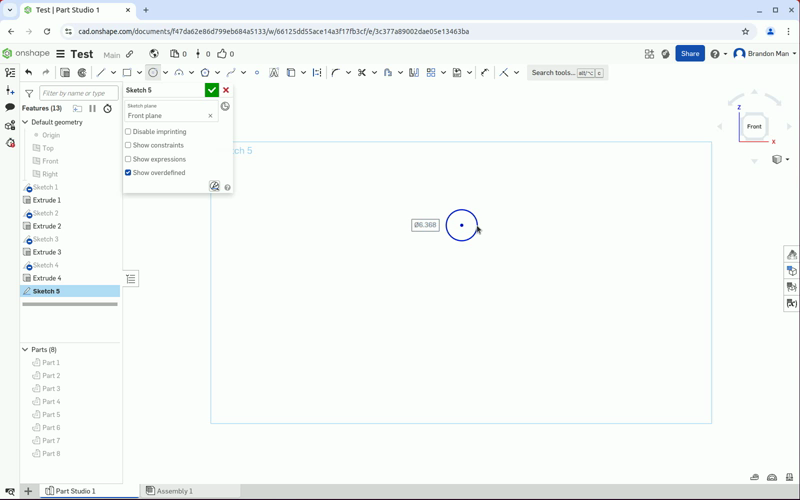
key(c)
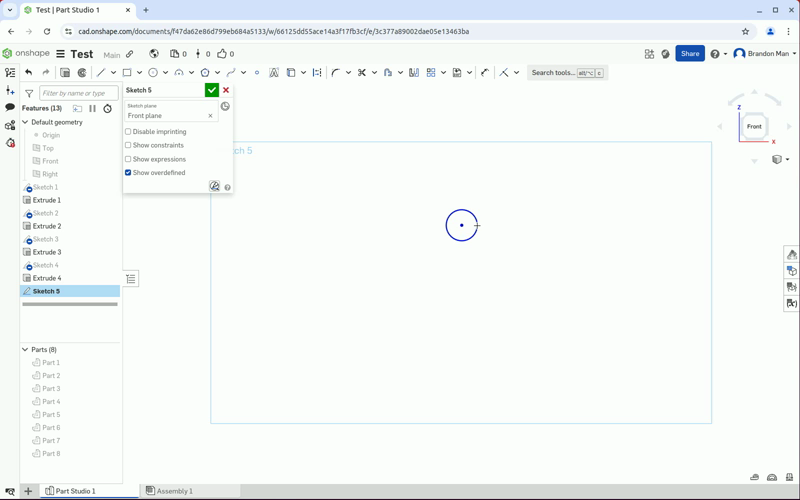
key_down(shift)
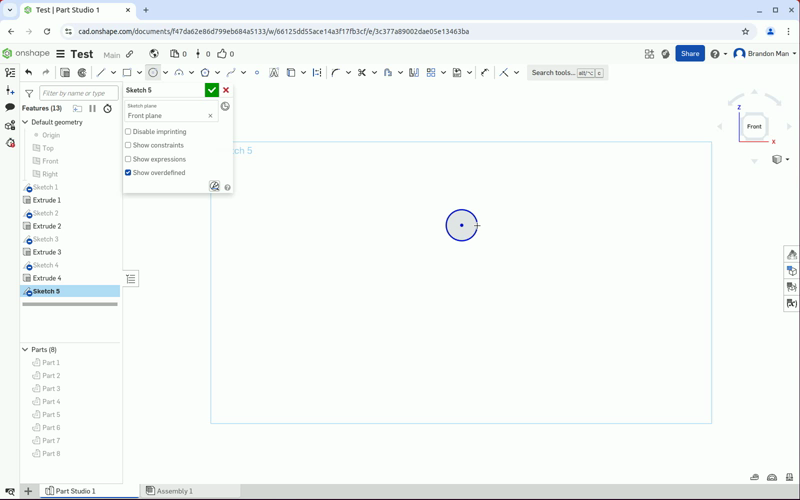
mouse_move(461, 225)
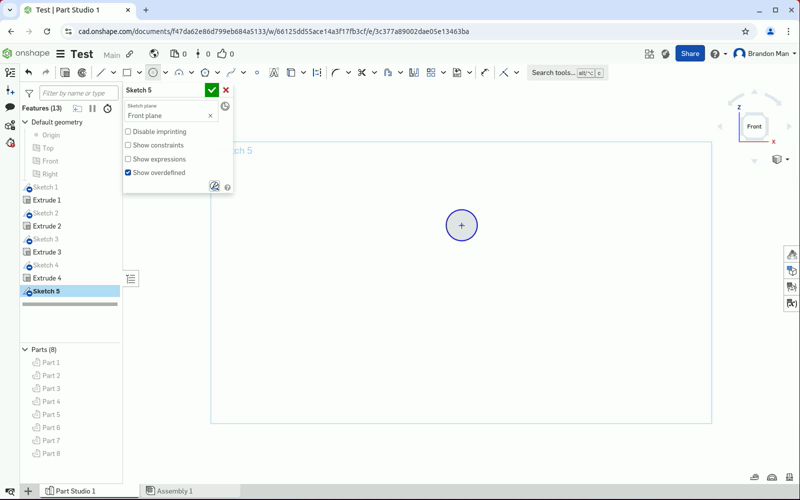
click(461, 225)
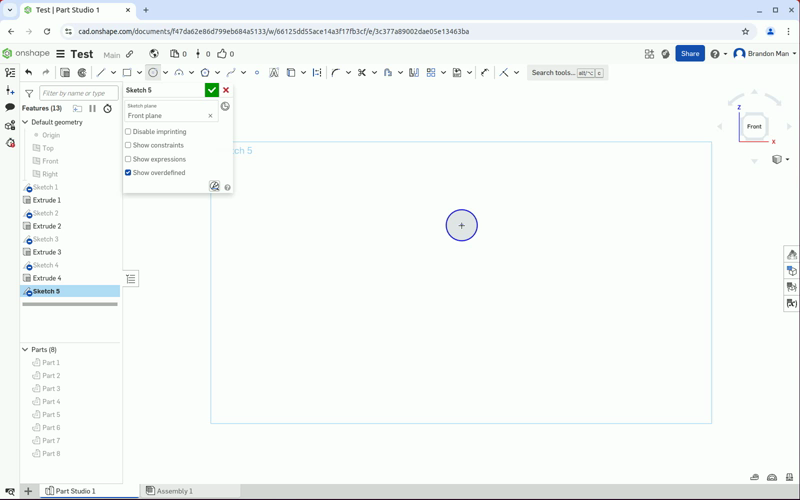
key_up(shift)
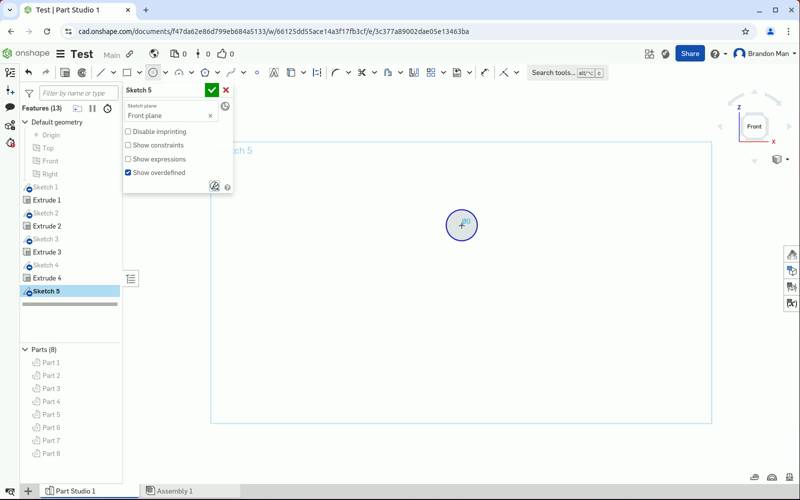
mouse_move(465, 225)
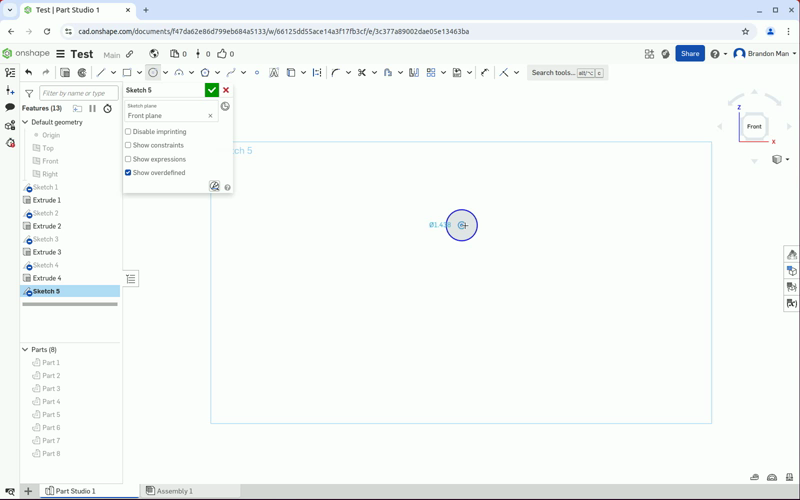
scroll(6)
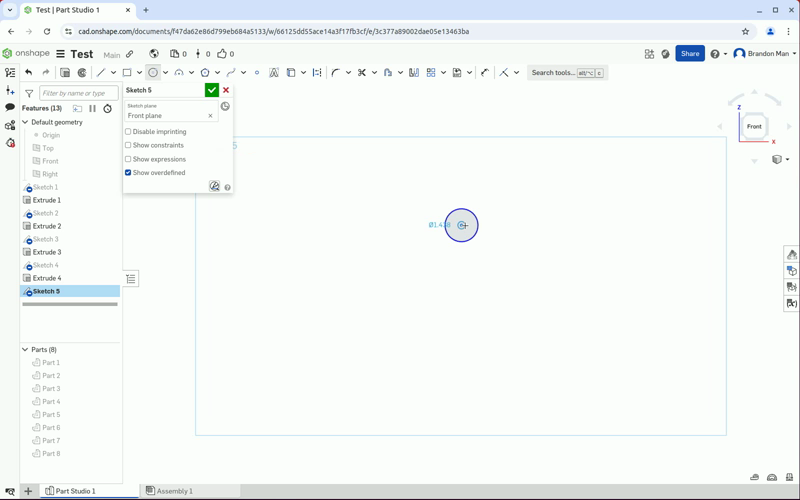
scroll(6)
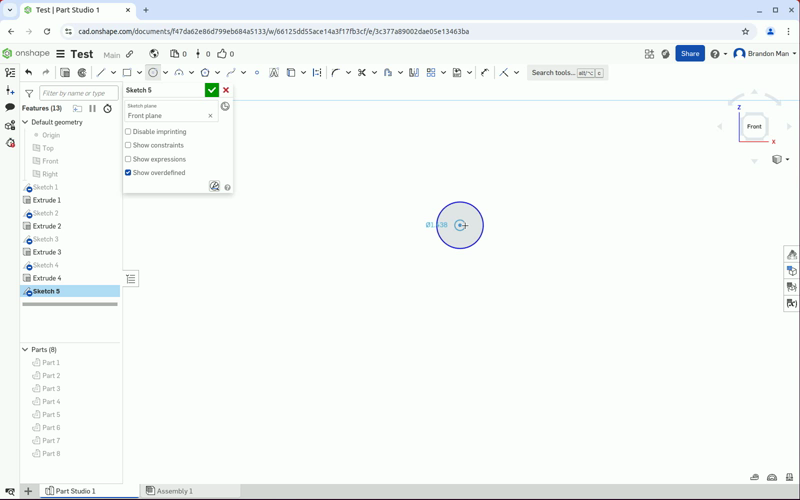
scroll(6)
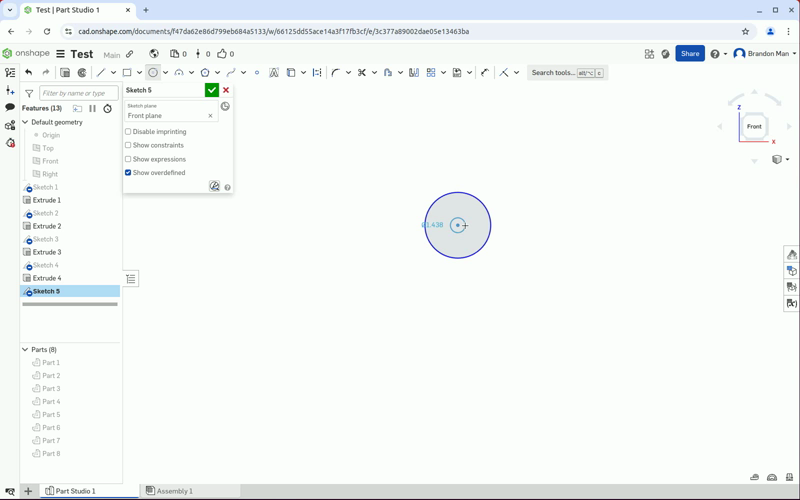
scroll(6)
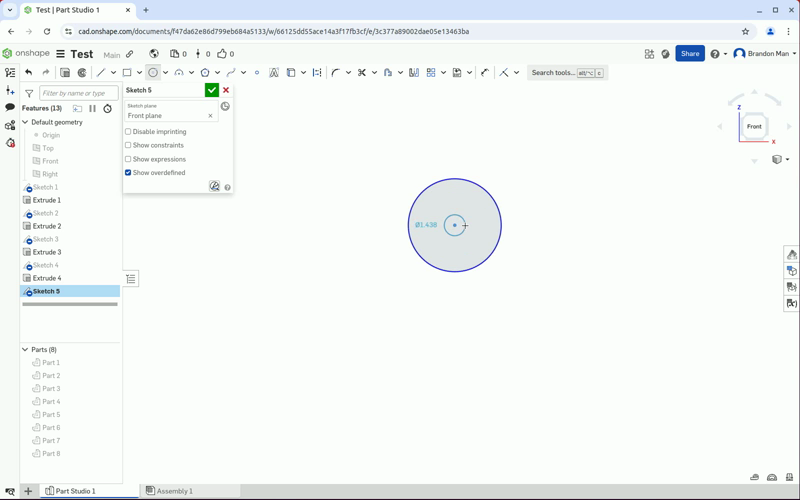
scroll(6)
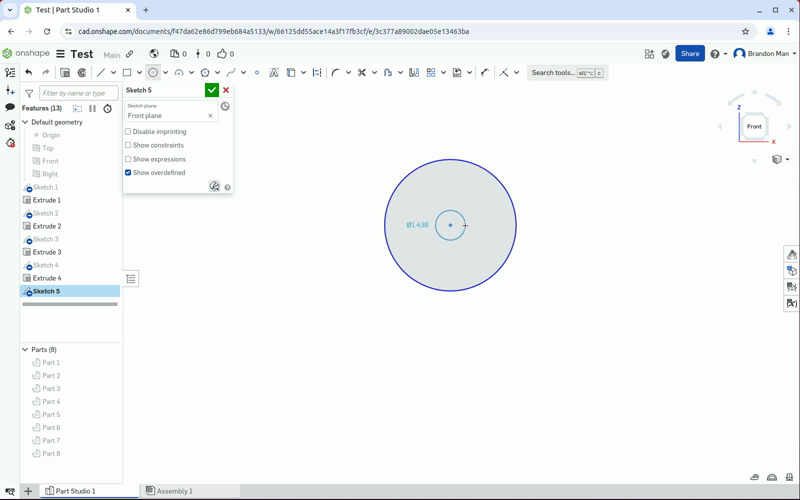
scroll(6)
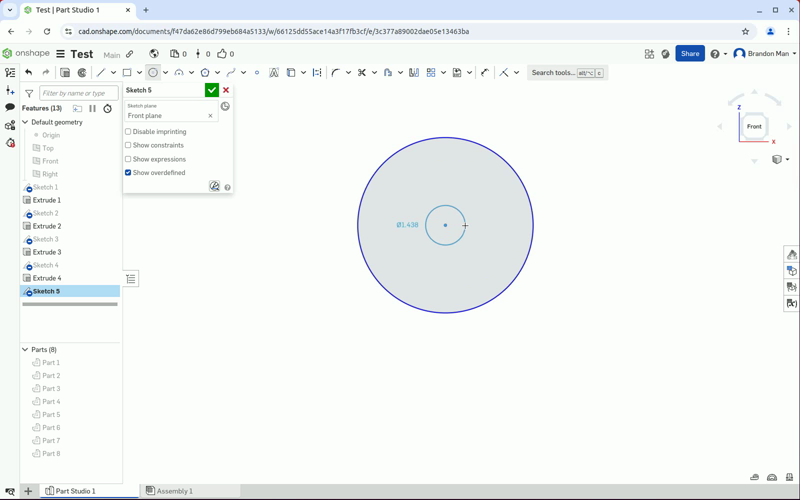
scroll(6)
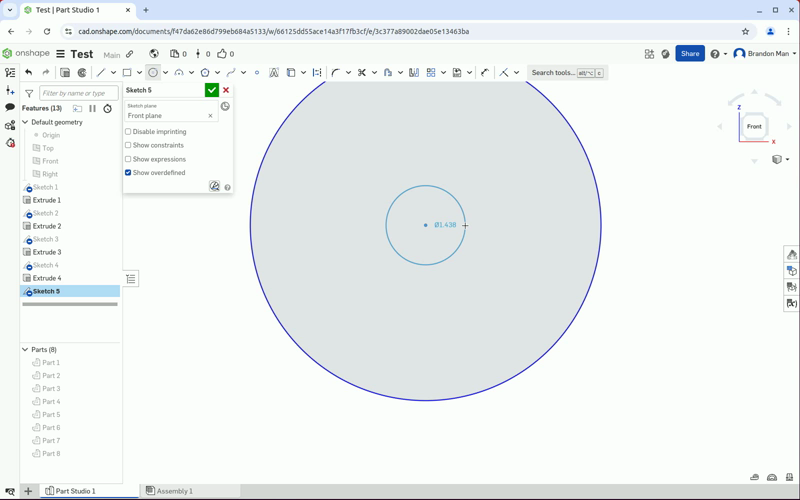
click(465, 225)
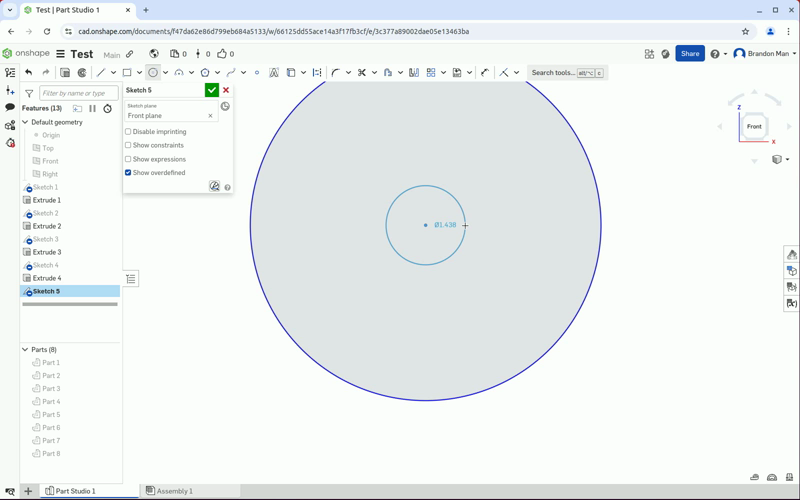
scroll(-6)
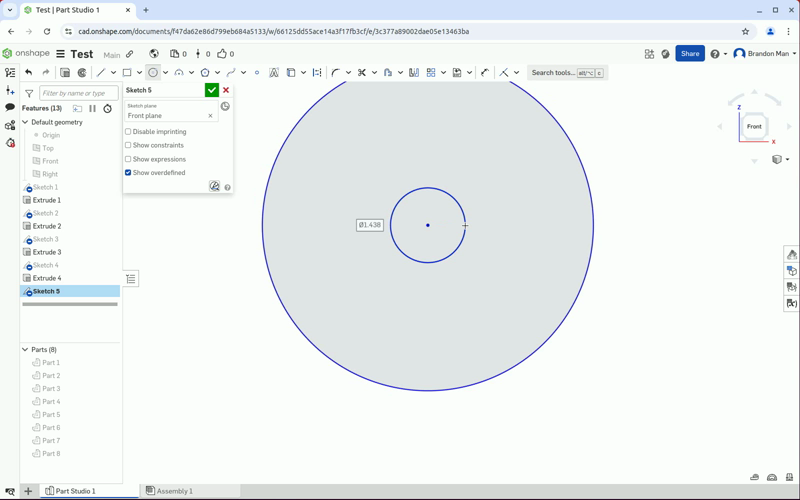
scroll(-6)
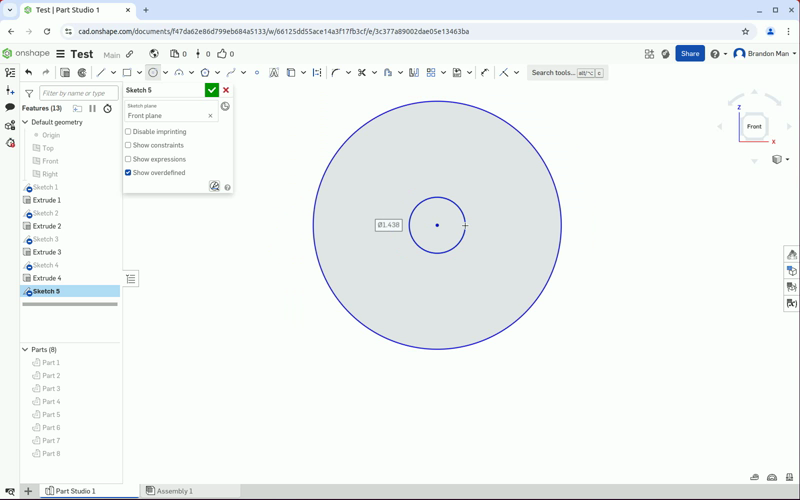
scroll(-6)
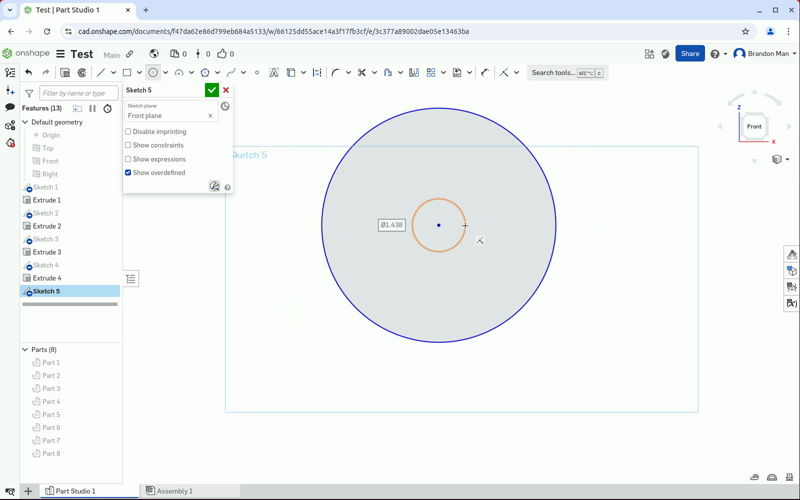
scroll(-6)
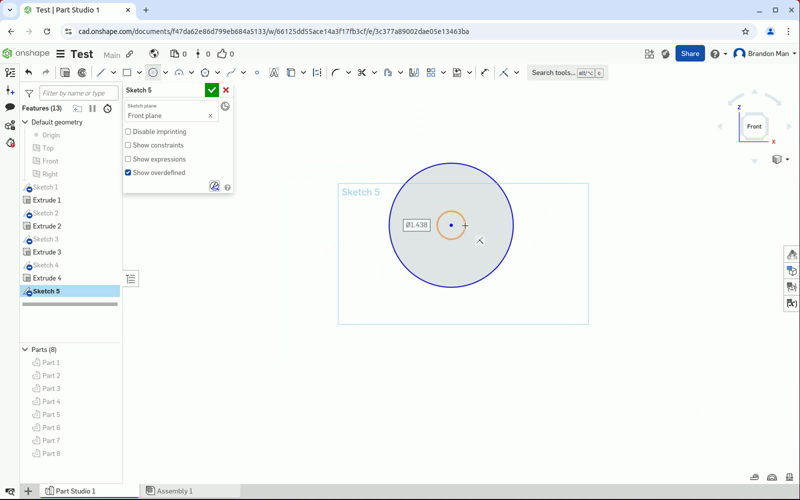
scroll(-6)
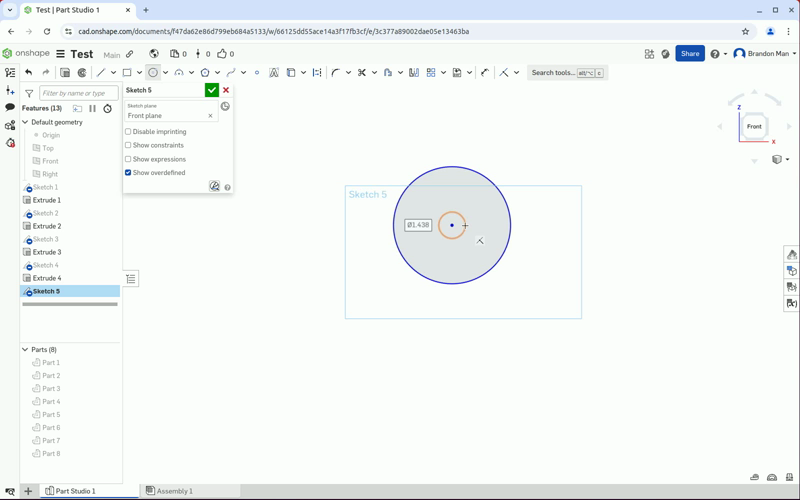
scroll(-6)
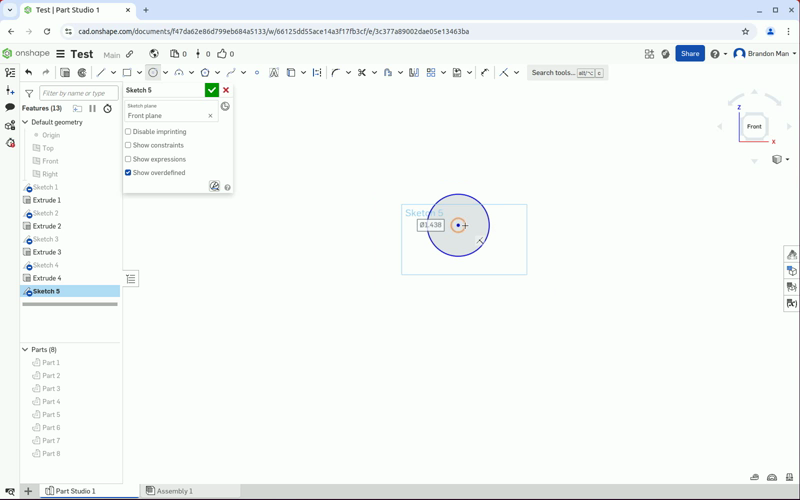
scroll(-6)
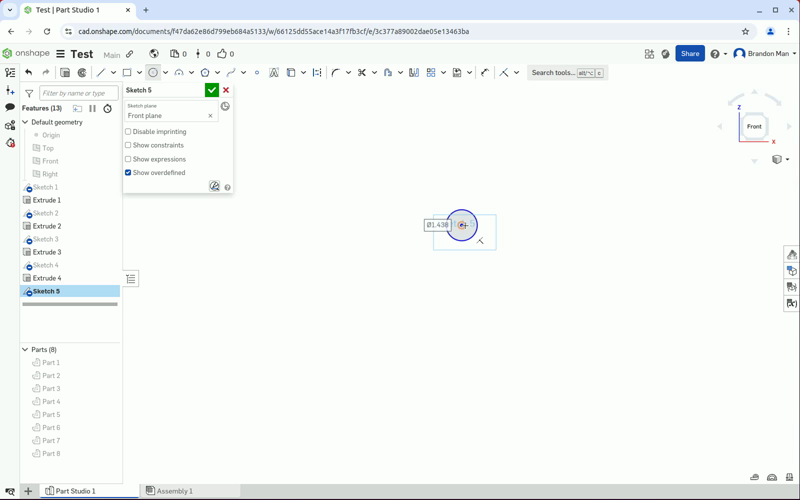
key(esc)
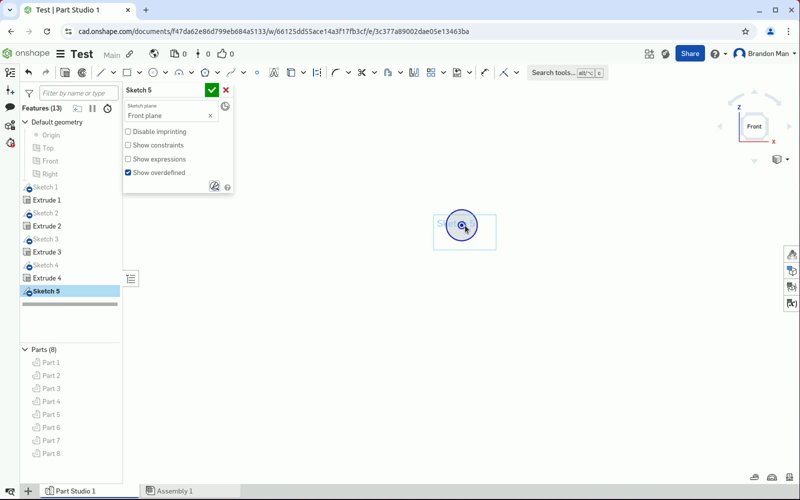
mouse_move(459, 230)
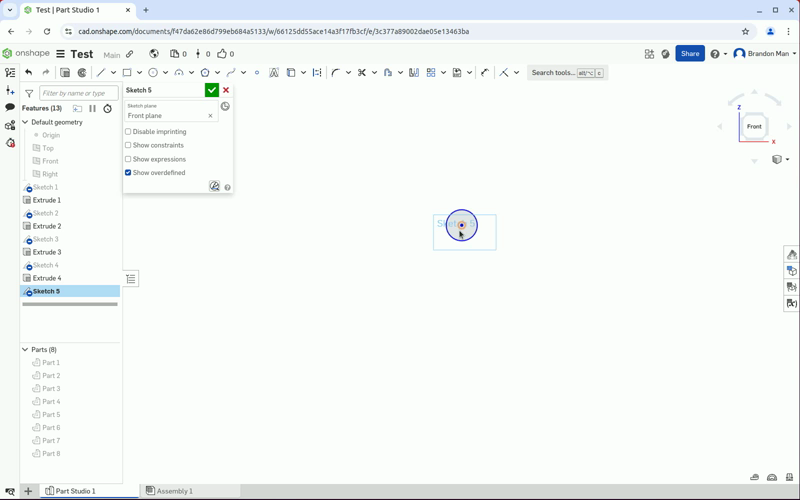
scroll(6)
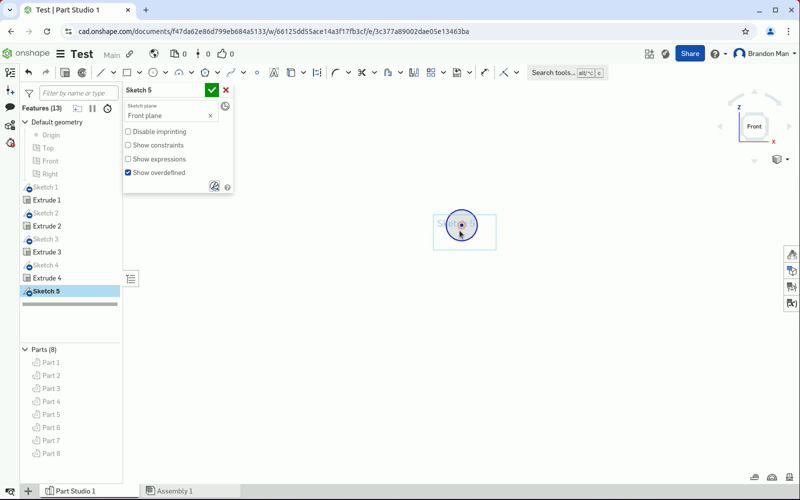
scroll(6)
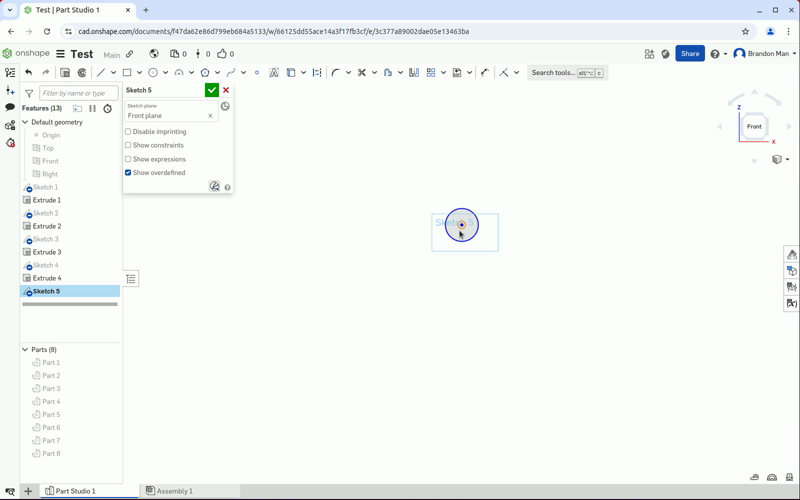
scroll(6)
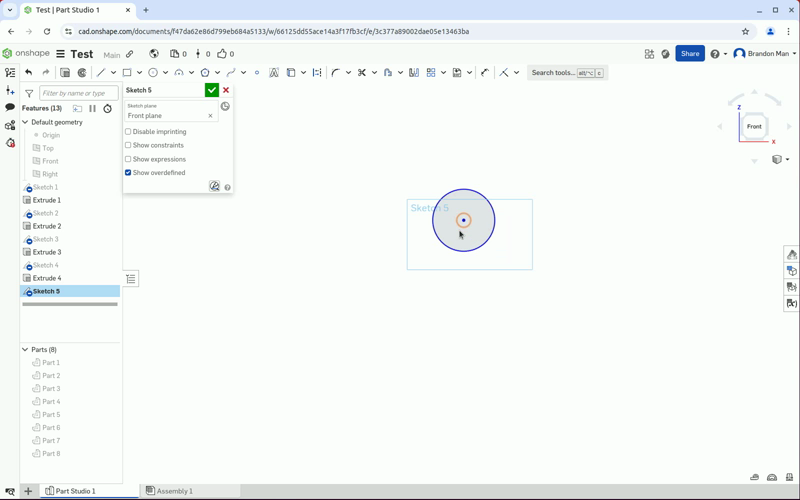
scroll(6)
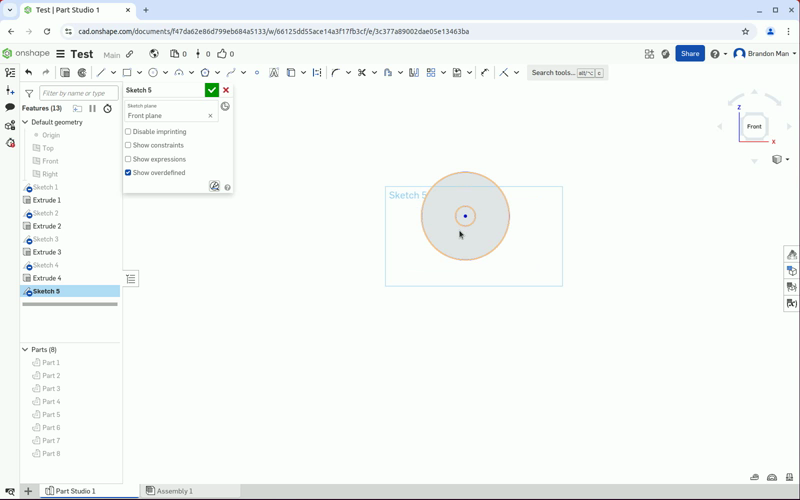
scroll(6)
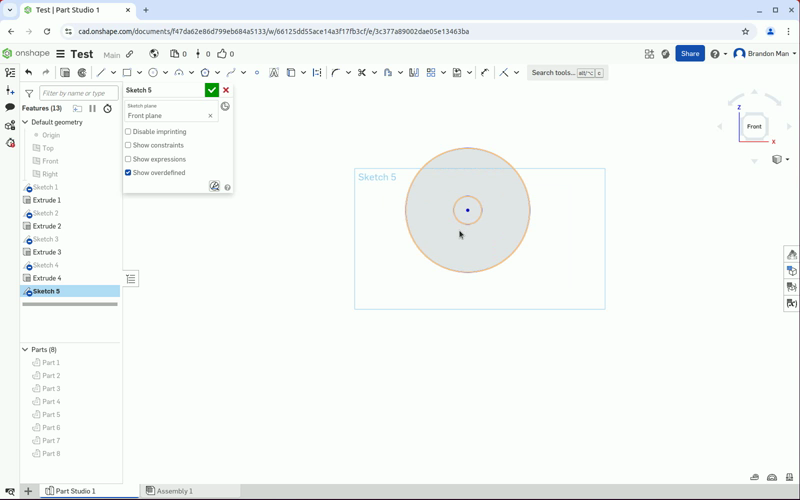
scroll(6)
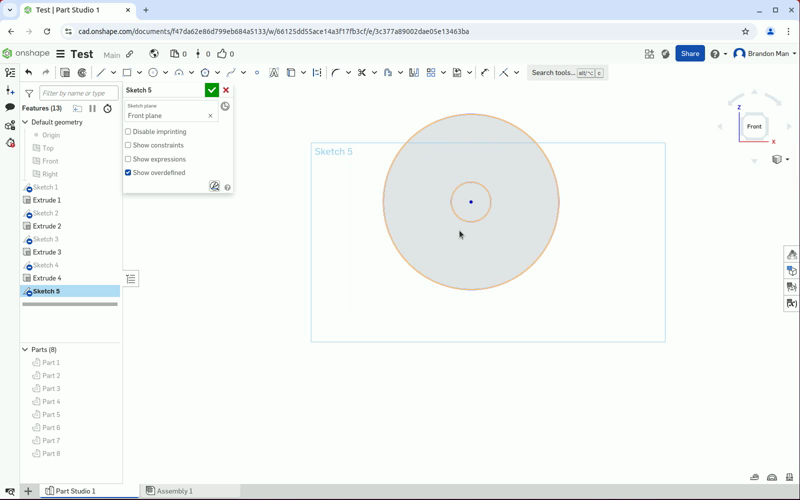
scroll(6)
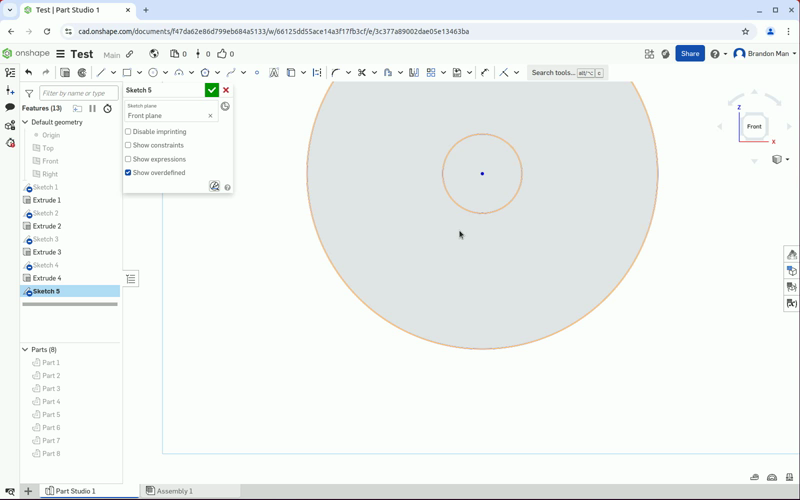
click(459, 230)
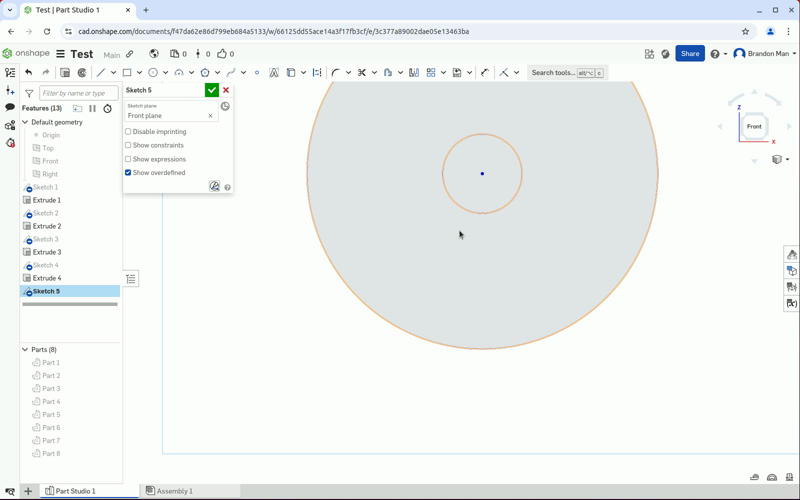
scroll(-6)
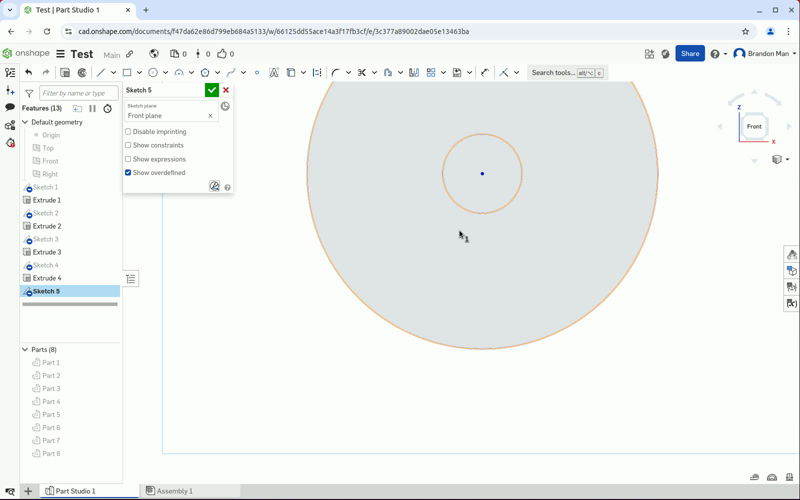
scroll(-6)
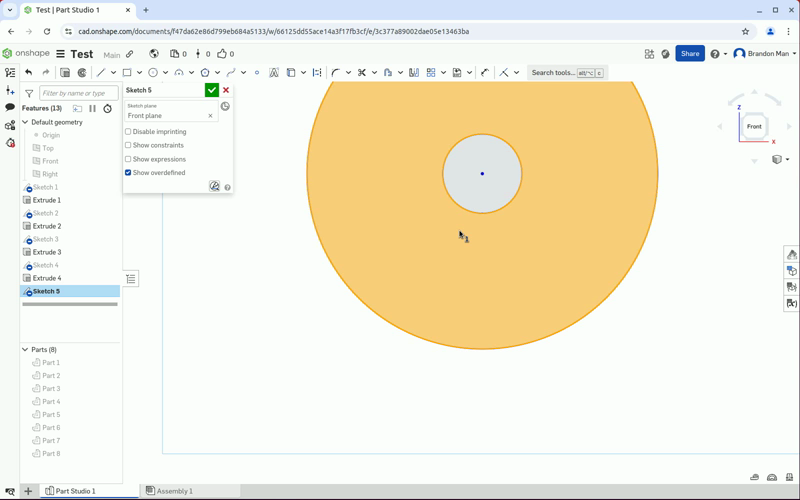
scroll(-6)
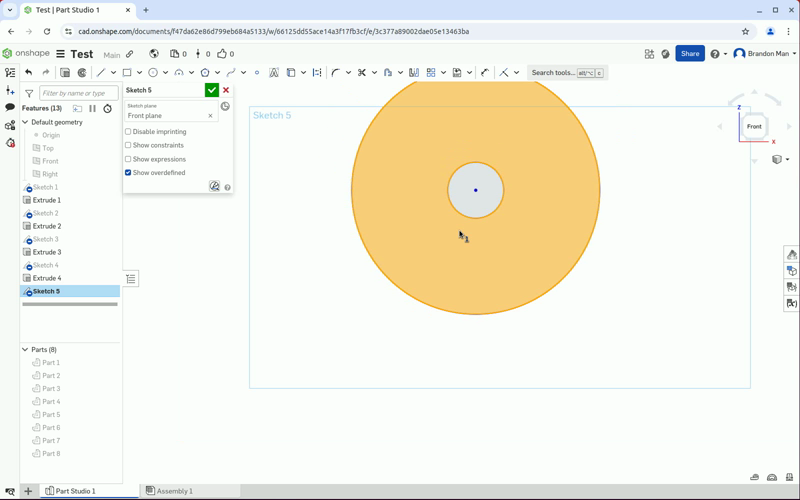
scroll(-6)
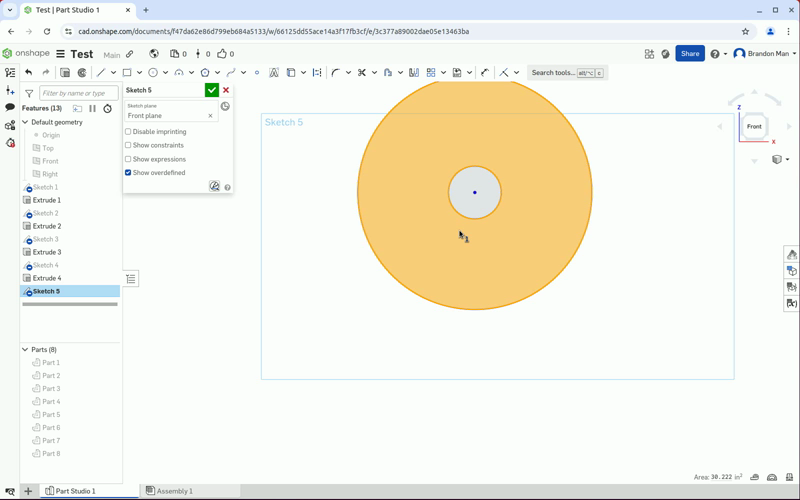
scroll(-6)
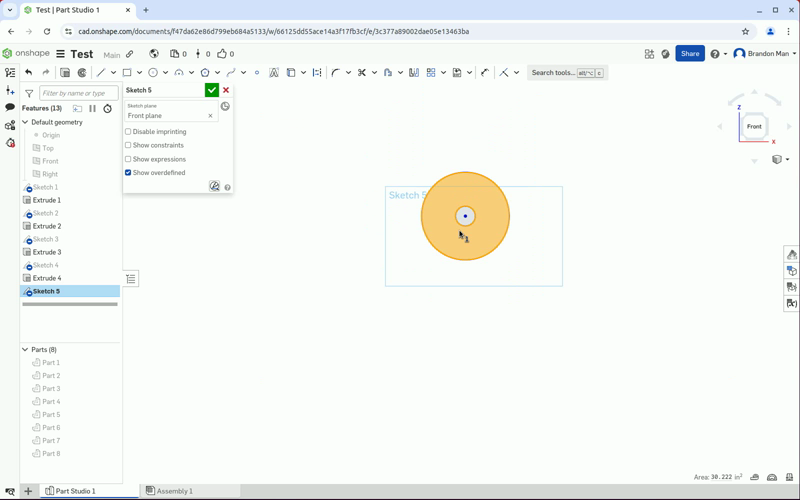
scroll(-6)
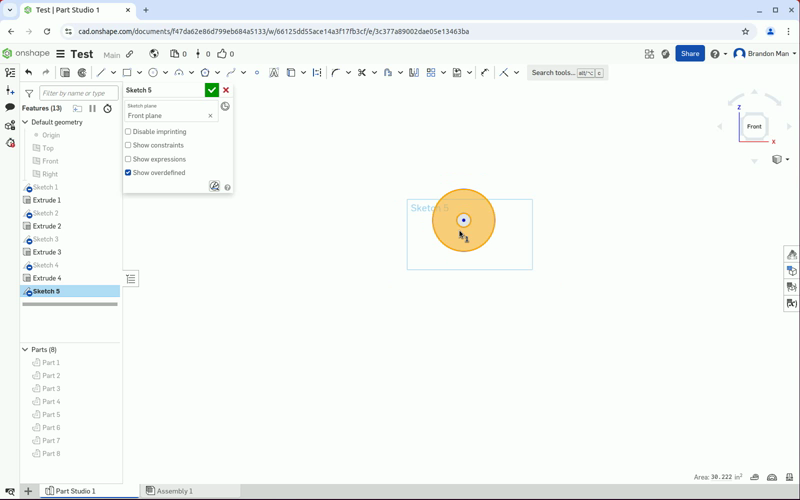
scroll(-6)
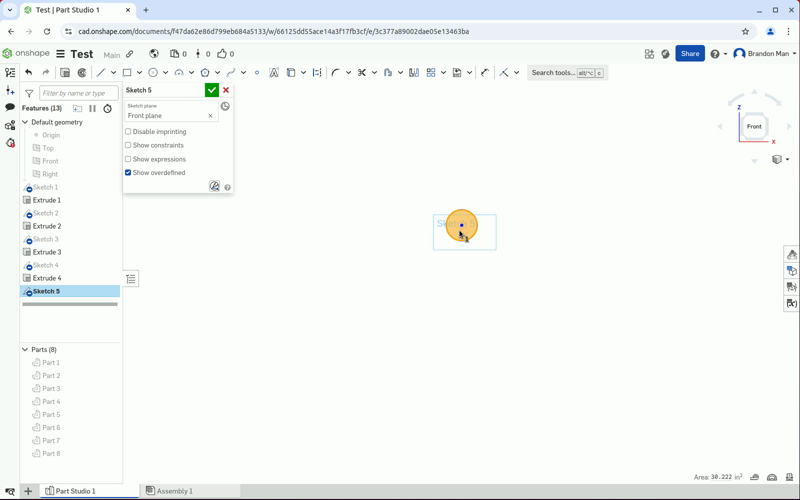
mouse_move(73, 352)
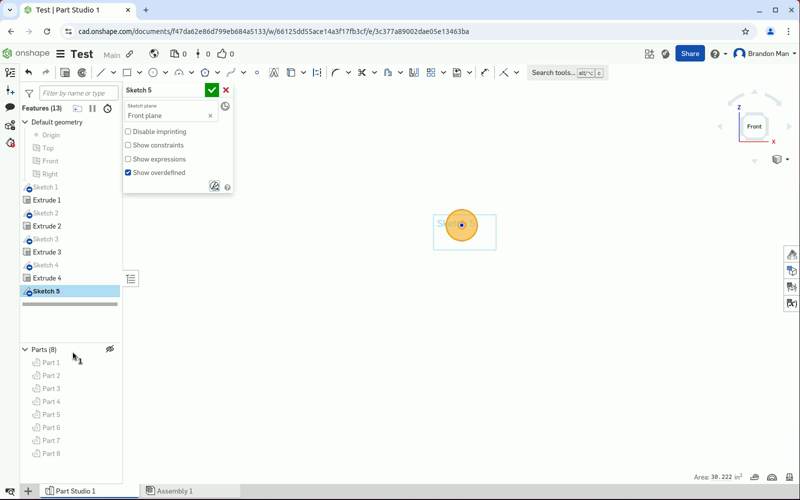
key(shift+y)
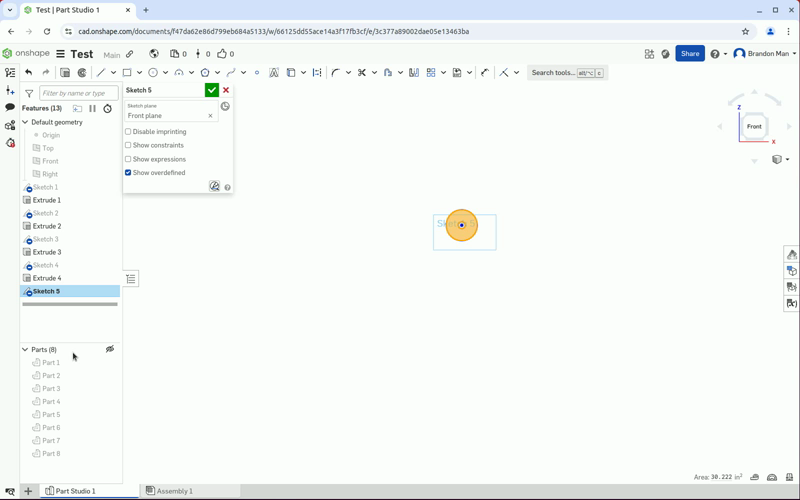
key(shift+e)
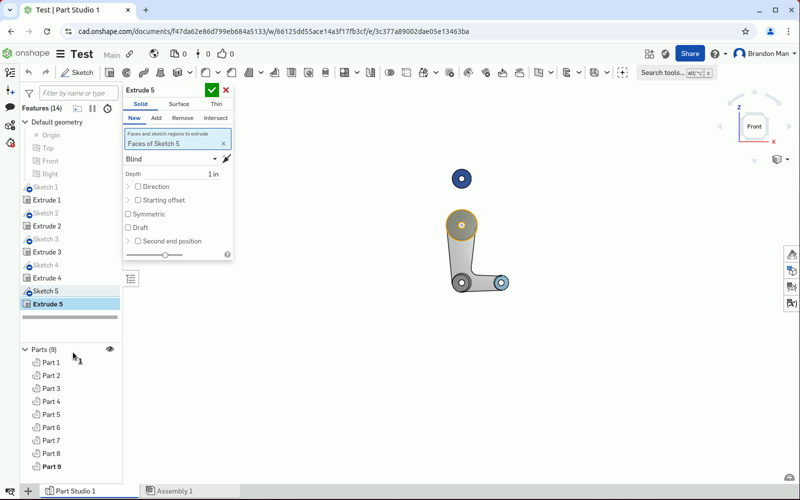
mouse_move(143, 106)
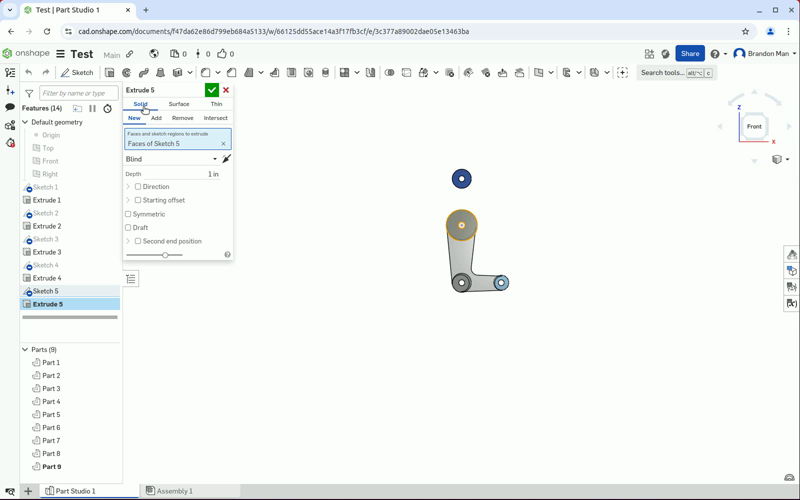
click(143, 106)
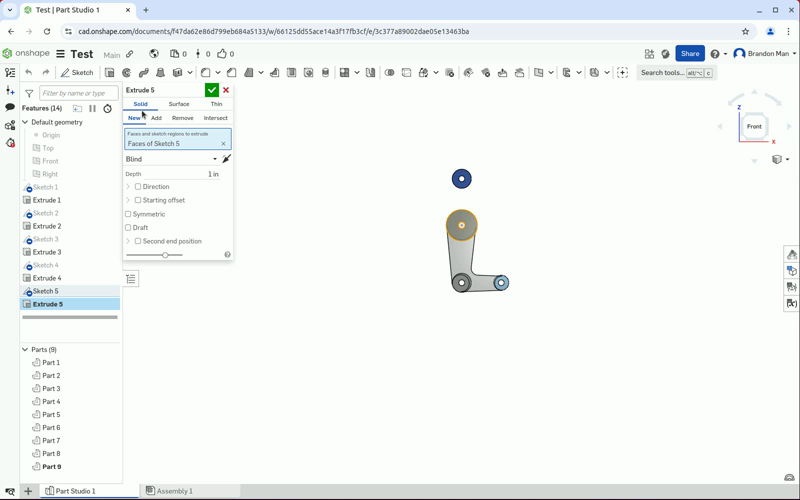
mouse_move(137, 120)
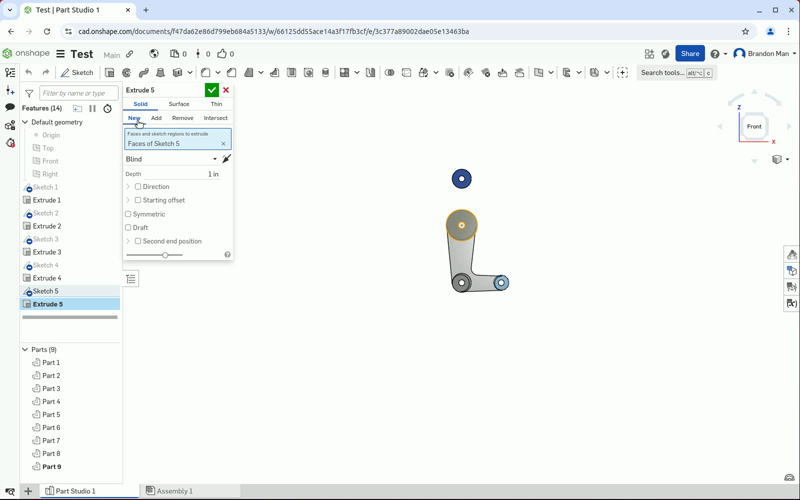
click(137, 120)
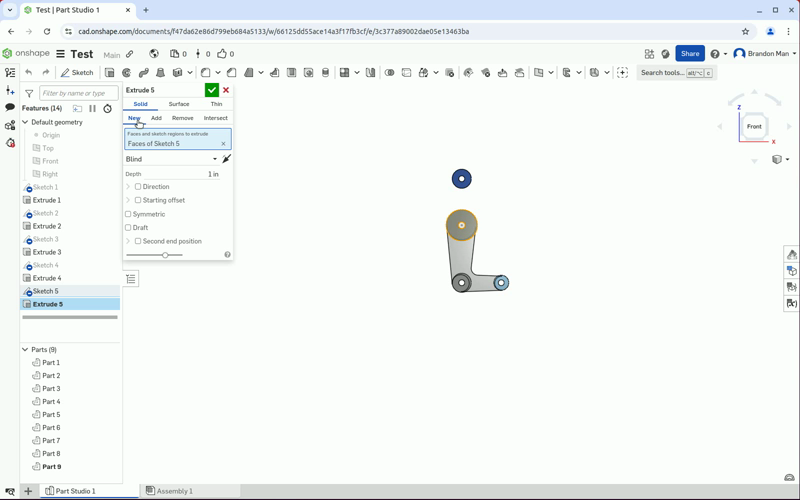
key(tab, 4)
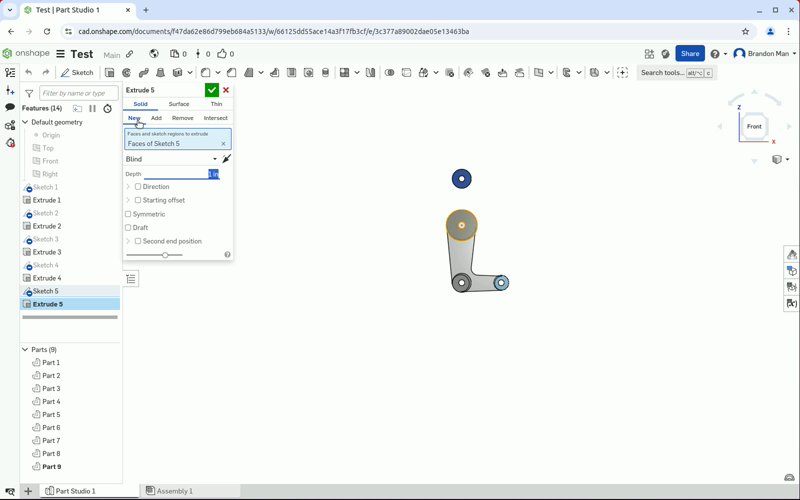
text(0.481)
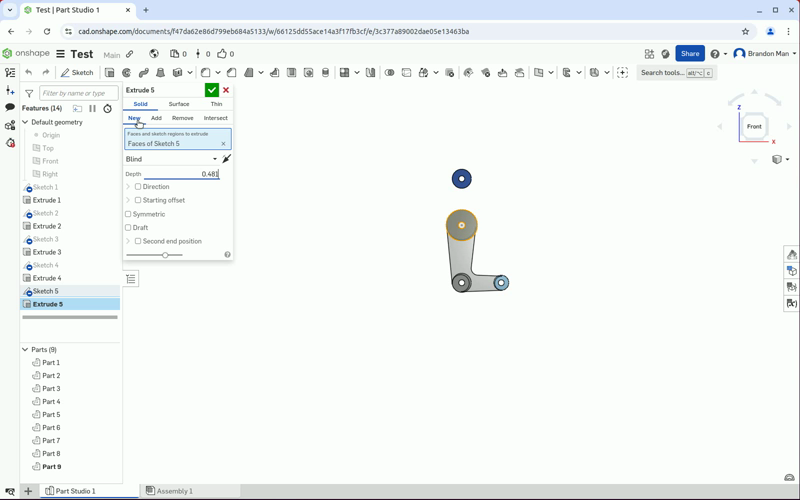
key(enter)
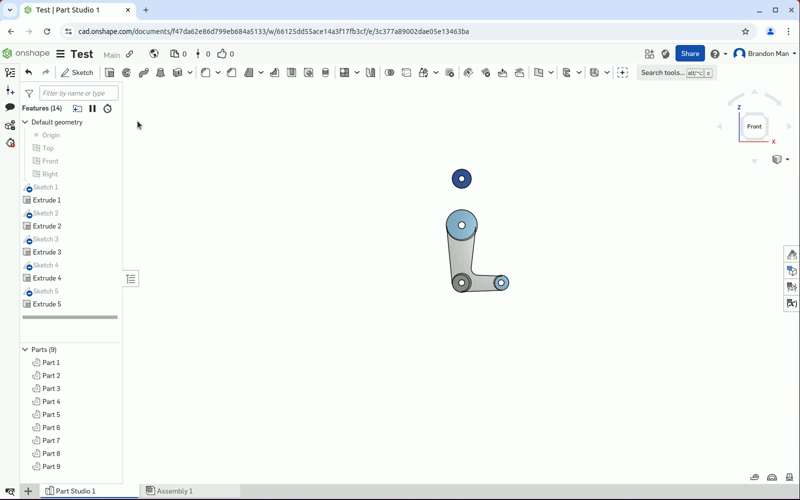
key(shift+h)
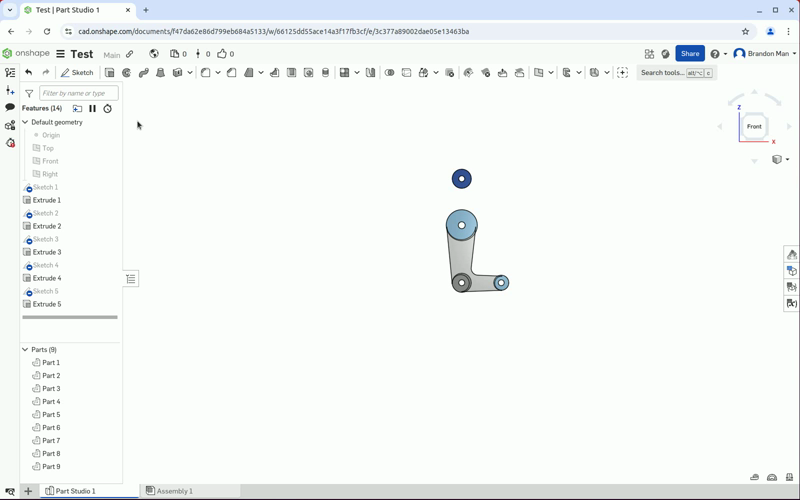
key(shift+h)
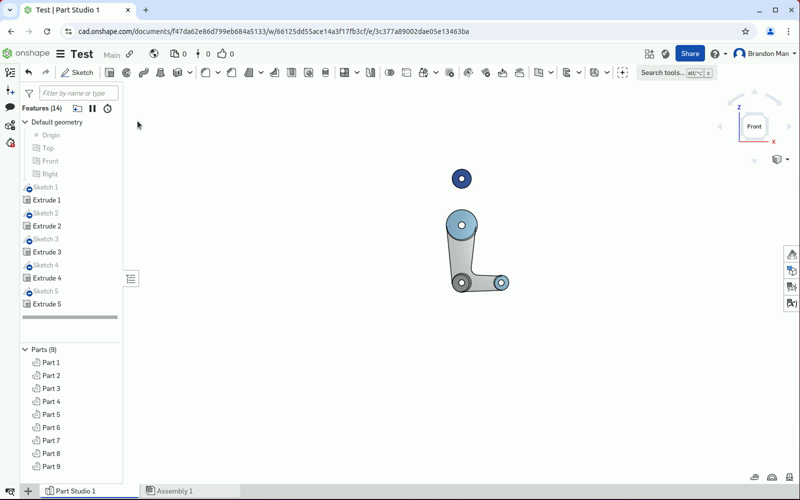
mouse_move(73, 189)
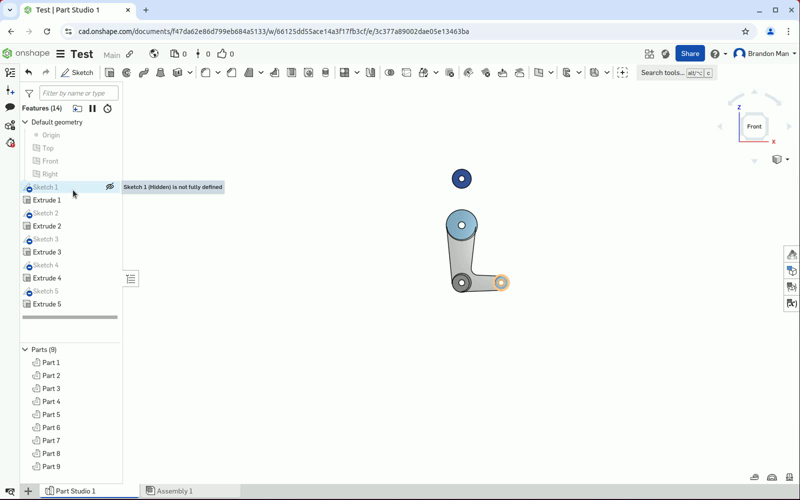
click(73, 189)
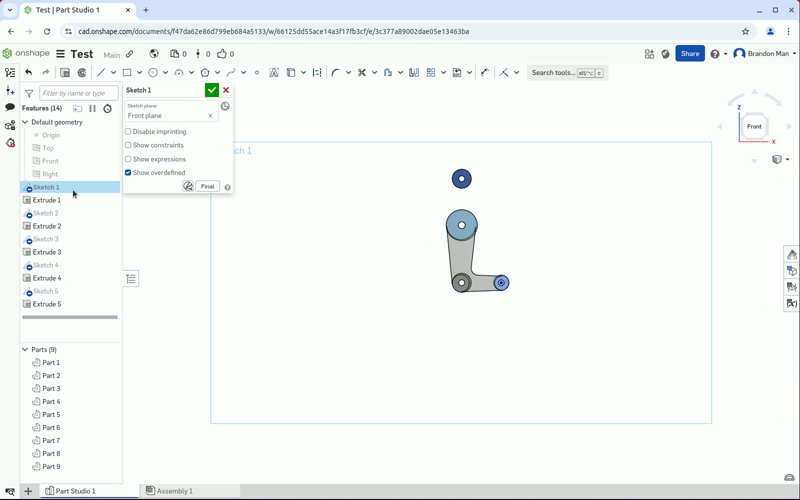
mouse_move(229, 92)
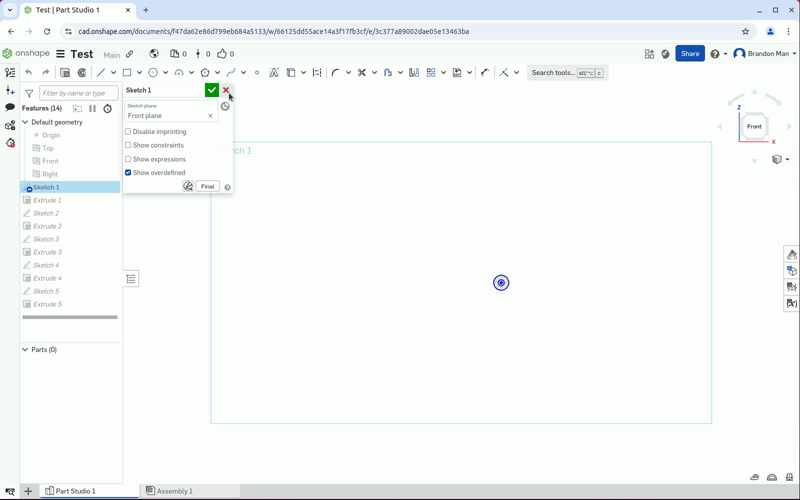
click(229, 92)
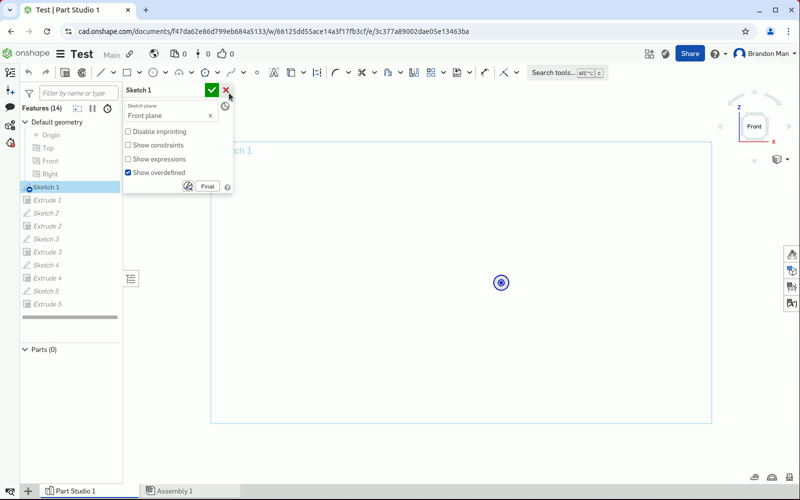
key(shift+s)
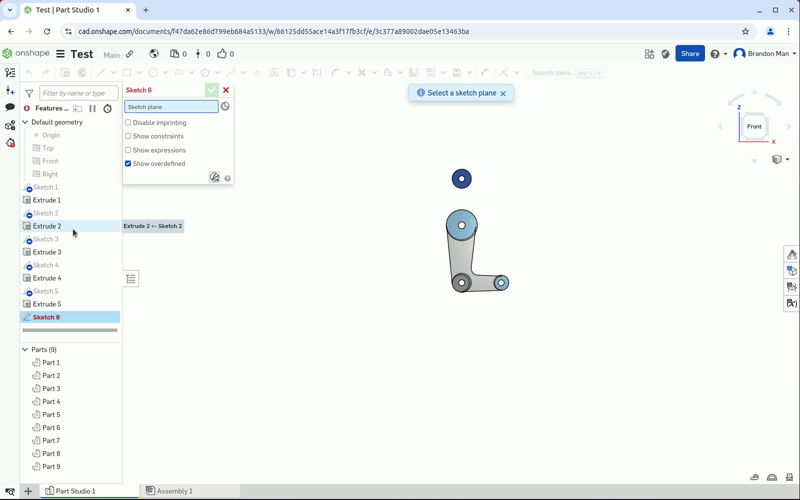
scroll(3)
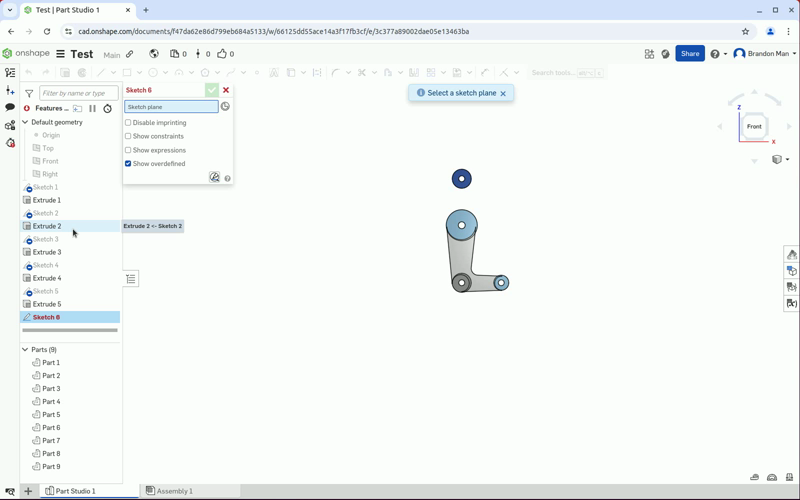
mouse_move(73, 163)
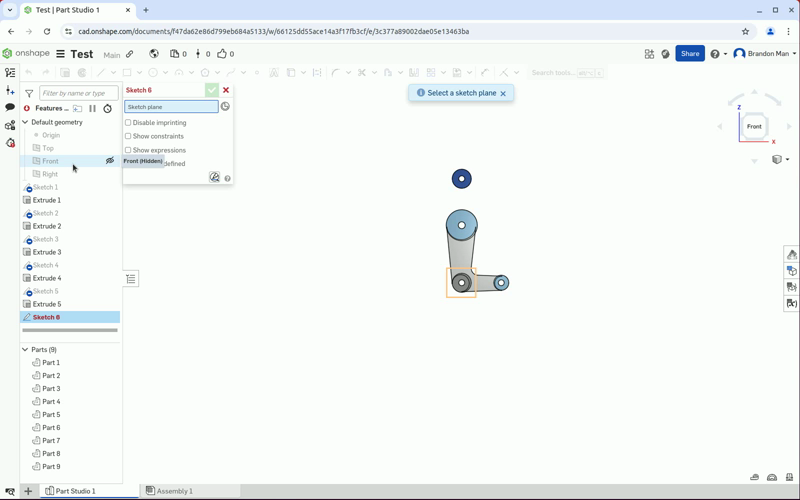
click(73, 163)
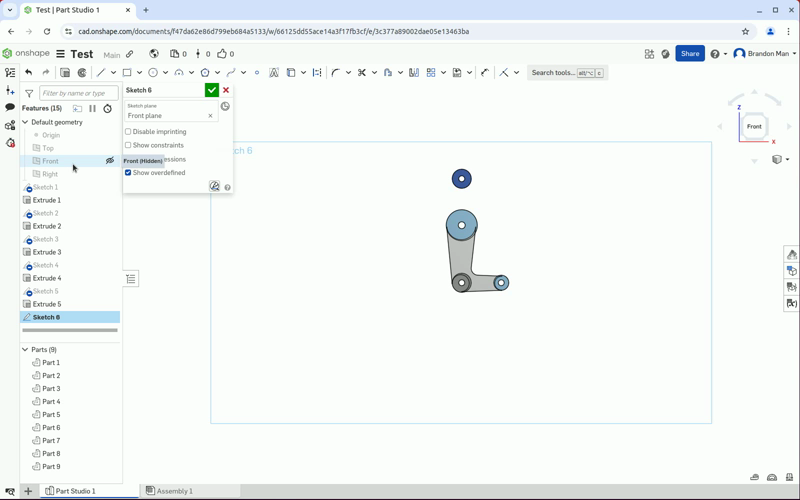
mouse_move(73, 352)
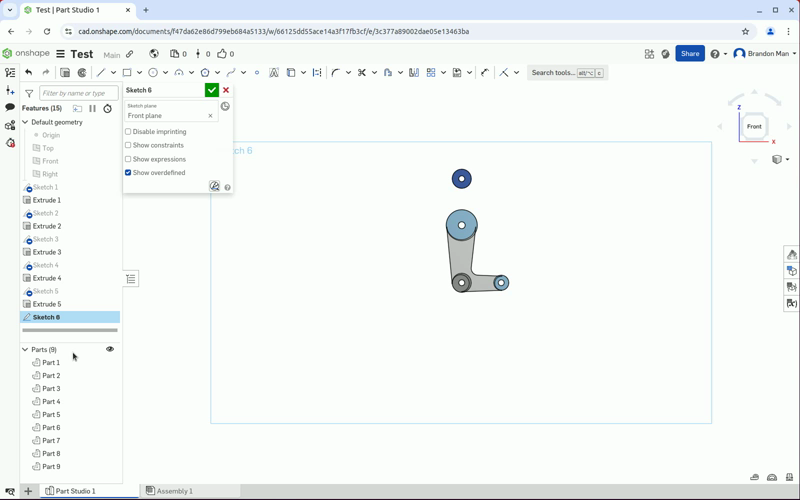
key(y)
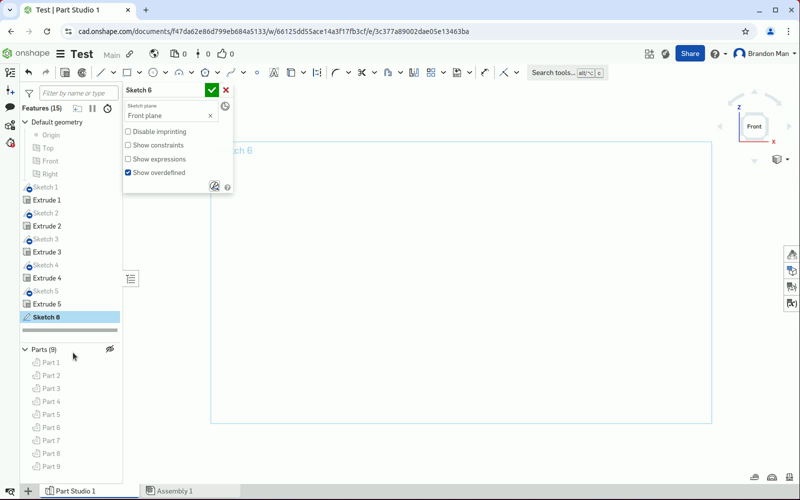
key(a)
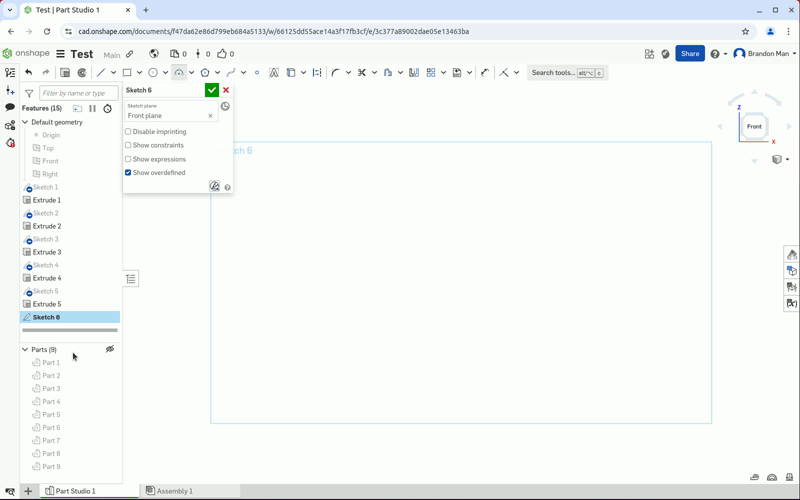
key_down(shift)
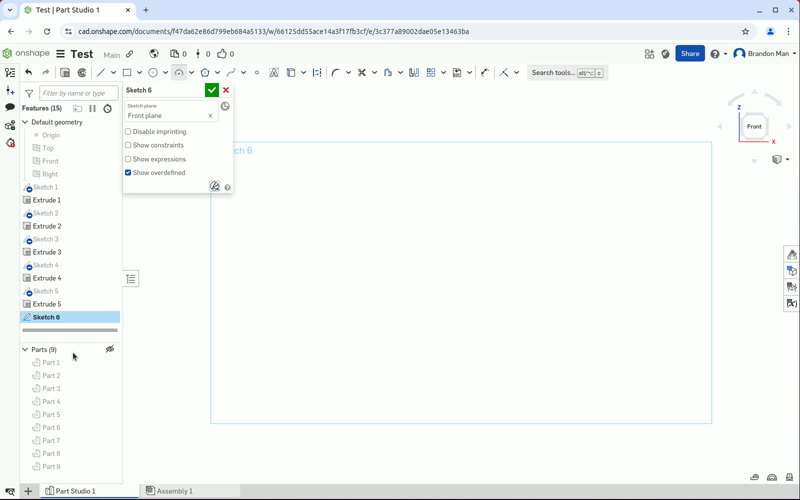
mouse_move(446, 223)
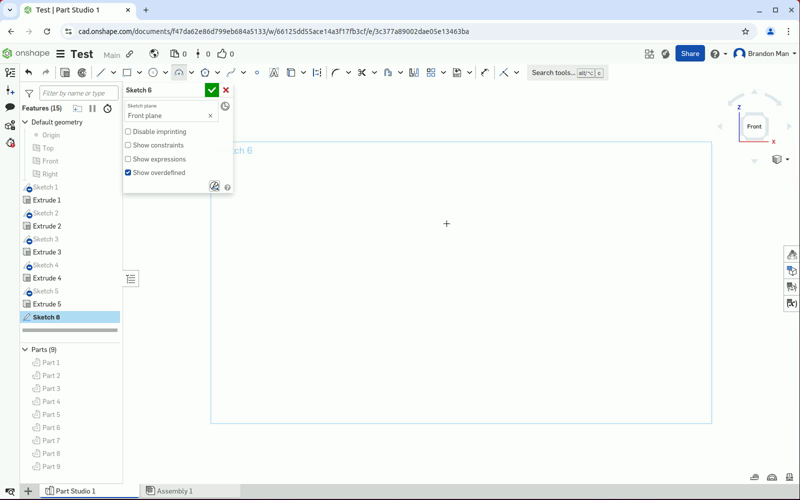
click(446, 223)
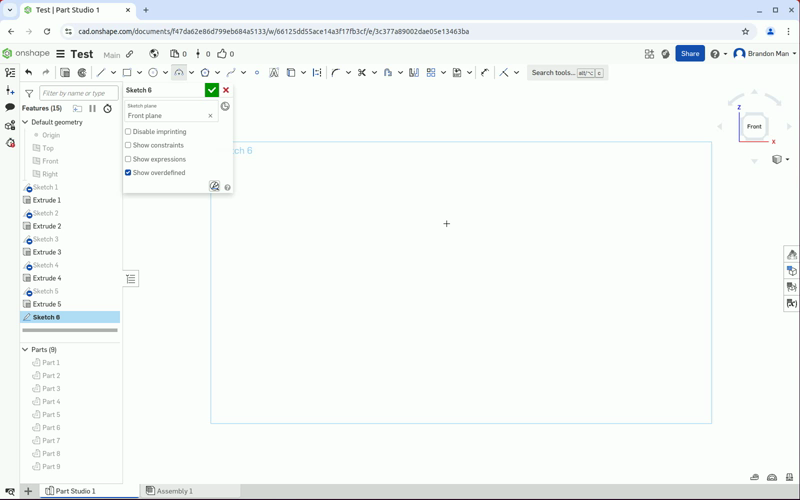
key_up(shift)
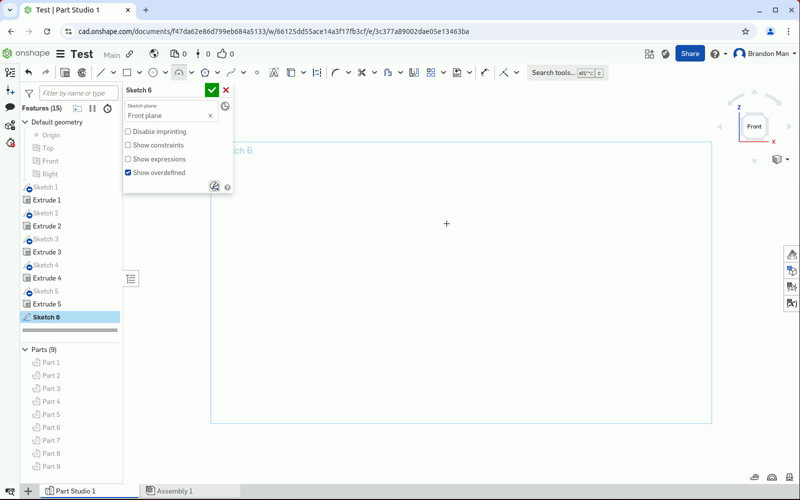
key_down(shift)
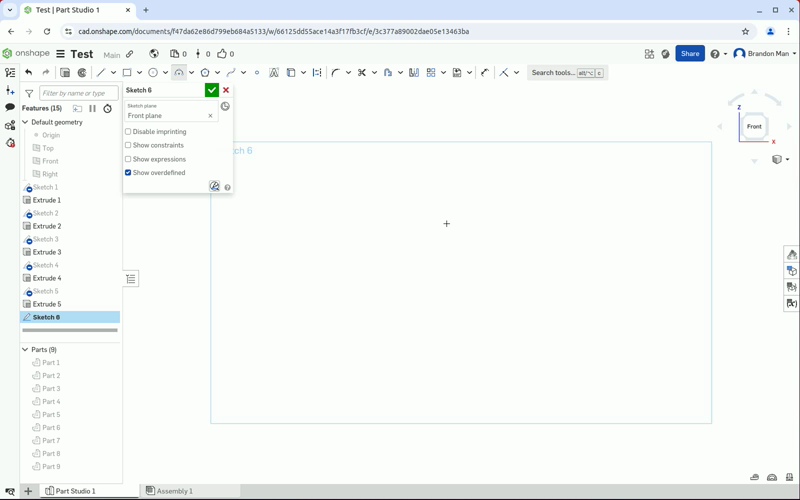
mouse_move(476, 223)
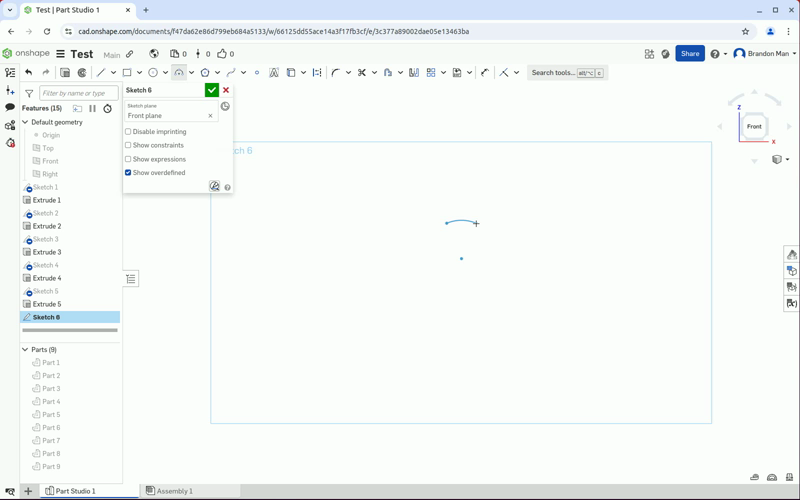
click(476, 223)
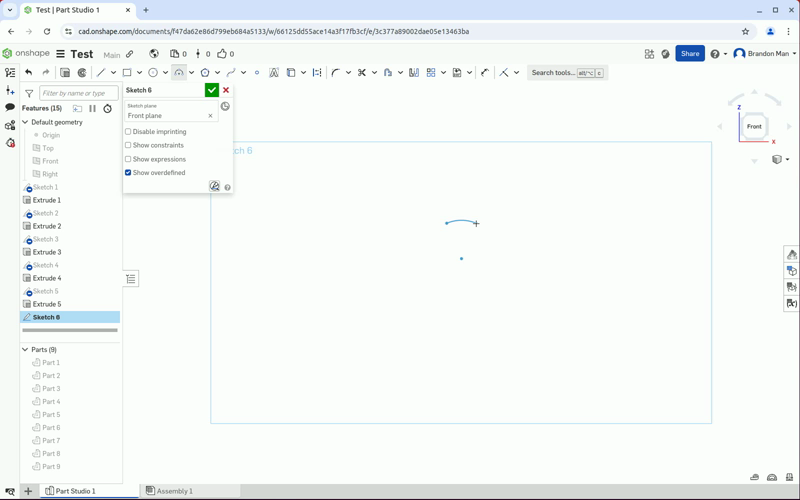
mouse_move(461, 210)
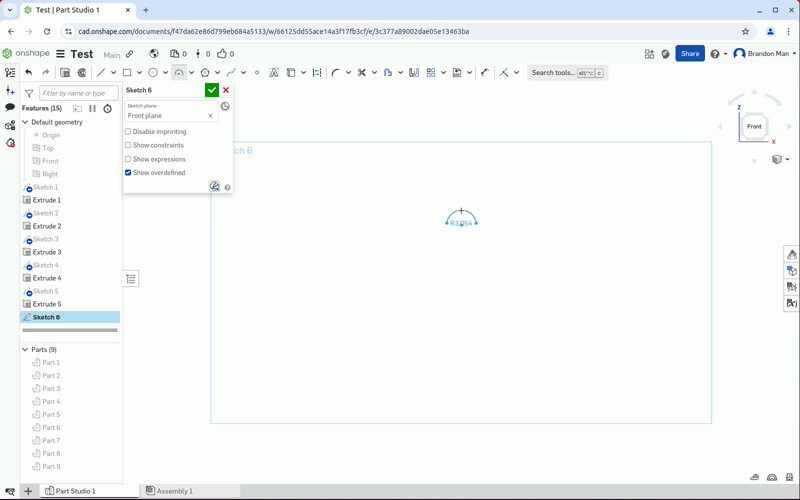
click(461, 210)
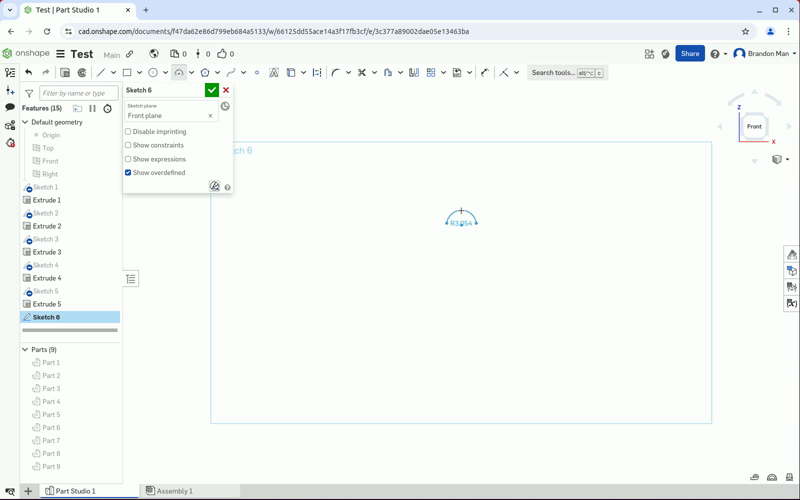
key_up(shift)
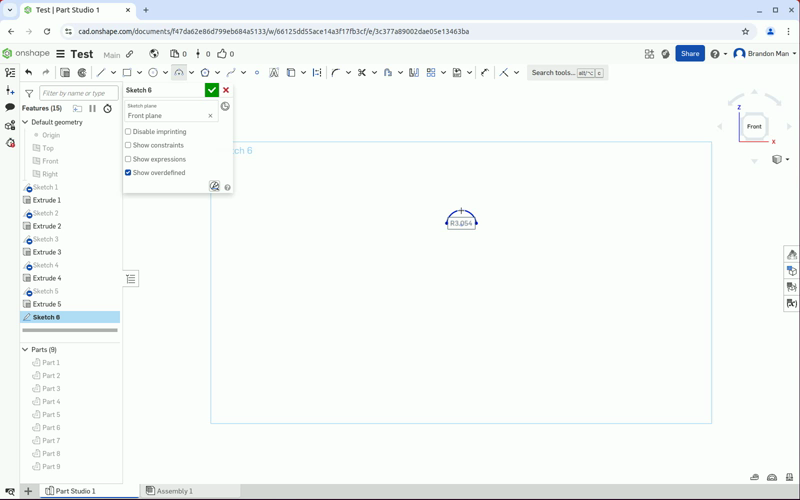
key(esc)
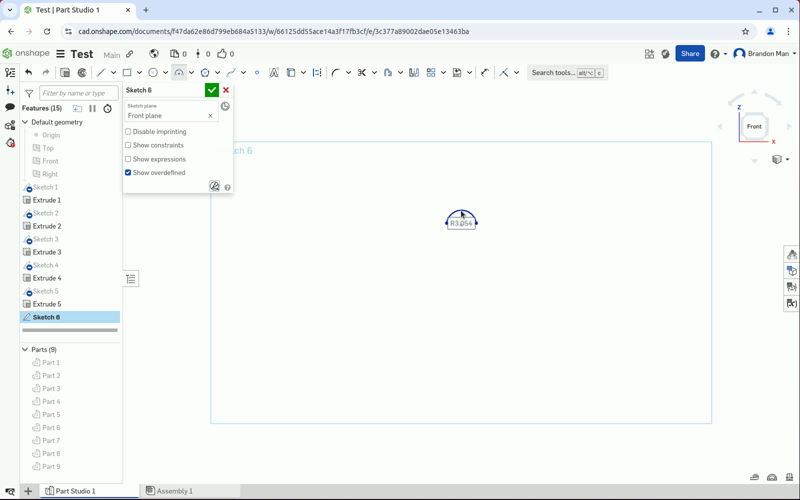
key(l)
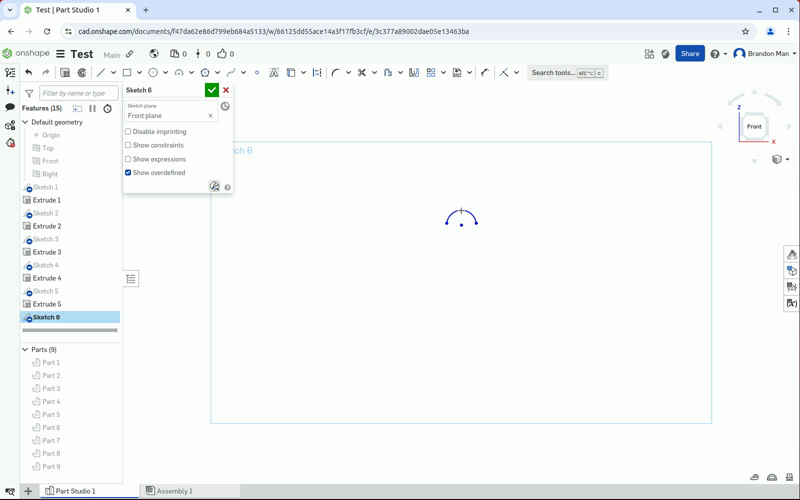
mouse_move(476, 223)
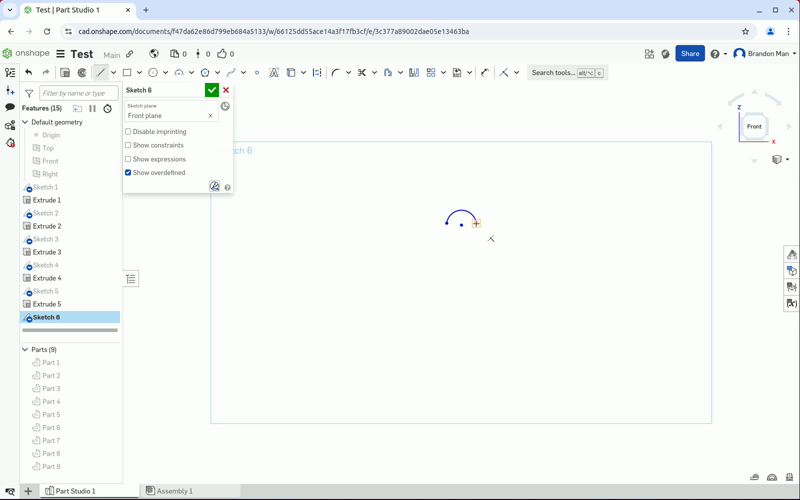
click(476, 223)
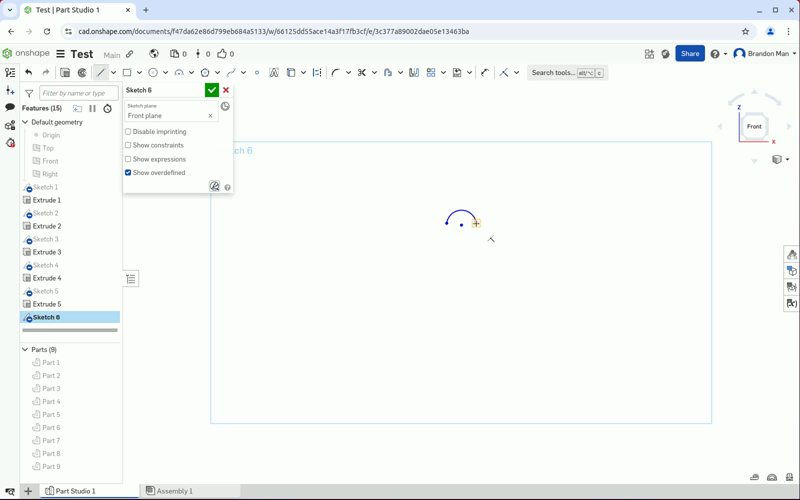
key_down(shift)
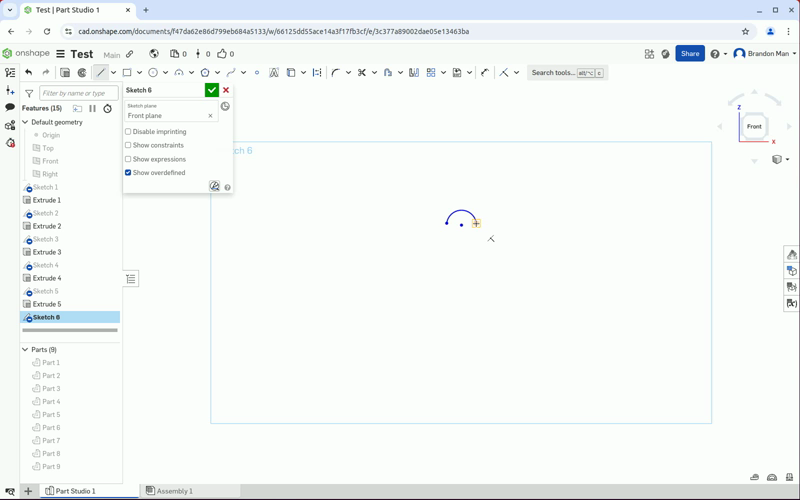
mouse_move(506, 223)
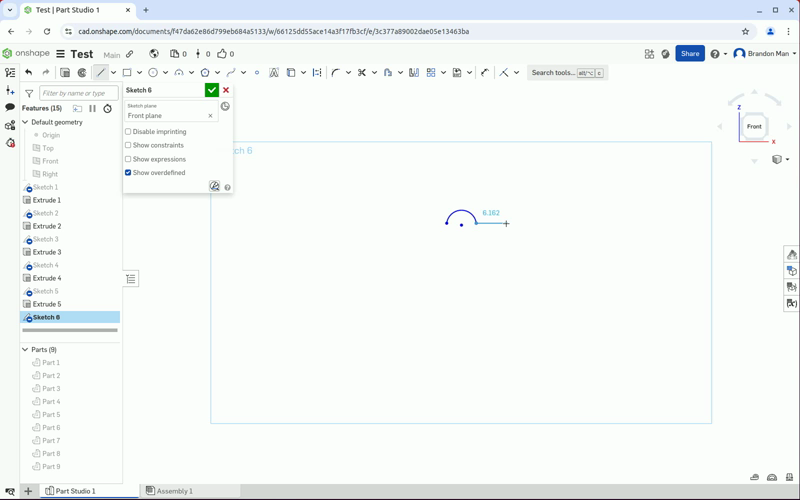
mouse_move(470, 176)
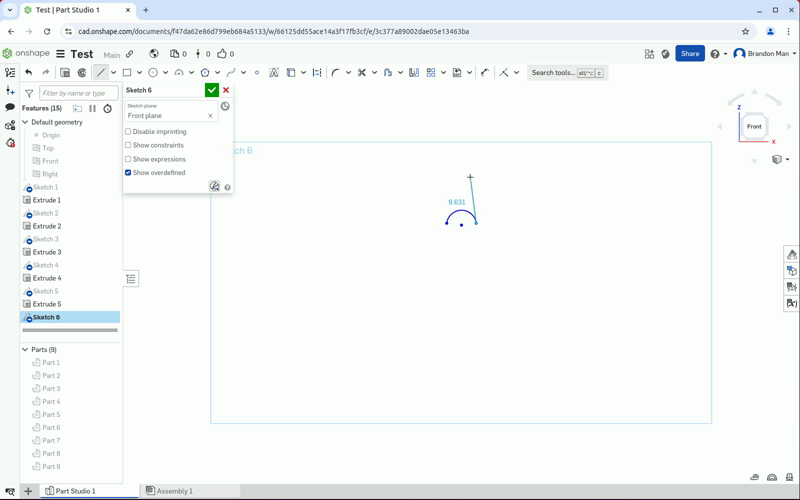
click(470, 176)
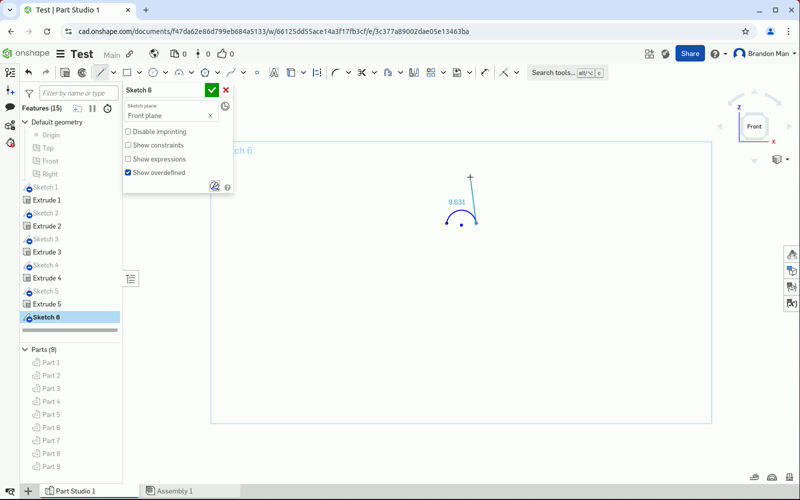
key_up(shift)
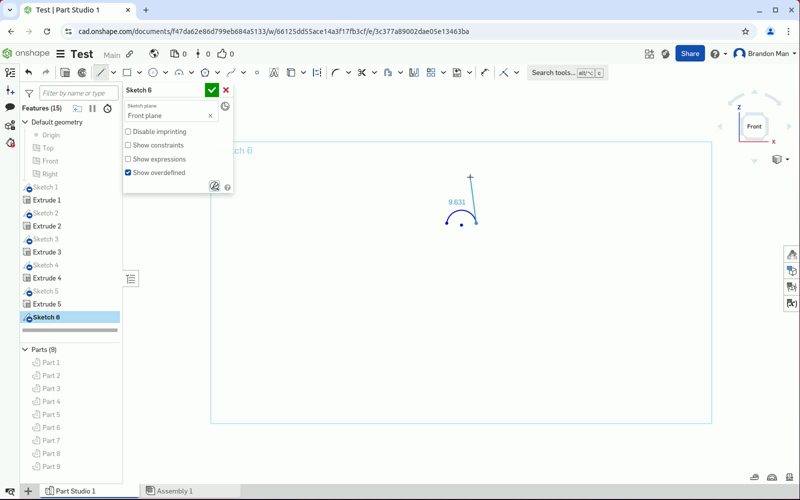
key(esc)
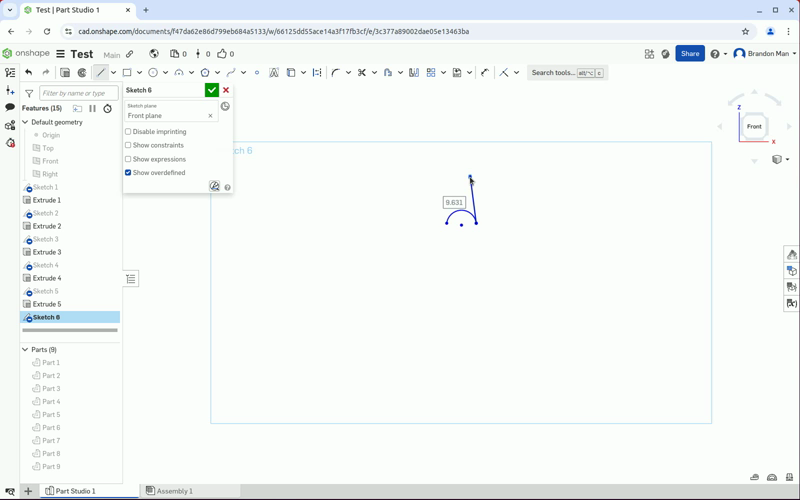
key(a)
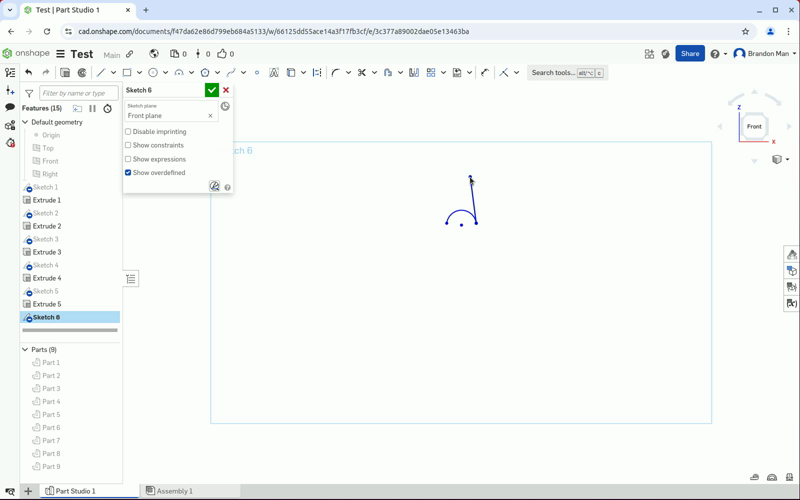
mouse_move(470, 176)
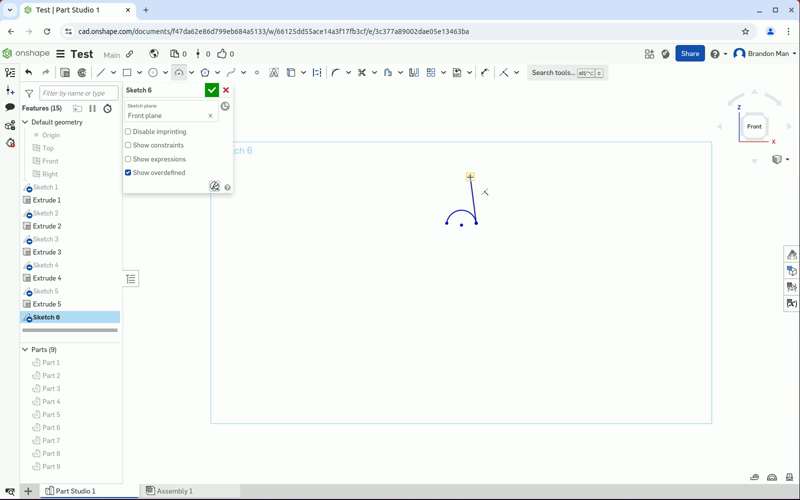
click(470, 176)
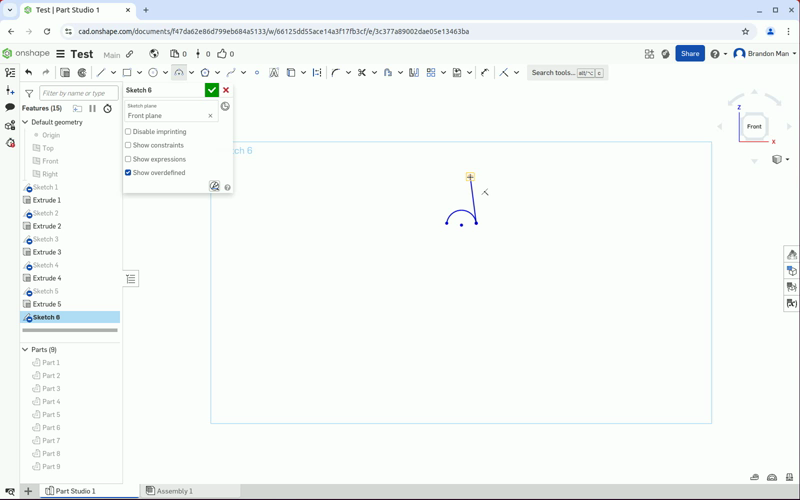
key_down(shift)
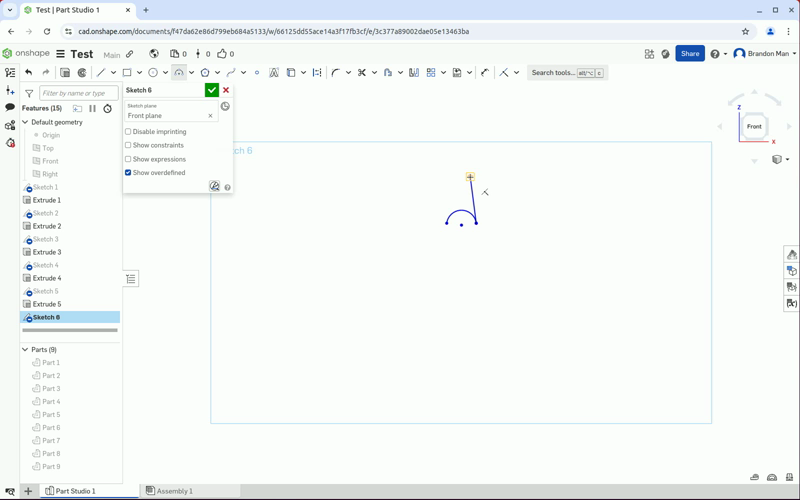
mouse_move(452, 176)
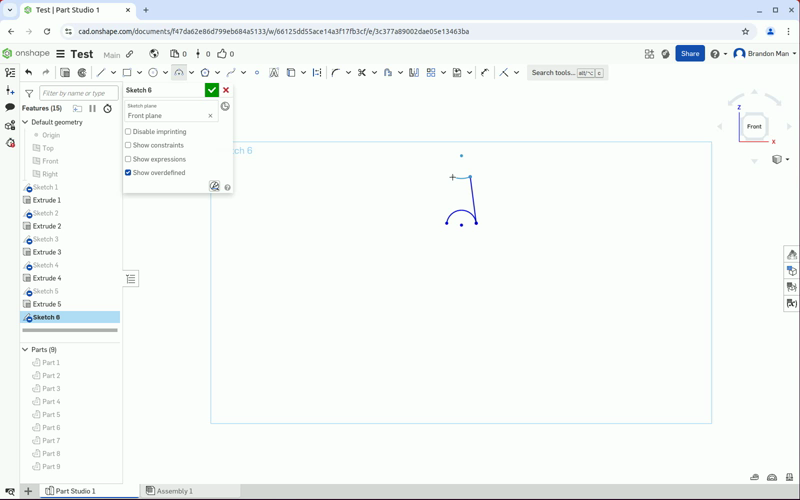
click(452, 176)
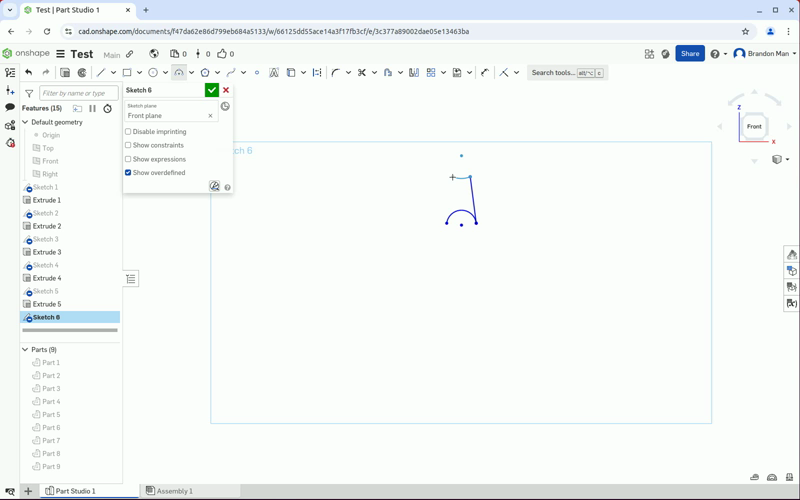
mouse_move(461, 186)
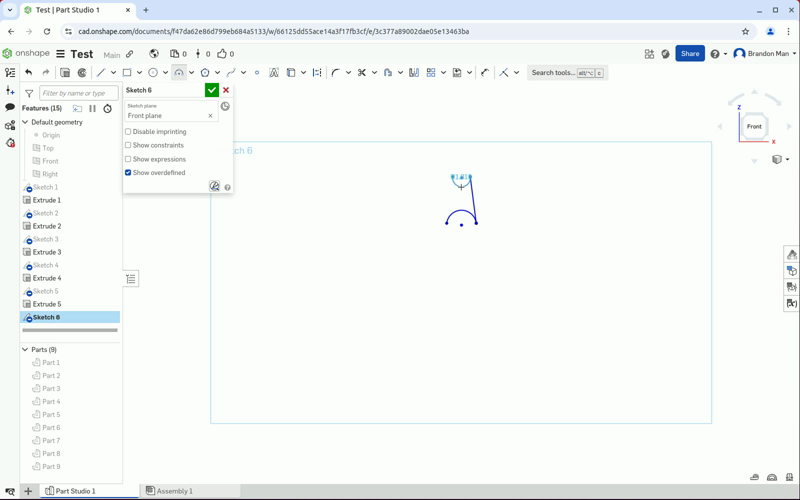
click(461, 186)
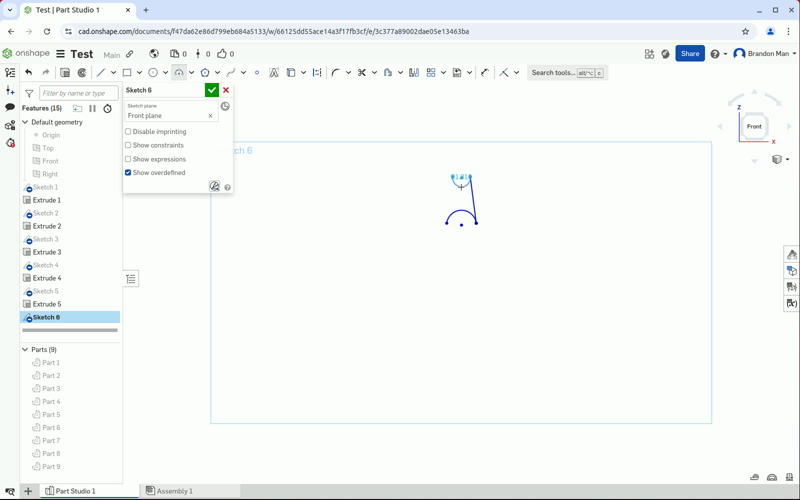
key_up(shift)
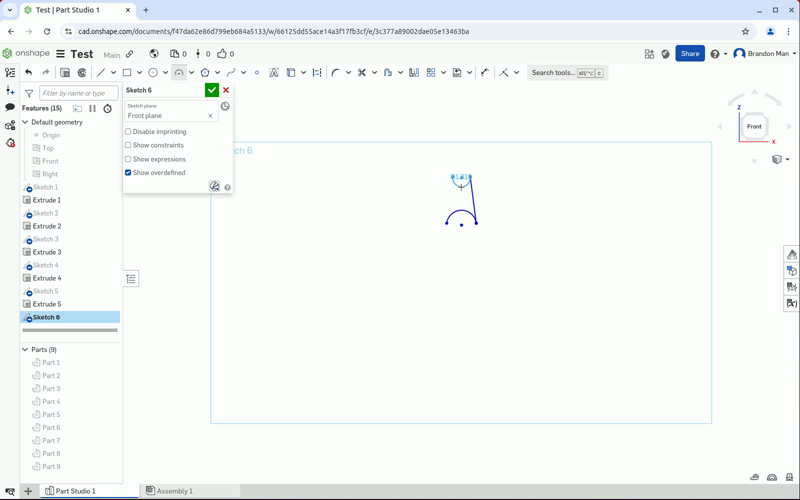
key(esc)
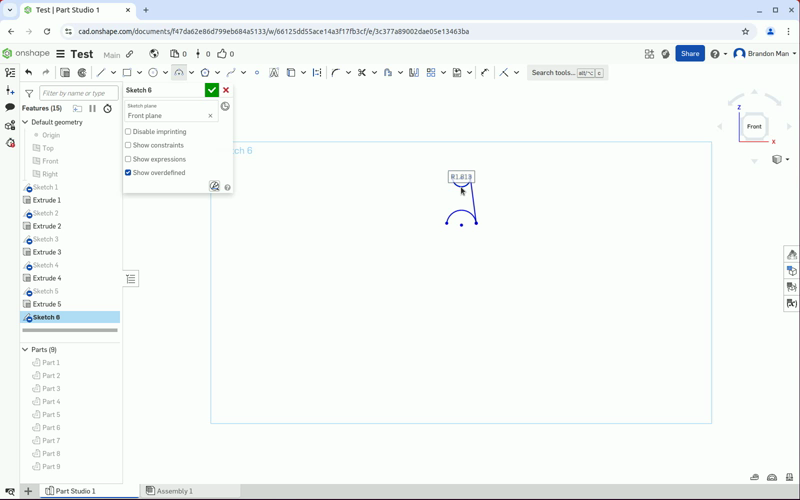
key(l)
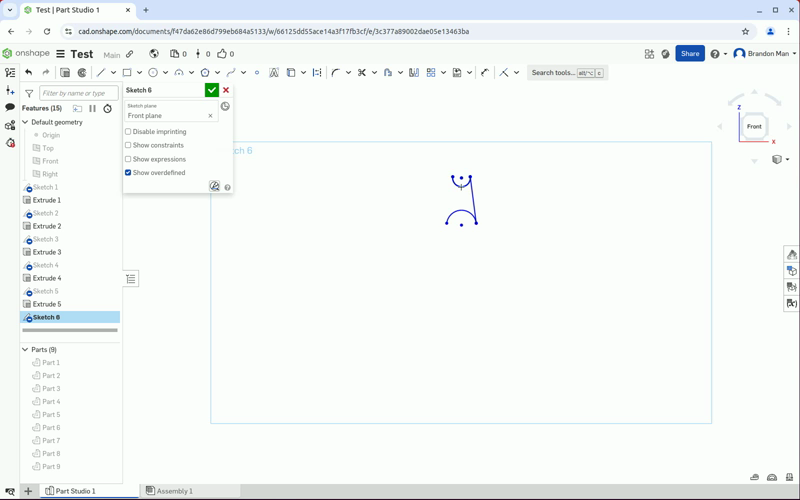
mouse_move(452, 176)
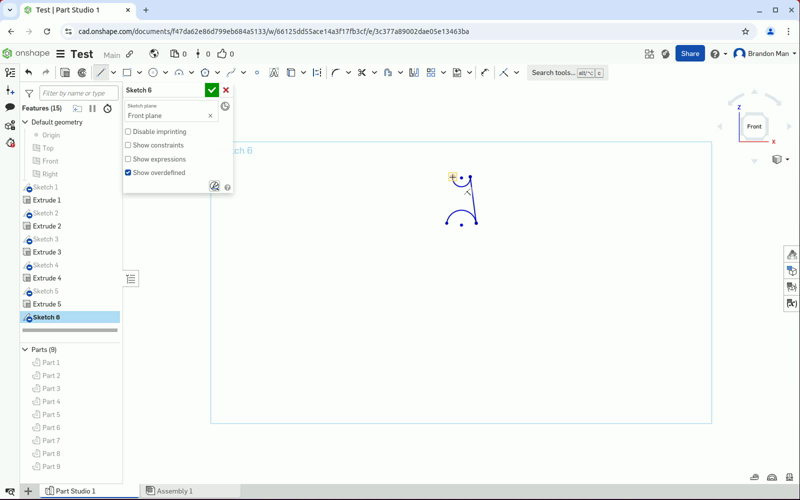
click(452, 176)
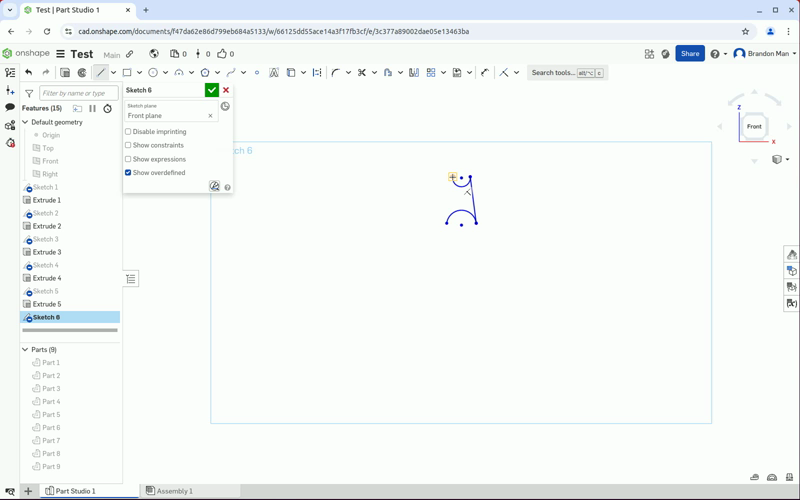
mouse_move(482, 176)
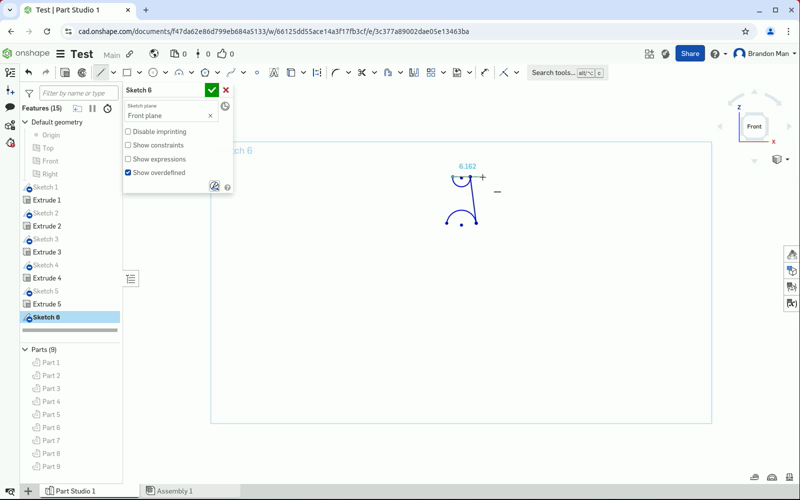
key_down(shift)
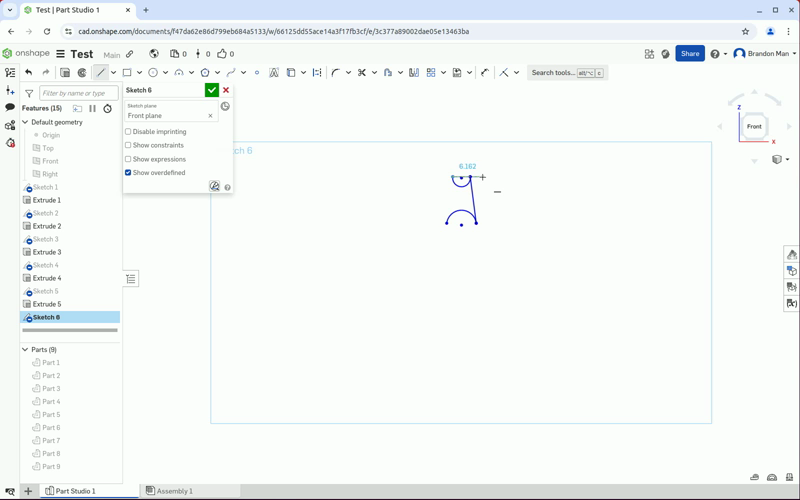
mouse_move(446, 223)
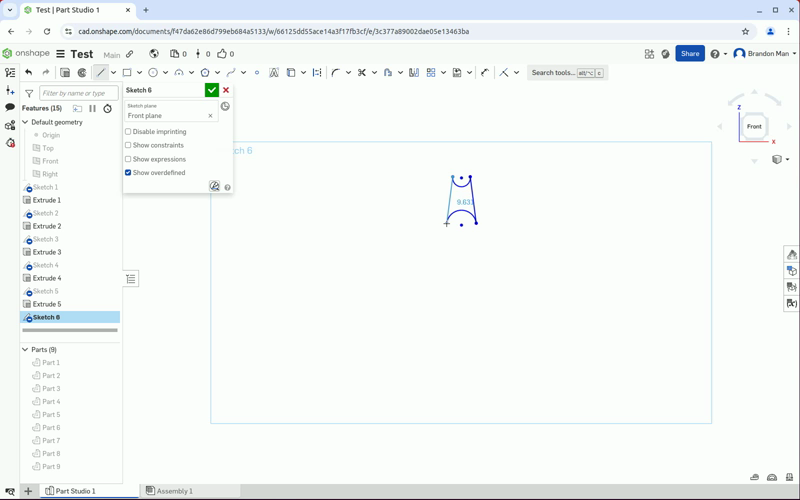
key_up(shift)
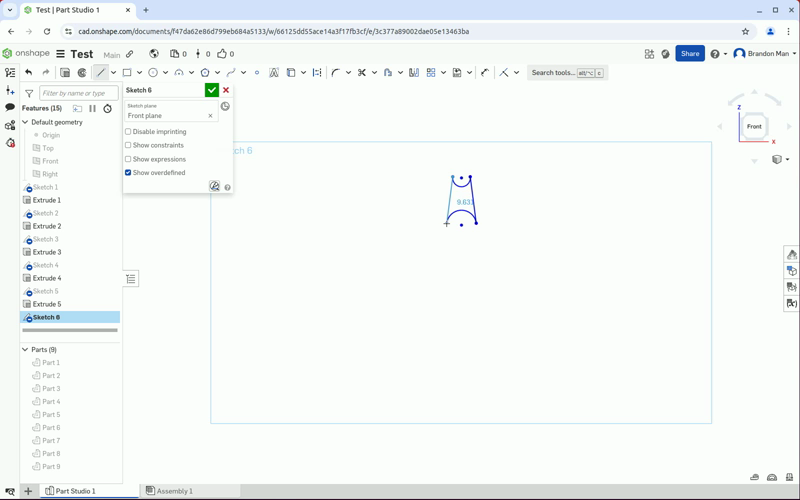
click(446, 223)
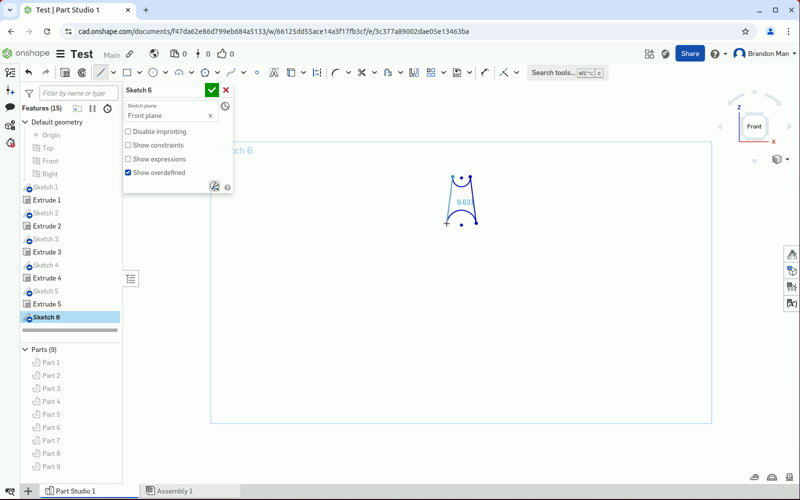
key(esc)
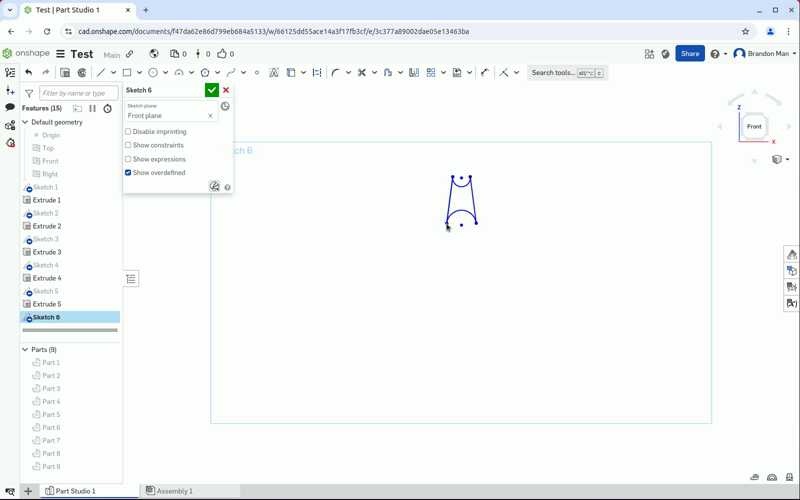
key(c)
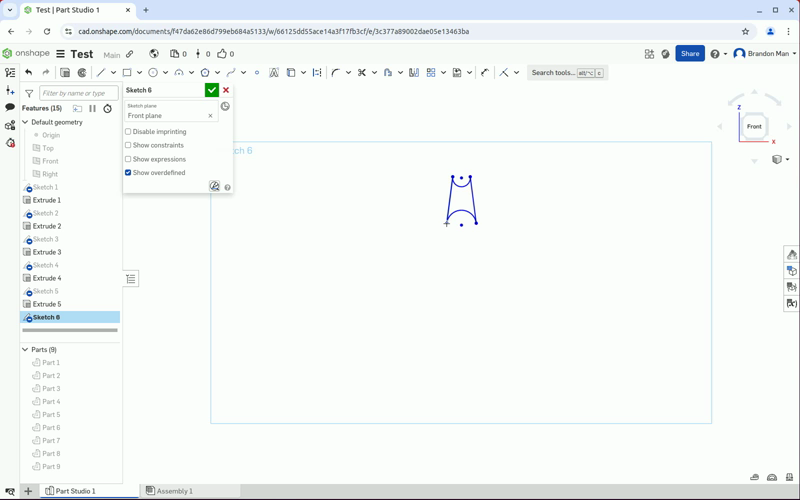
key_down(shift)
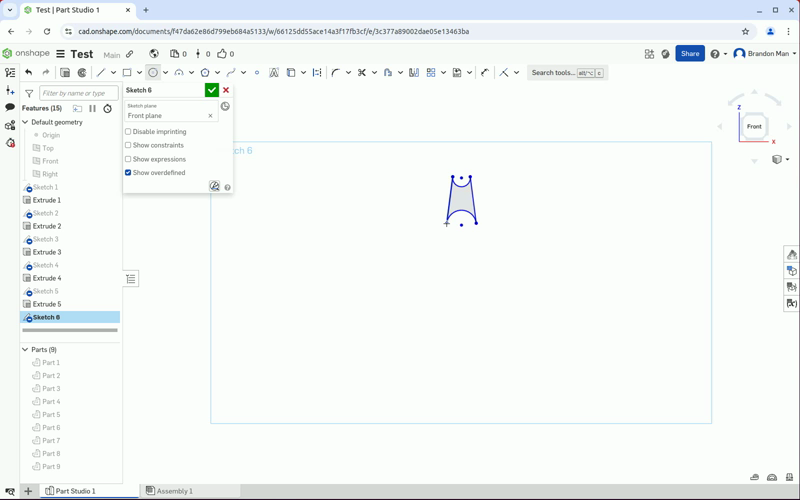
mouse_move(458, 191)
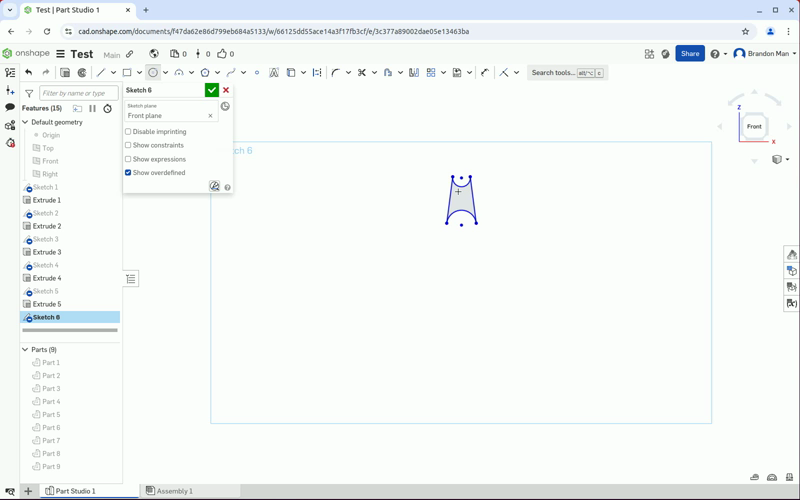
click(458, 191)
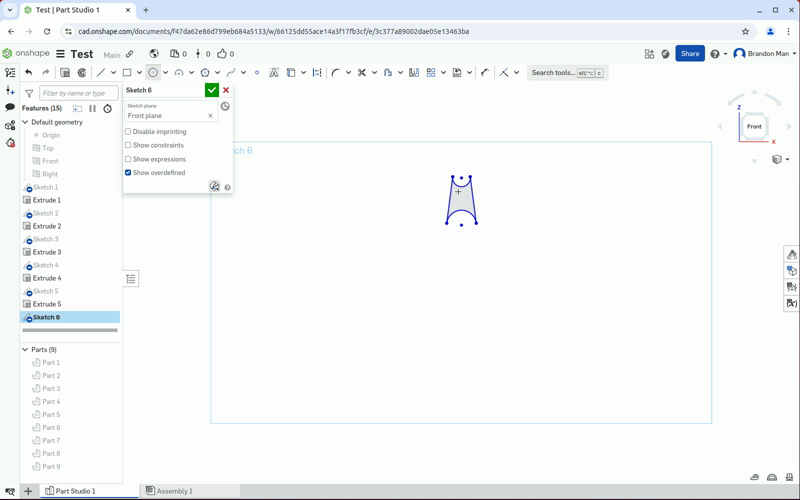
key_up(shift)
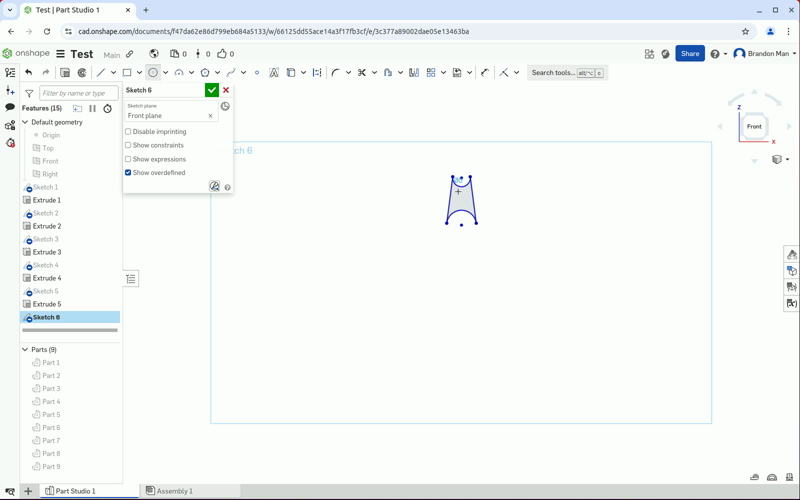
mouse_move(461, 191)
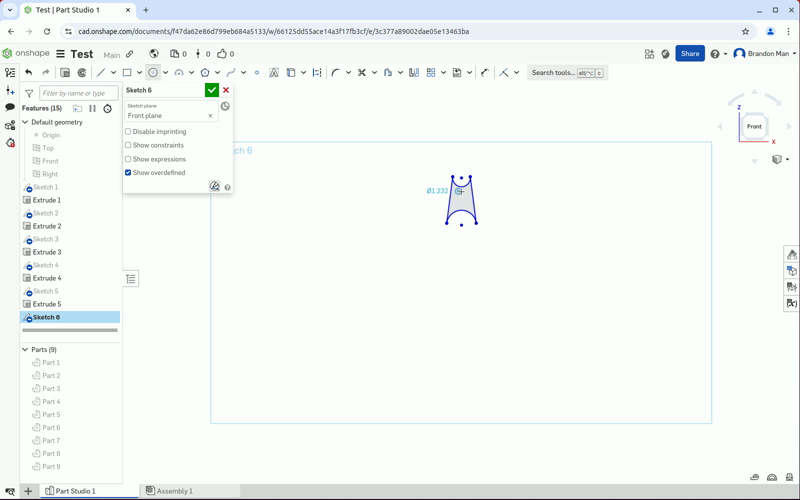
scroll(6)
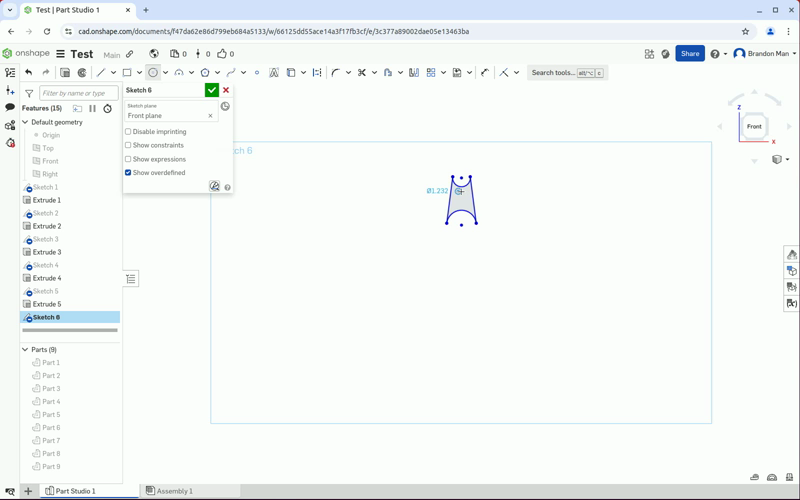
scroll(6)
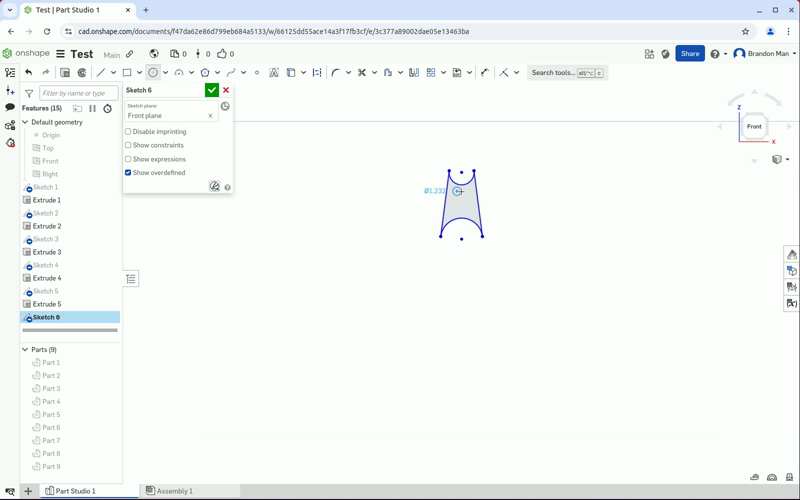
scroll(6)
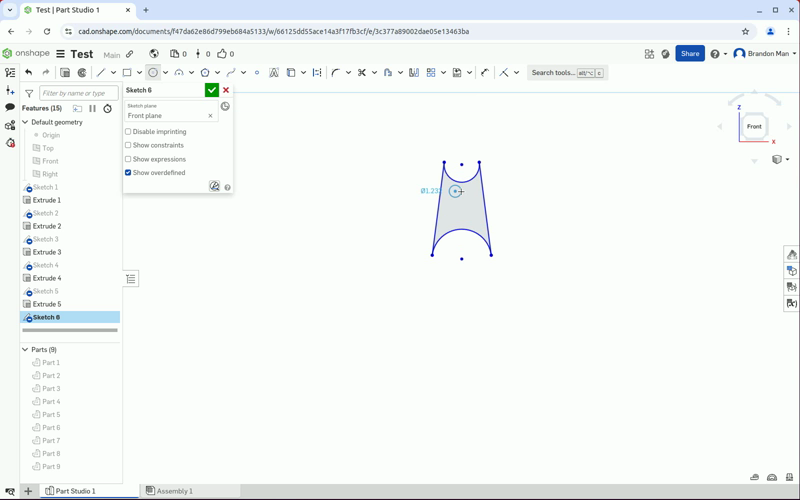
scroll(6)
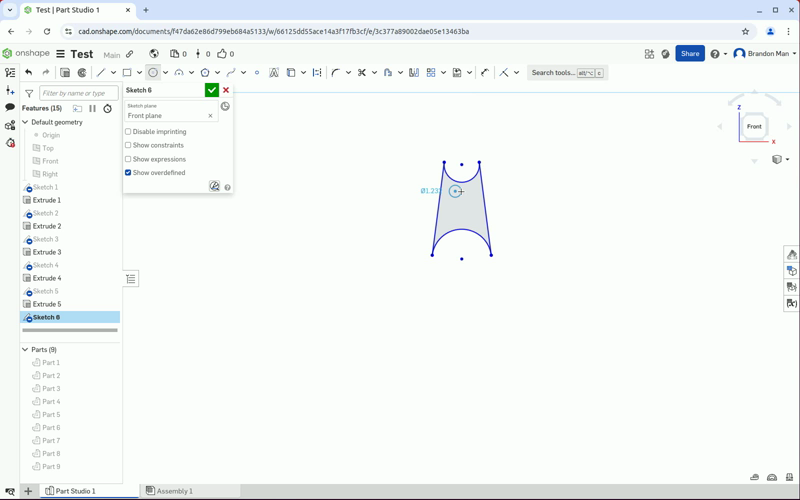
scroll(6)
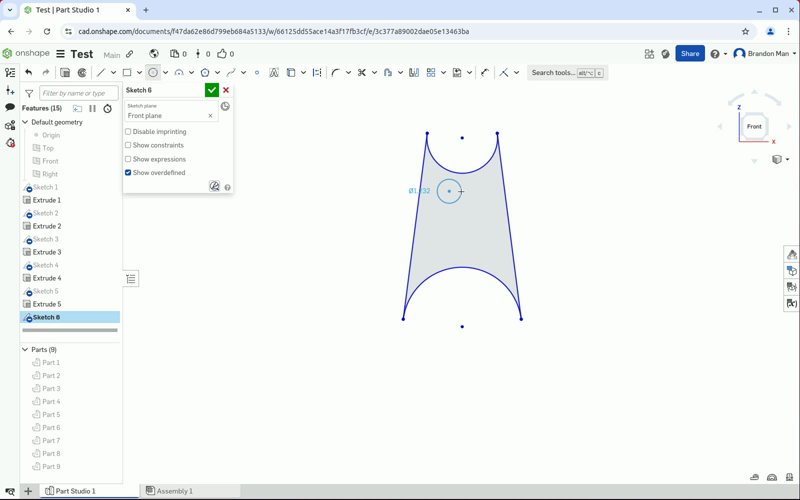
scroll(6)
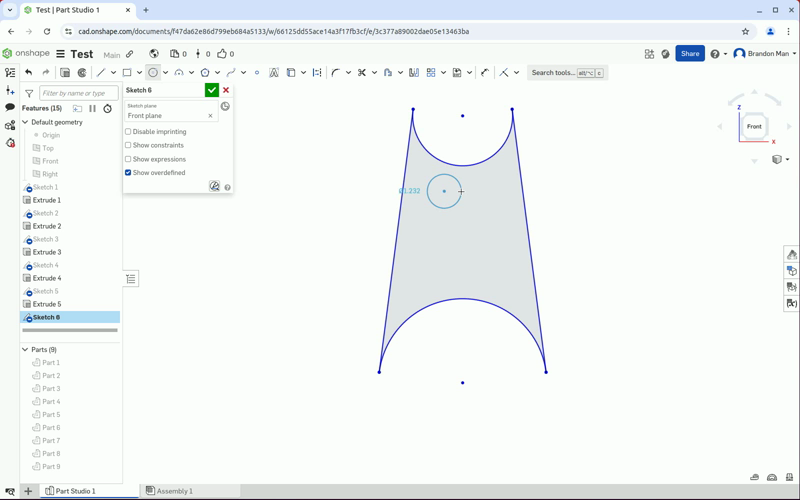
scroll(6)
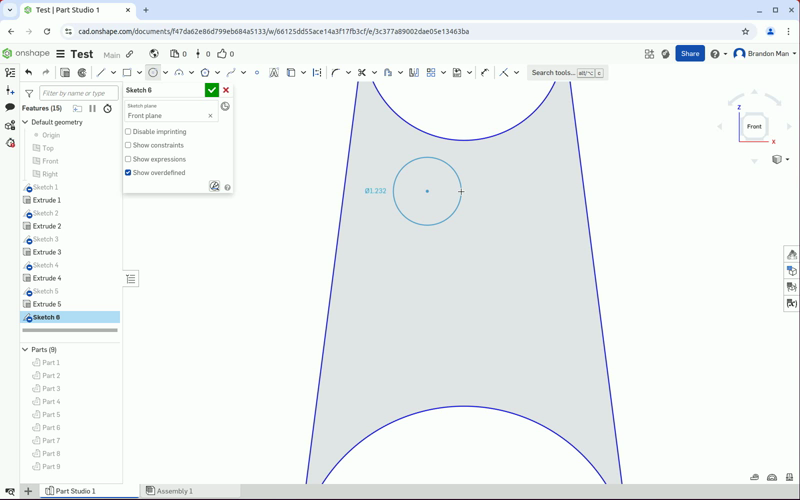
click(461, 191)
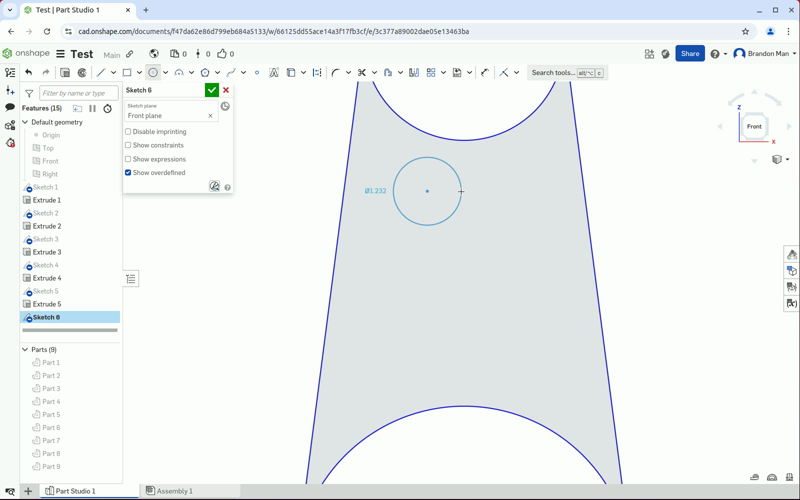
scroll(-6)
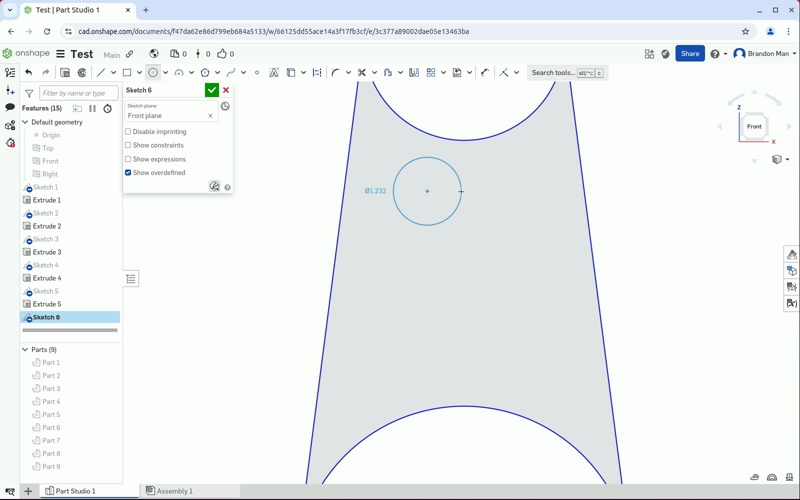
scroll(-6)
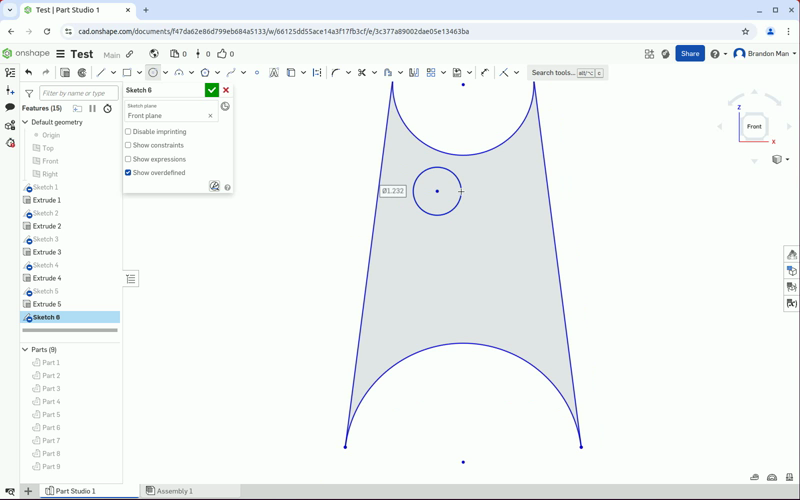
scroll(-6)
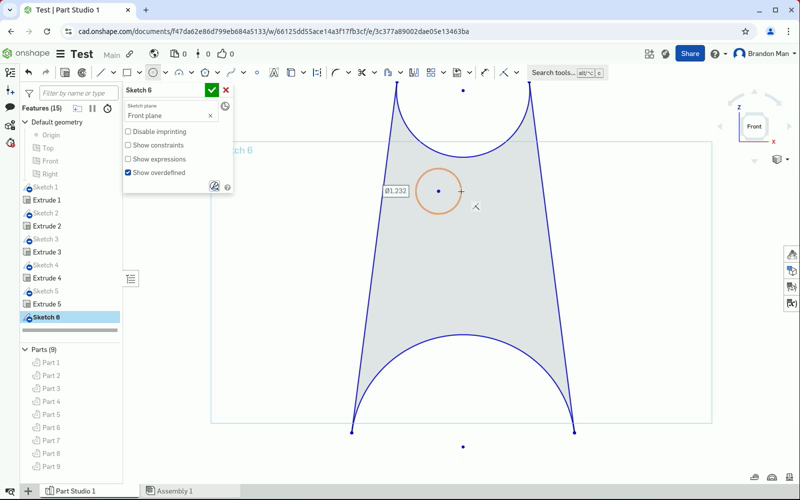
scroll(-6)
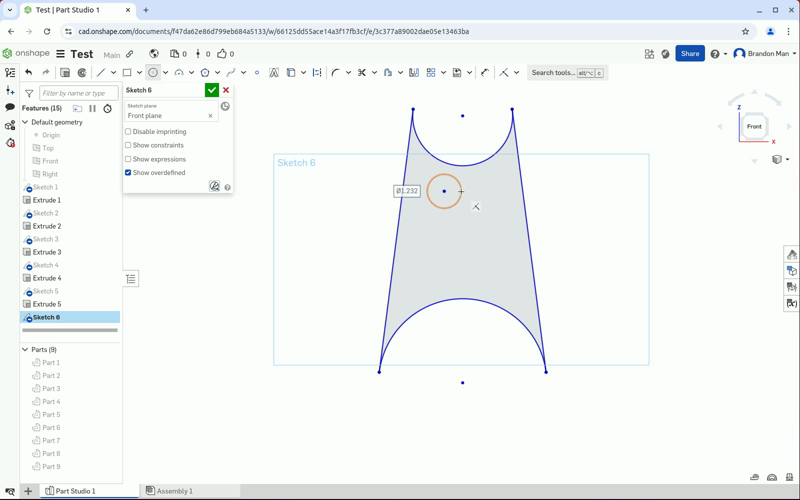
scroll(-6)
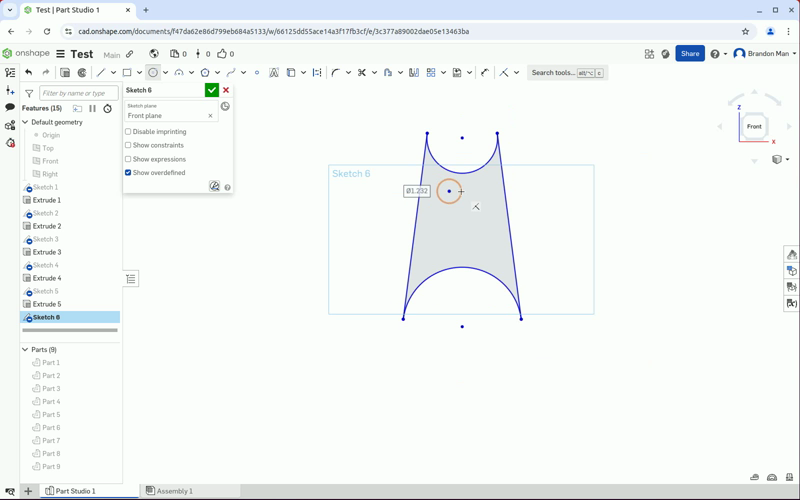
scroll(-6)
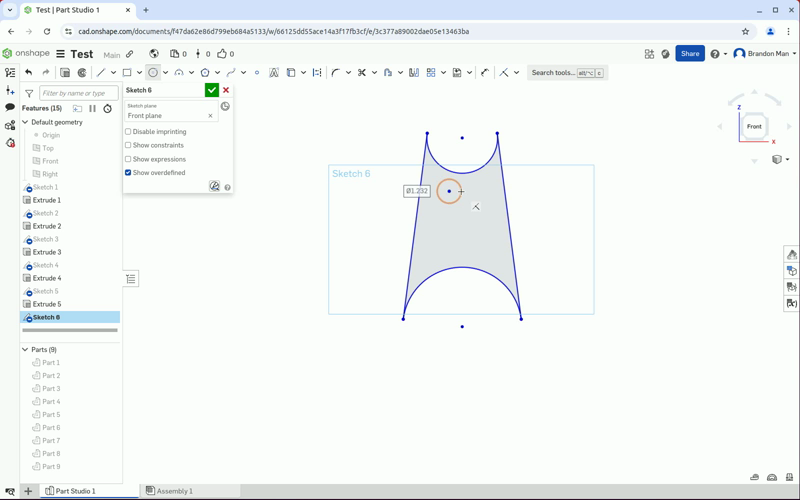
scroll(-6)
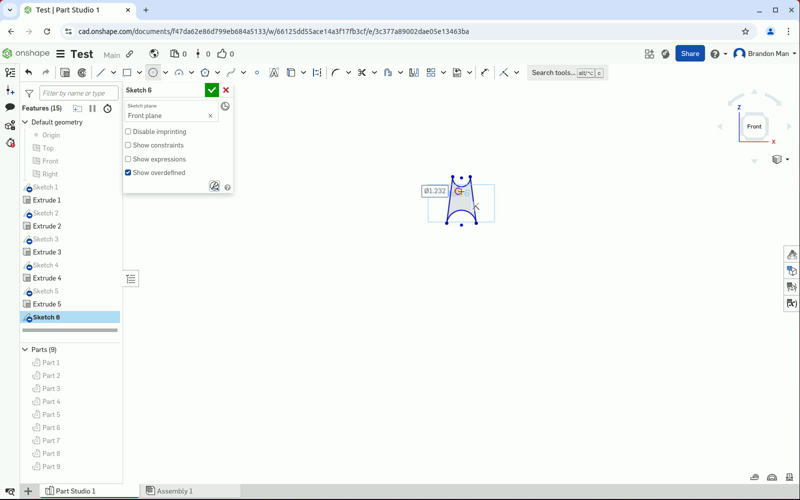
key(esc)
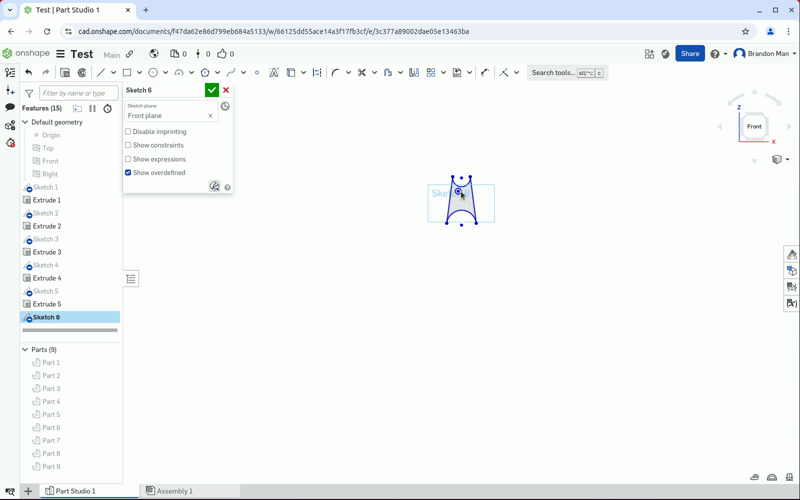
mouse_move(472, 211)
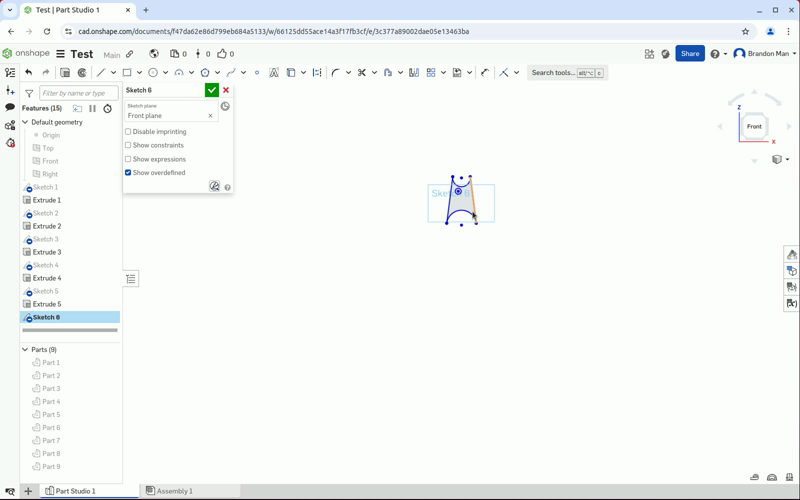
scroll(6)
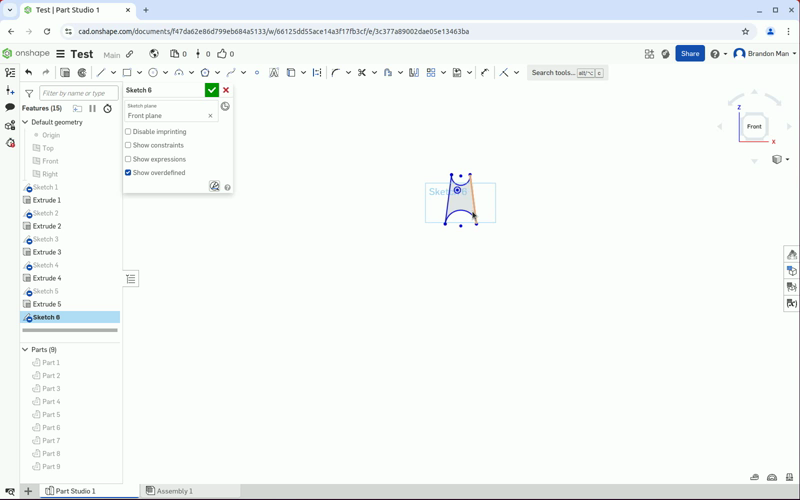
scroll(6)
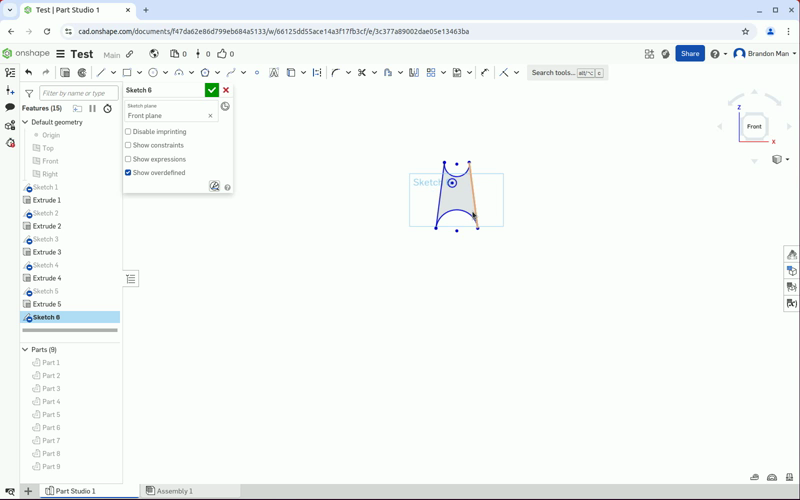
scroll(6)
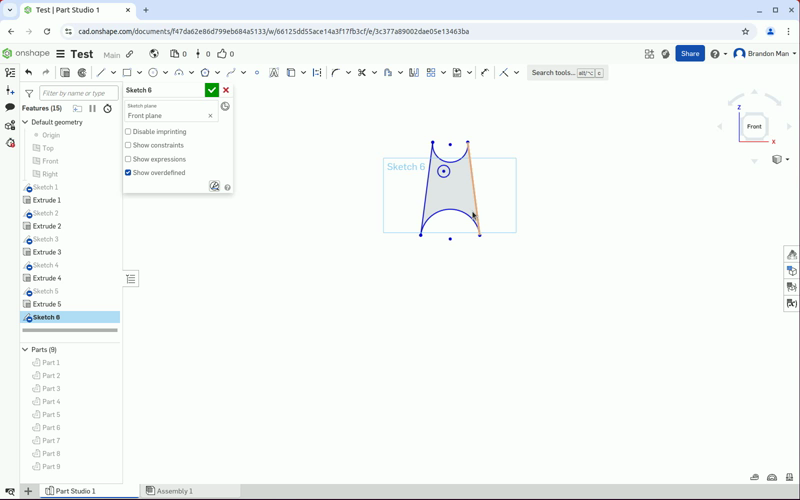
scroll(6)
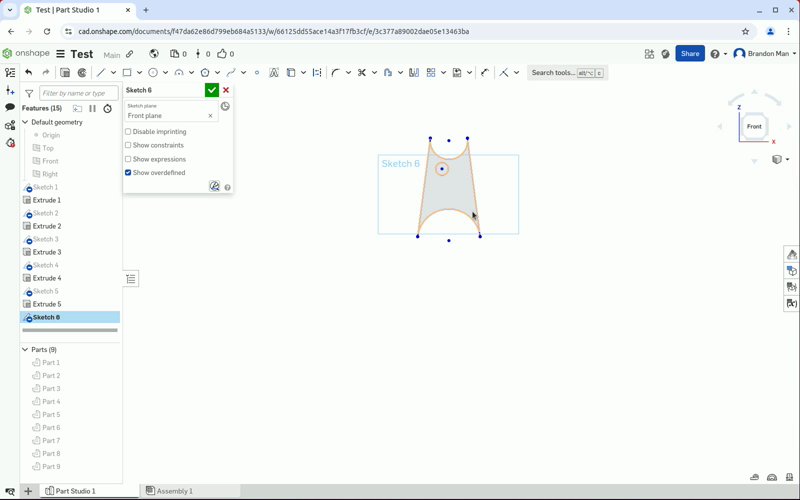
scroll(6)
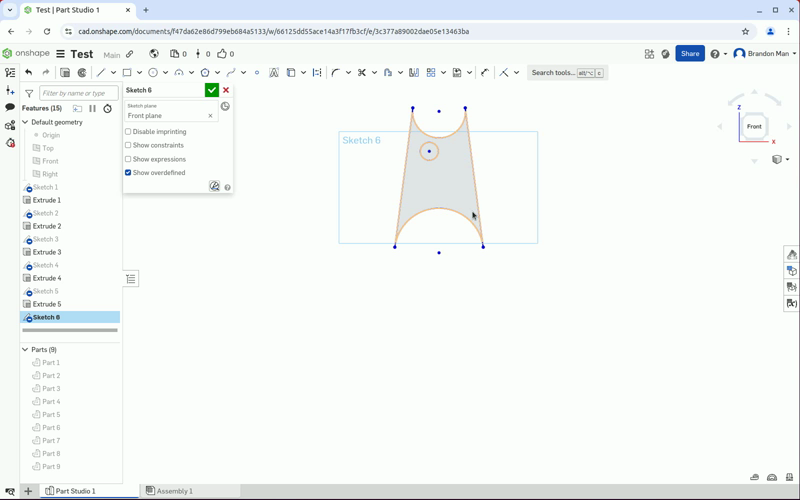
scroll(6)
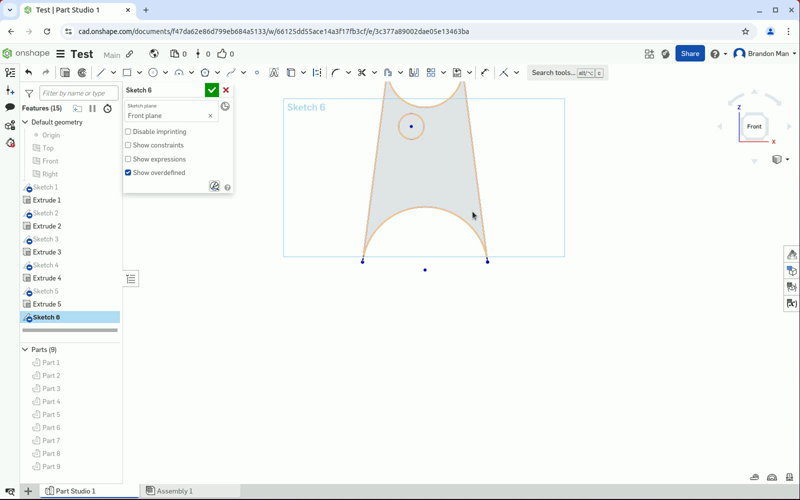
scroll(6)
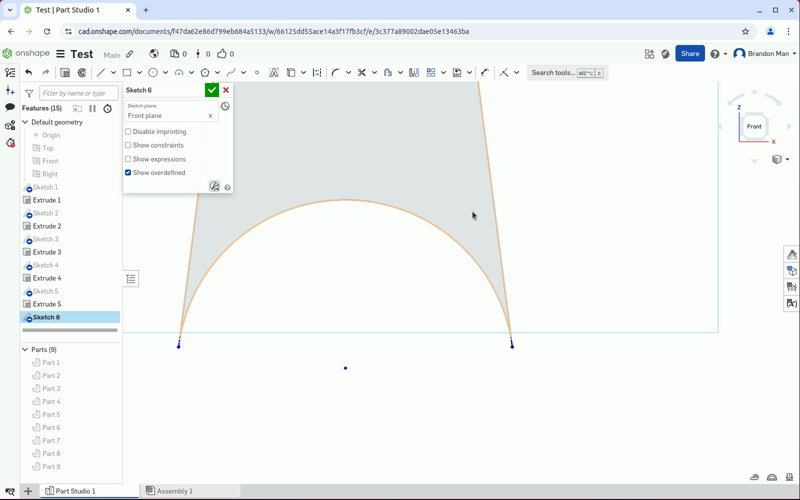
click(472, 211)
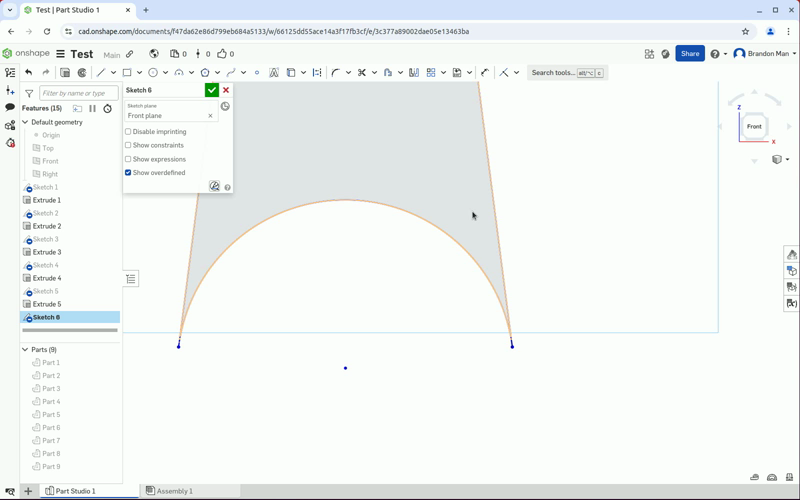
scroll(-6)
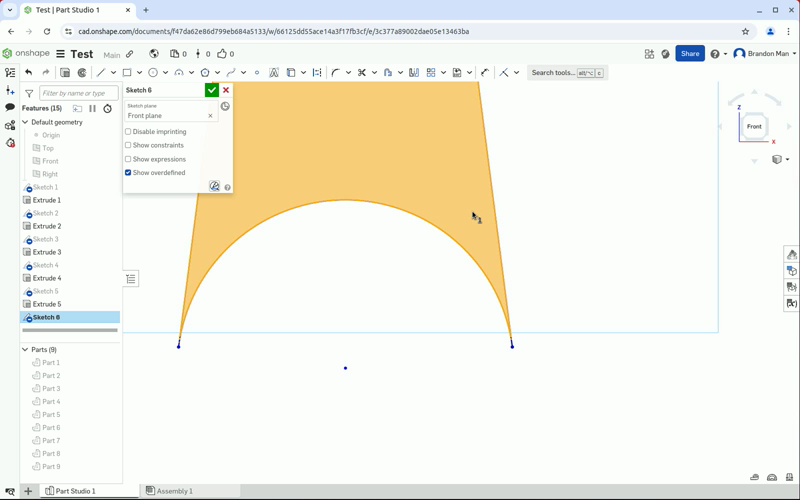
scroll(-6)
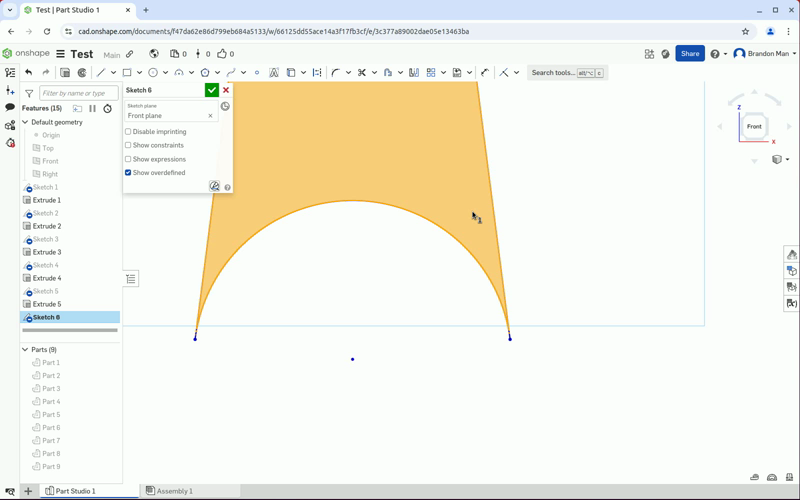
scroll(-6)
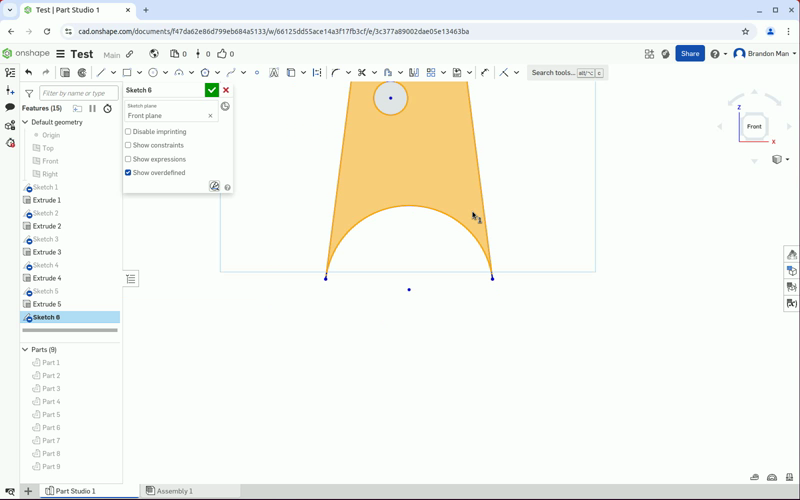
scroll(-6)
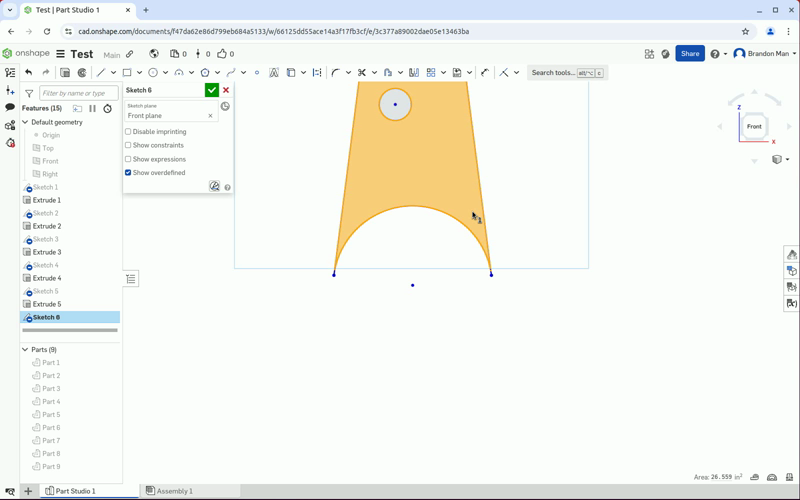
scroll(-6)
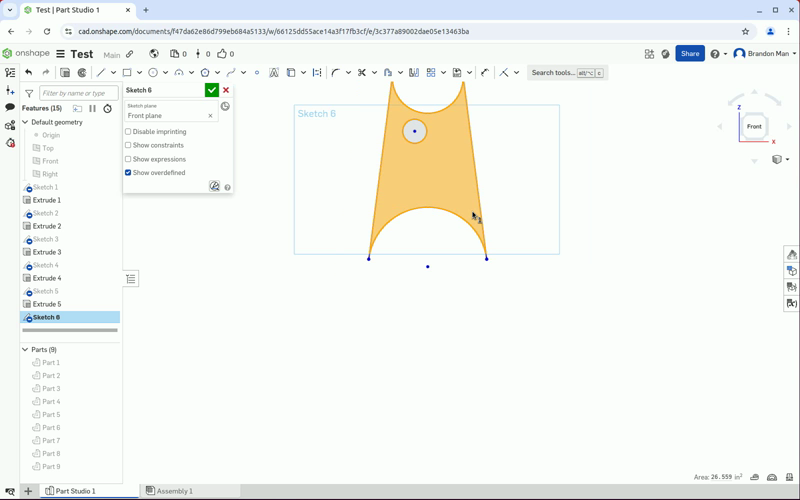
scroll(-6)
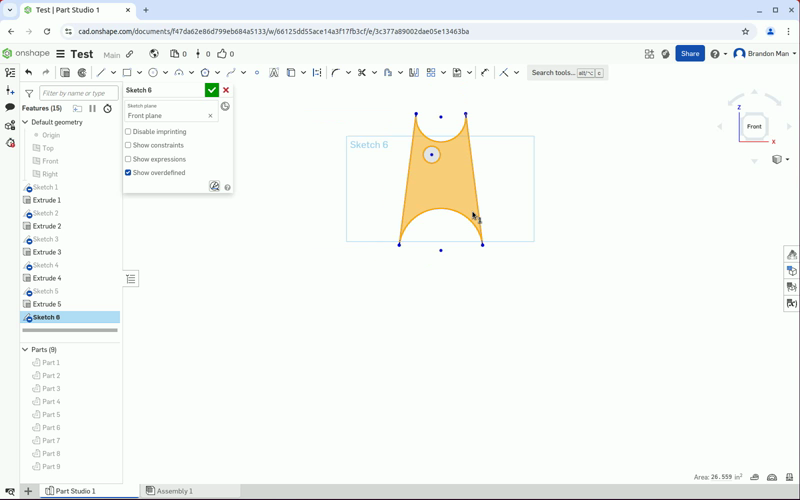
scroll(-6)
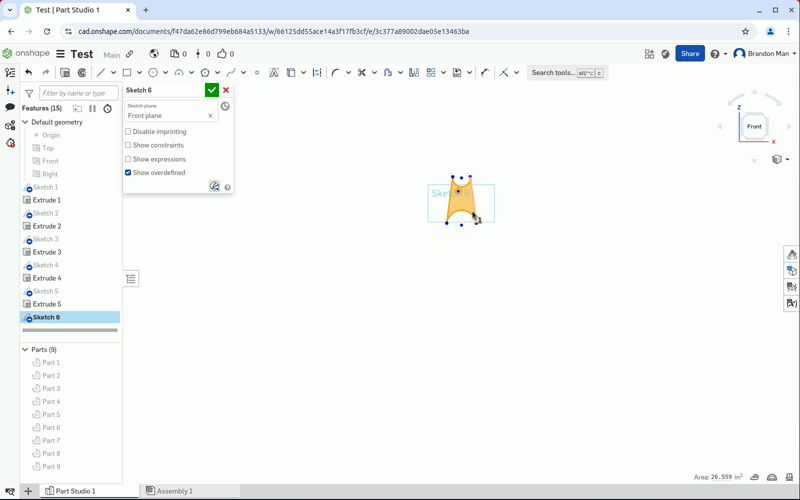
mouse_move(73, 352)
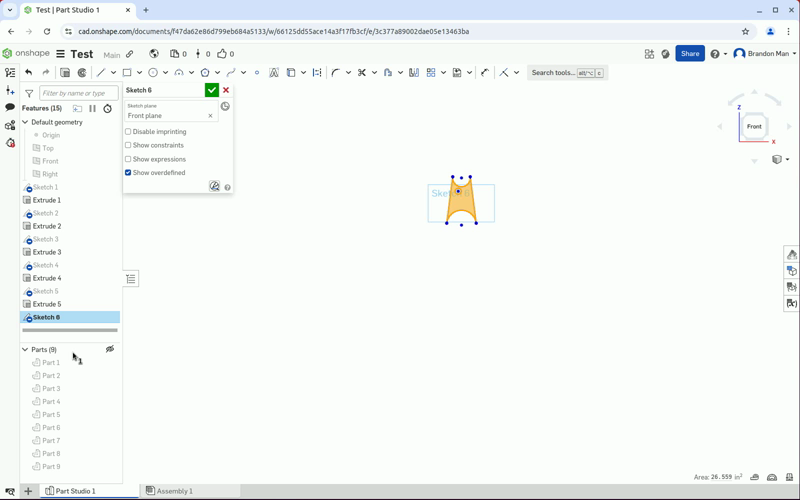
key(shift+y)
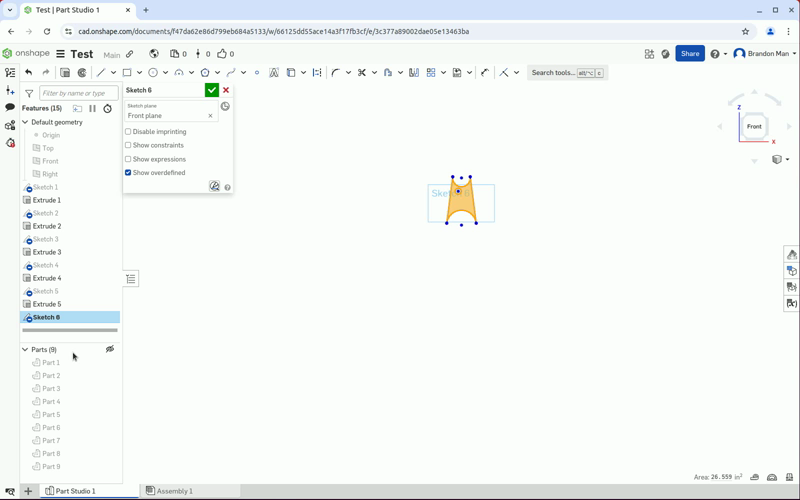
key(shift+e)
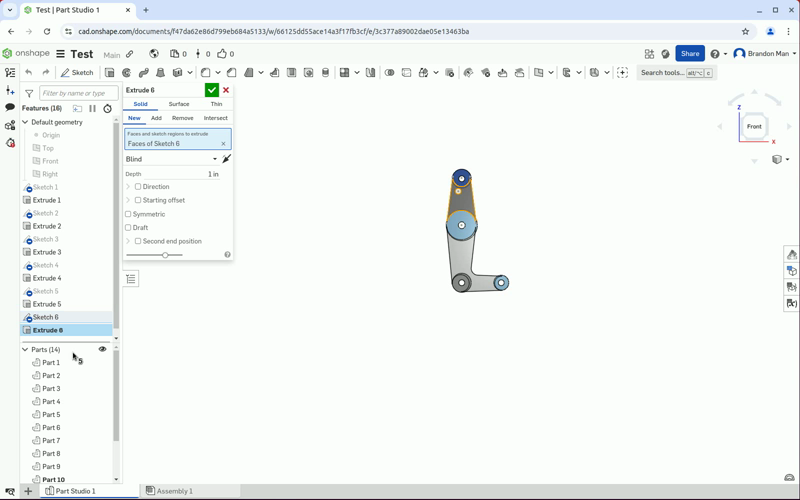
mouse_move(143, 106)
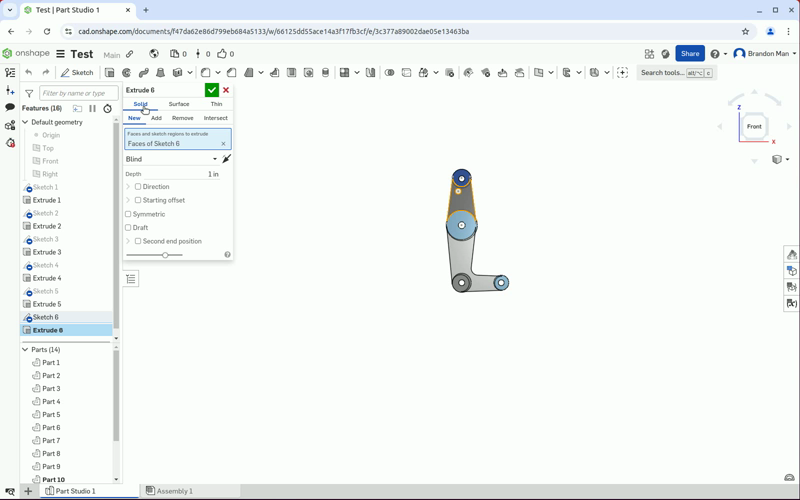
click(143, 106)
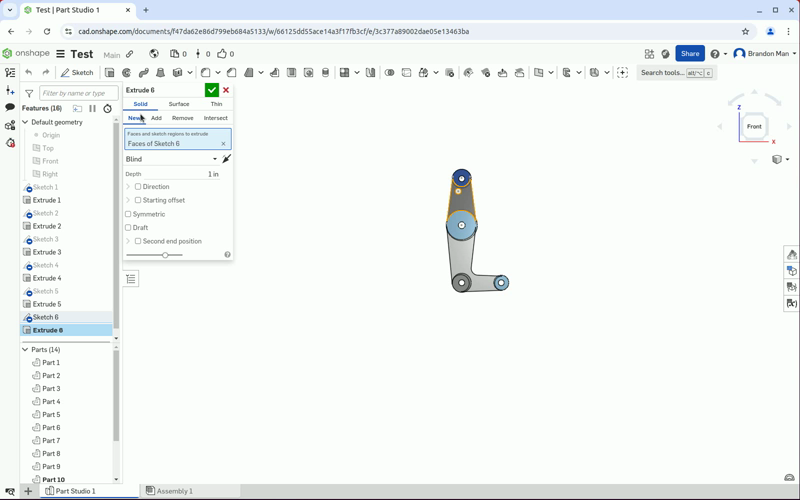
mouse_move(137, 120)
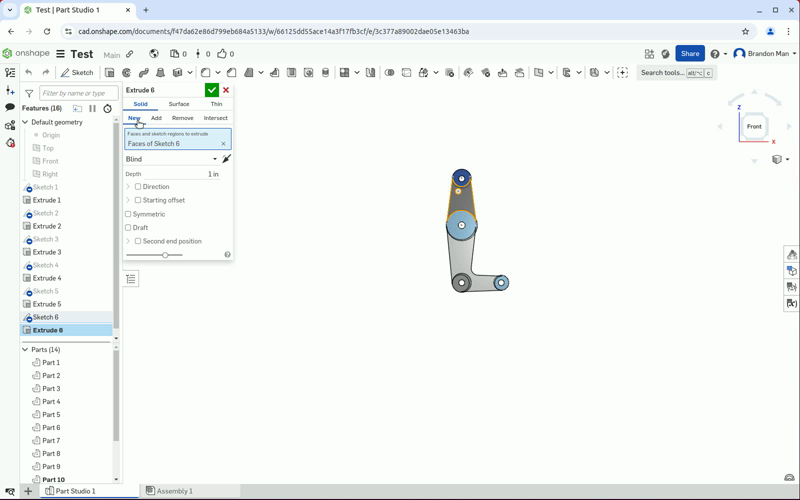
click(137, 120)
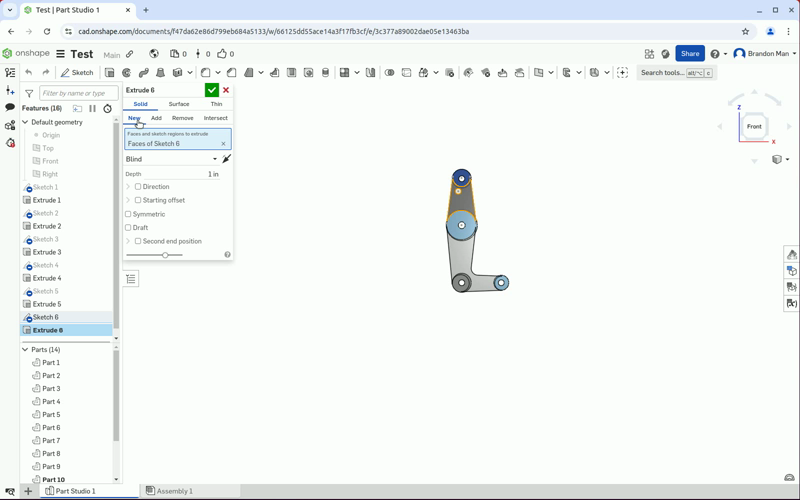
key(tab, 4)
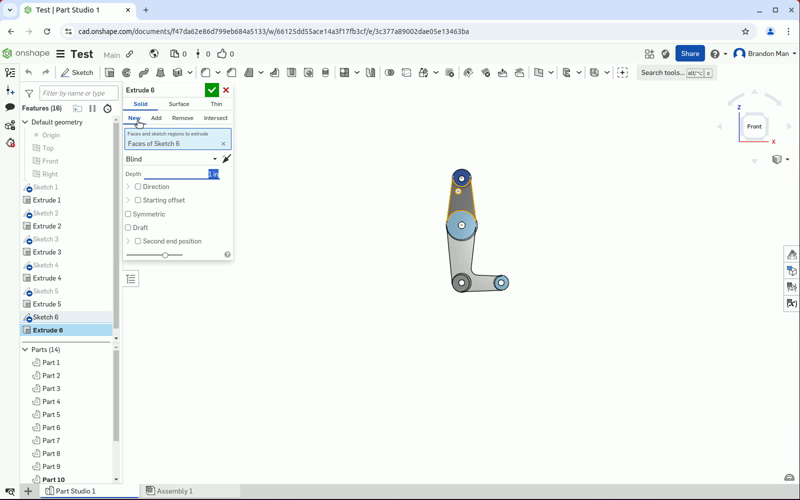
text(0.481)
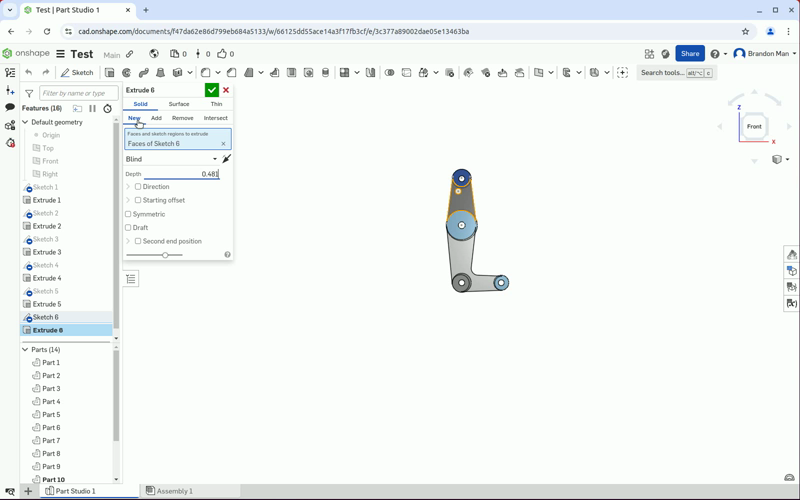
key(enter)
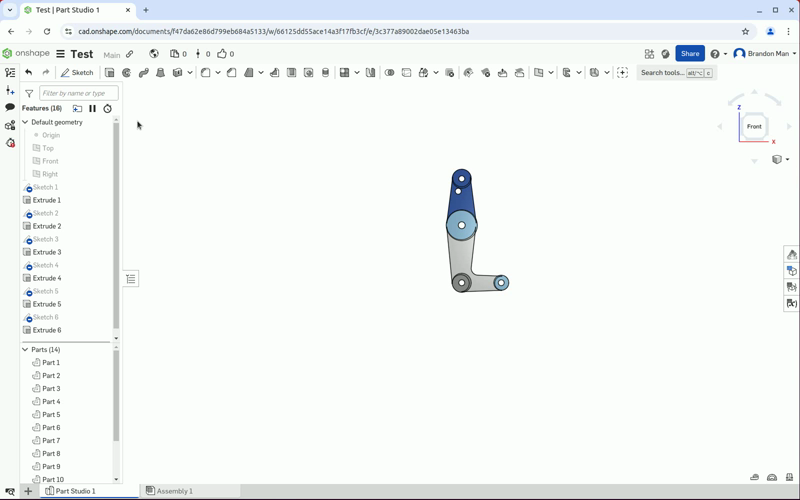
key(shift+h)
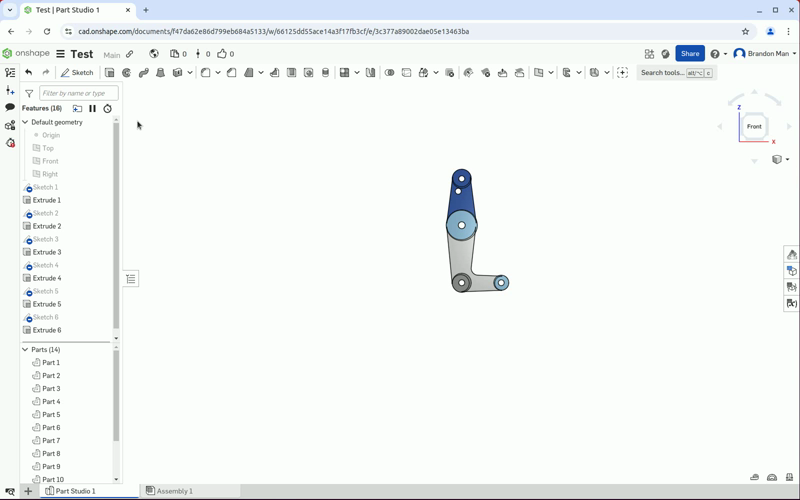
key(shift+h)
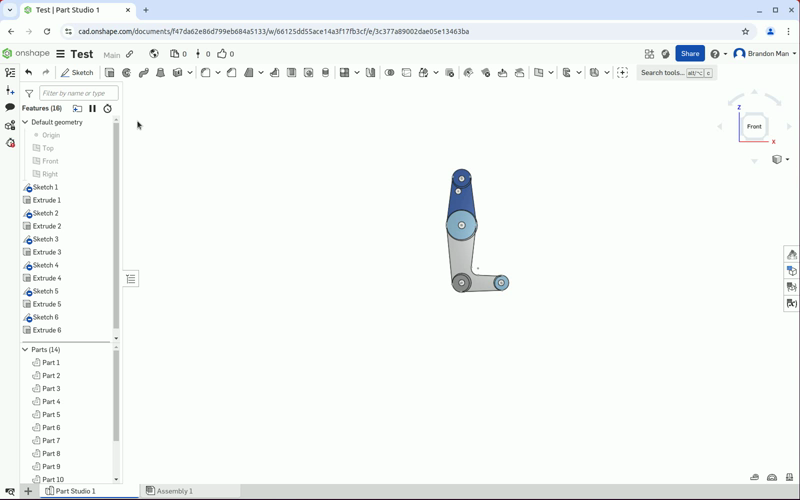
key(shift+7)
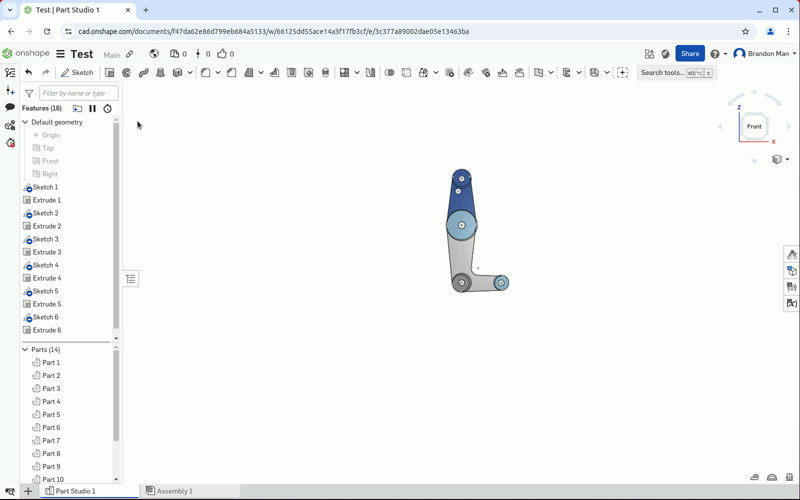
key(left, 2)
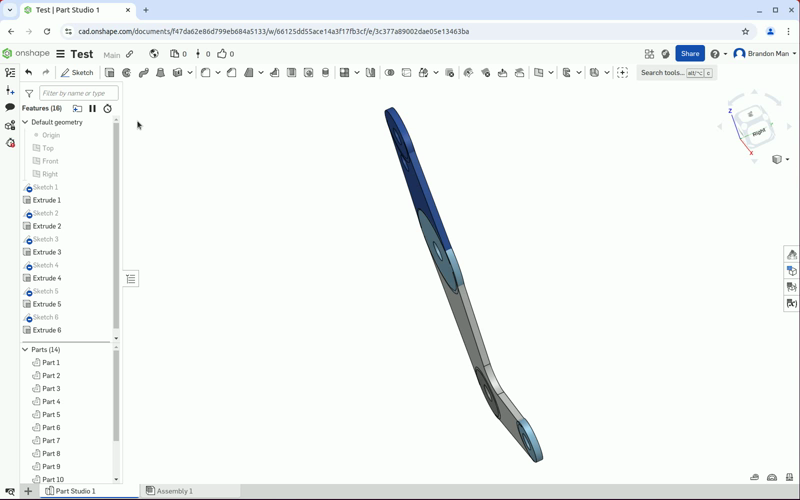
key(down, 2)
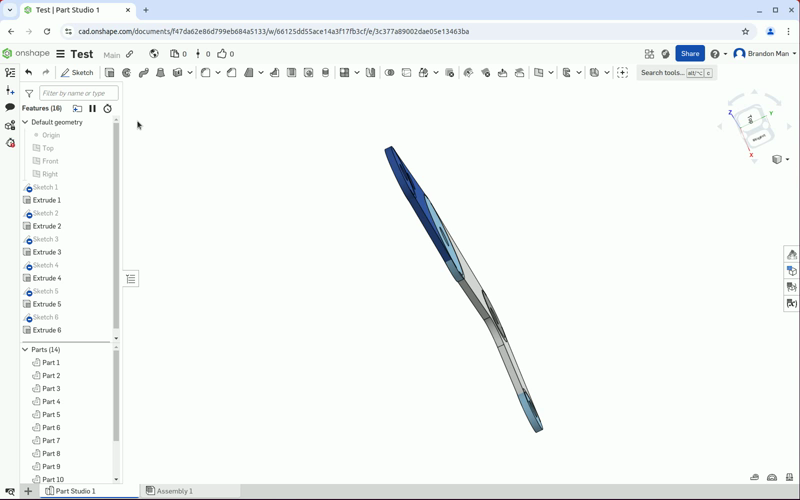
key(up, 2)
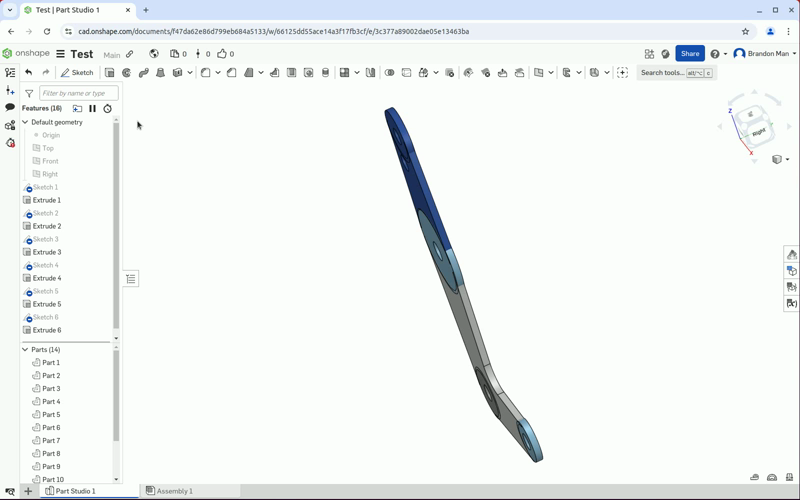
key(right, 2)
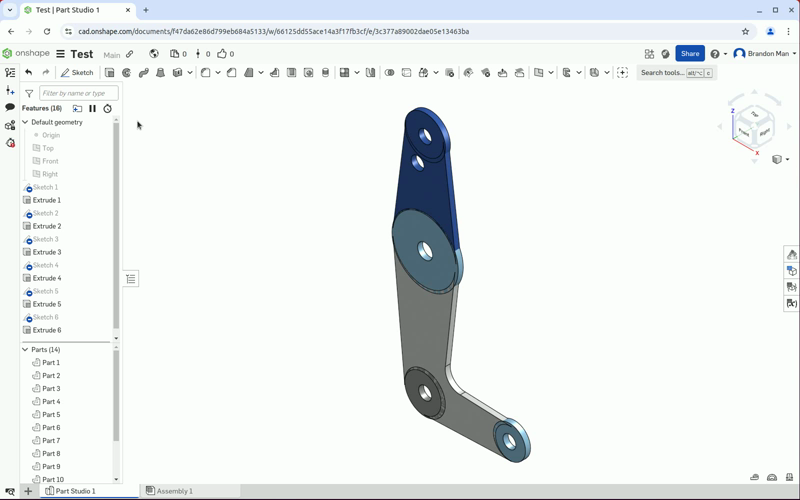
mouse_move(69, 189)
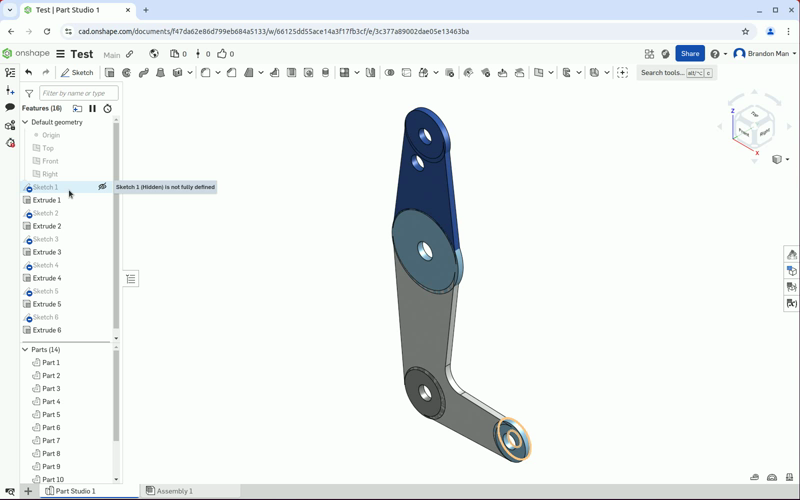
click(69, 189)